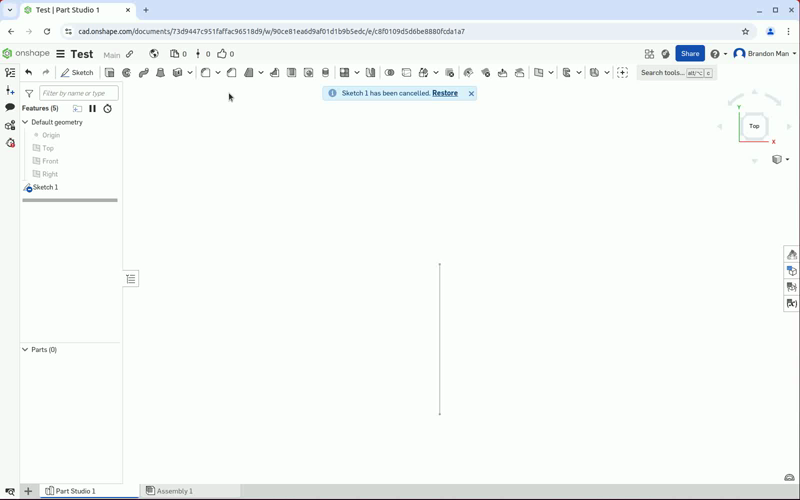
key(shift+h)
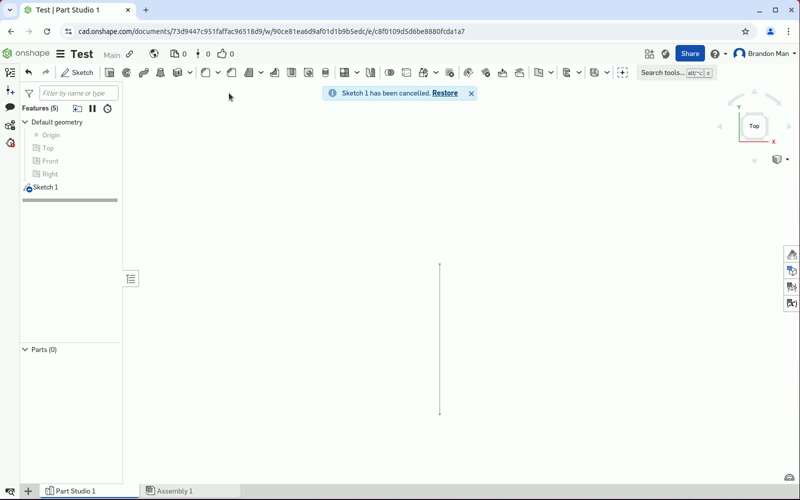
key(shift+s)
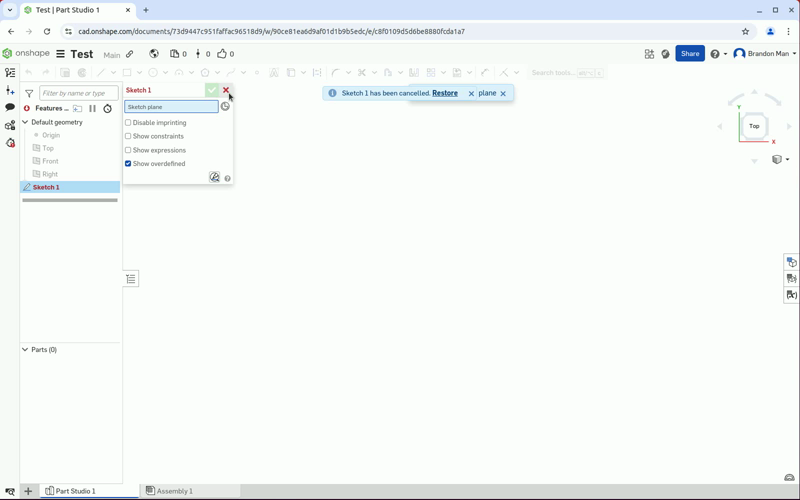
mouse_move(73, 150)
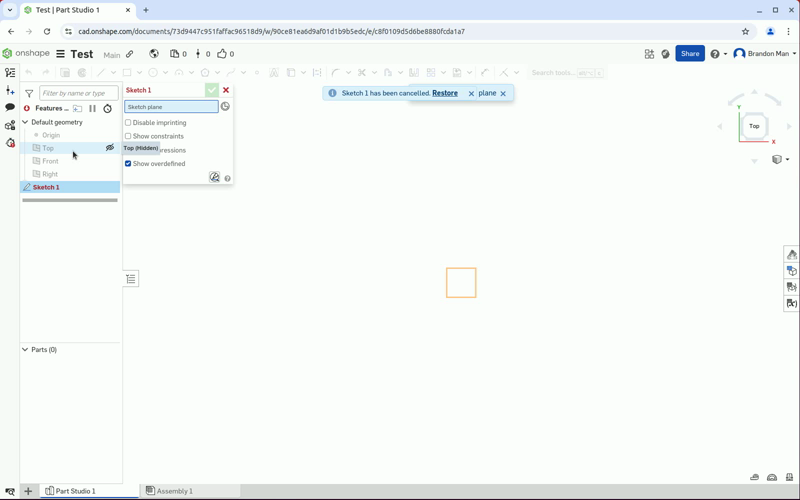
click(73, 150)
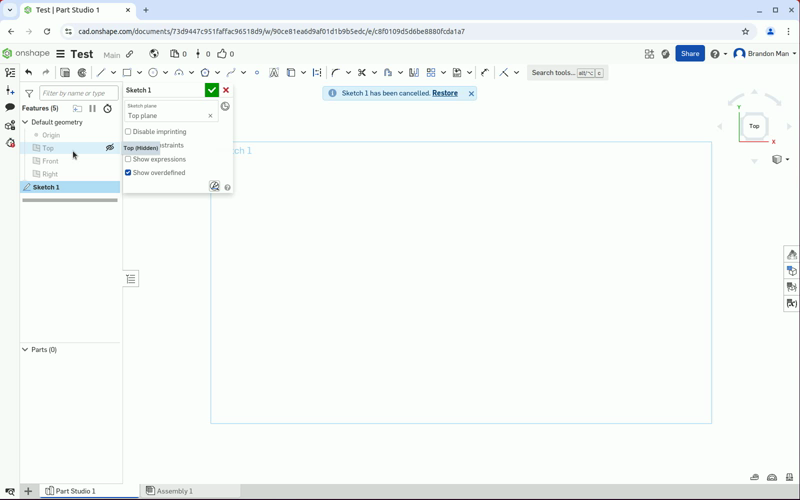
mouse_move(73, 352)
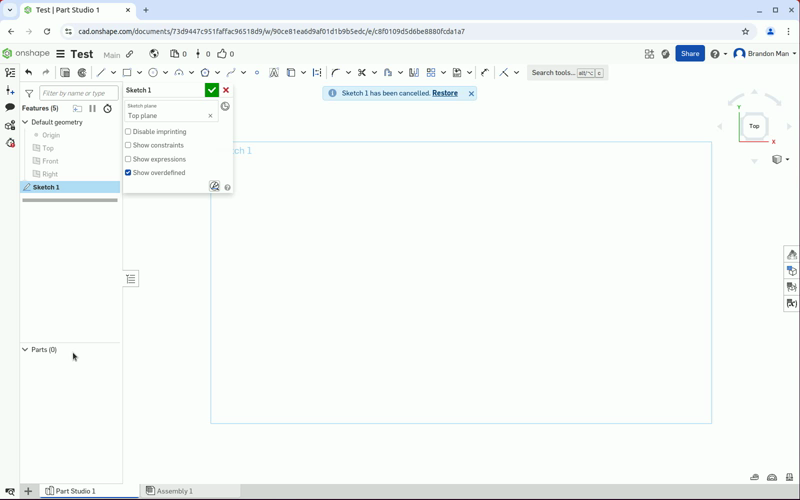
key(y)
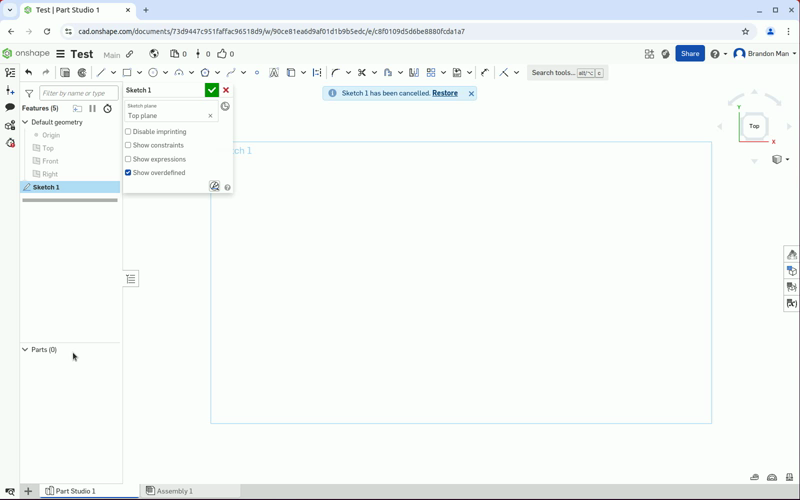
key(a)
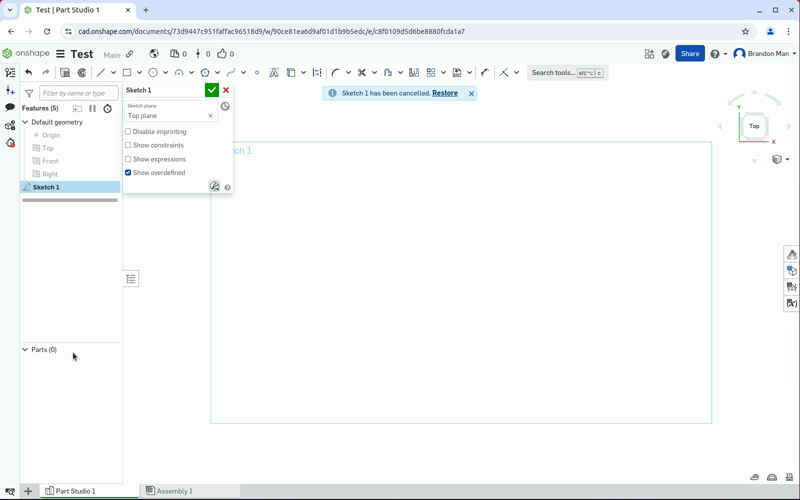
key_down(shift)
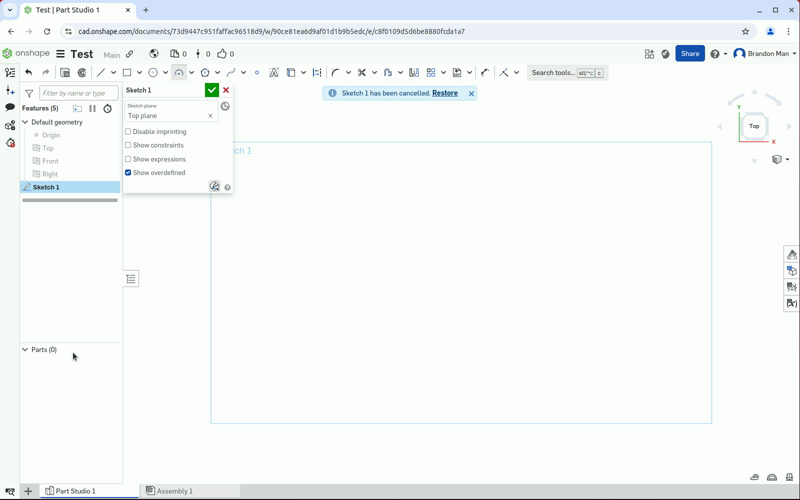
mouse_move(348, 372)
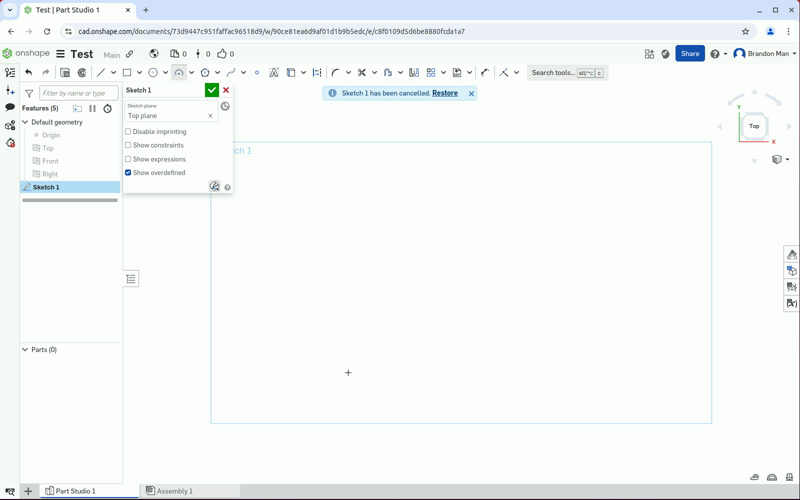
click(348, 372)
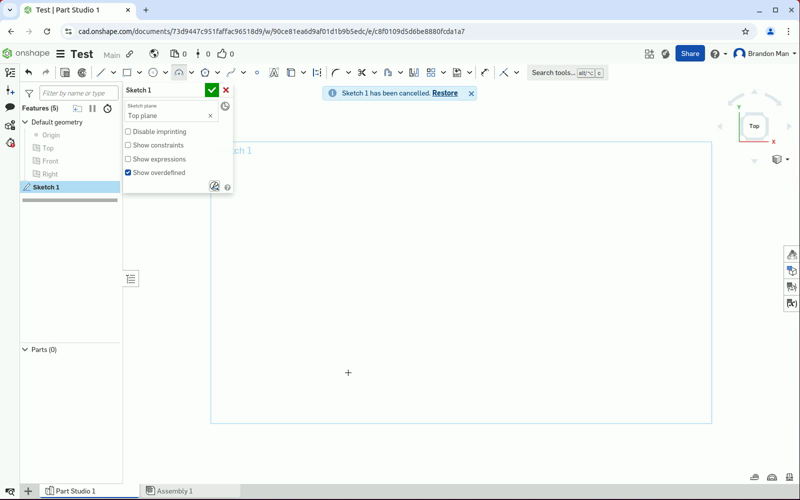
key_up(shift)
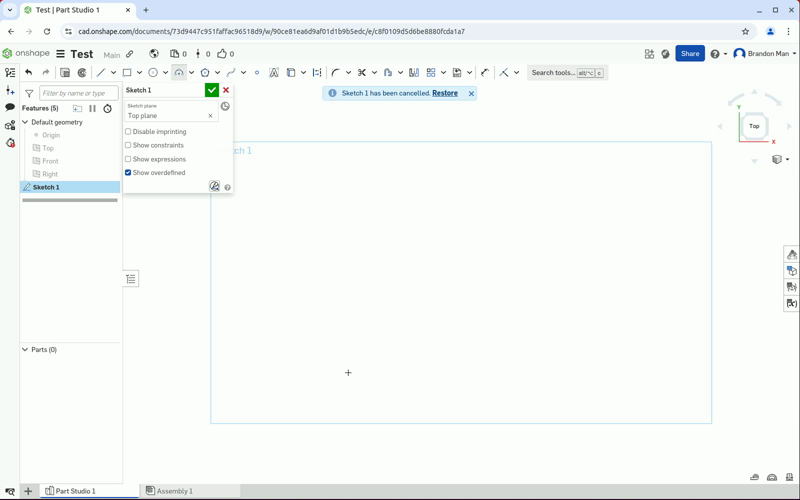
key_down(shift)
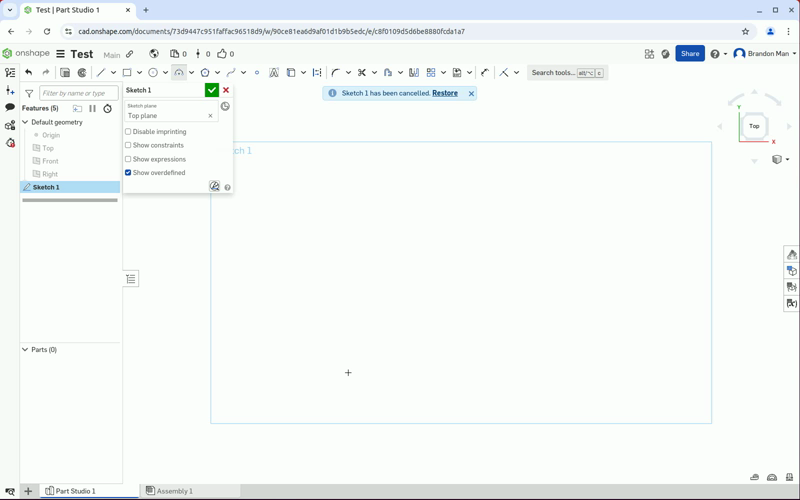
mouse_move(353, 376)
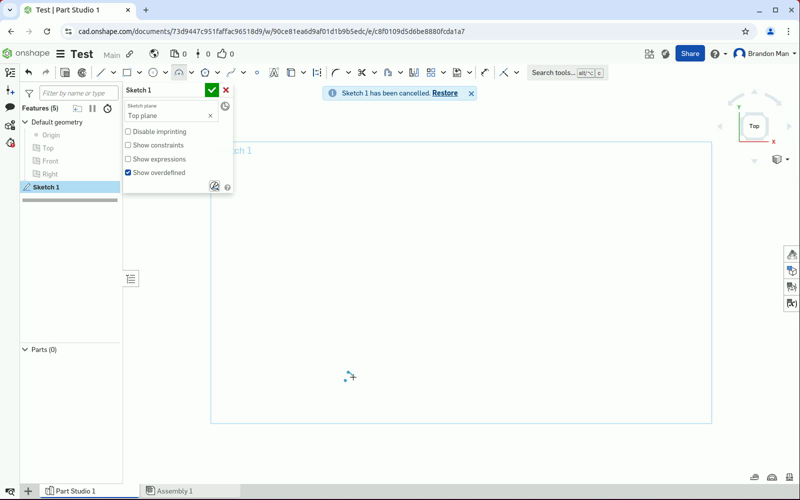
scroll(6)
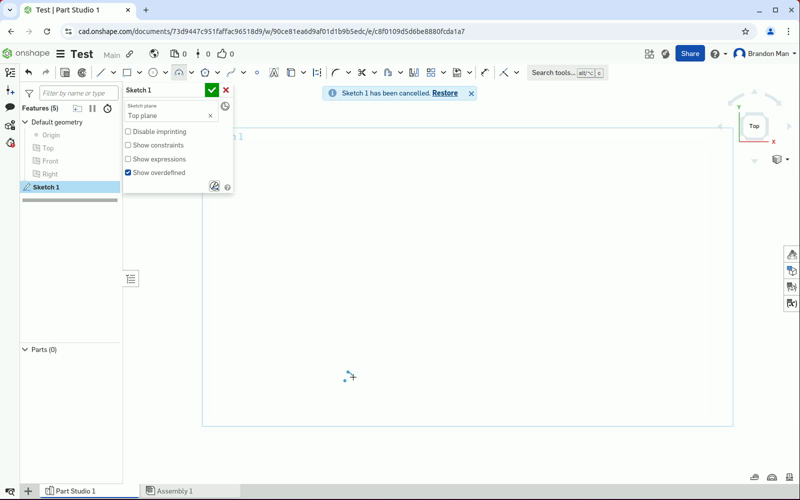
scroll(6)
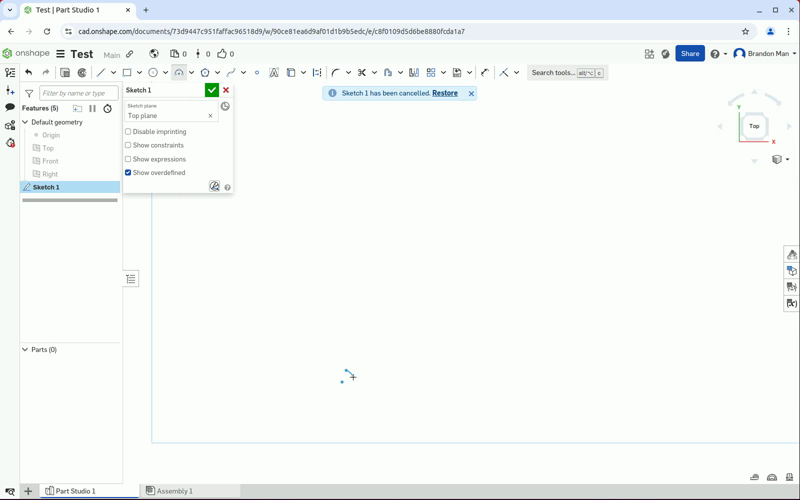
scroll(6)
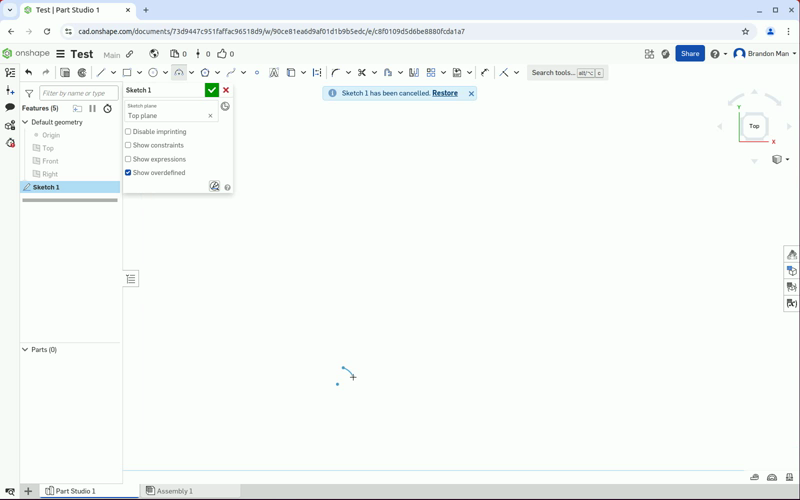
scroll(6)
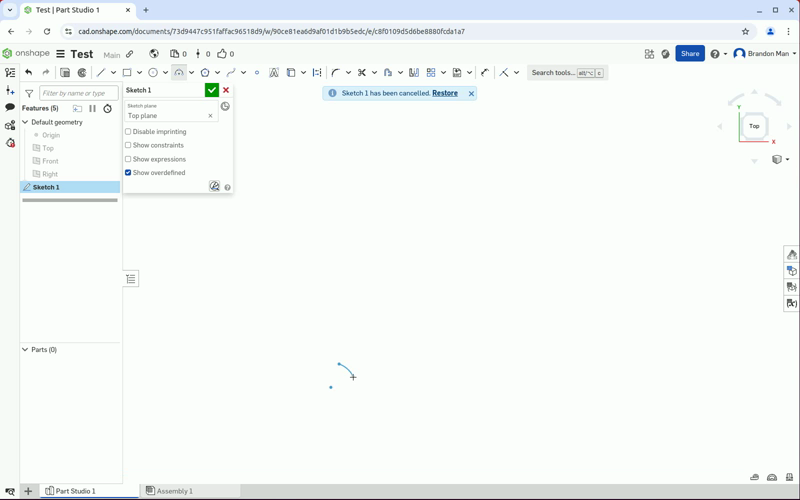
scroll(6)
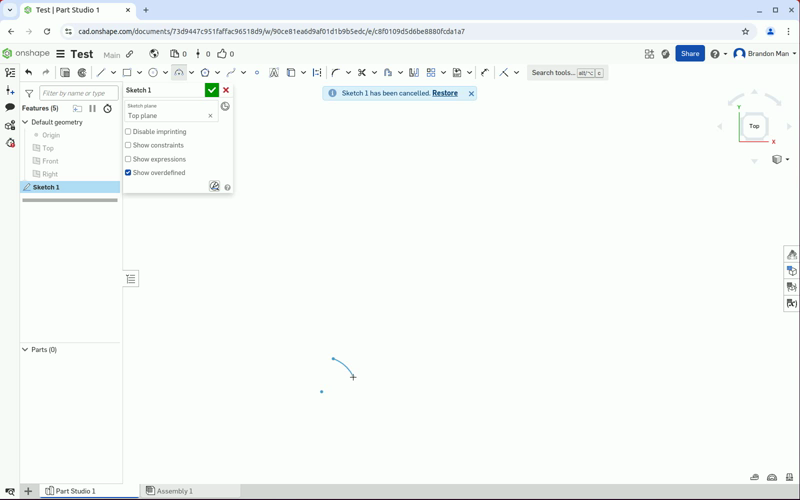
scroll(6)
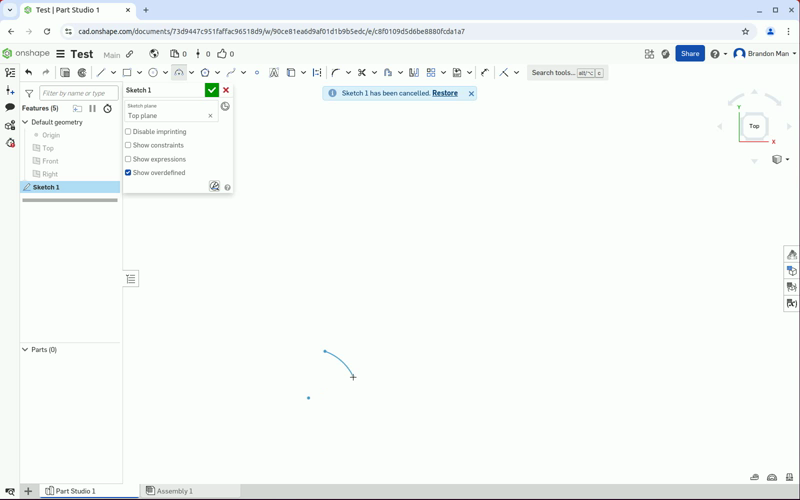
scroll(6)
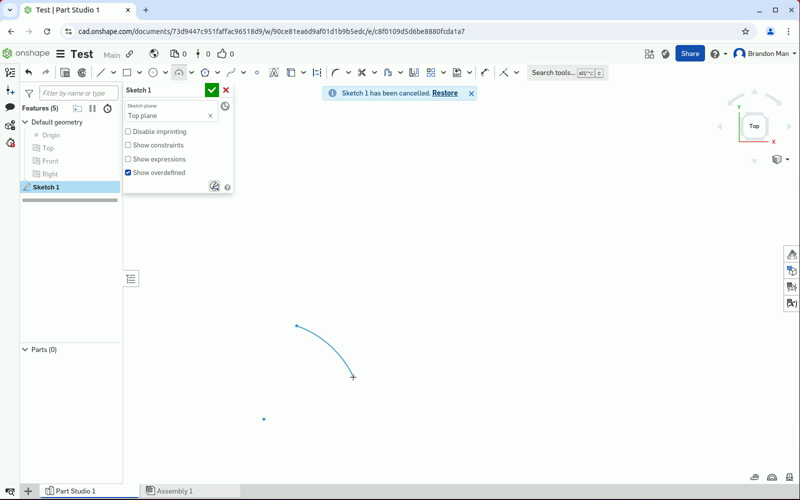
click(353, 376)
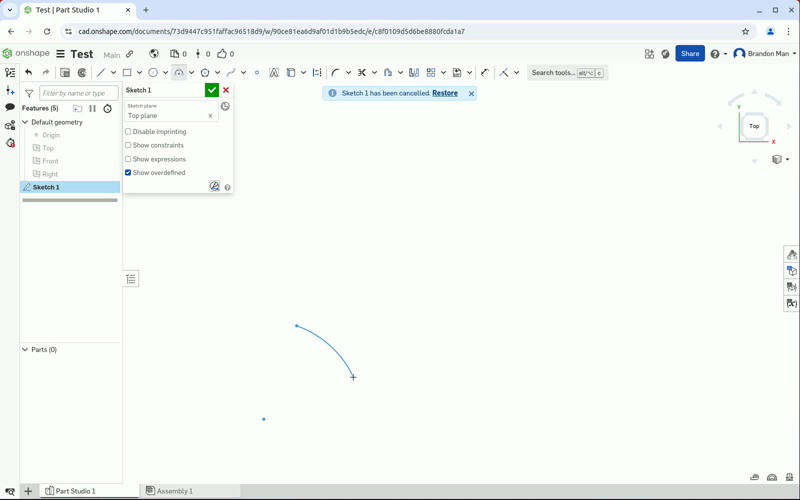
scroll(-6)
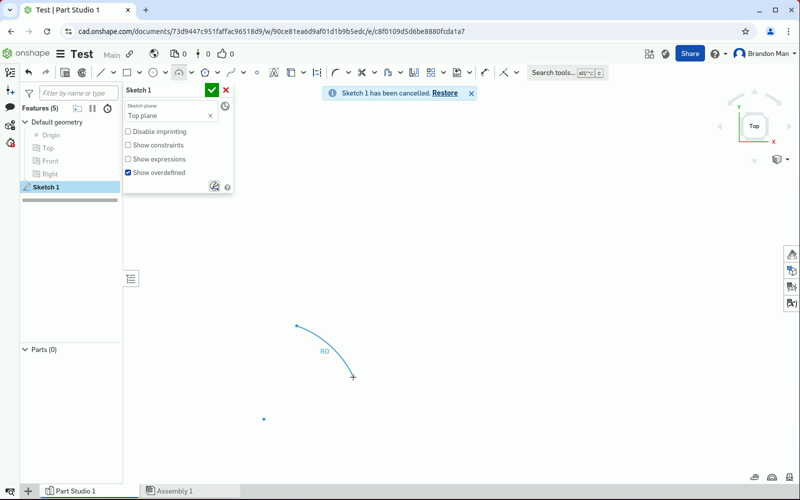
scroll(-6)
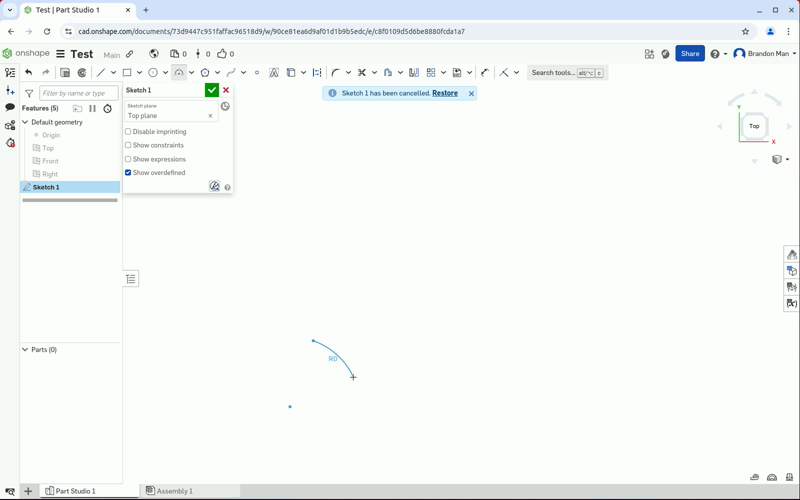
scroll(-6)
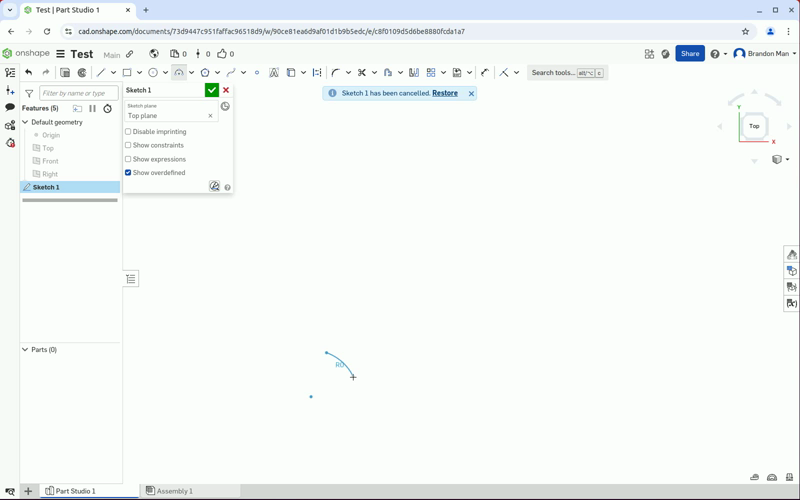
scroll(-6)
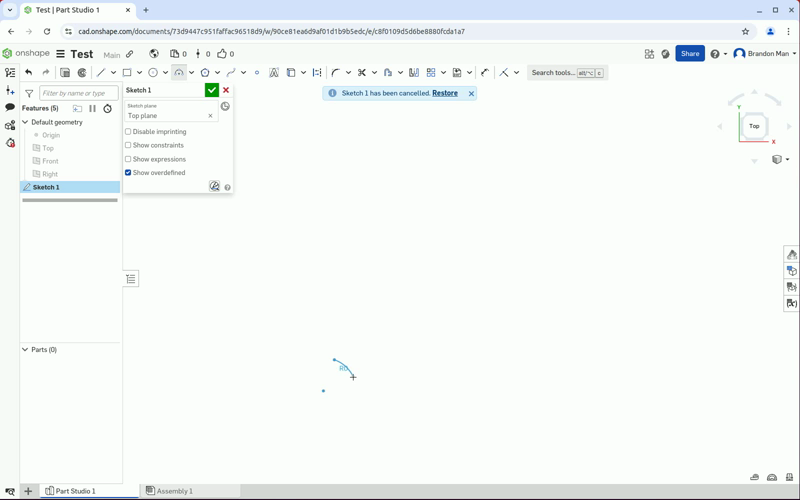
scroll(-6)
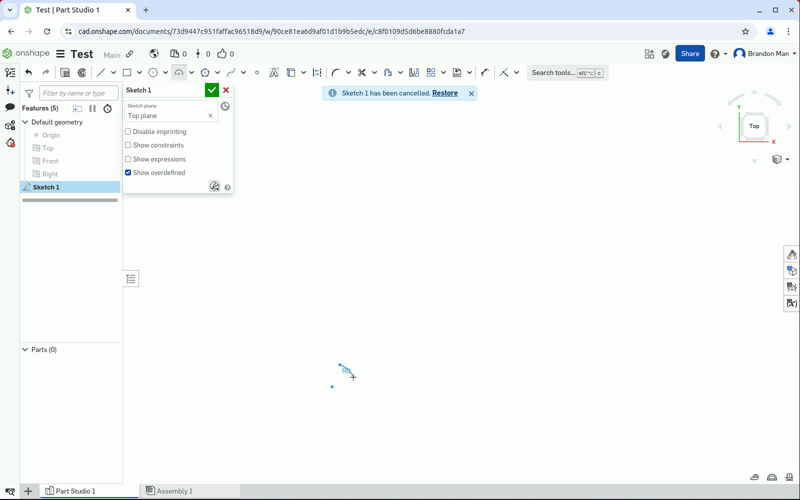
scroll(-6)
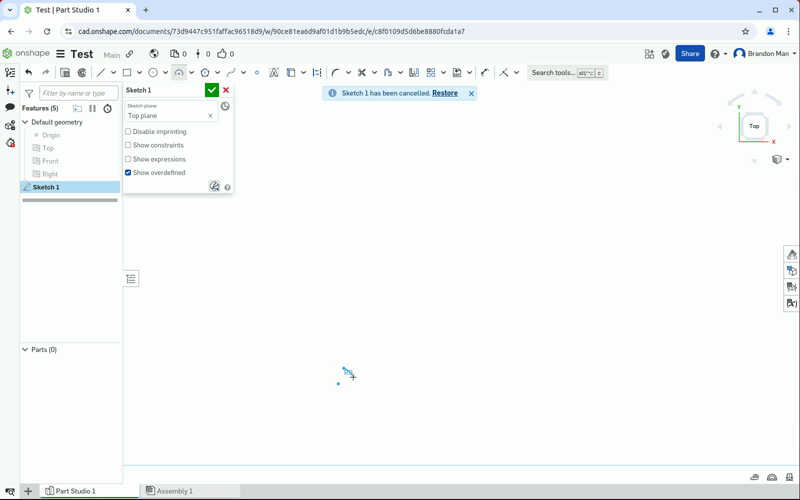
scroll(-6)
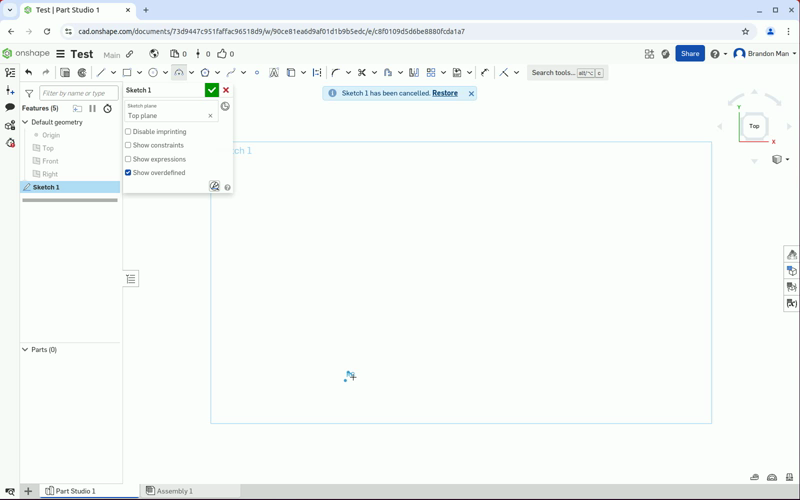
mouse_move(349, 375)
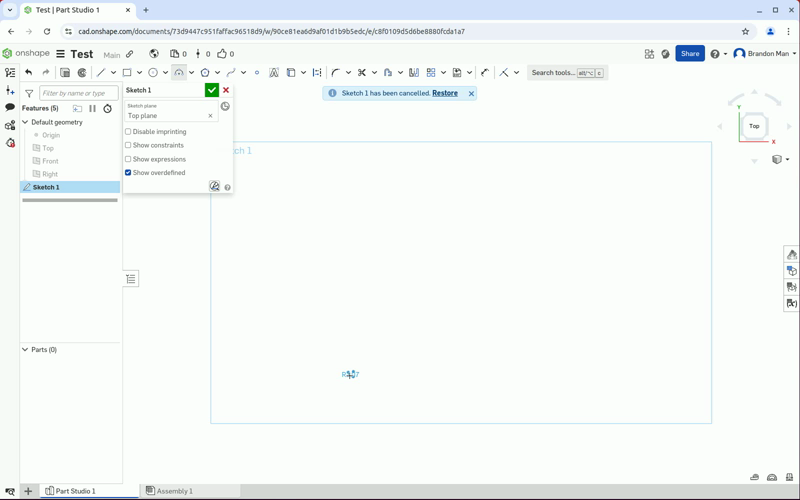
scroll(6)
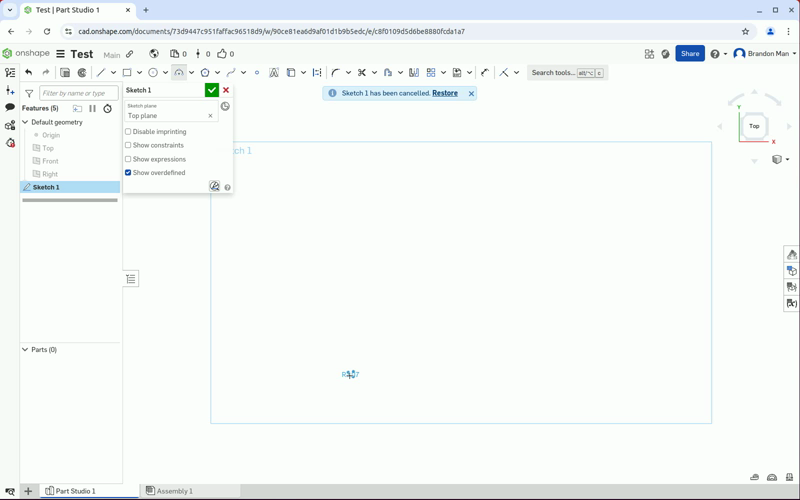
scroll(6)
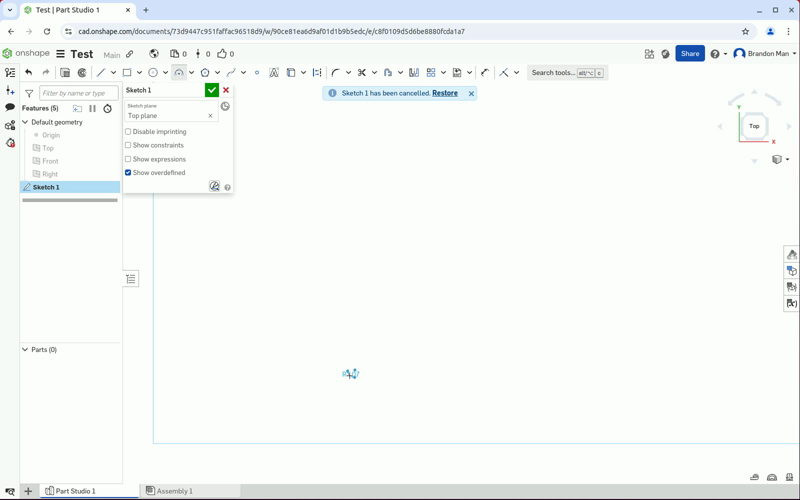
scroll(6)
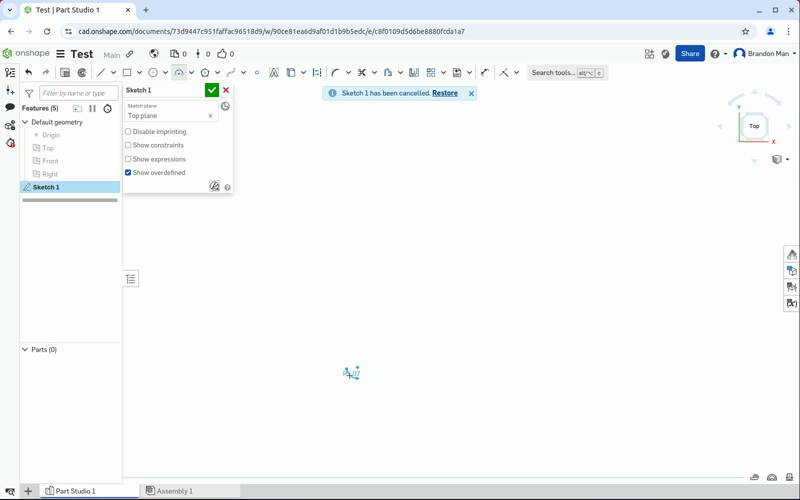
scroll(6)
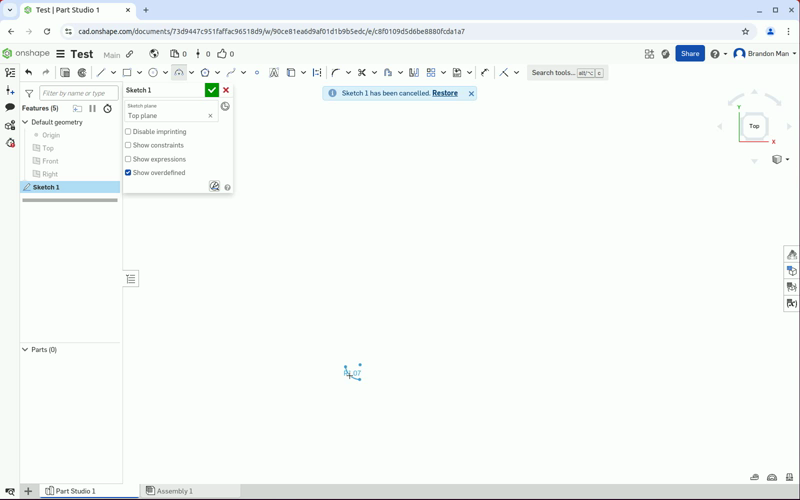
scroll(6)
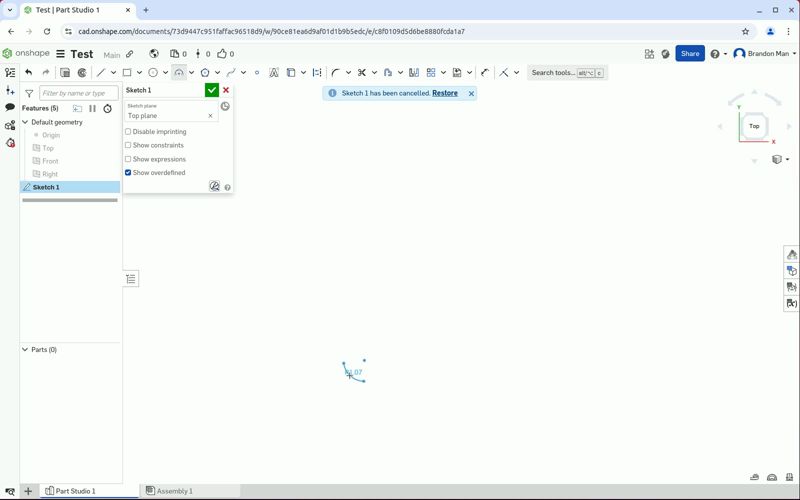
scroll(6)
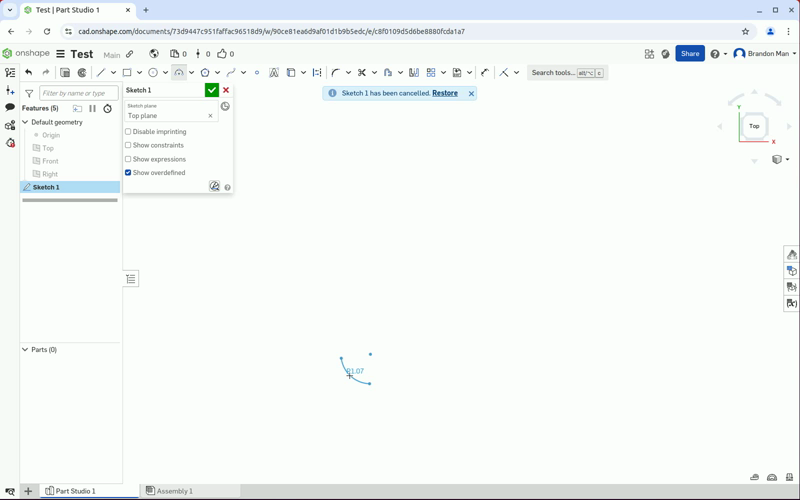
scroll(6)
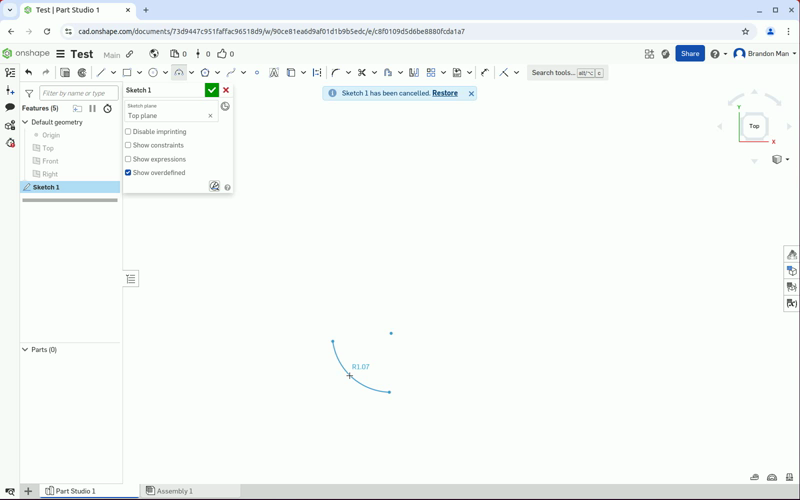
click(349, 375)
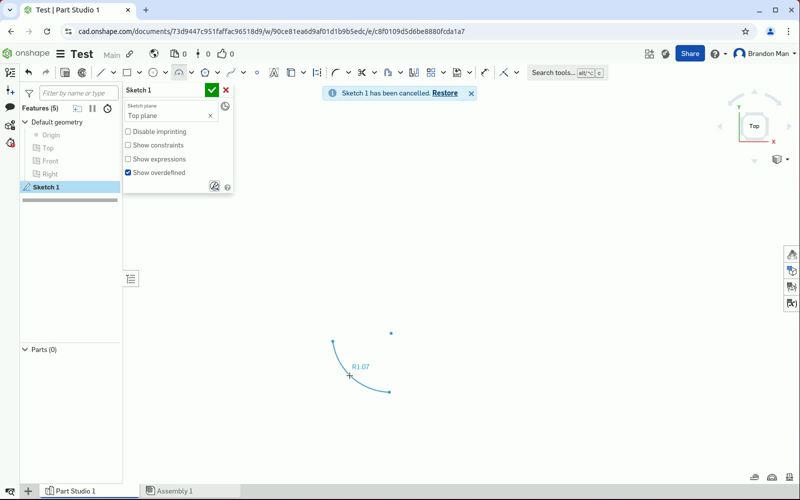
scroll(-6)
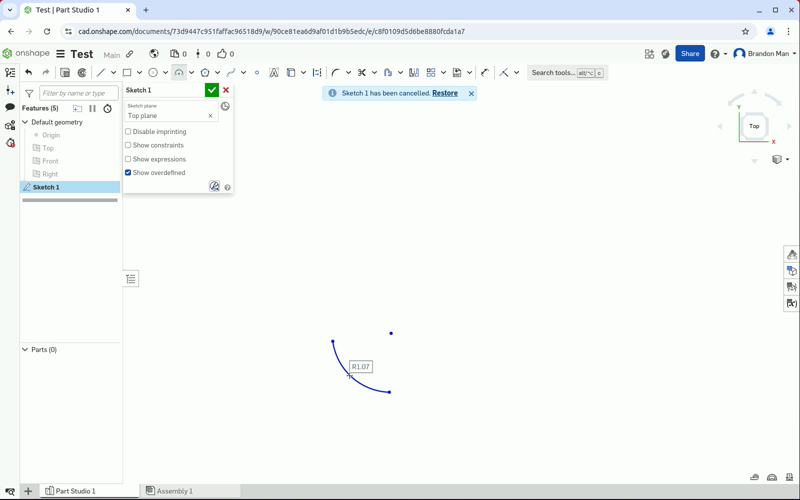
scroll(-6)
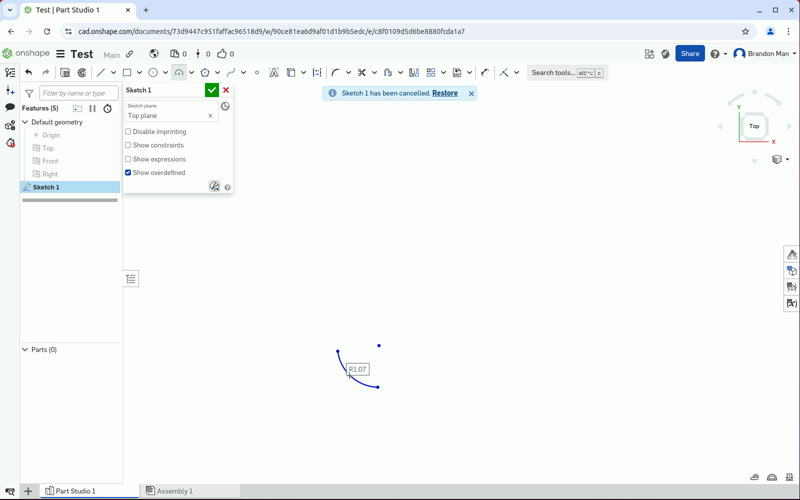
scroll(-6)
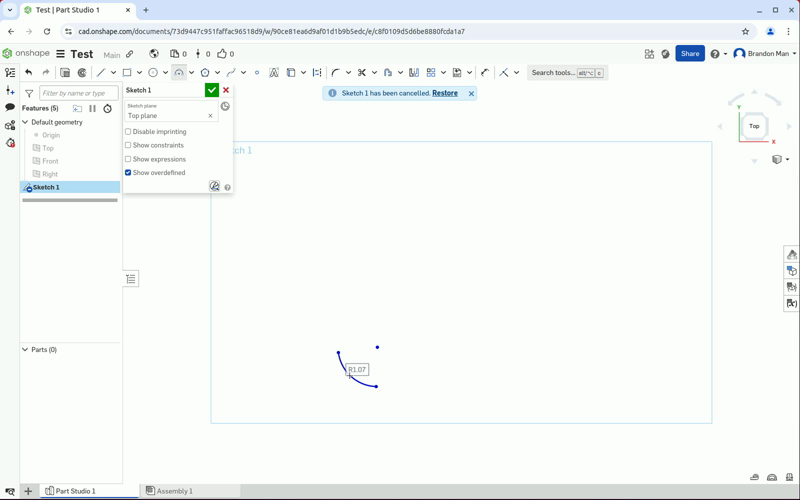
scroll(-6)
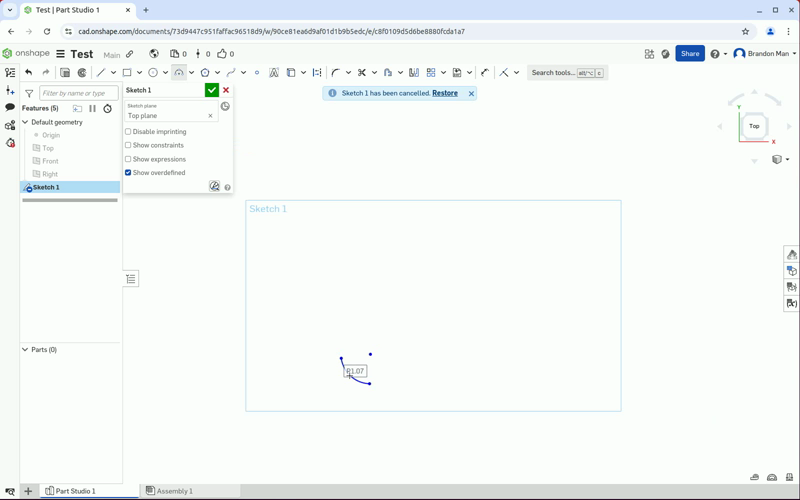
scroll(-6)
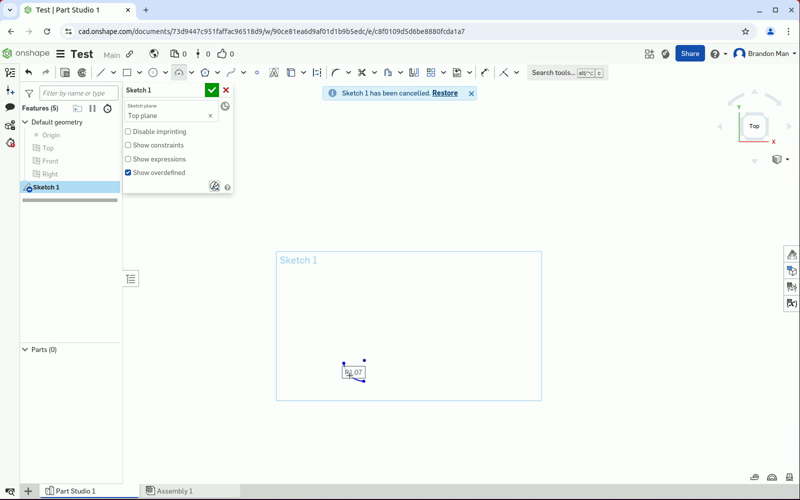
scroll(-6)
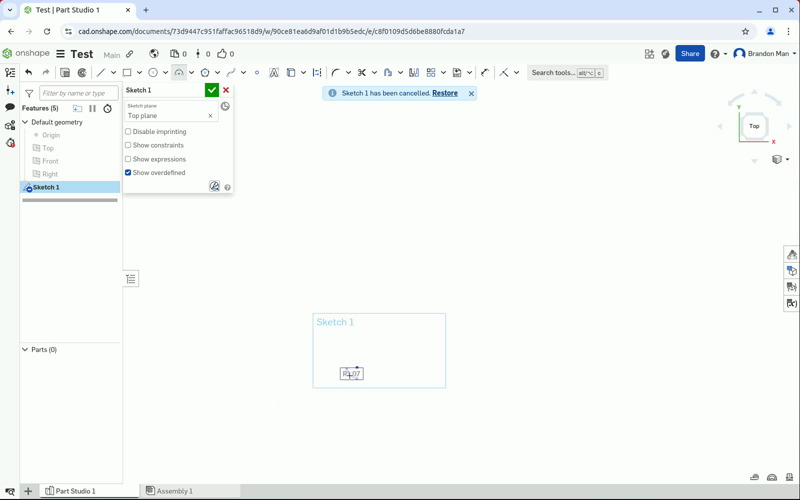
scroll(-6)
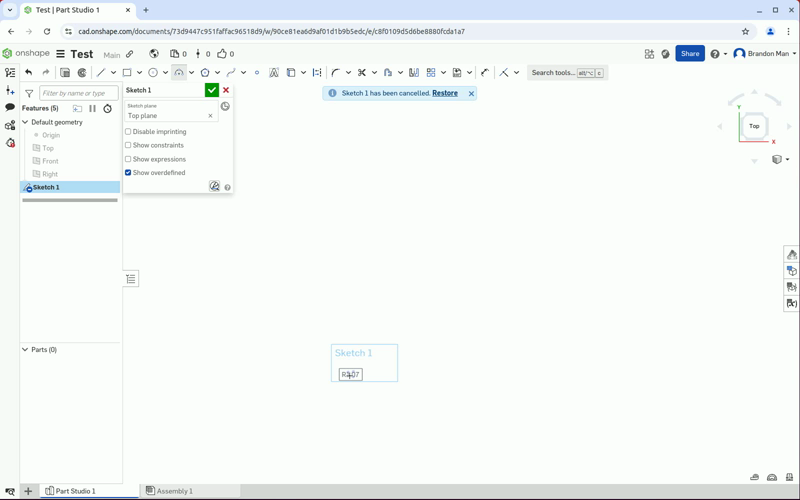
key_up(shift)
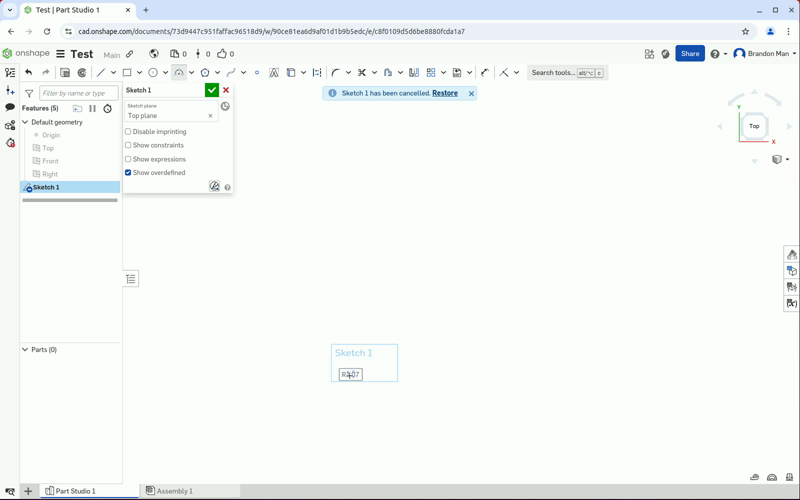
key(esc)
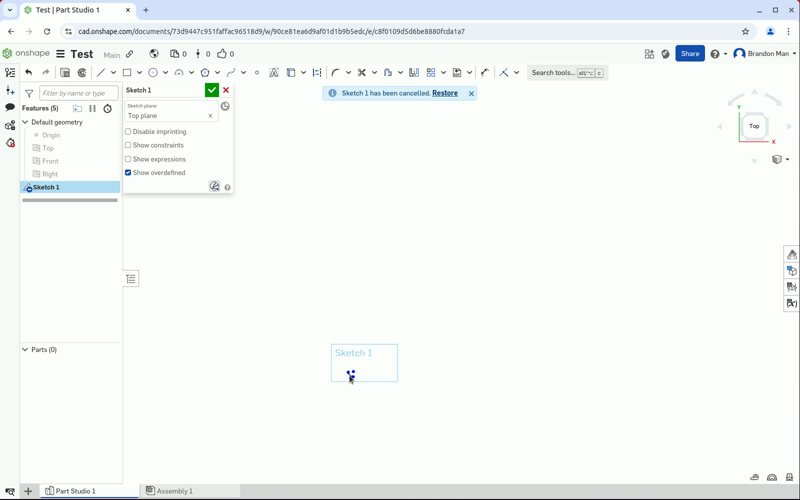
key(l)
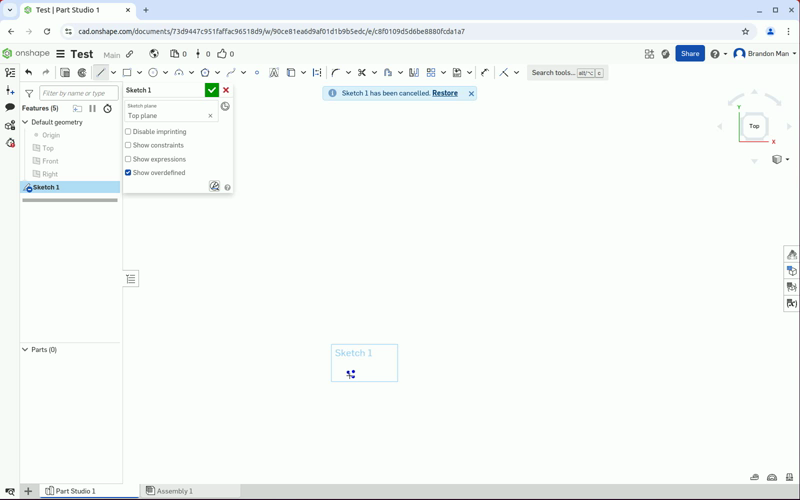
mouse_move(353, 376)
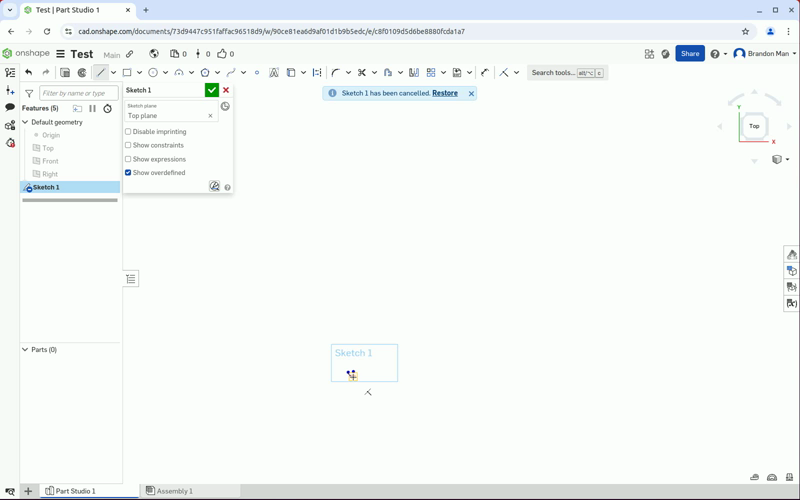
scroll(6)
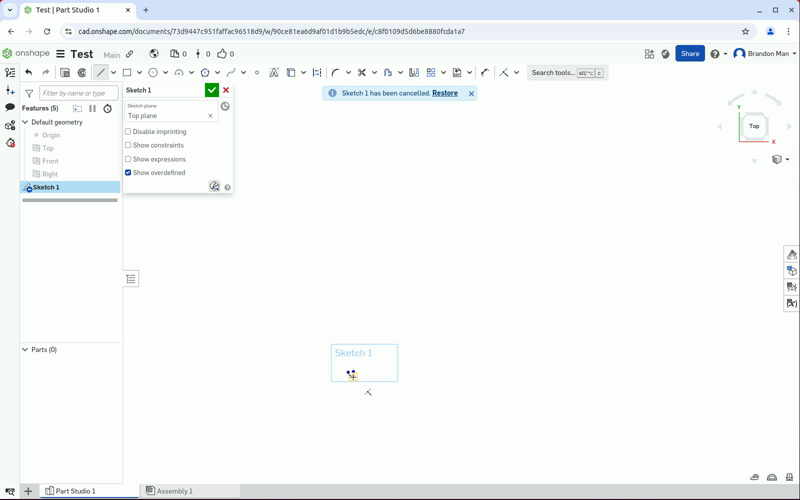
scroll(6)
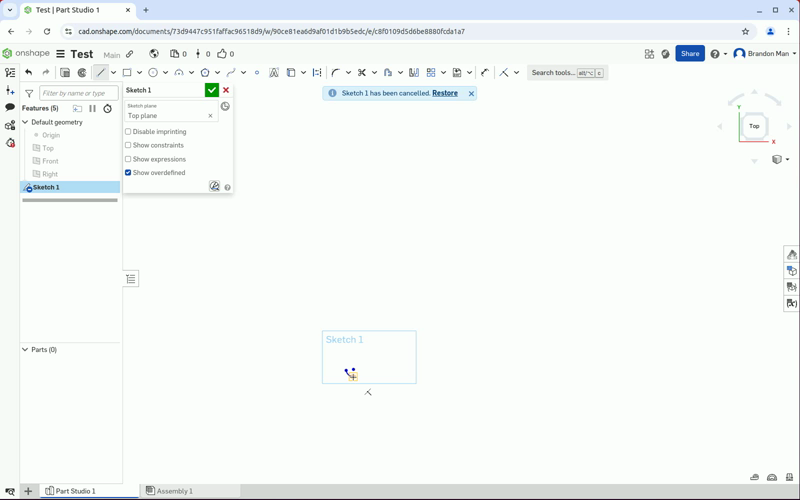
scroll(6)
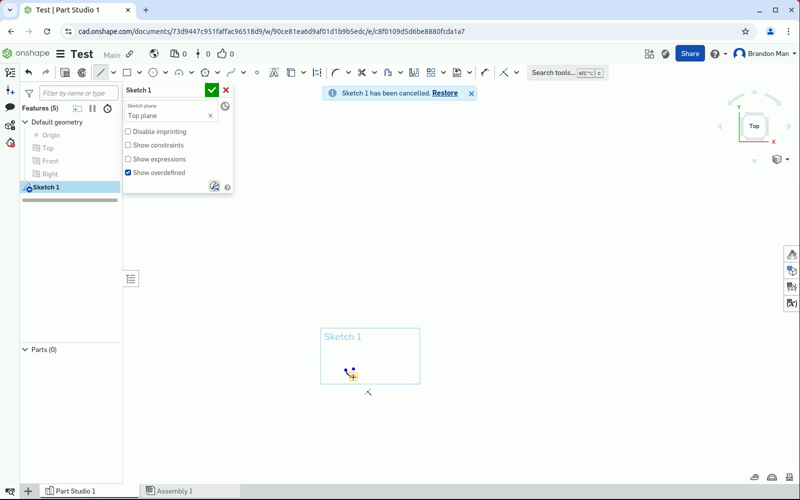
scroll(6)
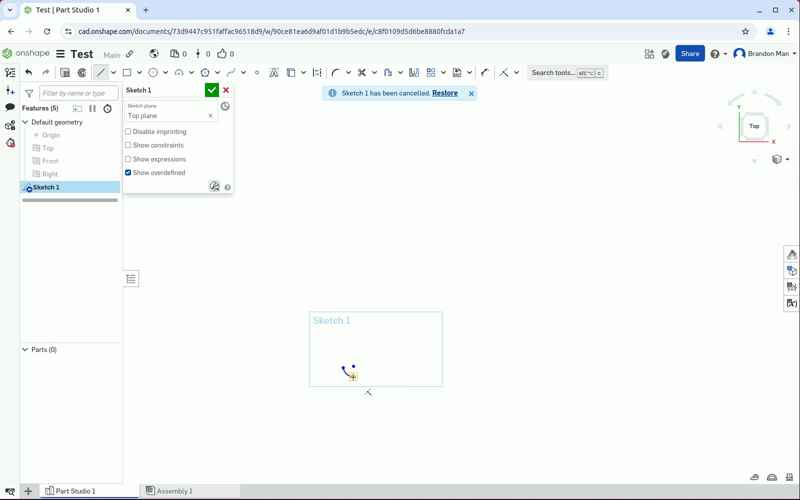
scroll(6)
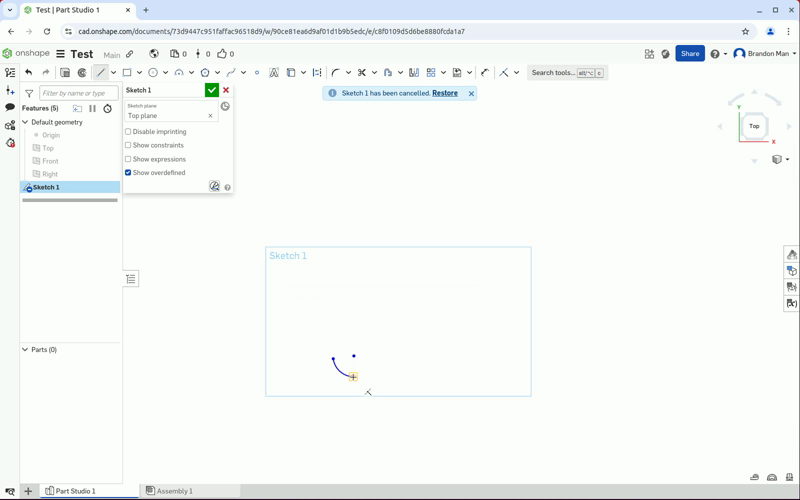
scroll(6)
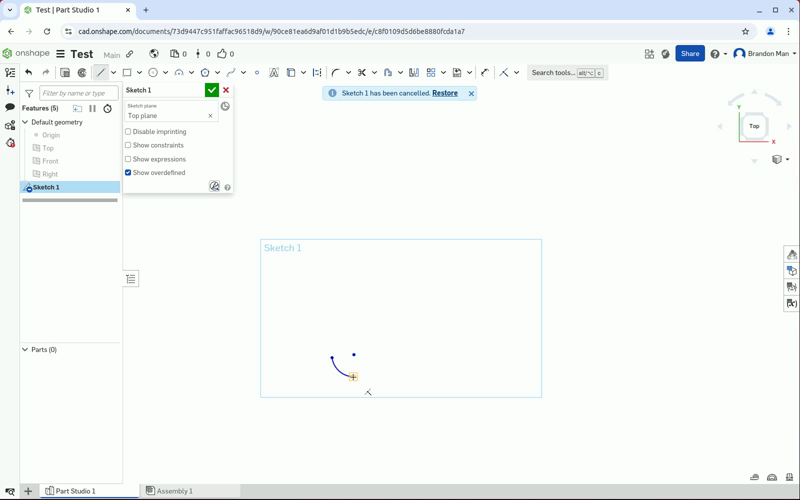
scroll(6)
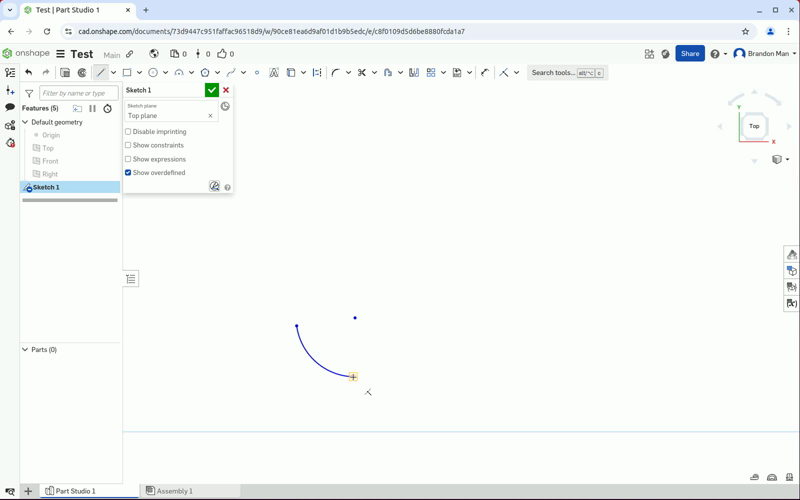
click(353, 376)
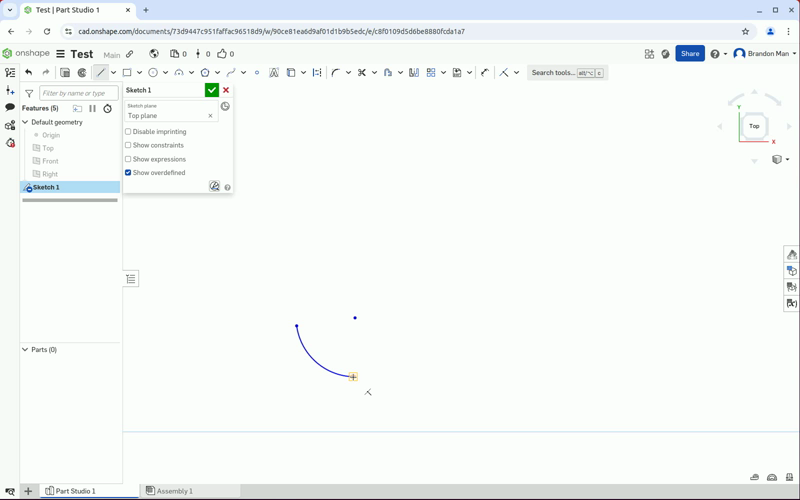
scroll(-6)
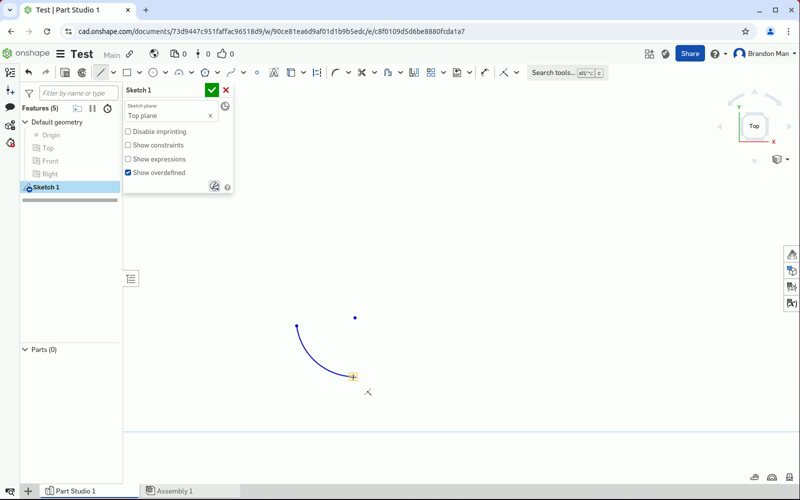
scroll(-6)
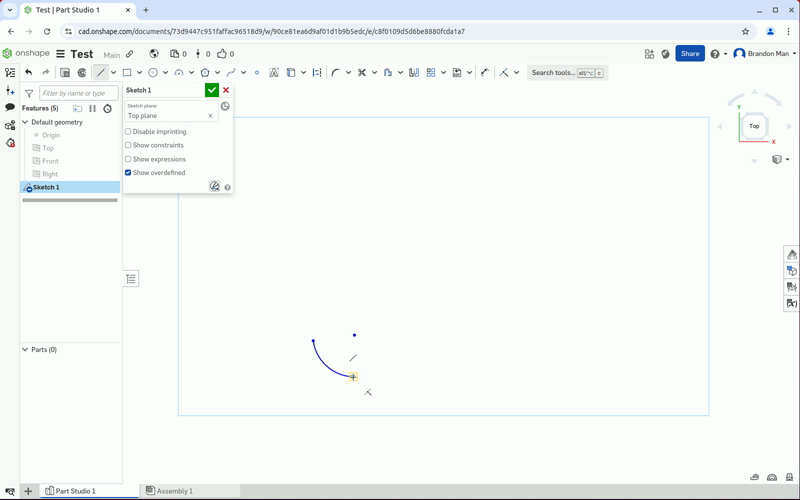
scroll(-6)
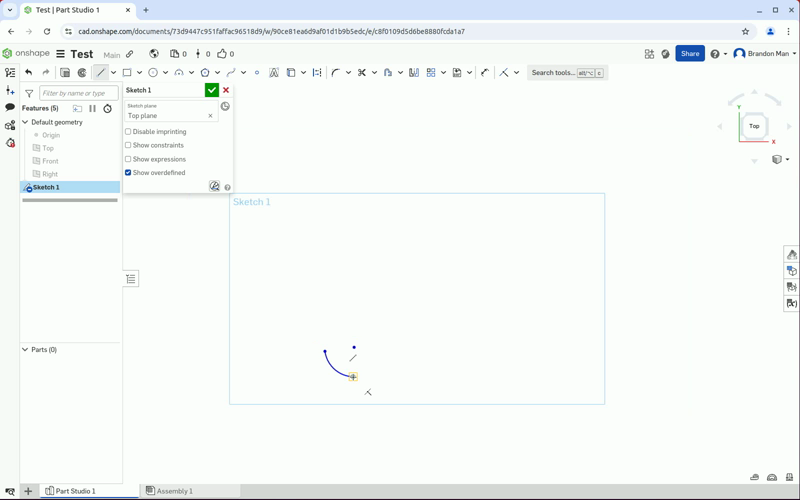
scroll(-6)
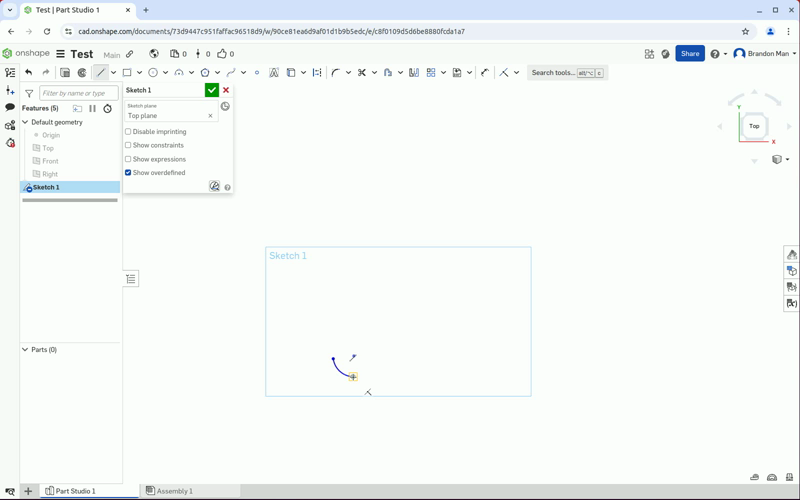
scroll(-6)
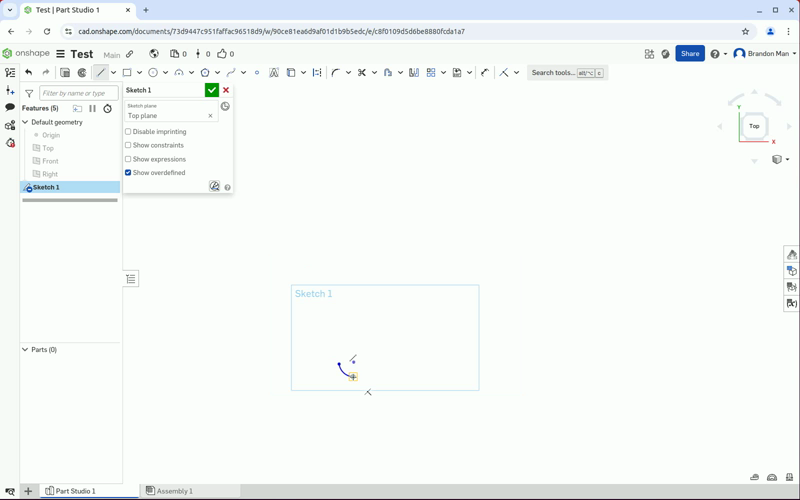
scroll(-6)
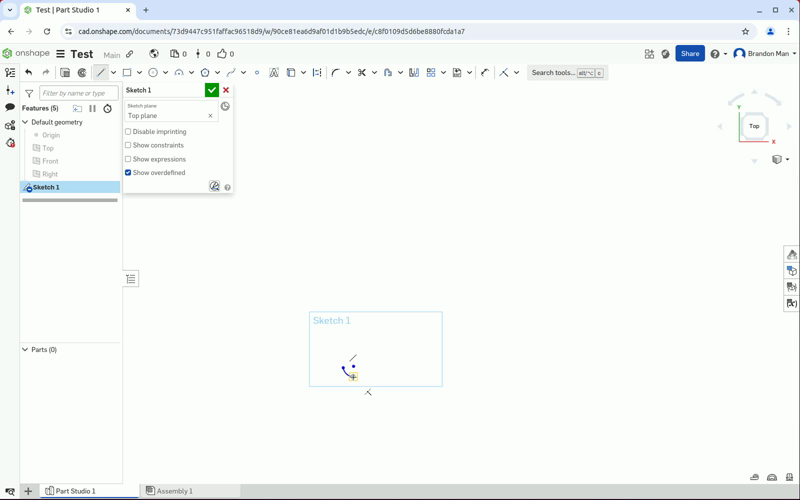
scroll(-6)
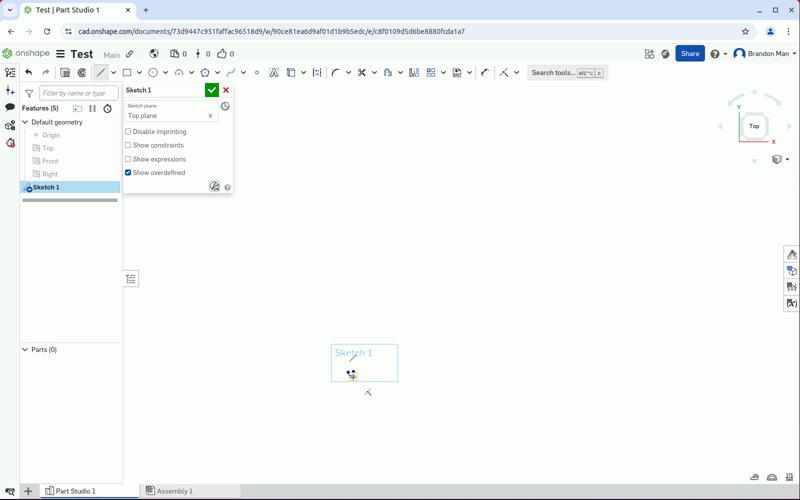
key_down(shift)
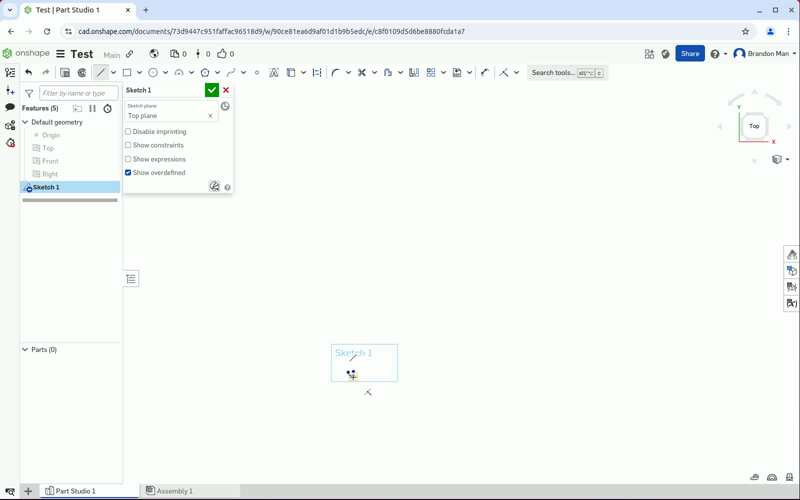
mouse_move(567, 376)
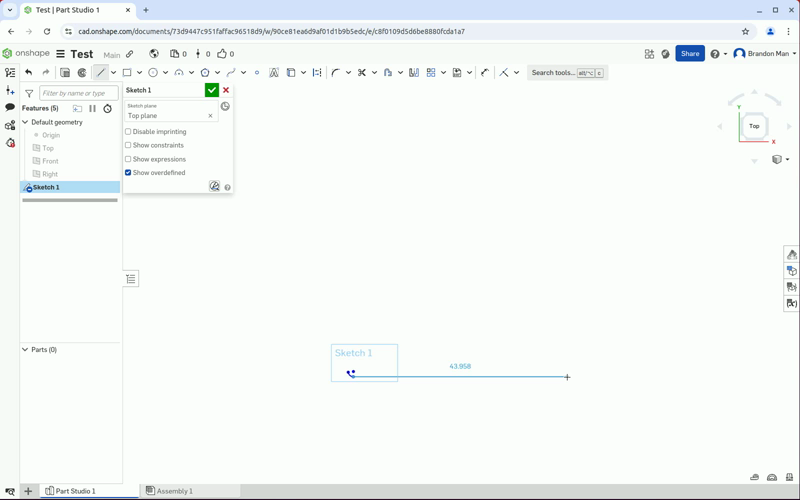
click(567, 376)
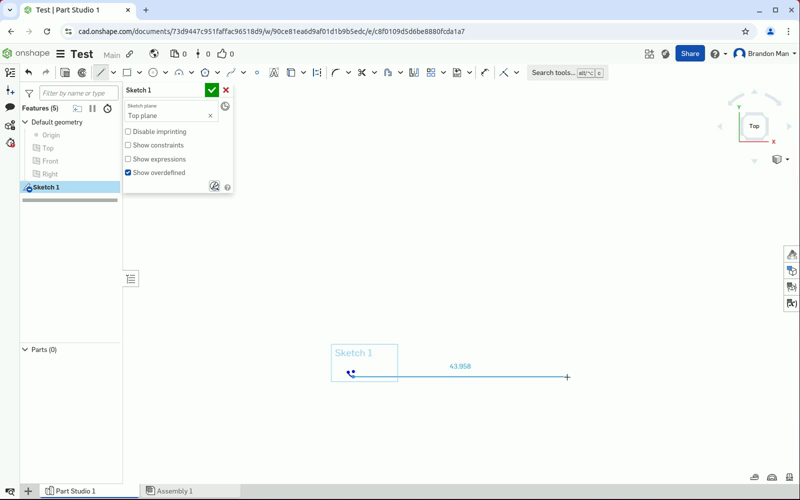
key_up(shift)
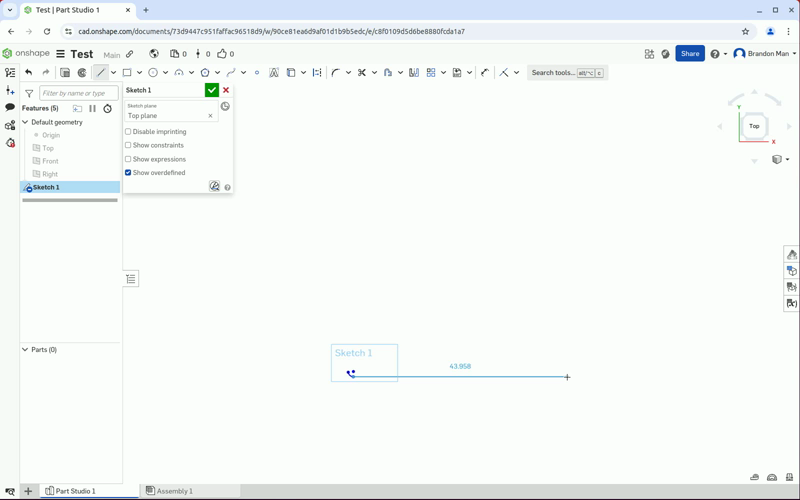
key(esc)
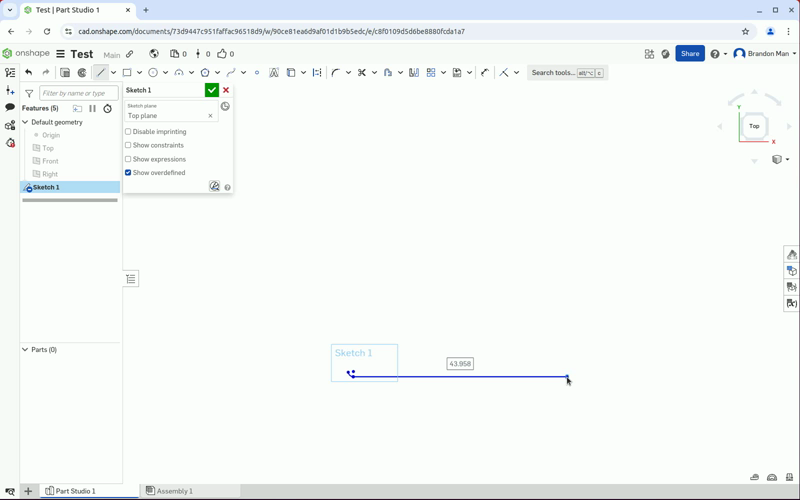
key(a)
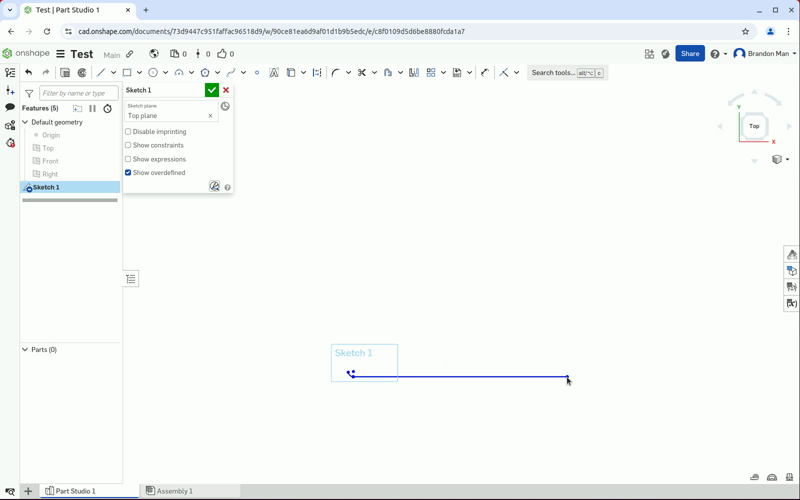
mouse_move(567, 376)
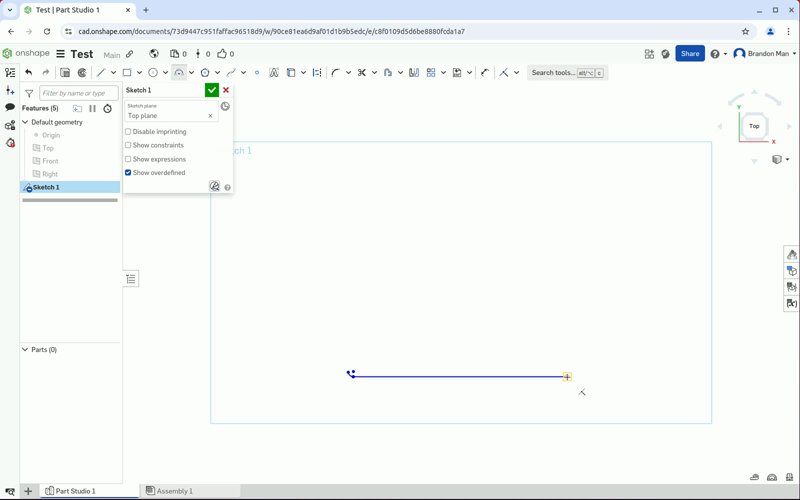
click(567, 376)
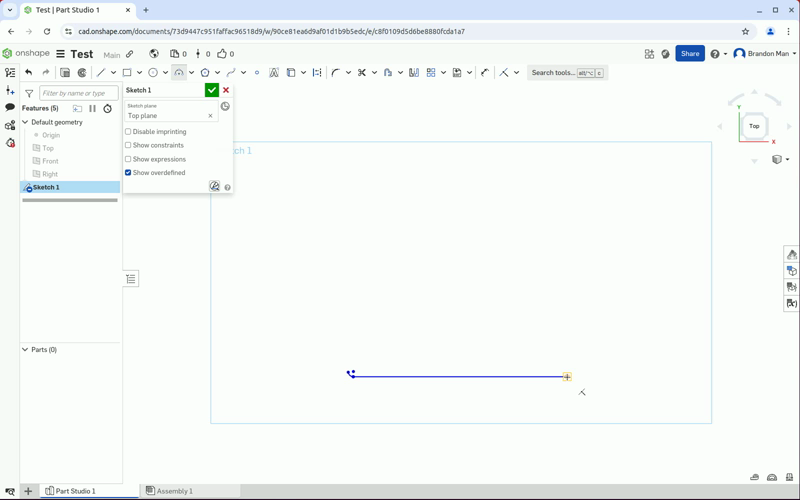
key_down(shift)
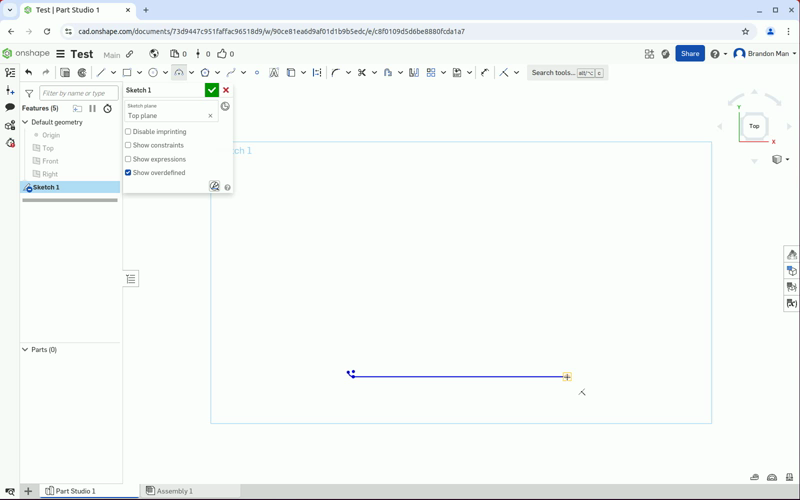
mouse_move(572, 372)
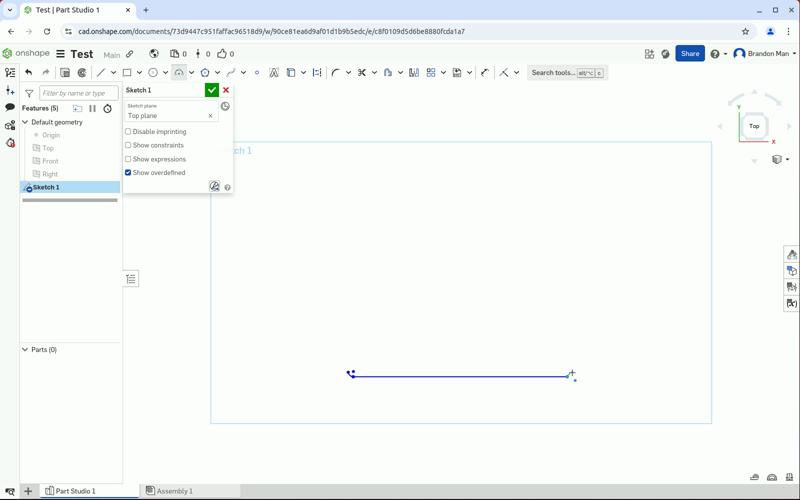
scroll(6)
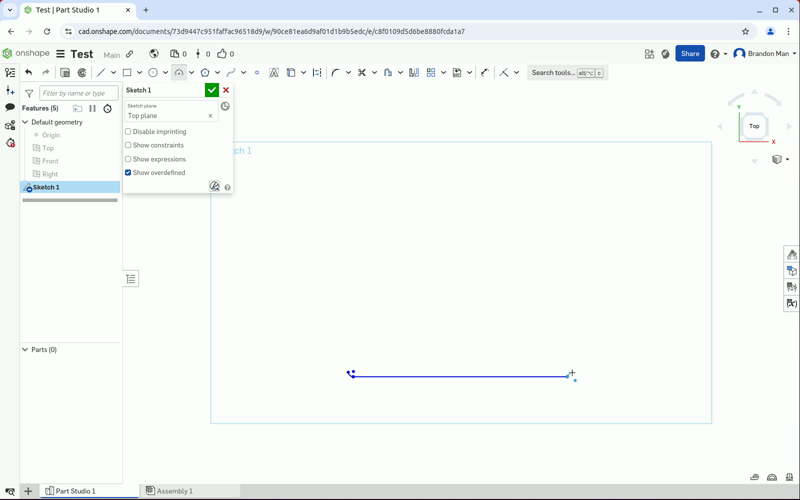
scroll(6)
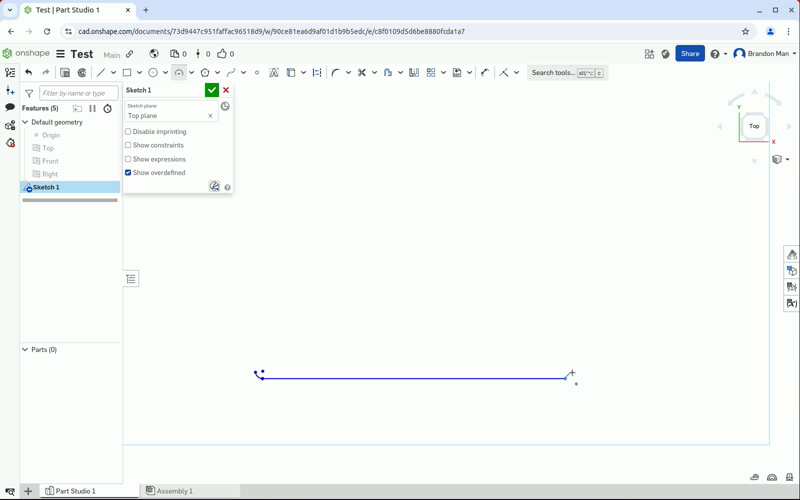
scroll(6)
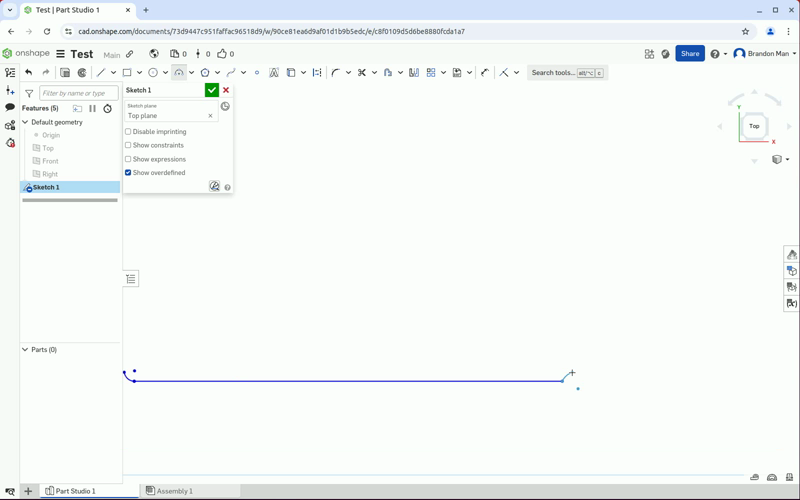
scroll(6)
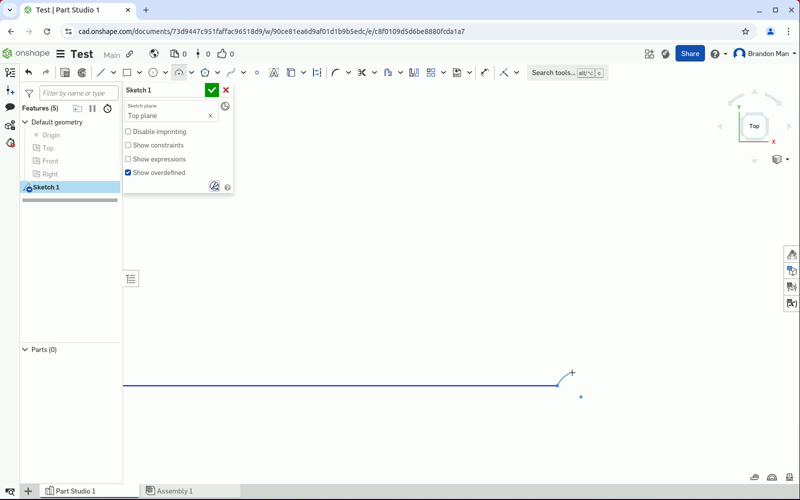
scroll(6)
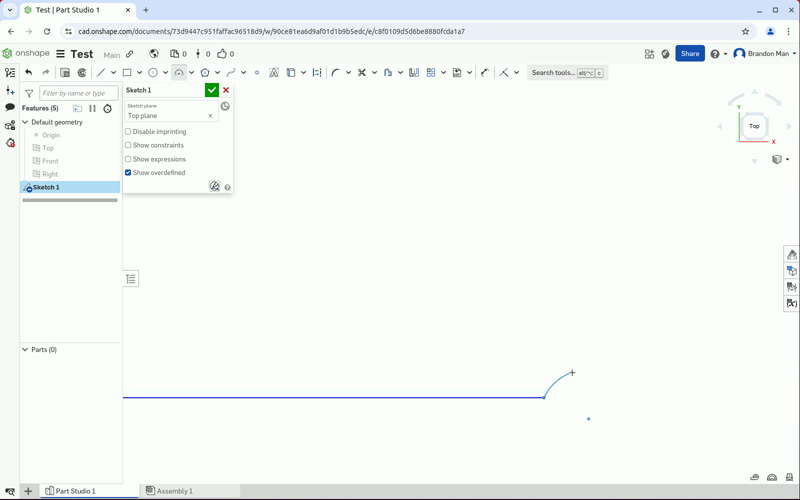
scroll(6)
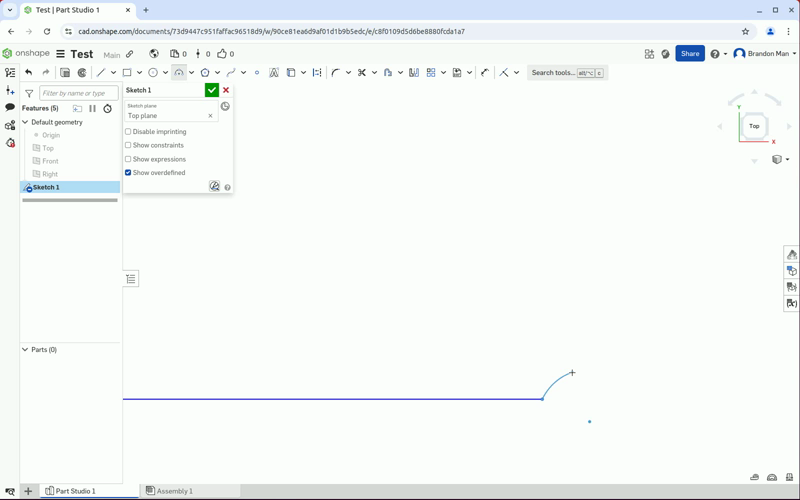
scroll(6)
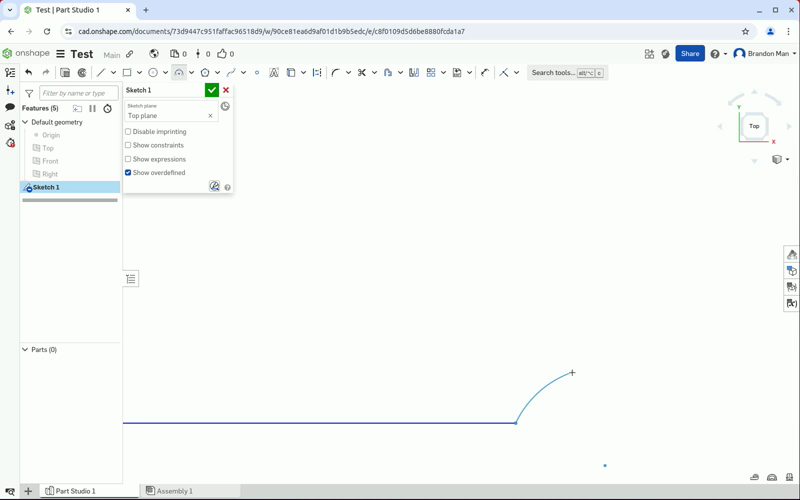
click(572, 372)
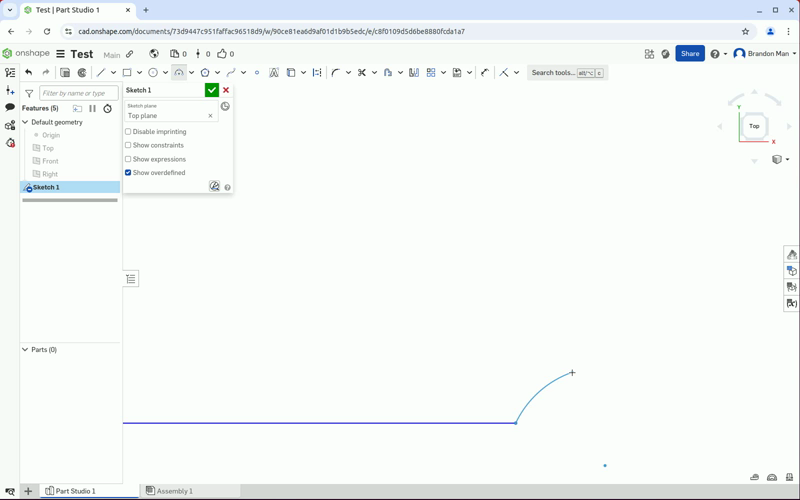
scroll(-6)
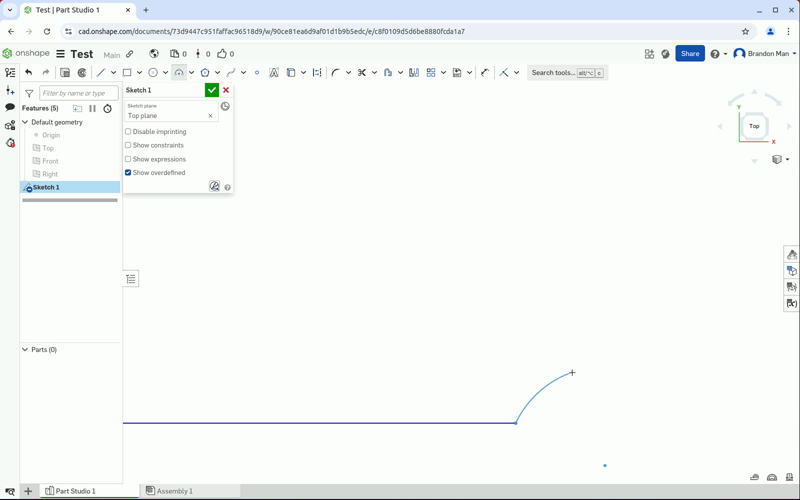
scroll(-6)
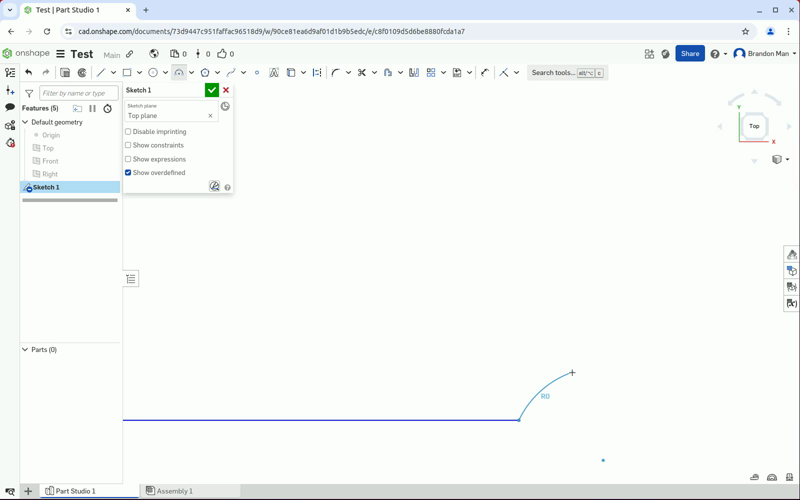
scroll(-6)
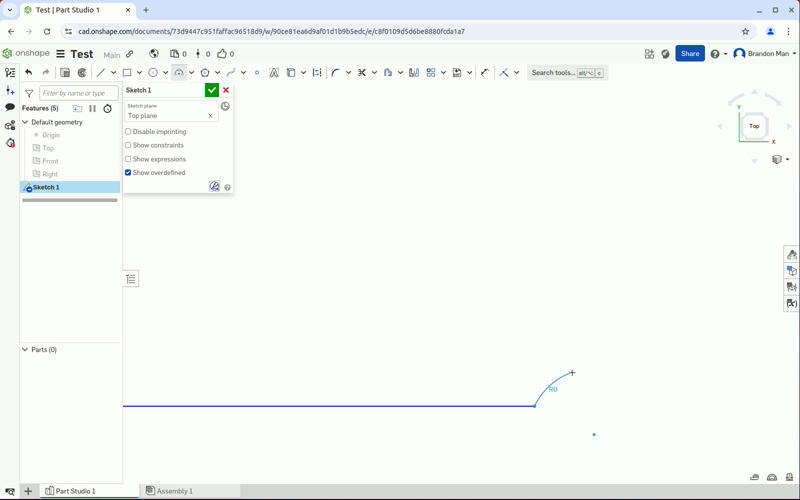
scroll(-6)
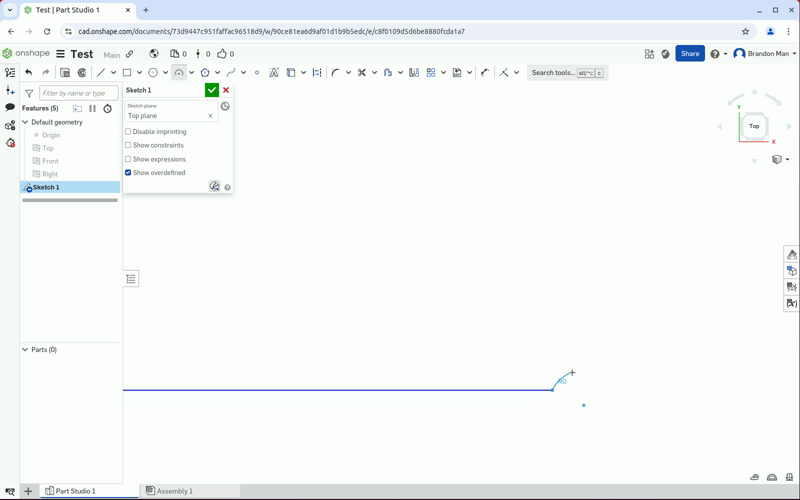
scroll(-6)
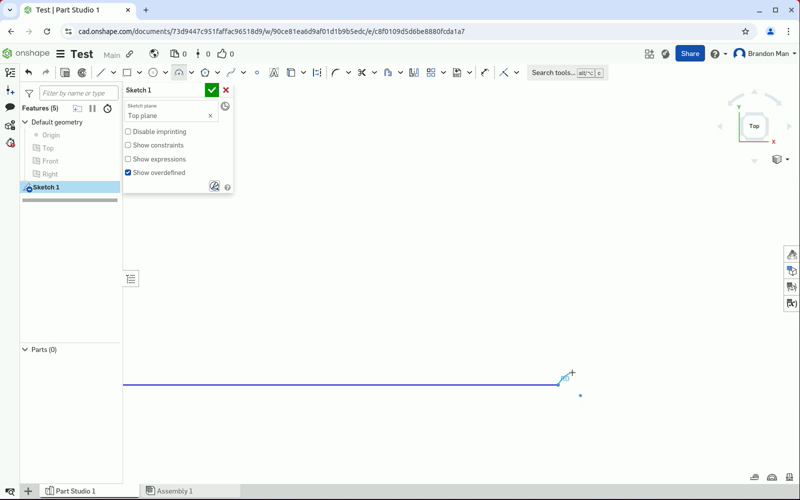
scroll(-6)
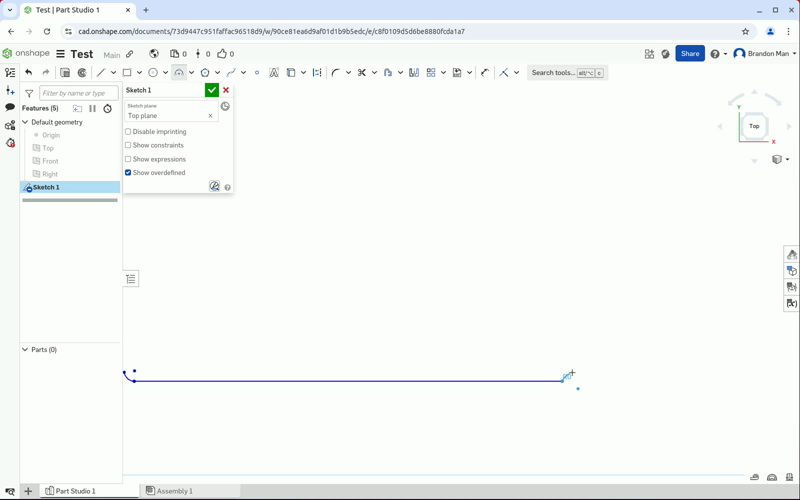
scroll(-6)
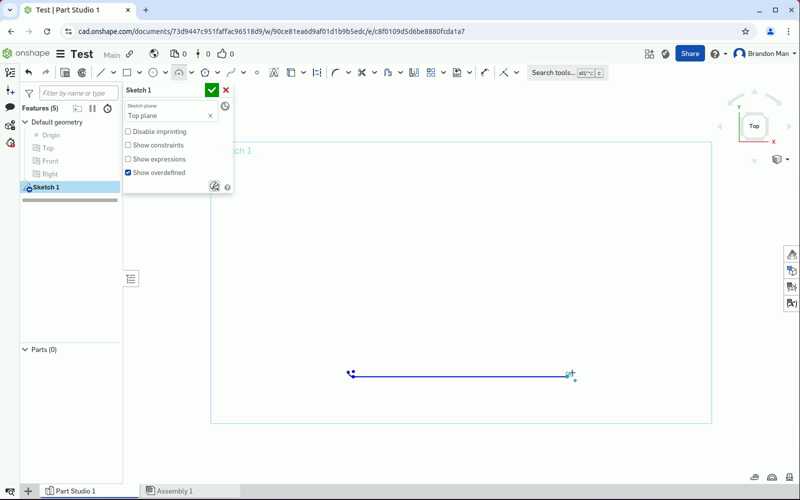
mouse_move(570, 375)
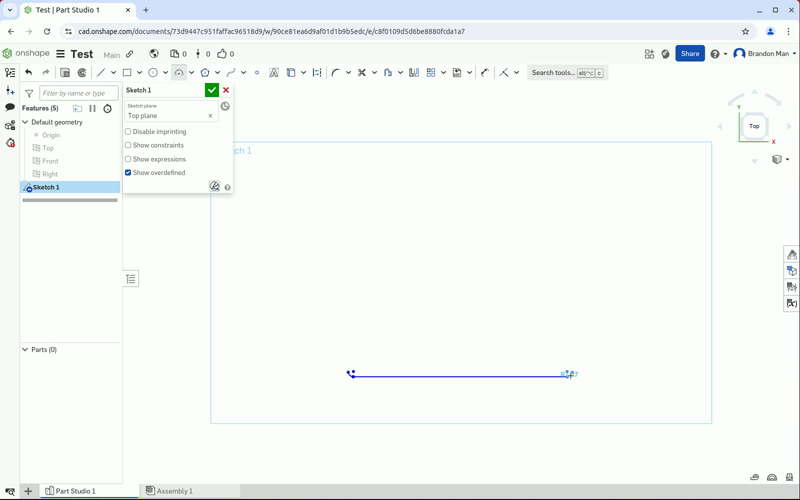
scroll(6)
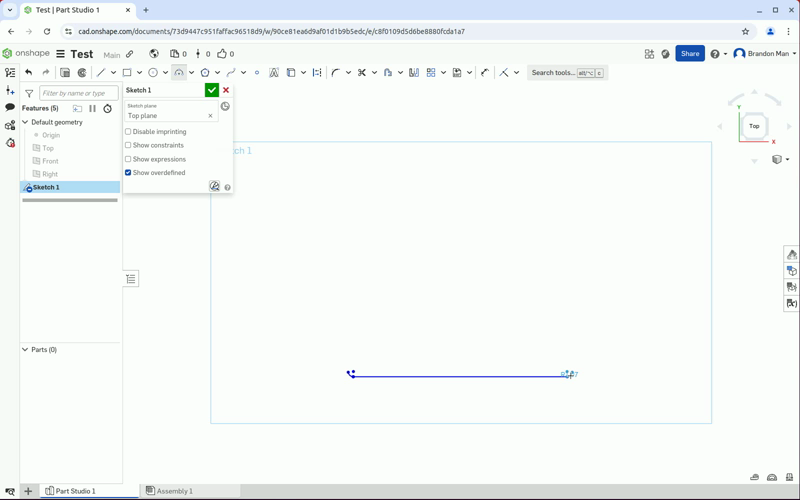
scroll(6)
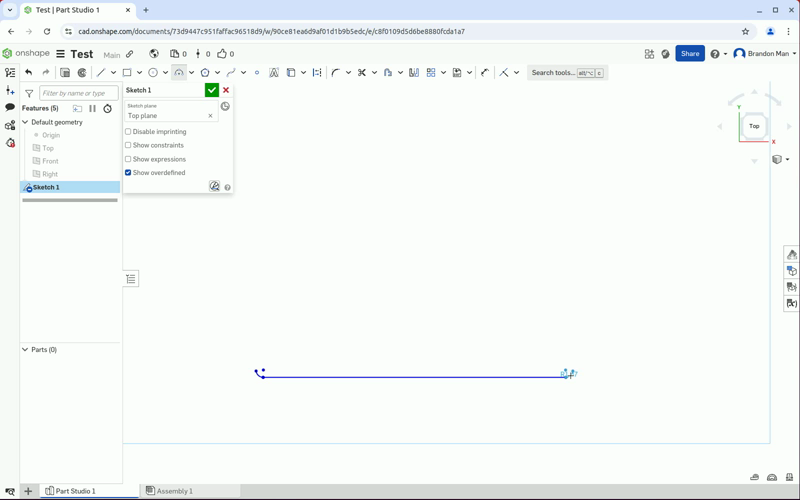
scroll(6)
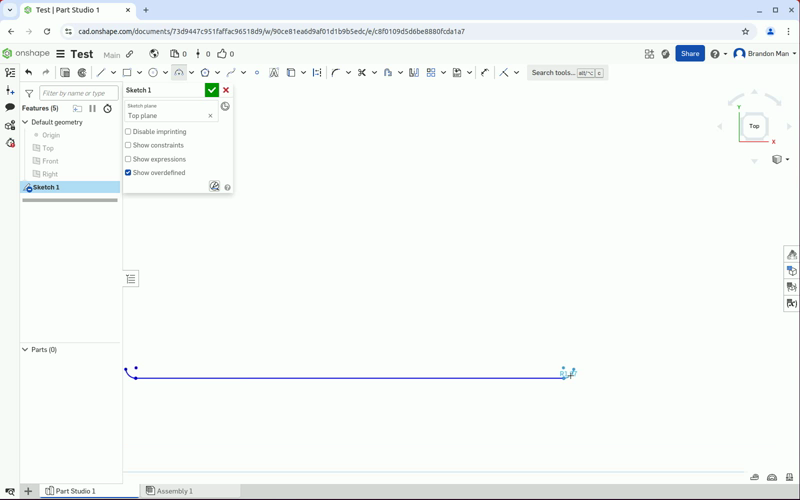
scroll(6)
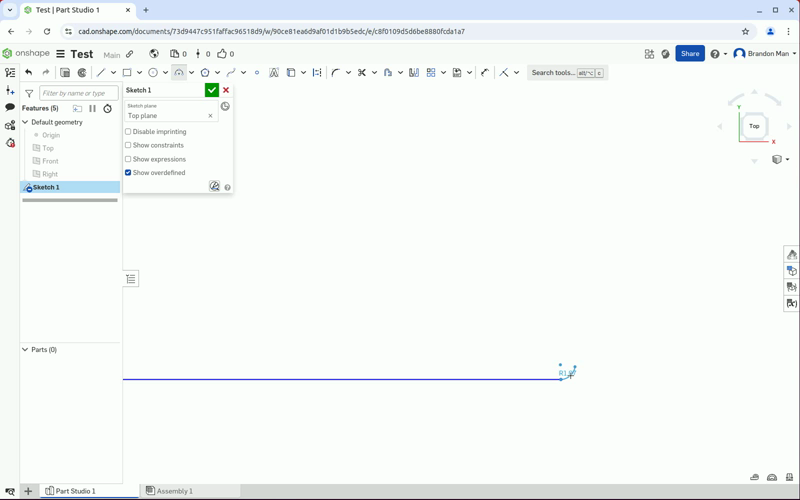
scroll(6)
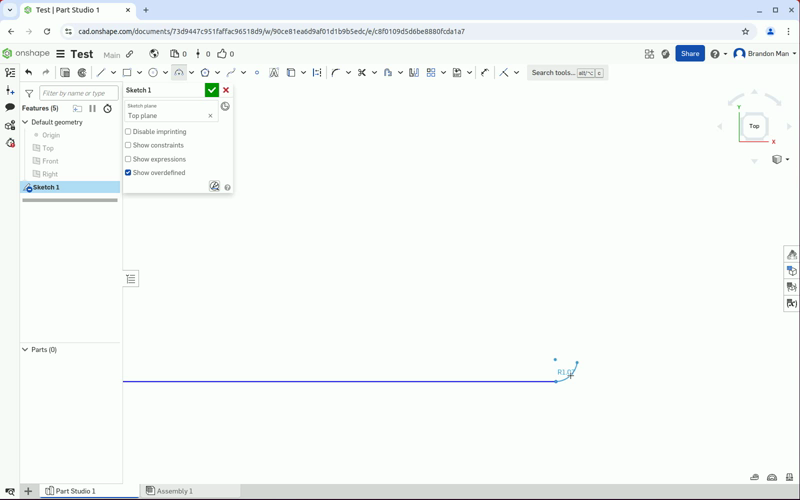
scroll(6)
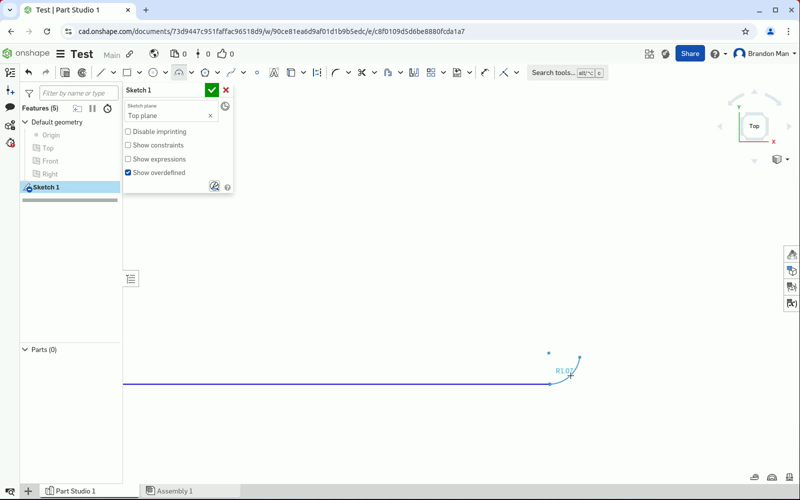
scroll(6)
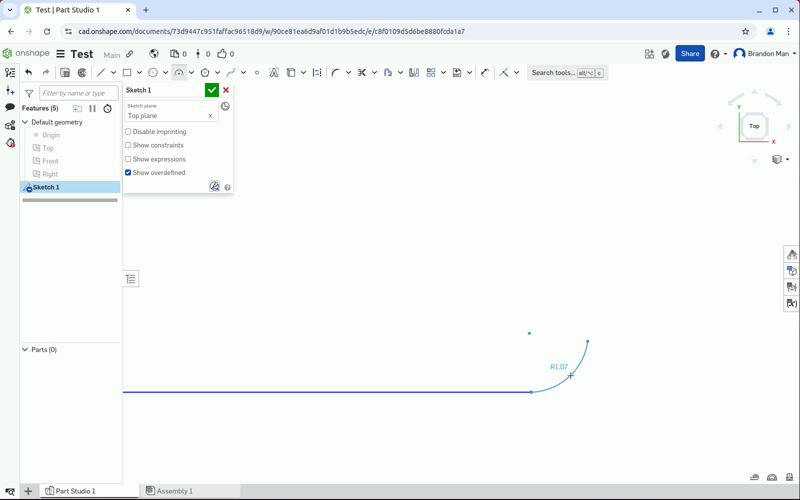
click(570, 375)
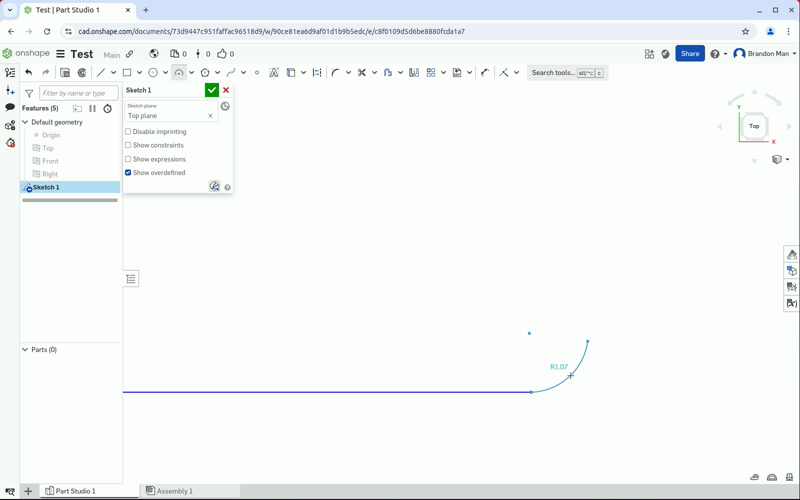
scroll(-6)
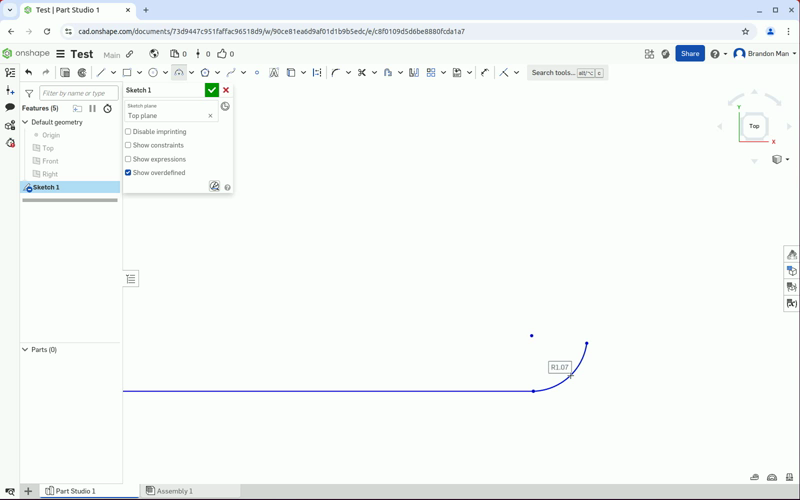
scroll(-6)
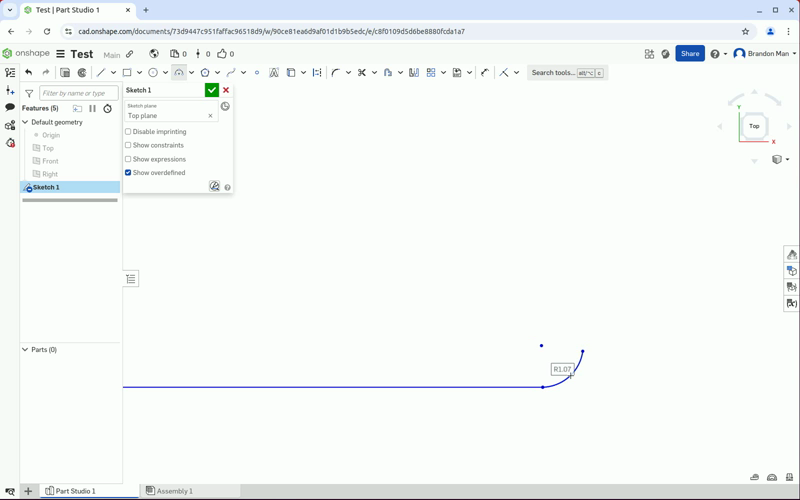
scroll(-6)
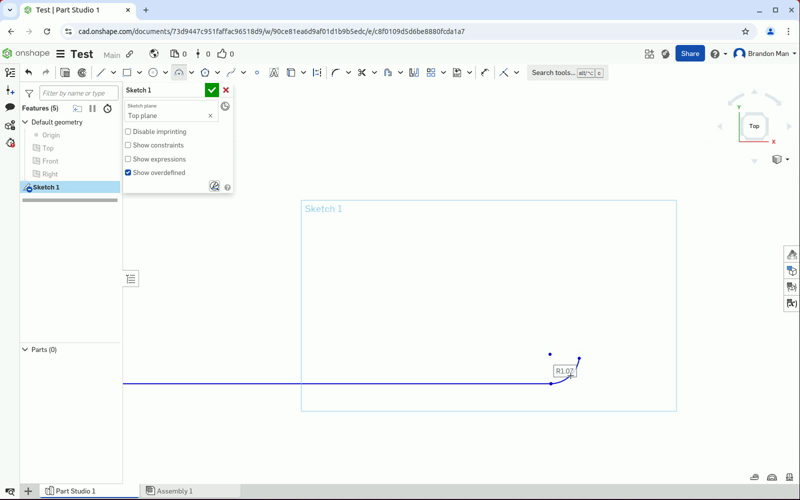
scroll(-6)
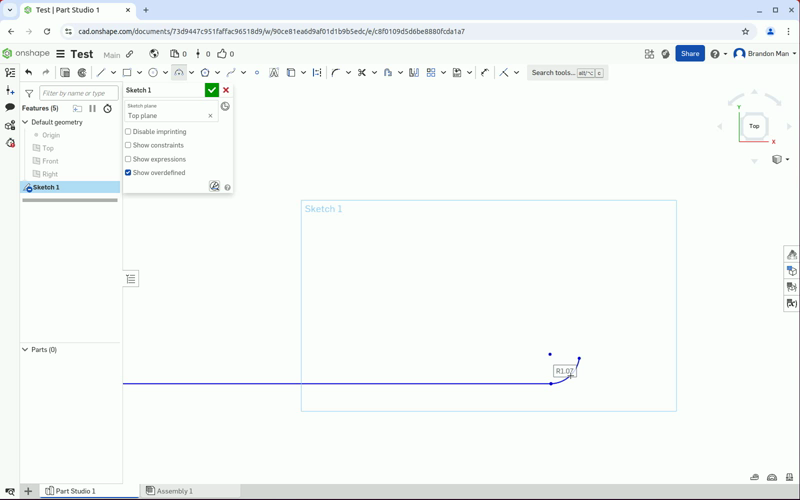
scroll(-6)
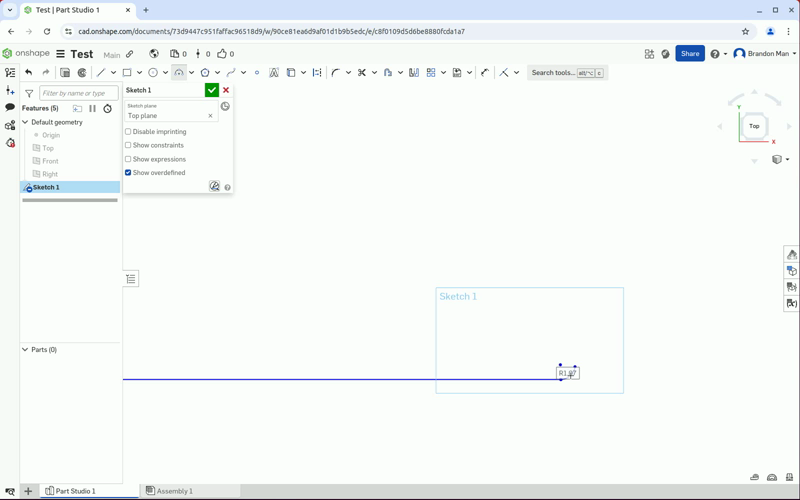
scroll(-6)
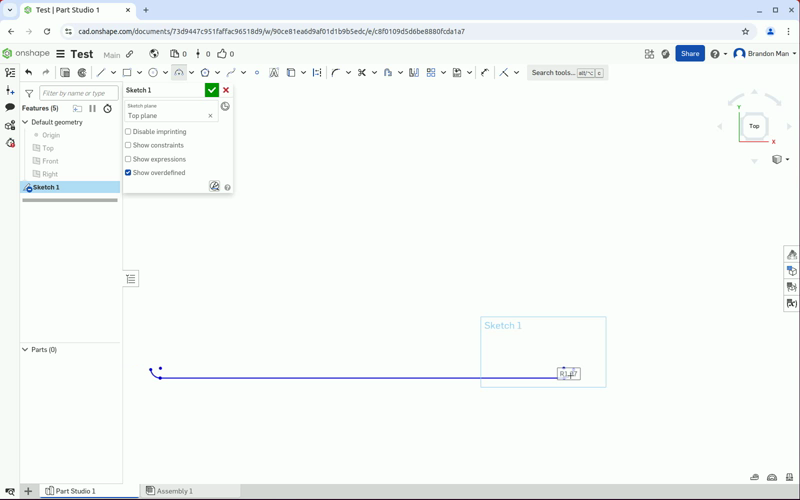
scroll(-6)
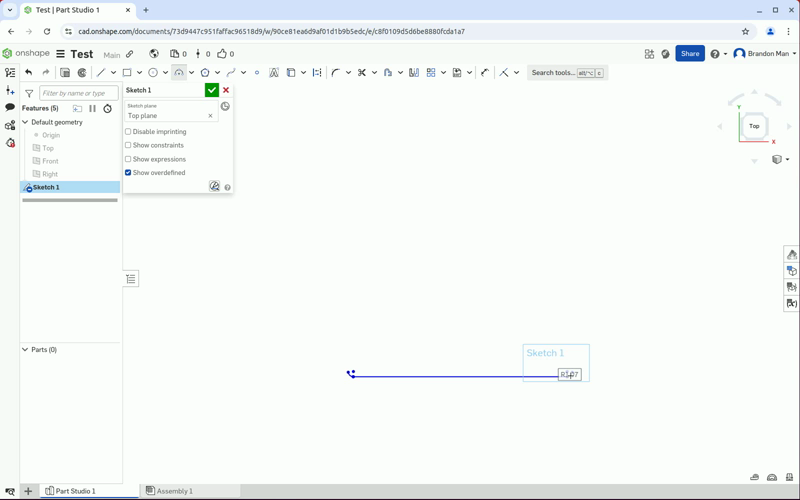
key_up(shift)
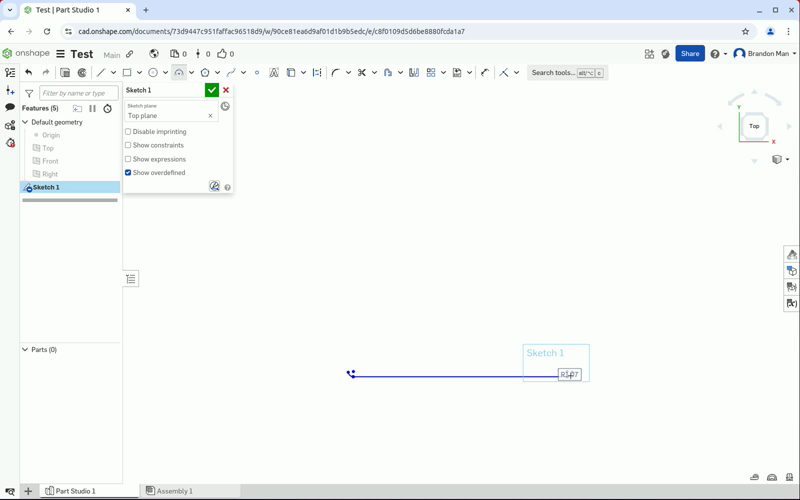
key(esc)
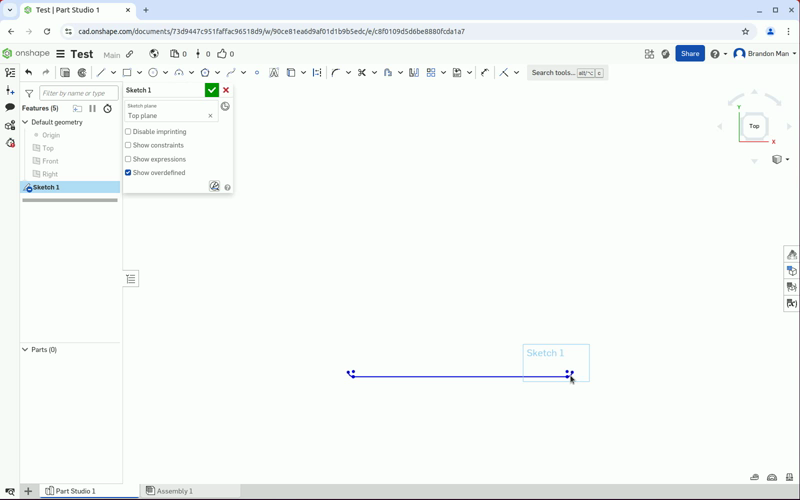
key(l)
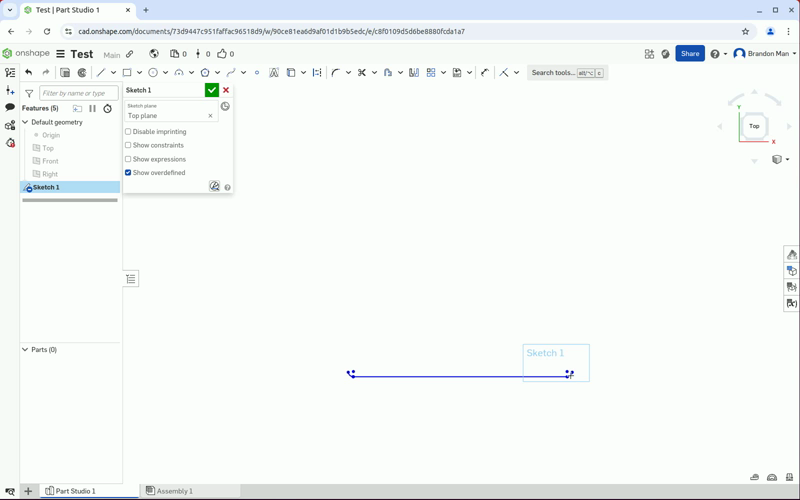
mouse_move(572, 372)
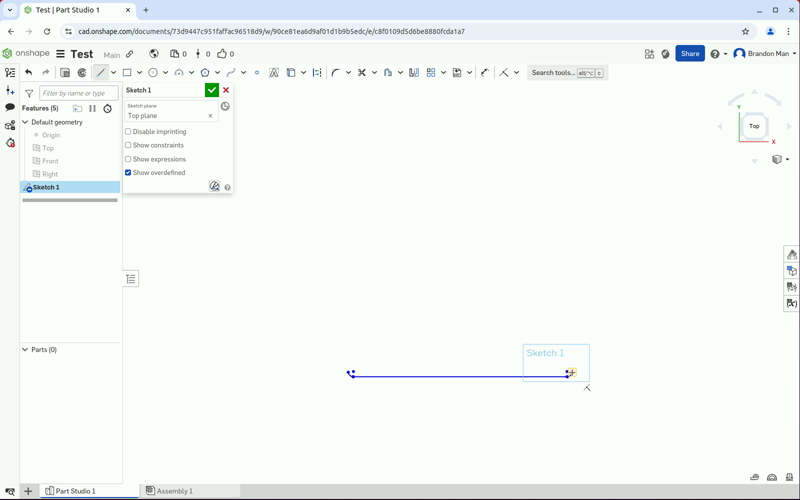
scroll(6)
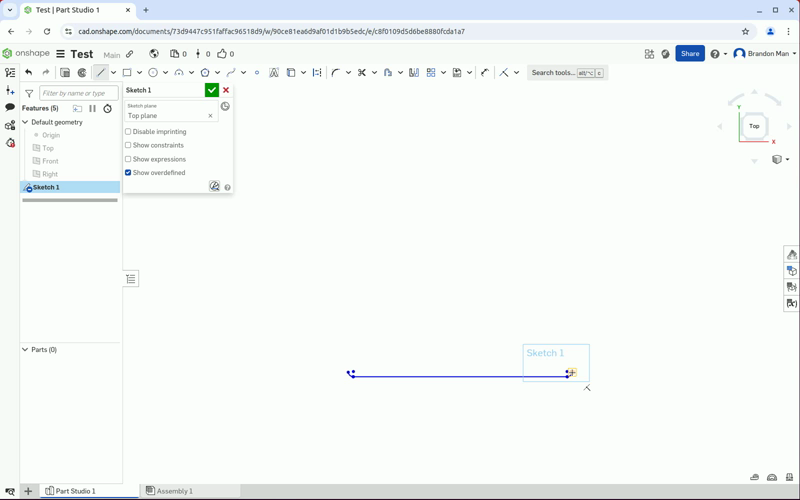
scroll(6)
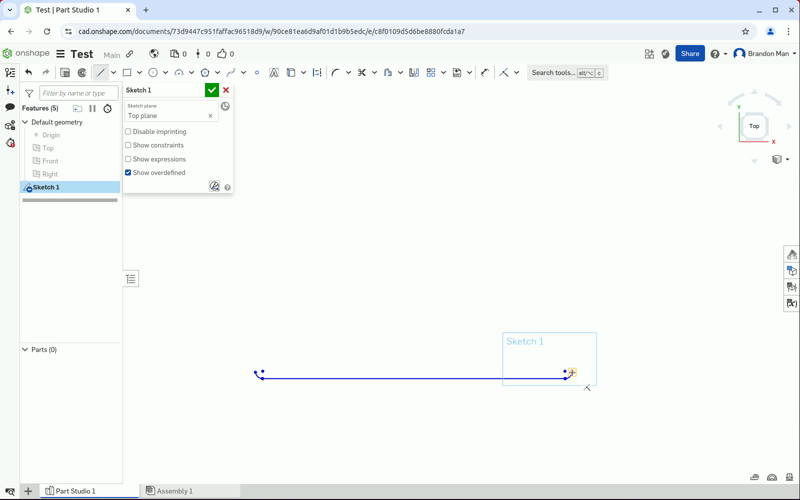
scroll(6)
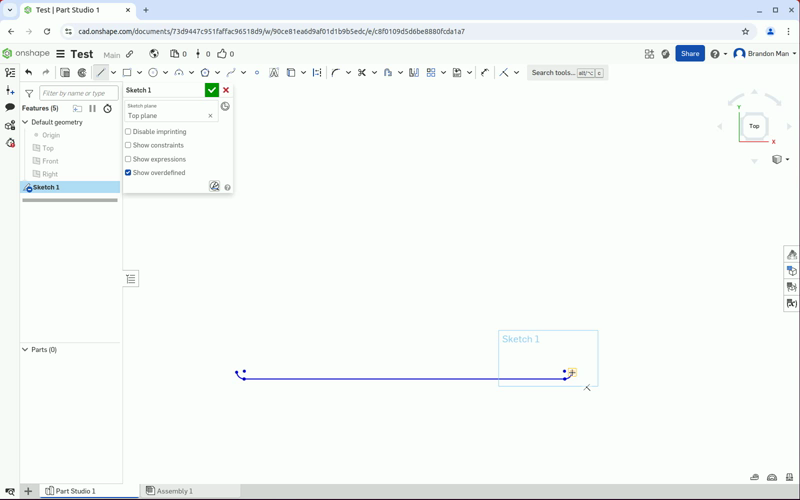
scroll(6)
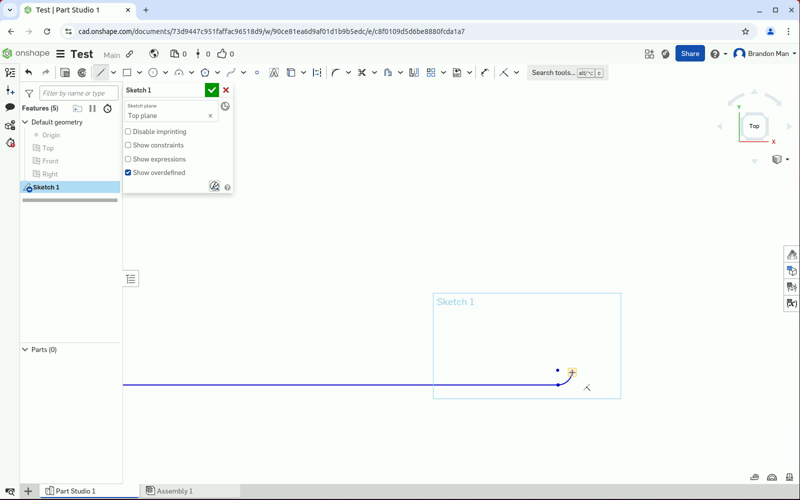
scroll(6)
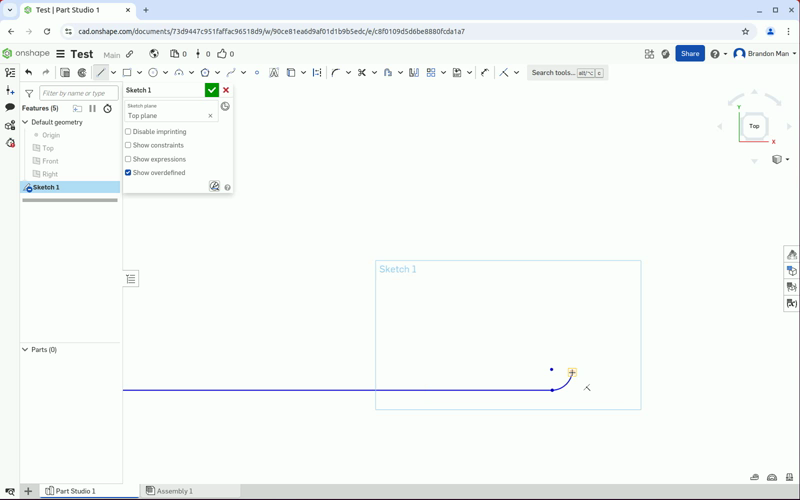
scroll(6)
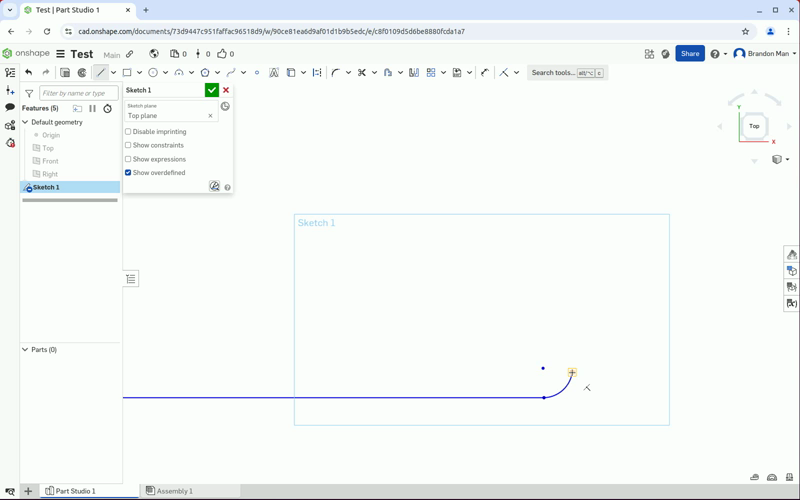
scroll(6)
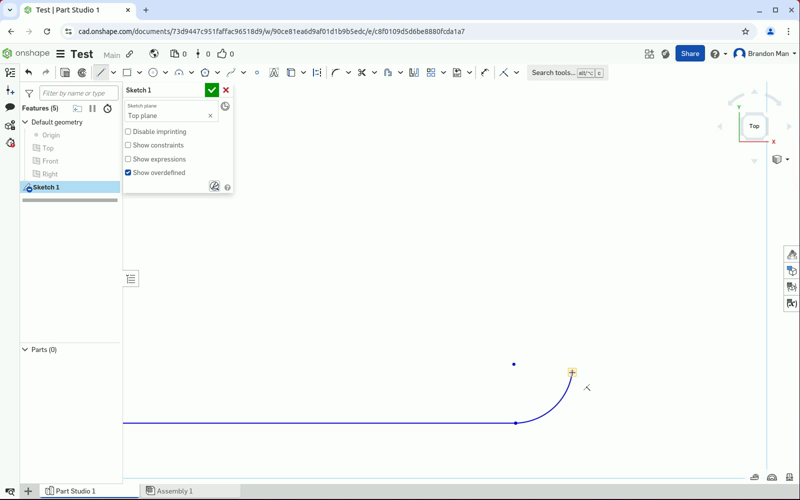
click(572, 372)
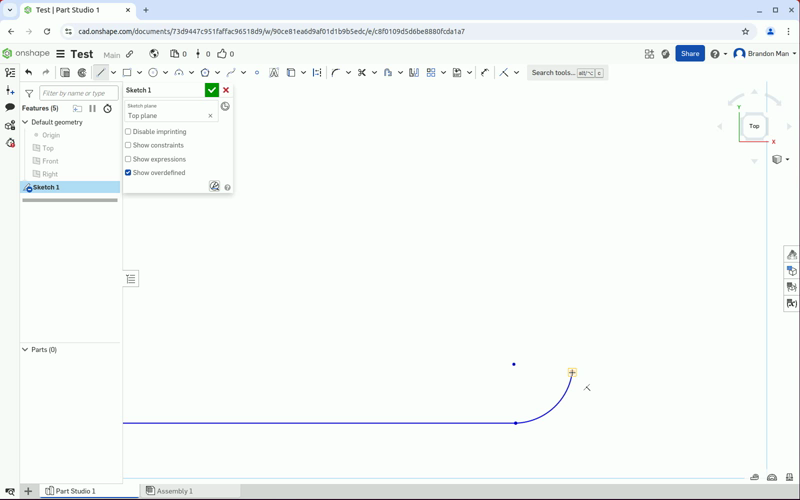
scroll(-6)
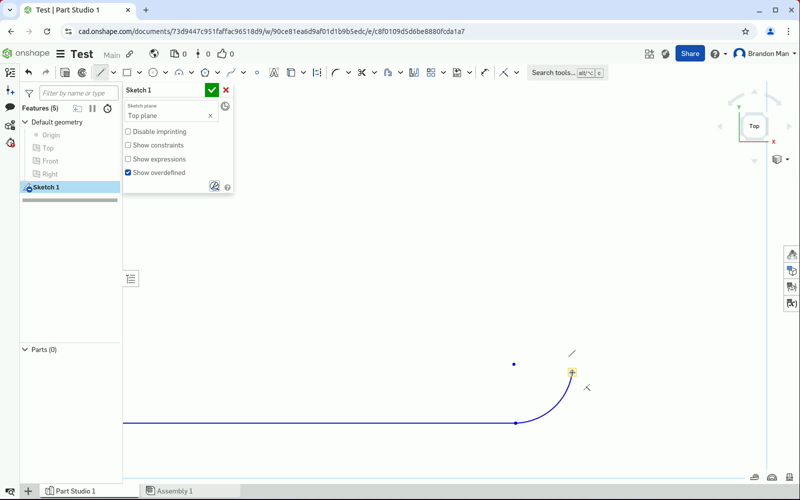
scroll(-6)
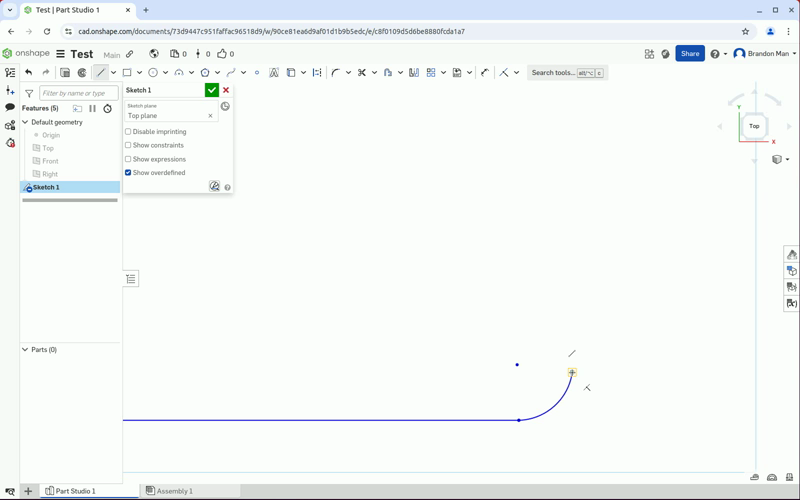
scroll(-6)
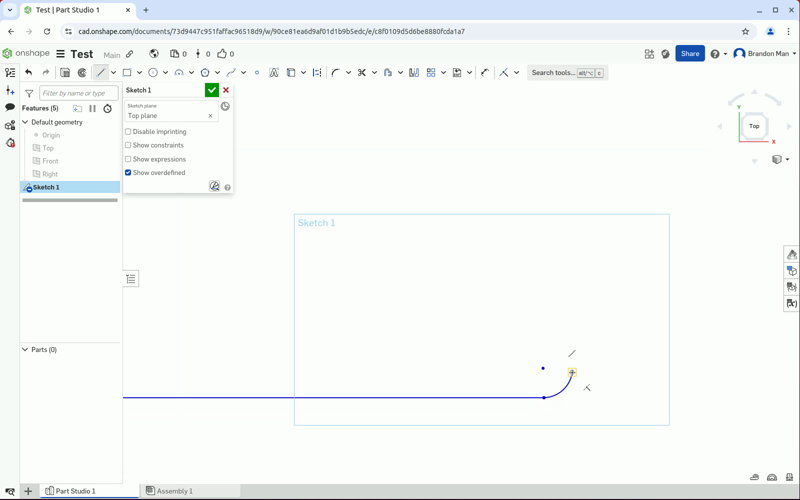
scroll(-6)
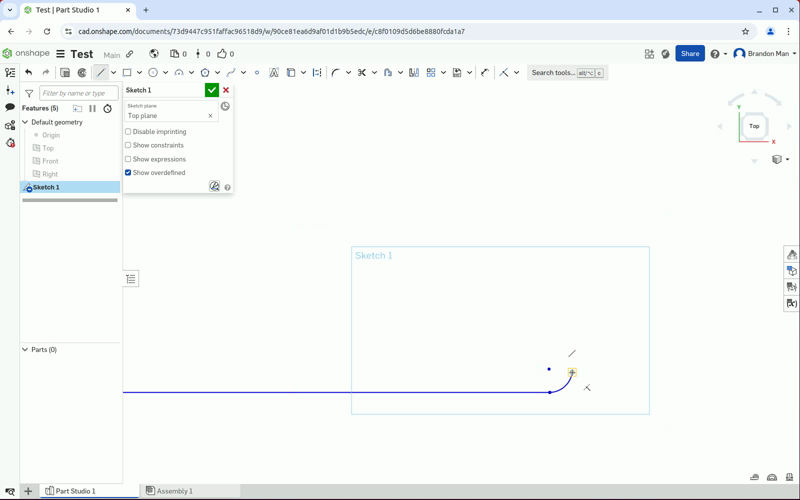
scroll(-6)
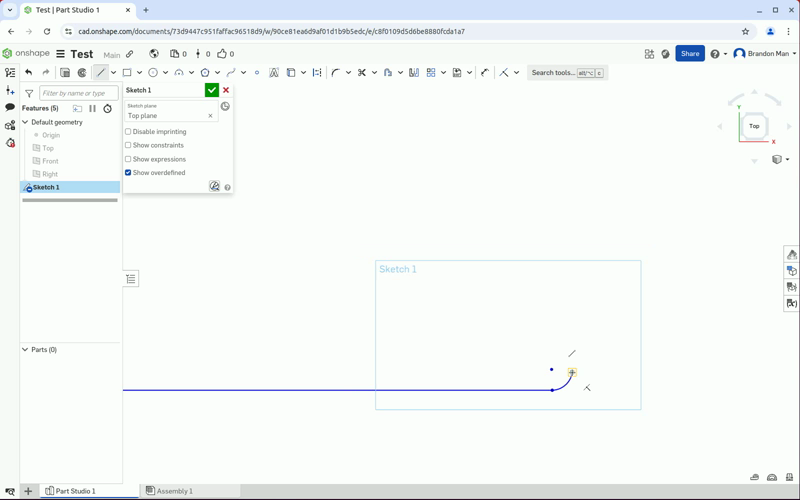
scroll(-6)
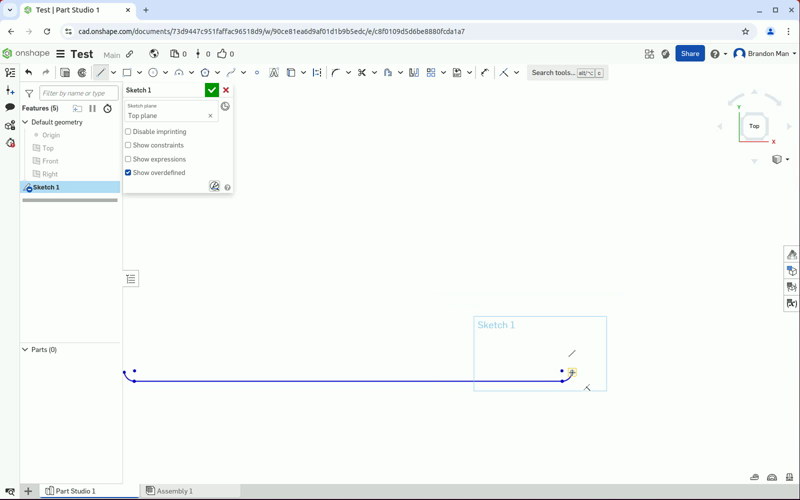
scroll(-6)
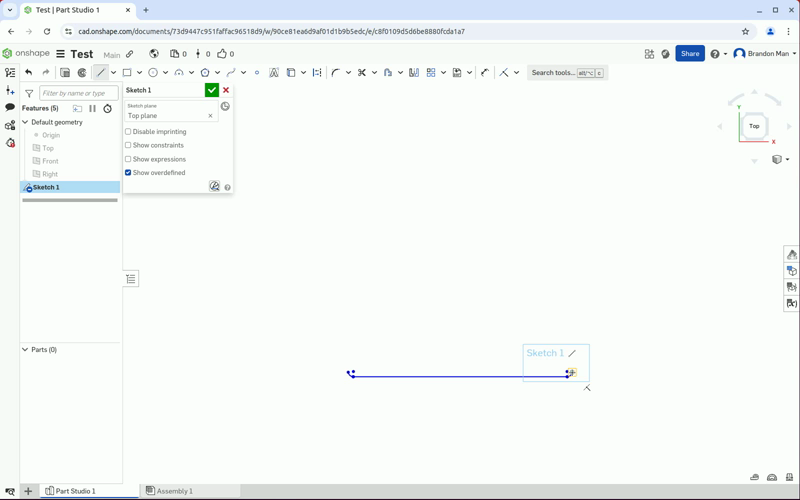
key_down(shift)
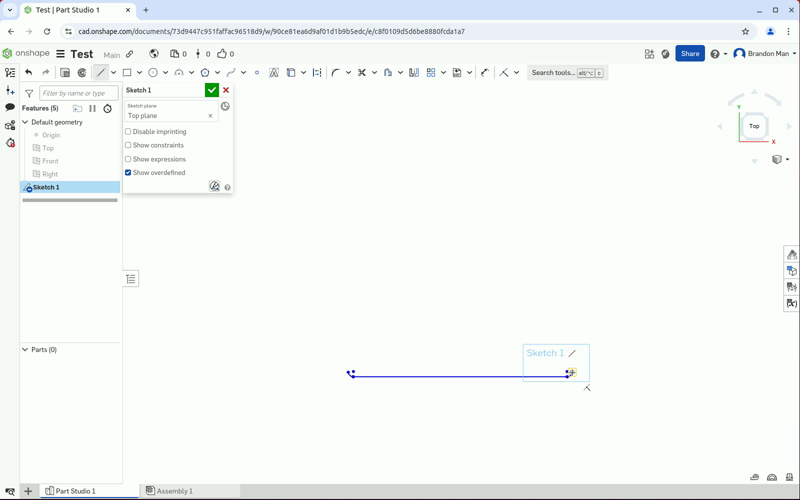
mouse_move(572, 195)
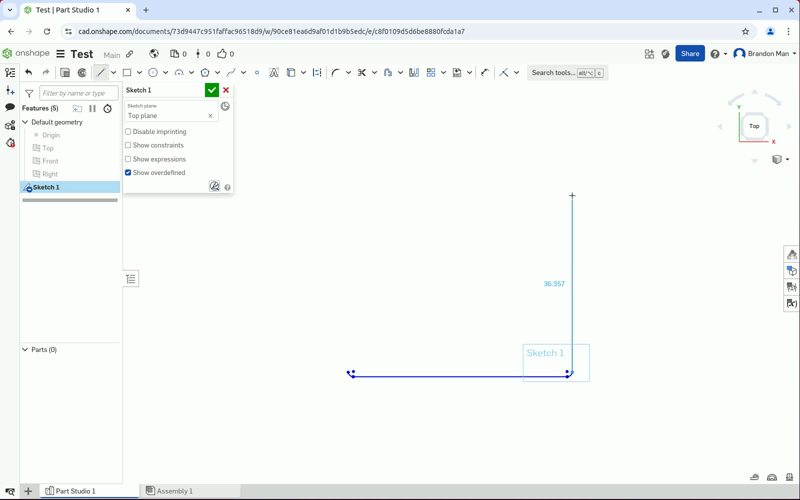
click(572, 195)
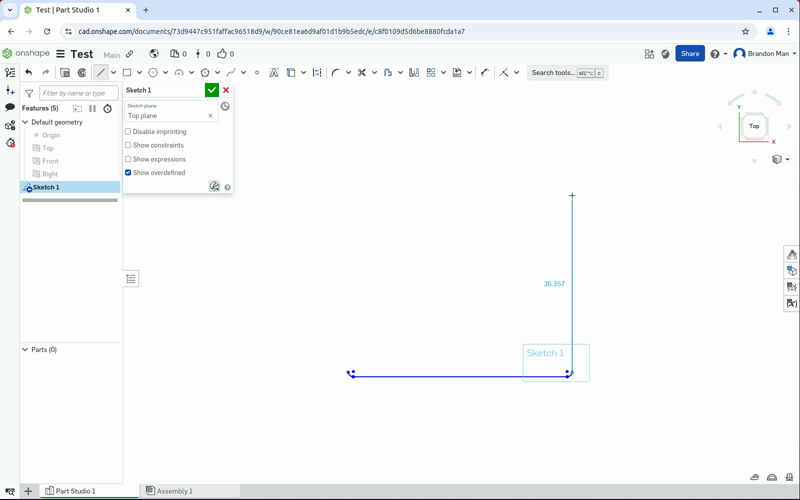
key_up(shift)
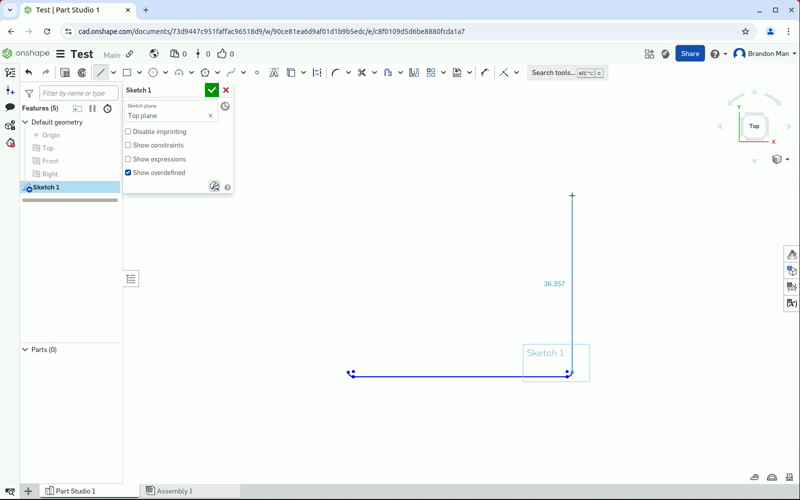
key(esc)
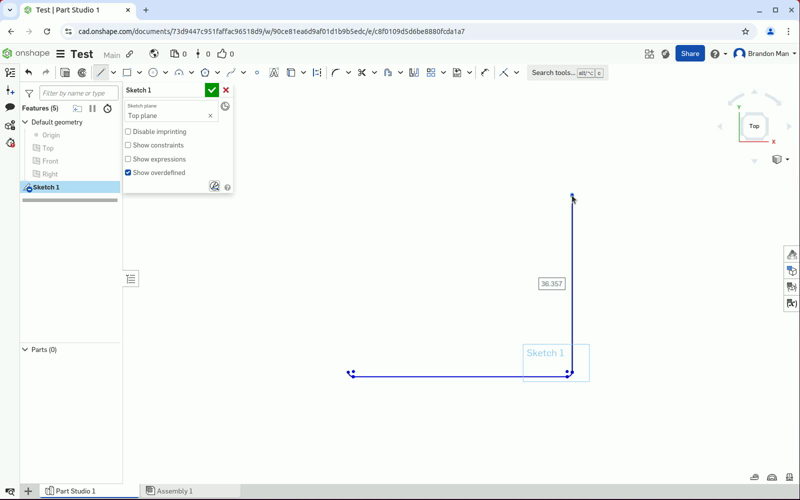
key(a)
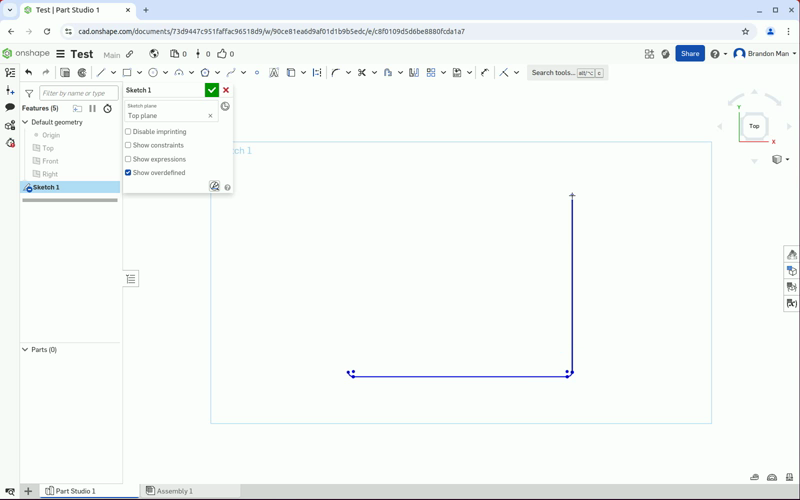
mouse_move(572, 195)
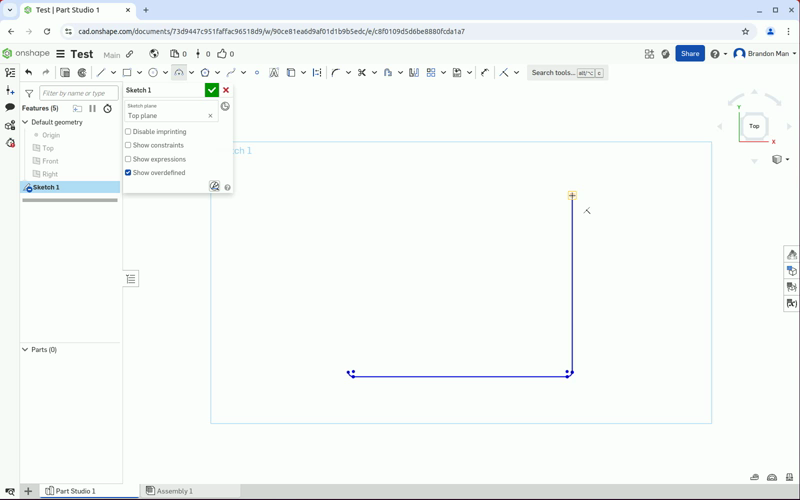
click(572, 195)
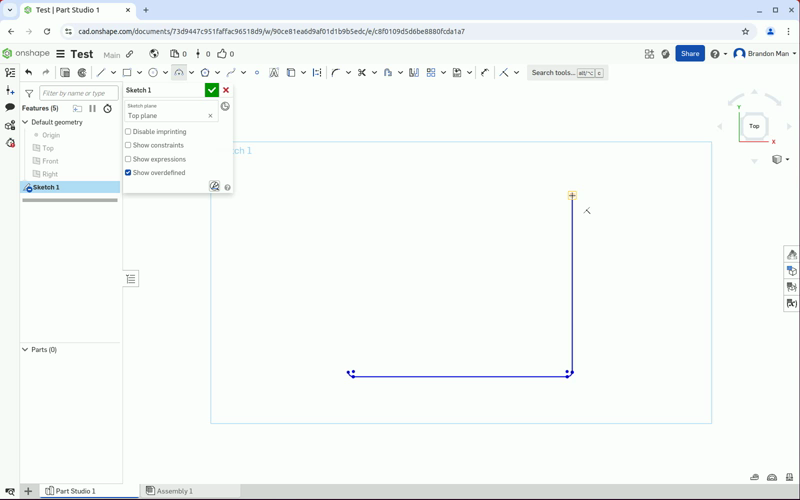
key_down(shift)
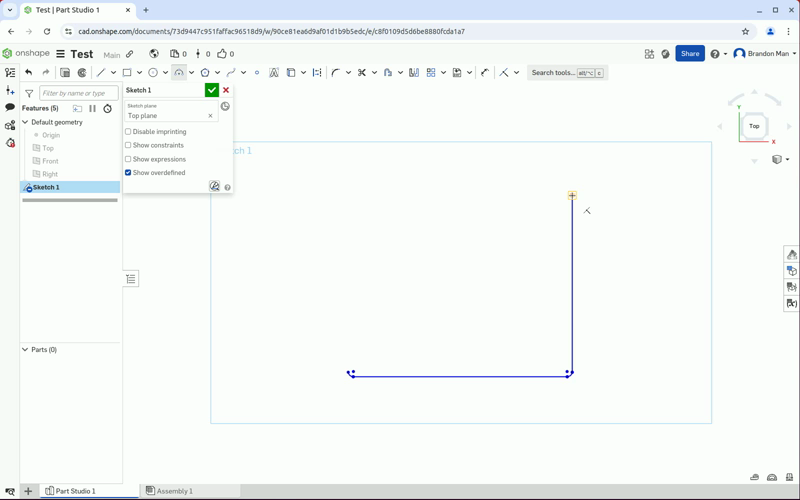
mouse_move(567, 190)
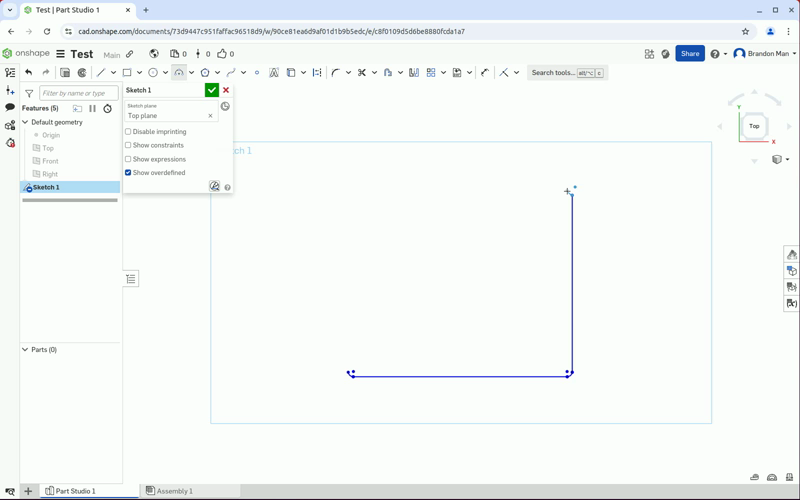
scroll(6)
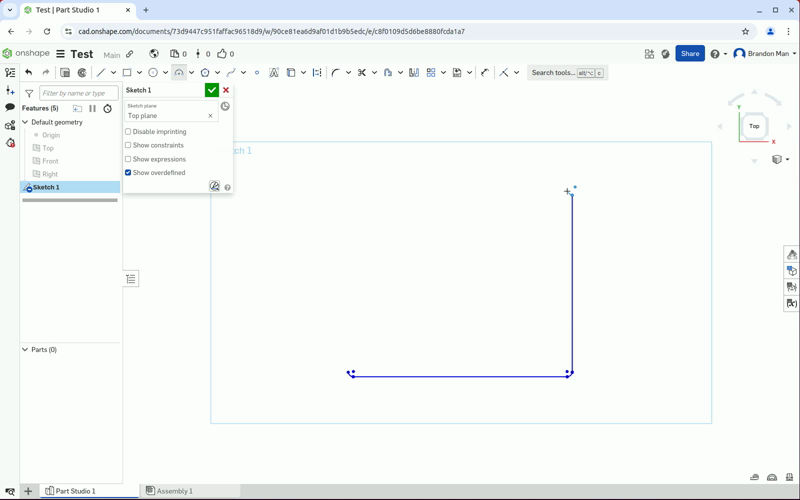
scroll(6)
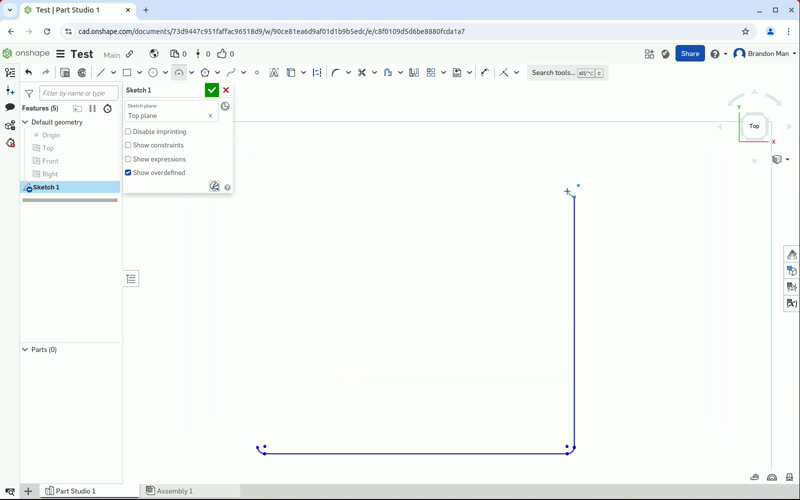
scroll(6)
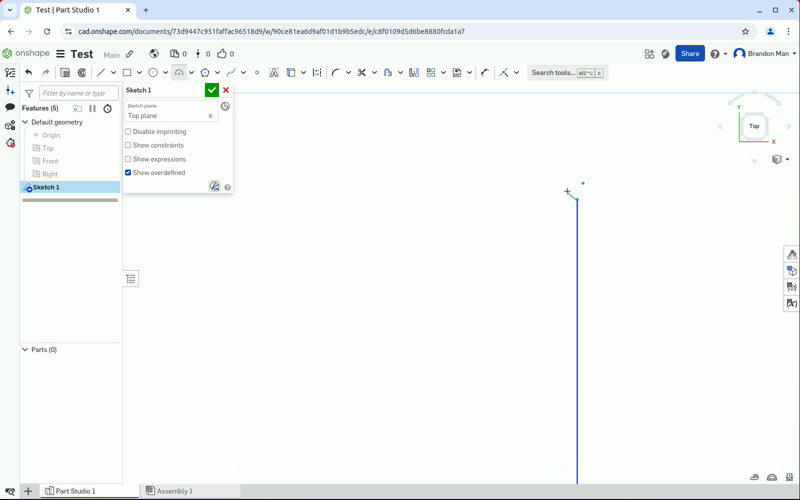
scroll(6)
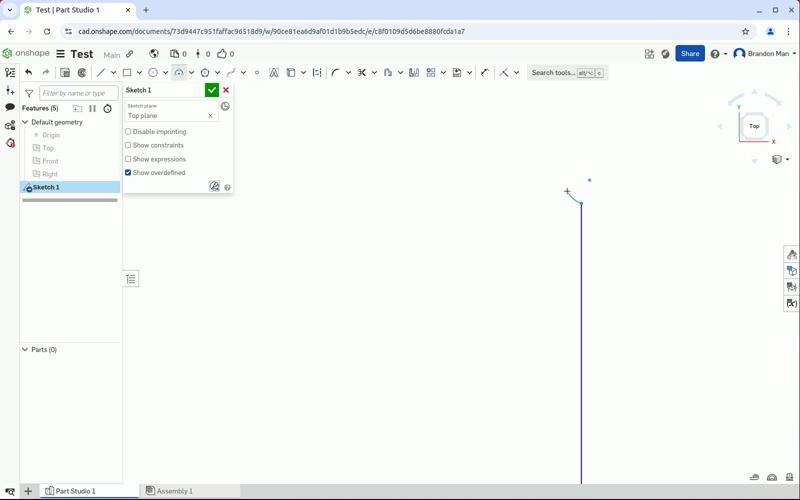
scroll(6)
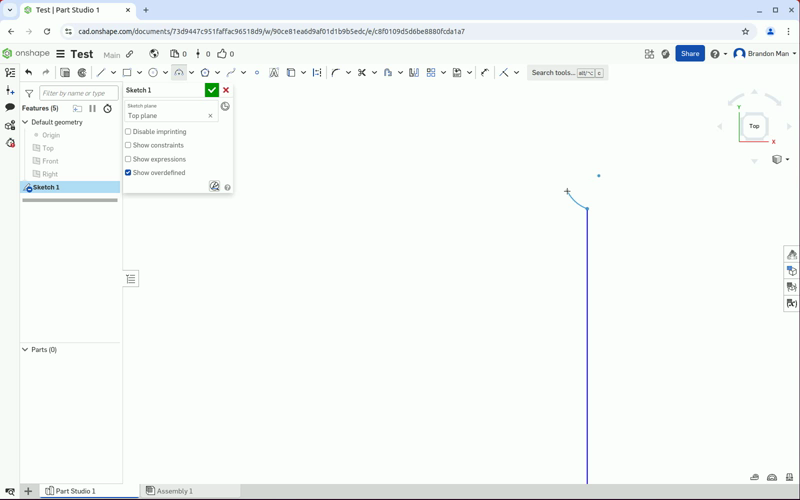
scroll(6)
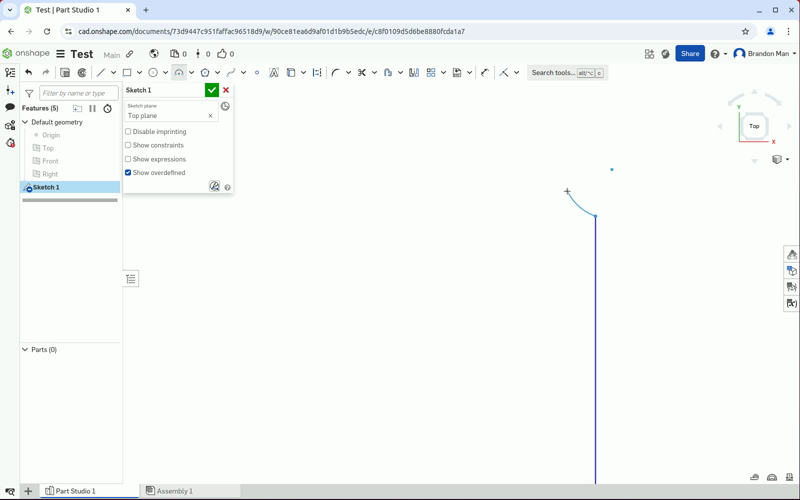
scroll(6)
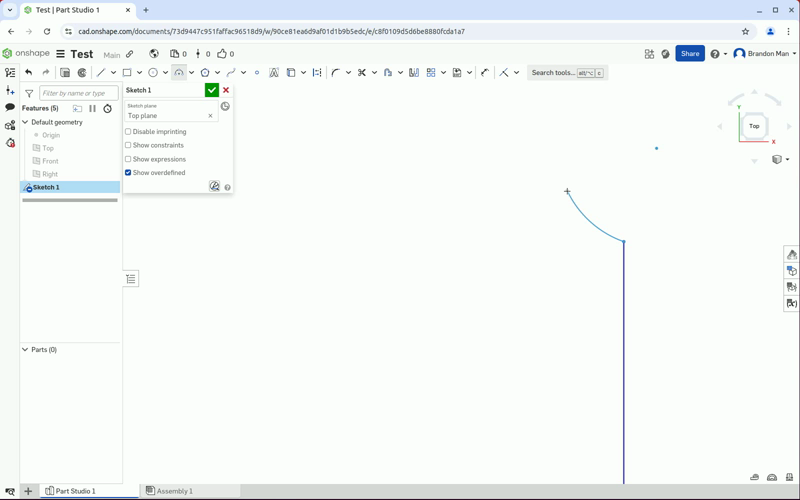
click(567, 190)
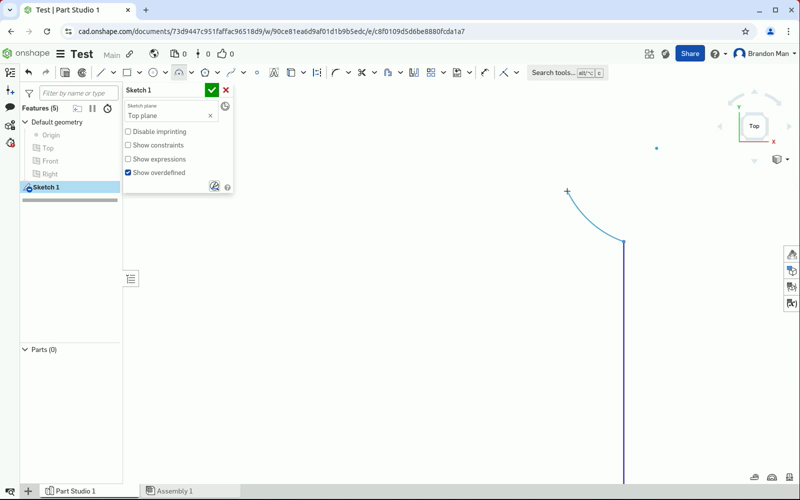
scroll(-6)
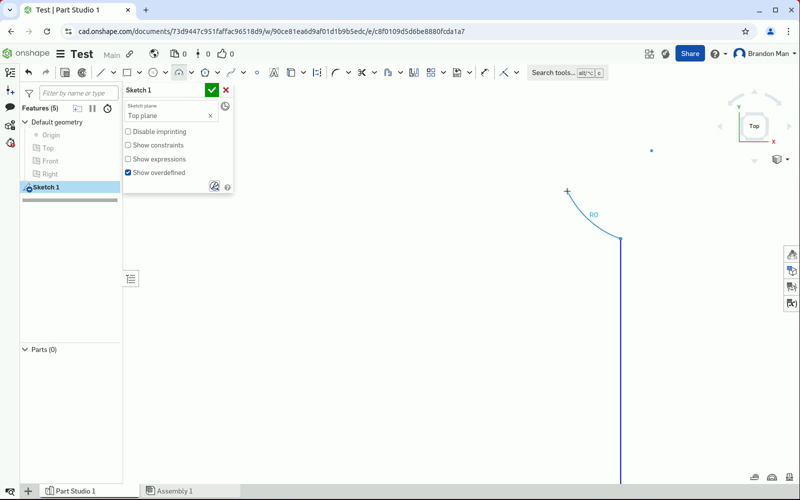
scroll(-6)
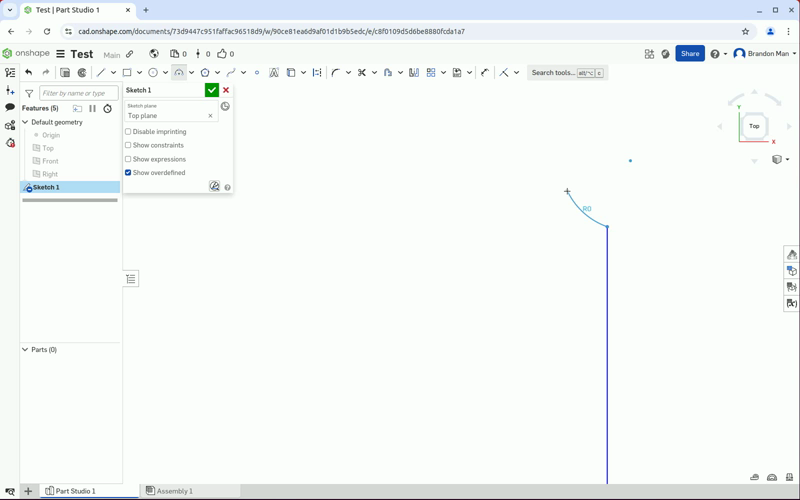
scroll(-6)
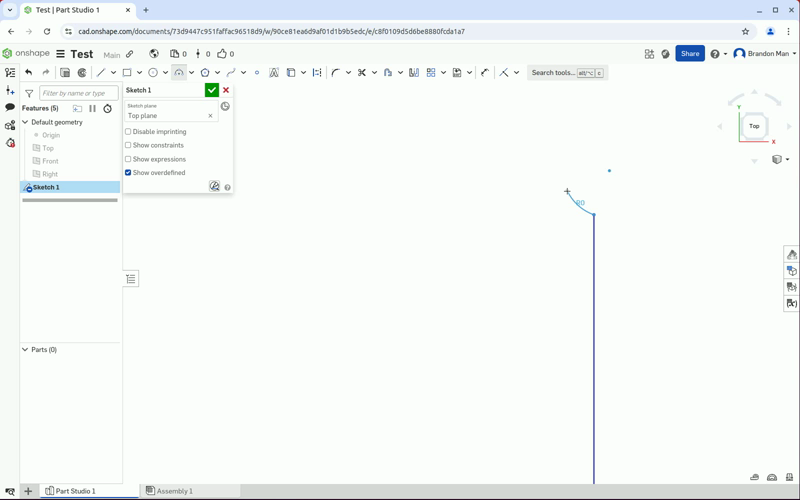
scroll(-6)
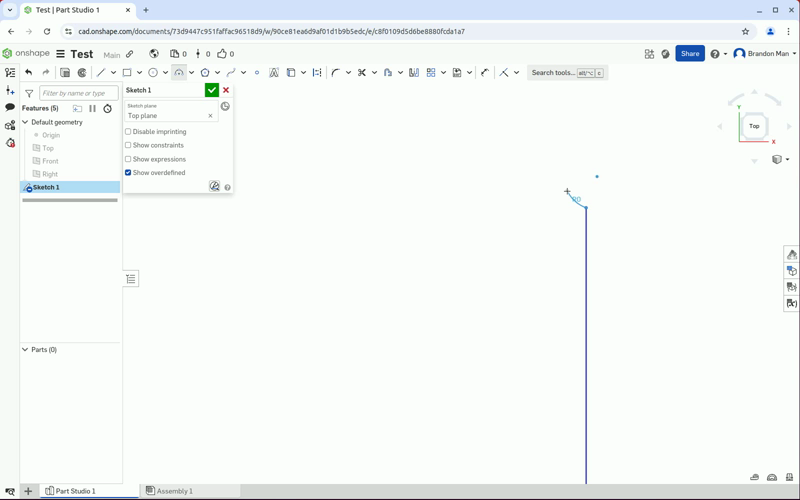
scroll(-6)
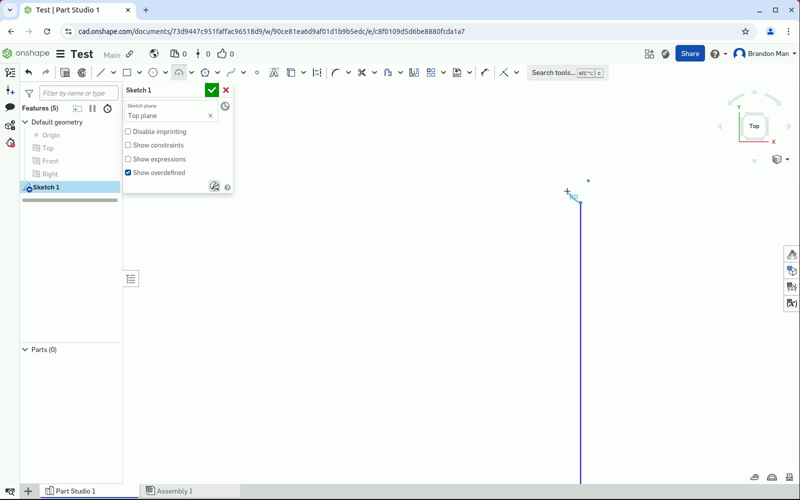
scroll(-6)
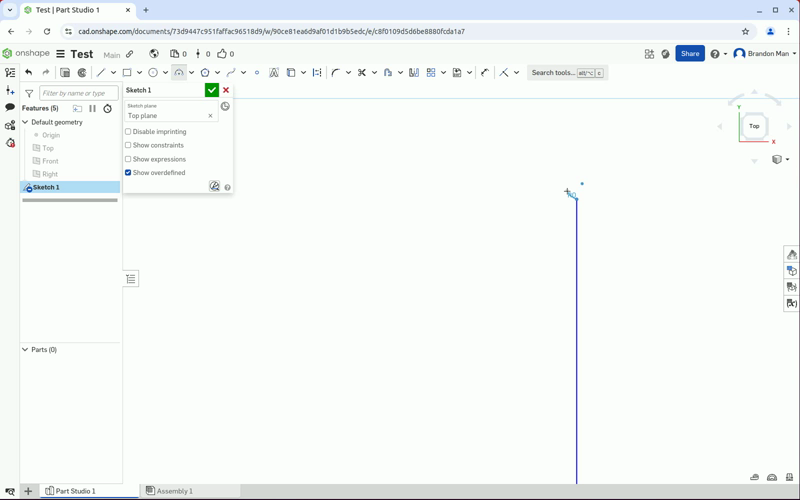
scroll(-6)
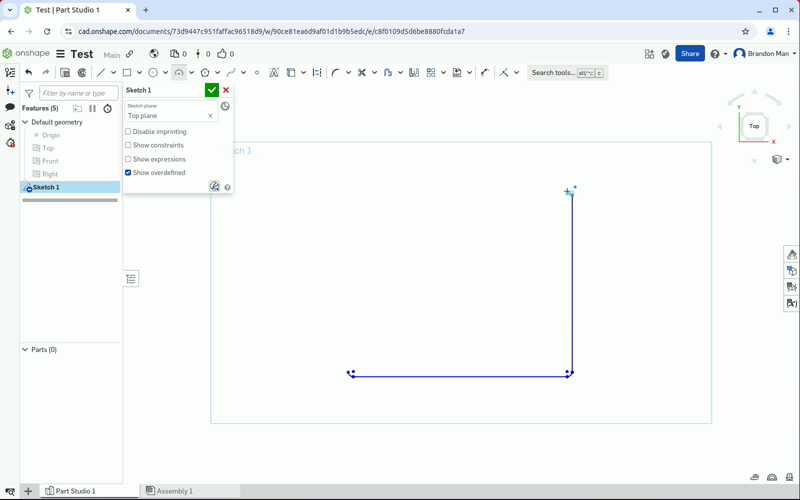
mouse_move(570, 192)
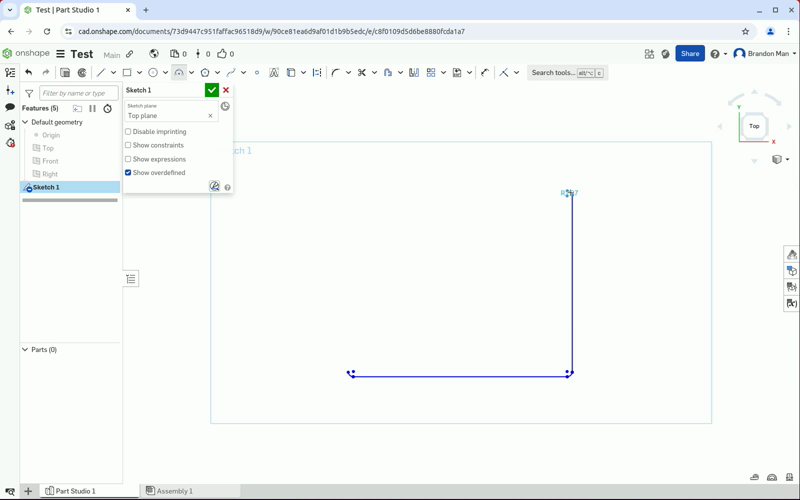
scroll(6)
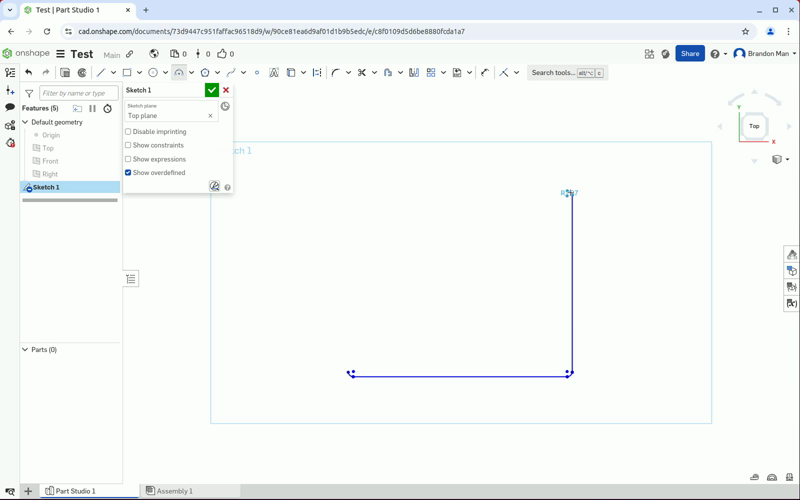
scroll(6)
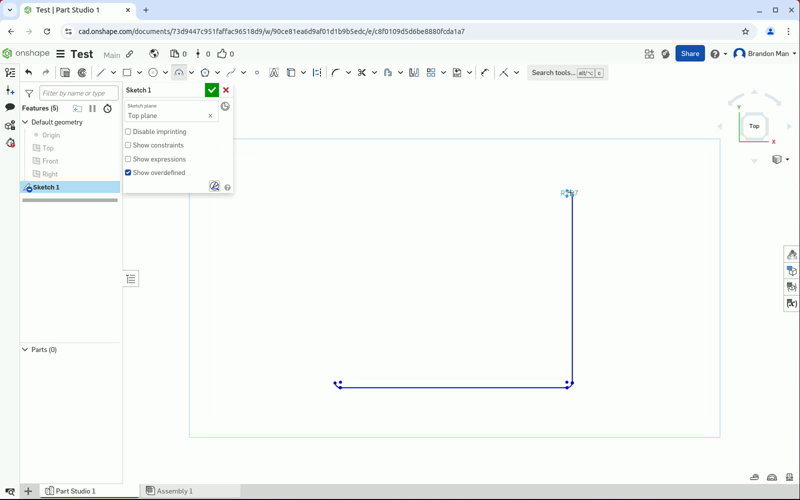
scroll(6)
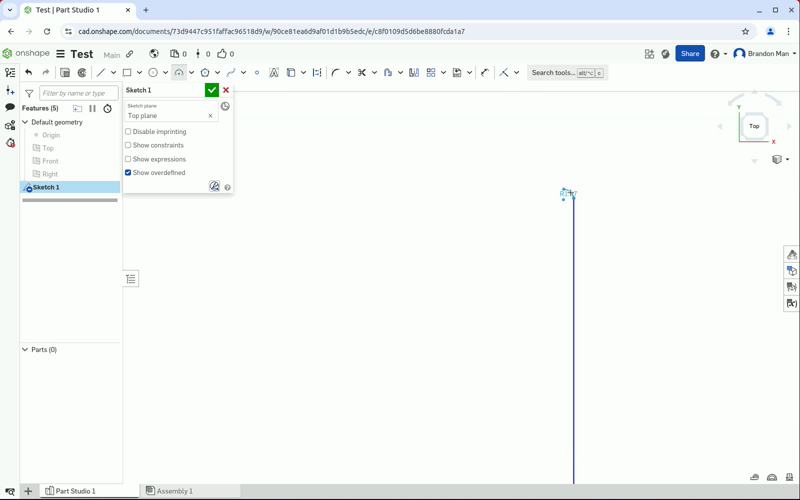
scroll(6)
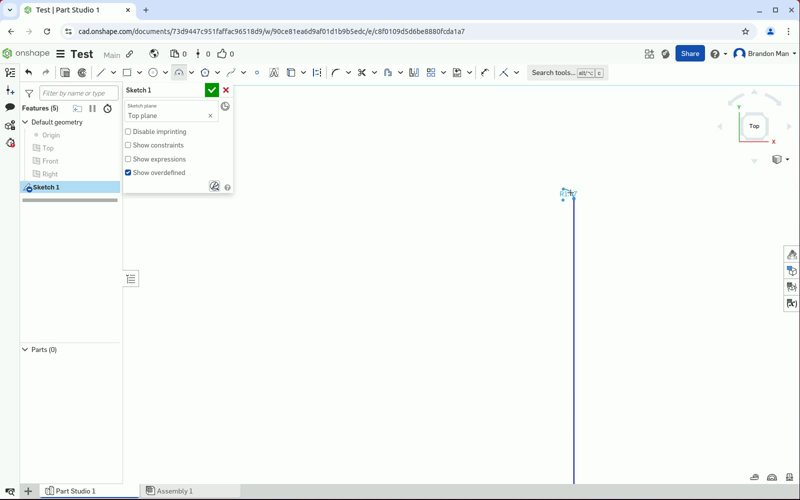
scroll(6)
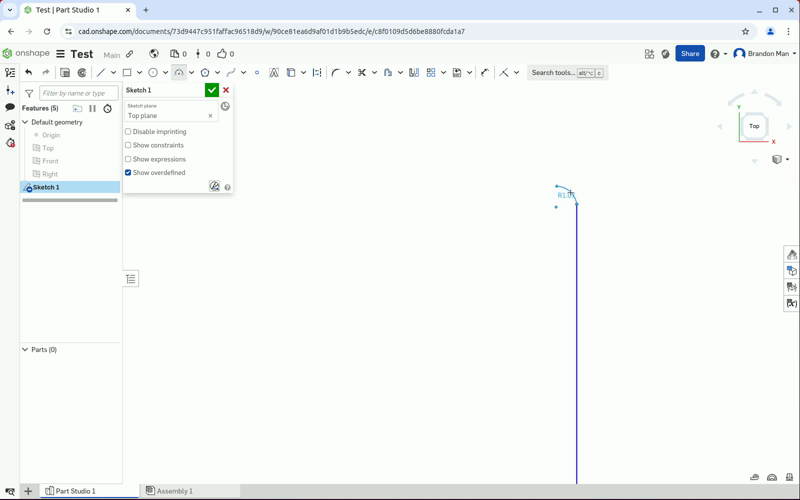
scroll(6)
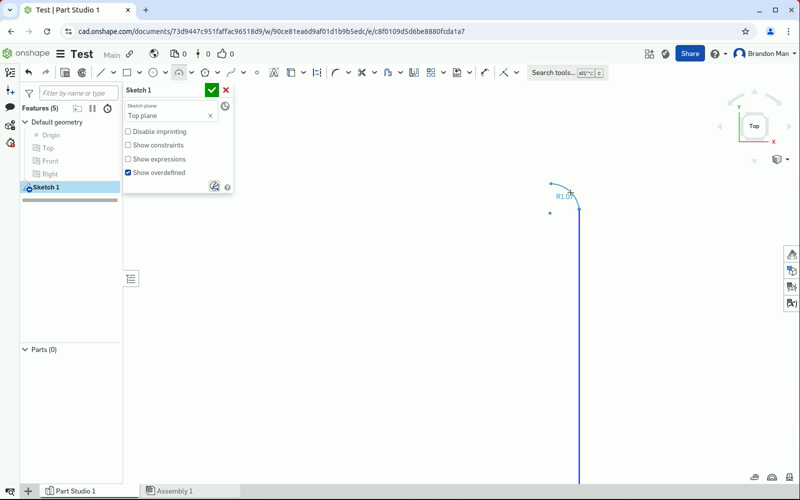
scroll(6)
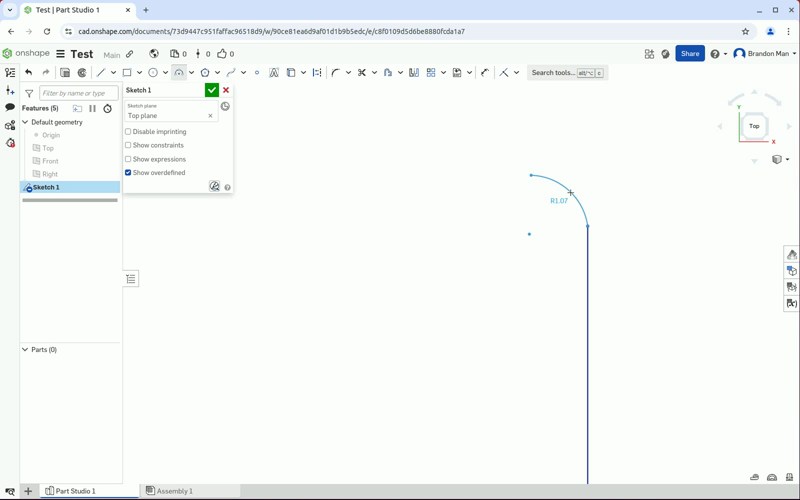
click(570, 192)
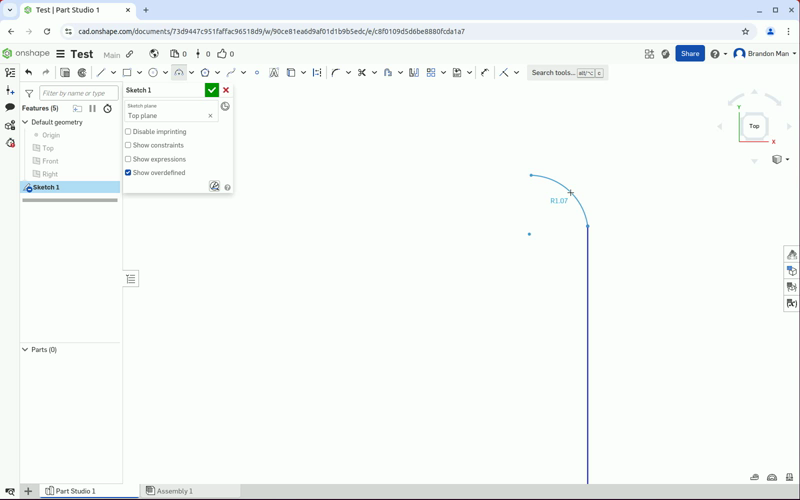
scroll(-6)
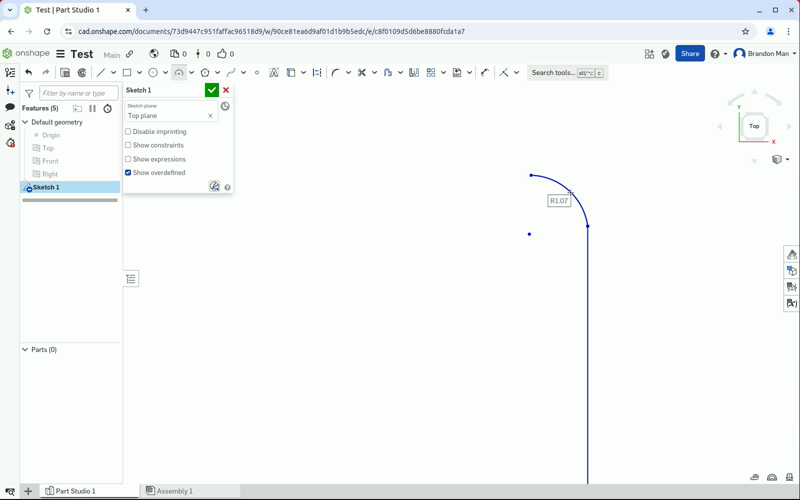
scroll(-6)
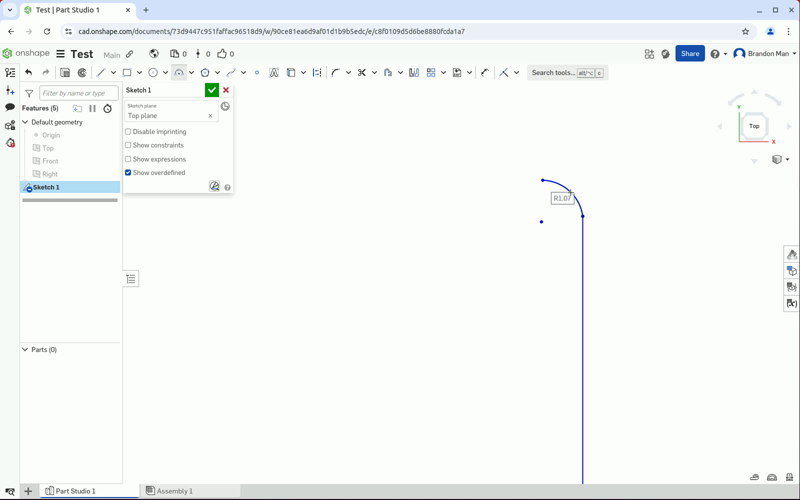
scroll(-6)
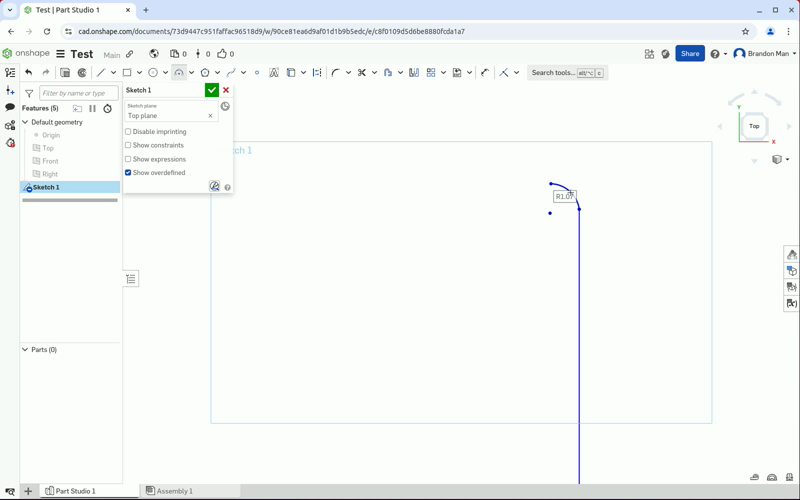
scroll(-6)
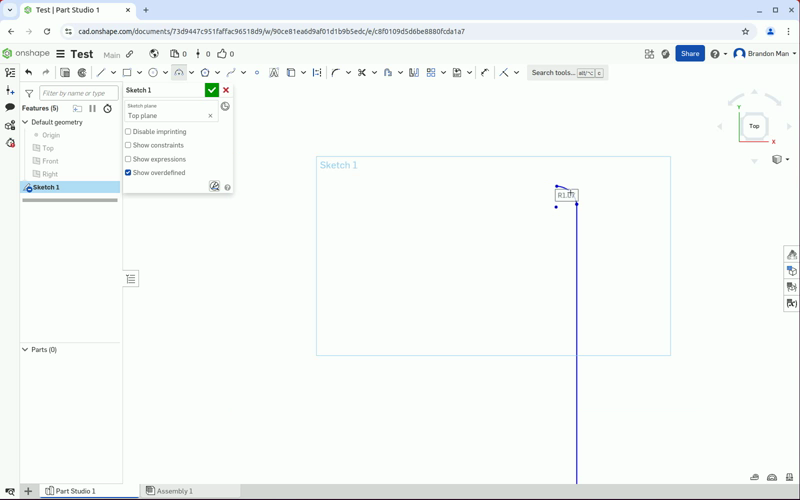
scroll(-6)
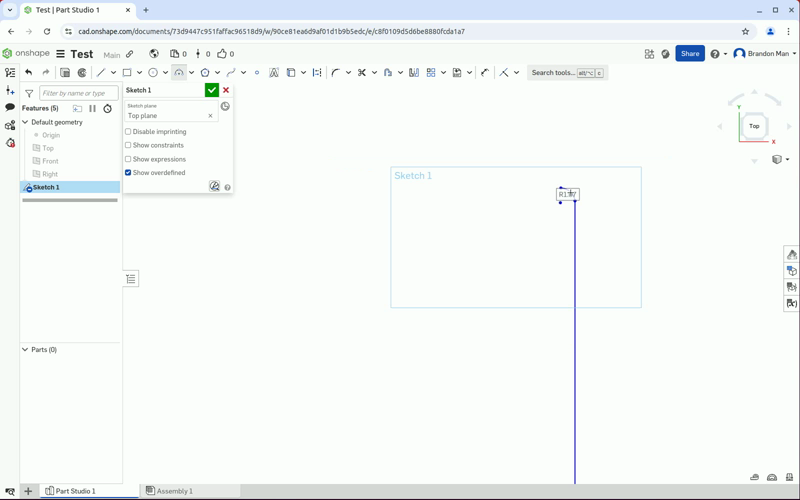
scroll(-6)
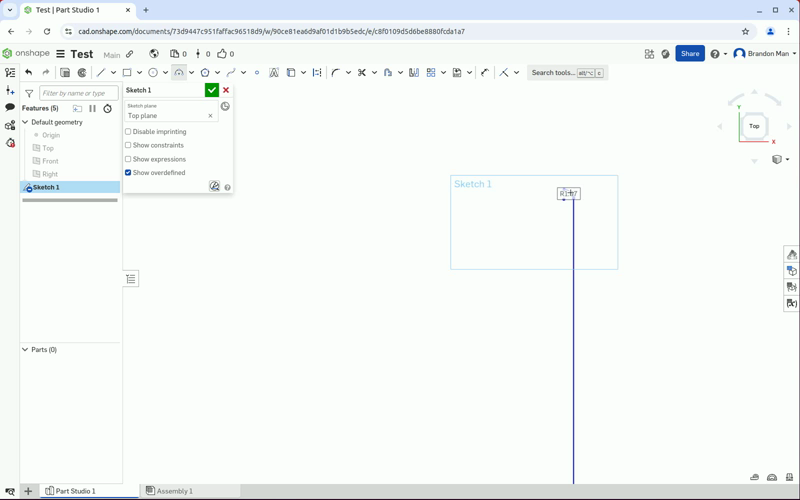
scroll(-6)
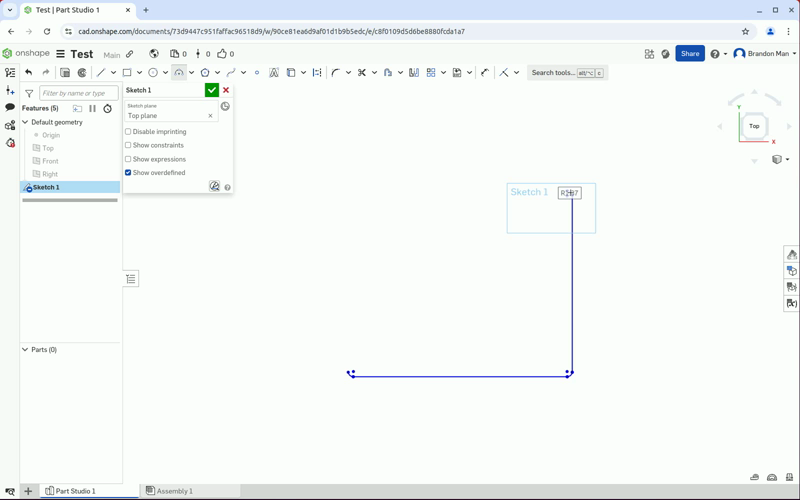
key_up(shift)
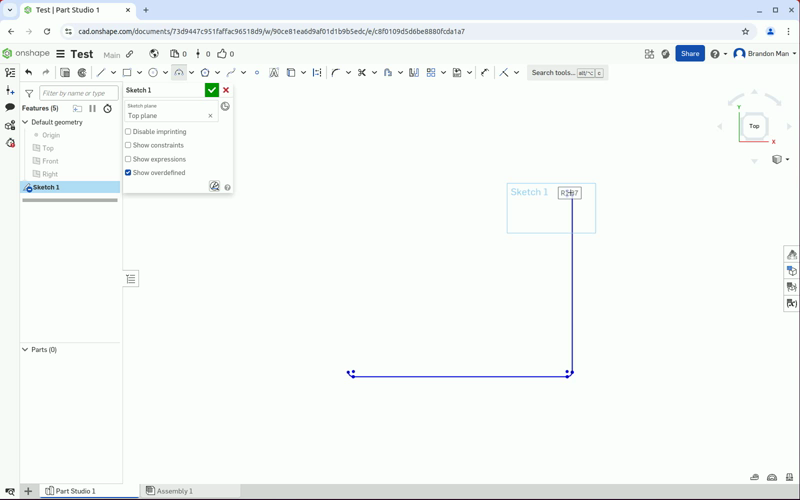
key(esc)
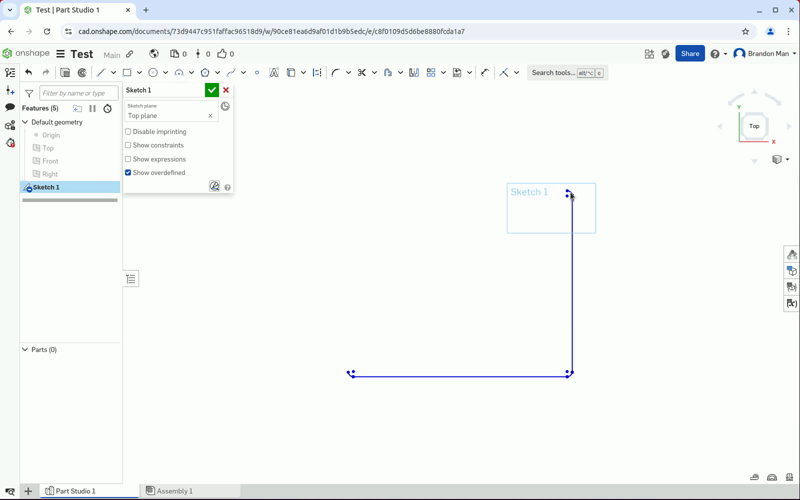
key(l)
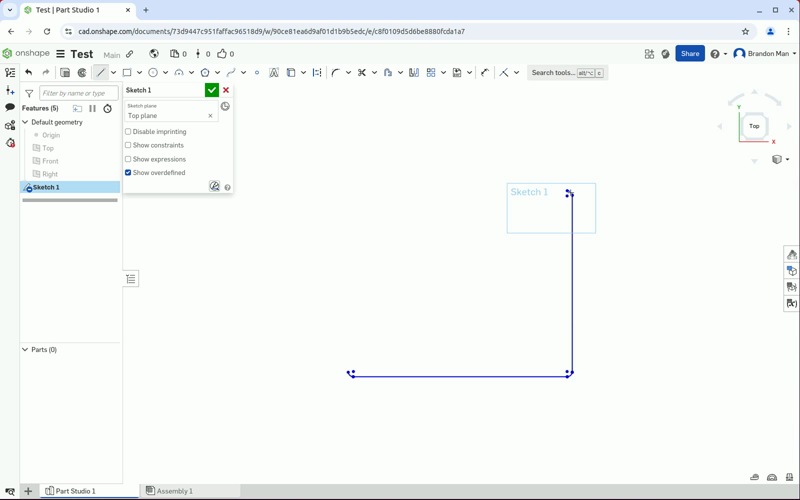
mouse_move(567, 190)
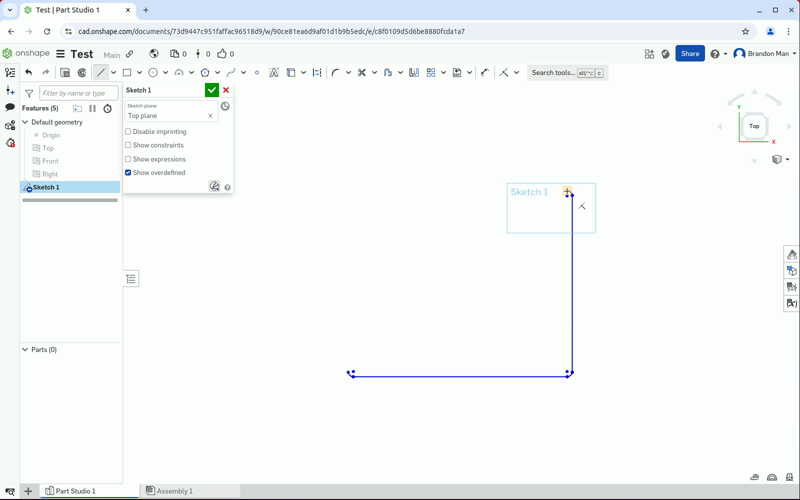
scroll(6)
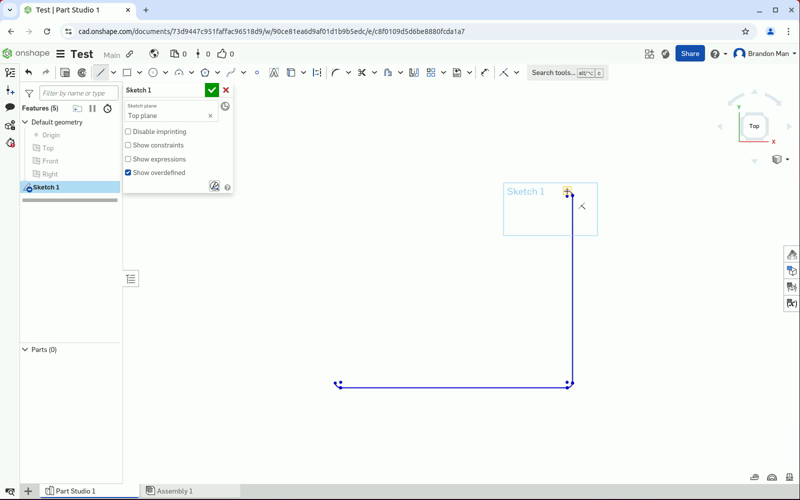
scroll(6)
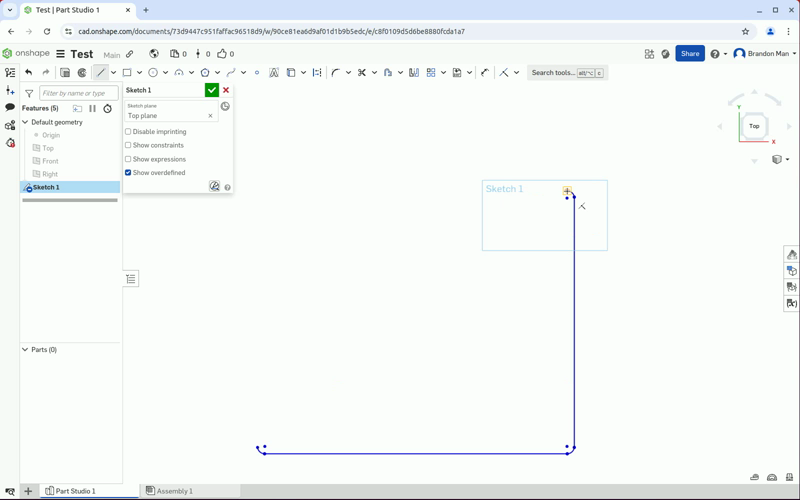
scroll(6)
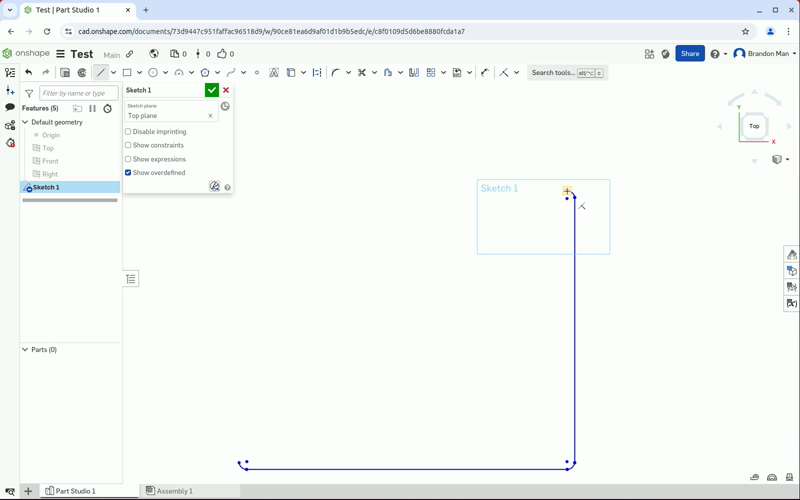
scroll(6)
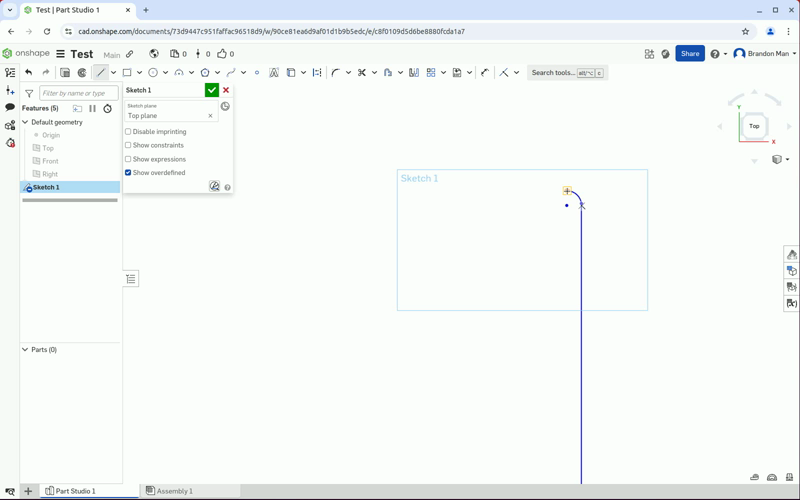
scroll(6)
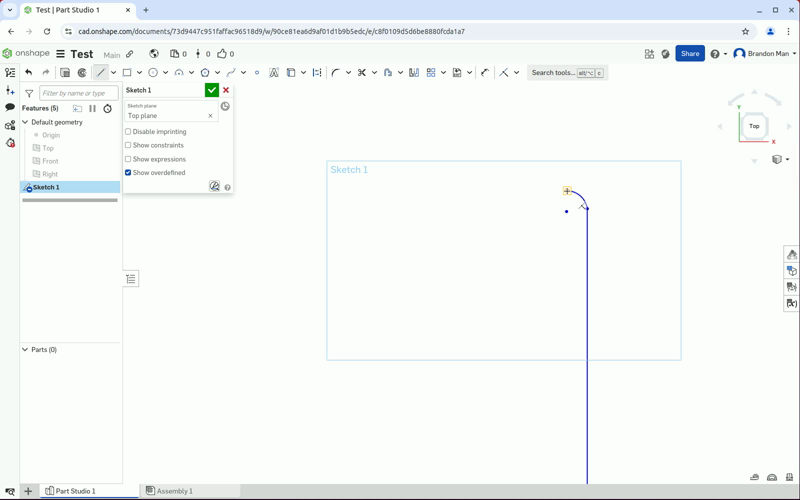
scroll(6)
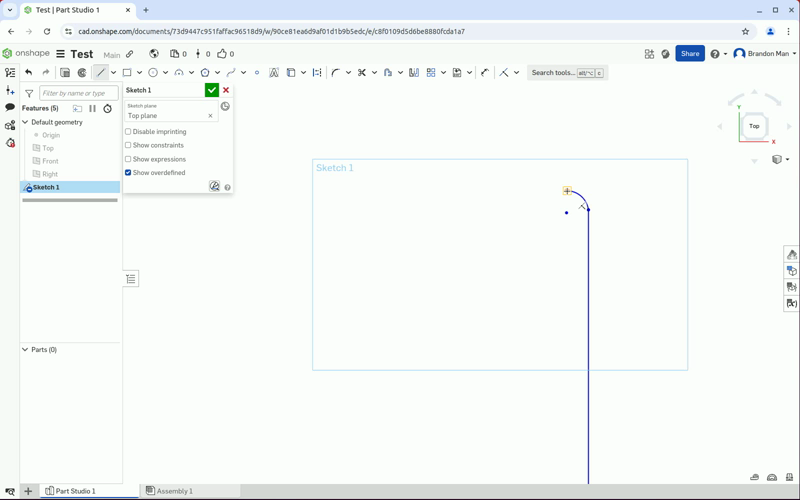
scroll(6)
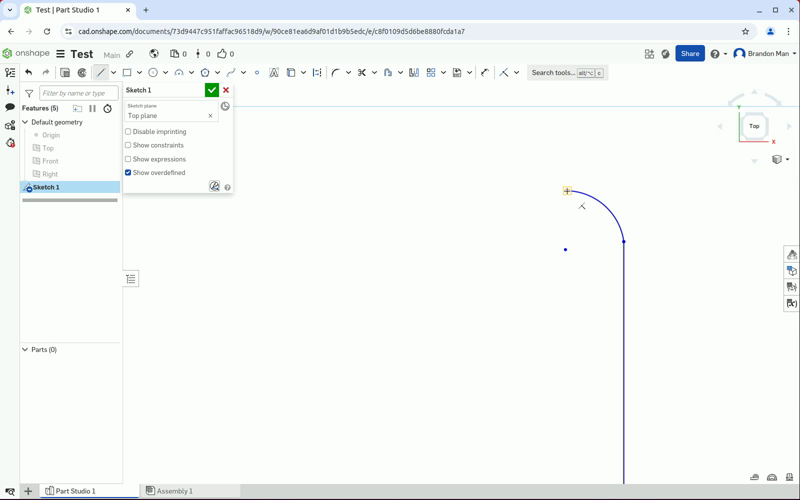
click(567, 190)
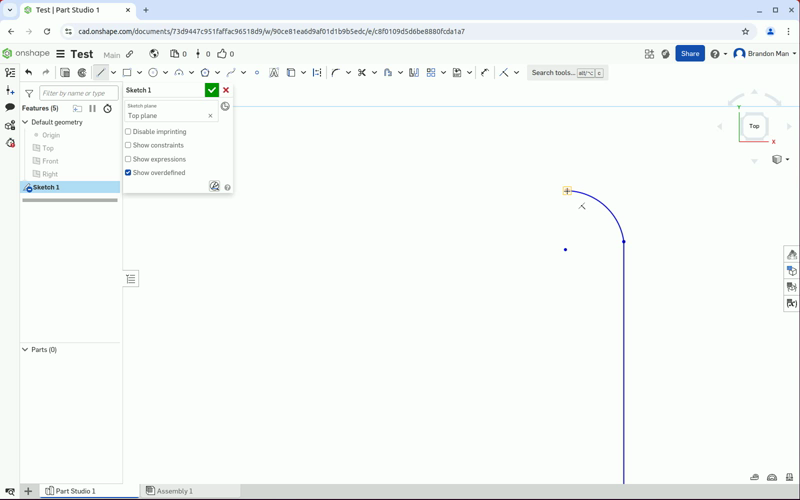
scroll(-6)
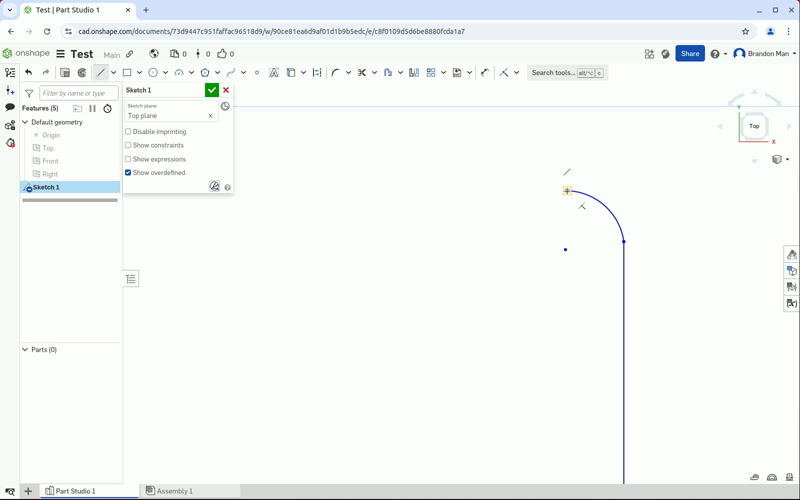
scroll(-6)
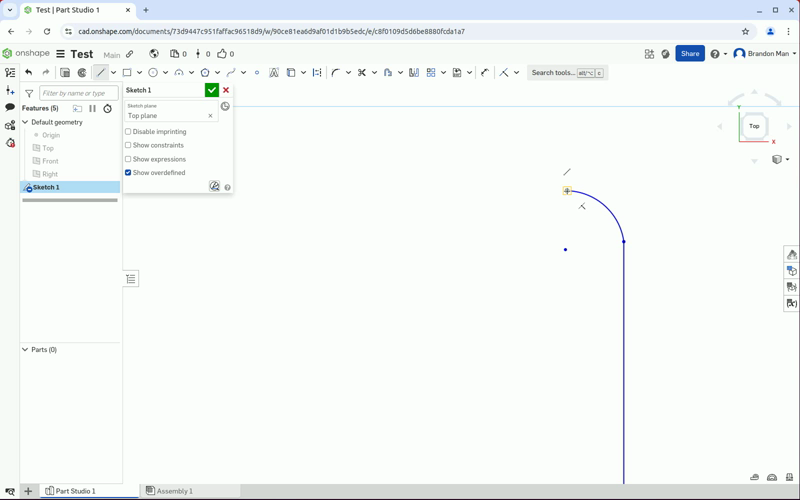
scroll(-6)
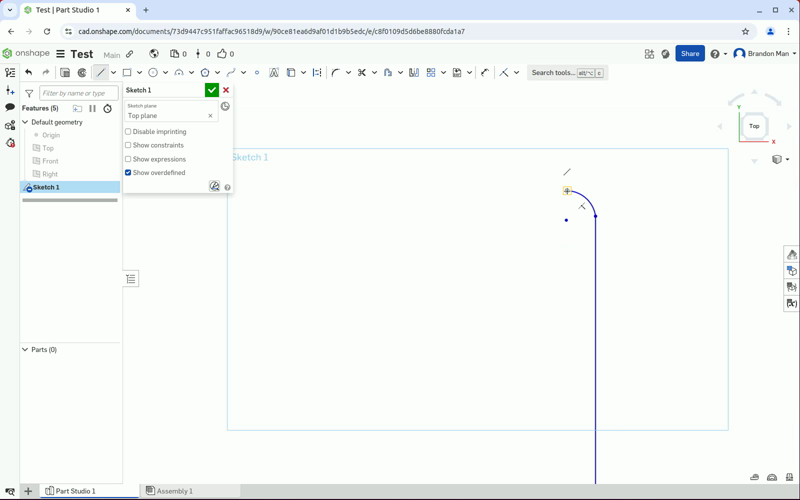
scroll(-6)
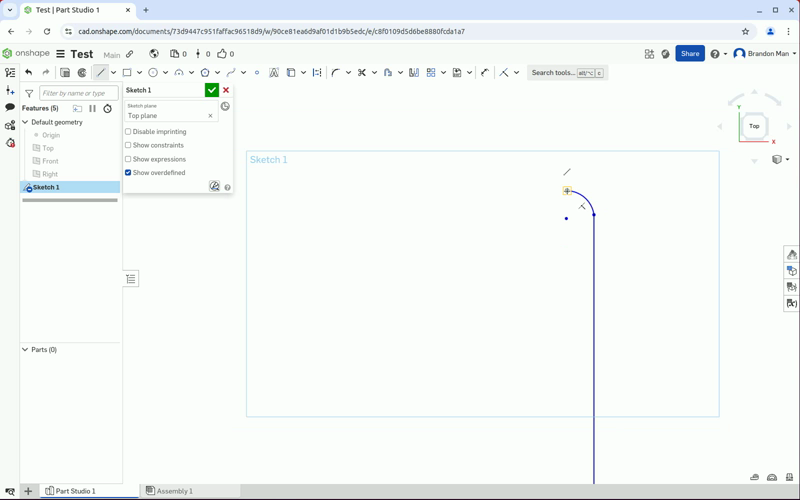
scroll(-6)
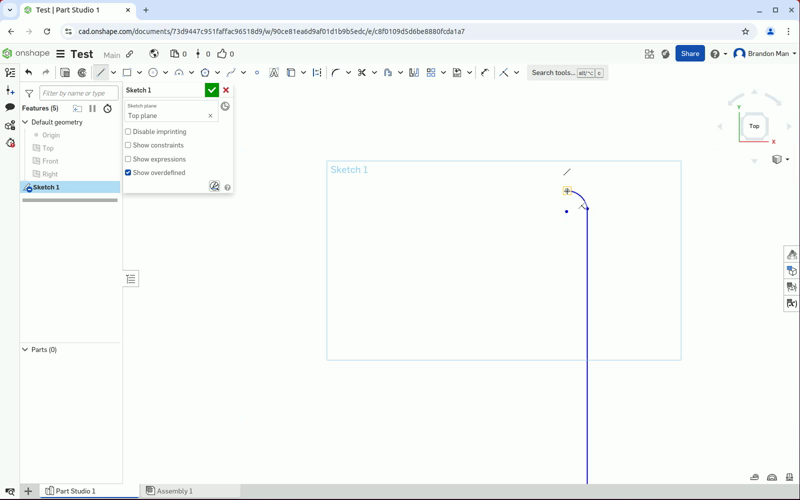
scroll(-6)
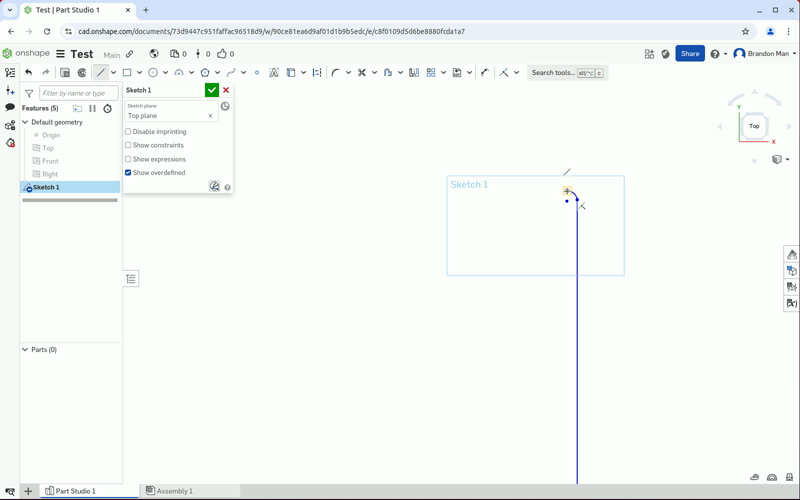
scroll(-6)
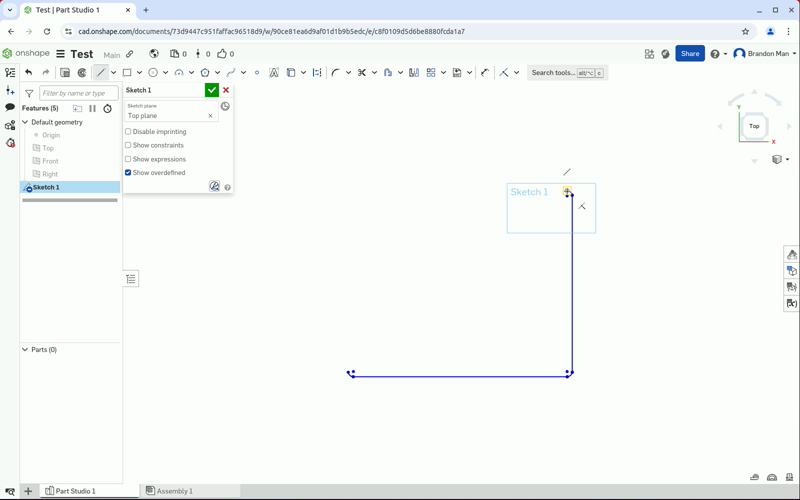
key_down(shift)
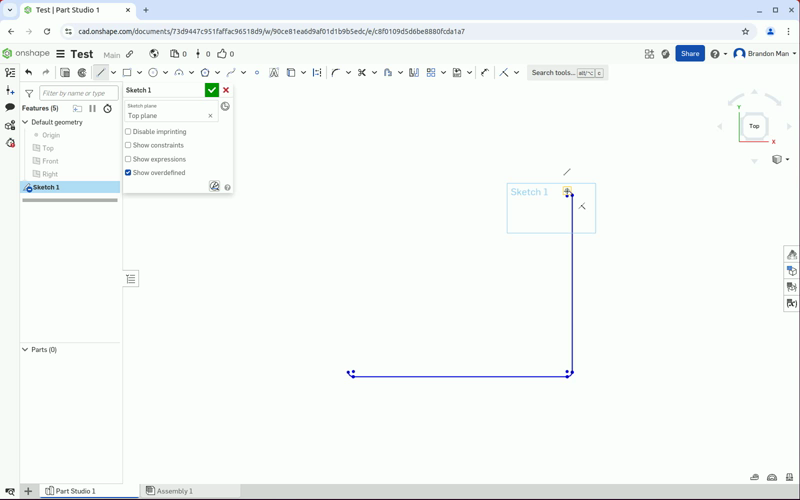
mouse_move(353, 190)
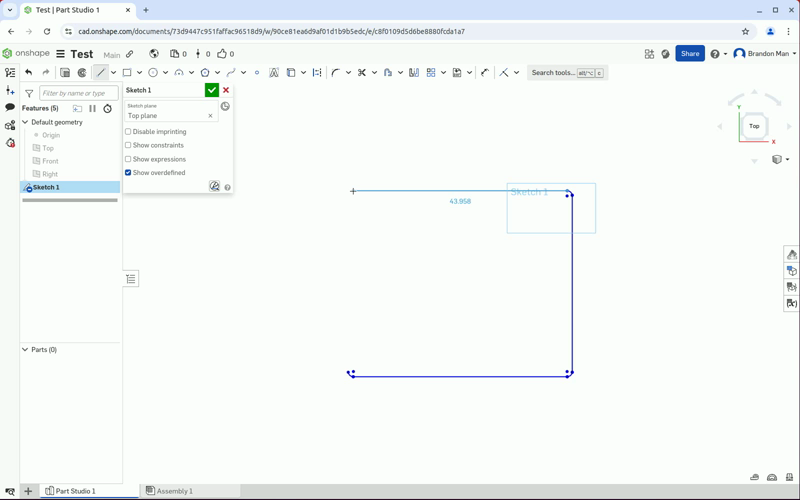
click(353, 190)
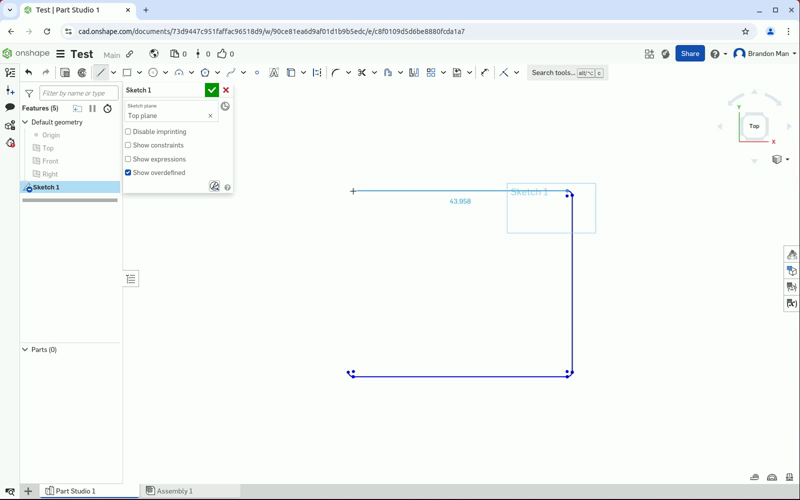
key_up(shift)
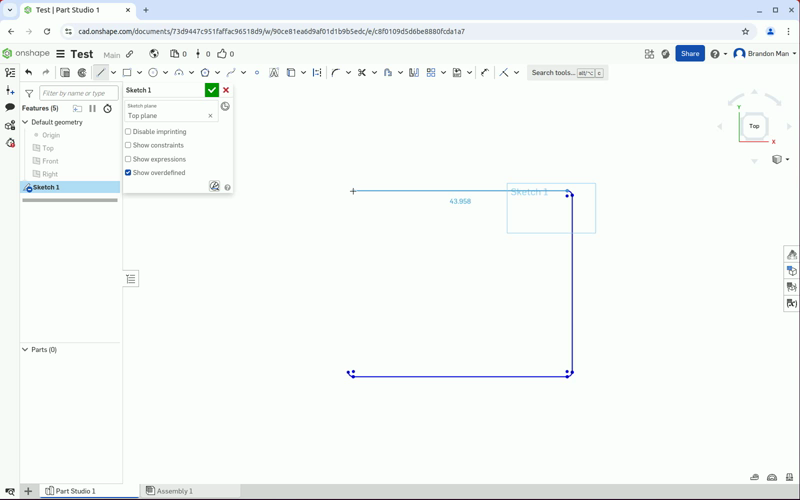
key(esc)
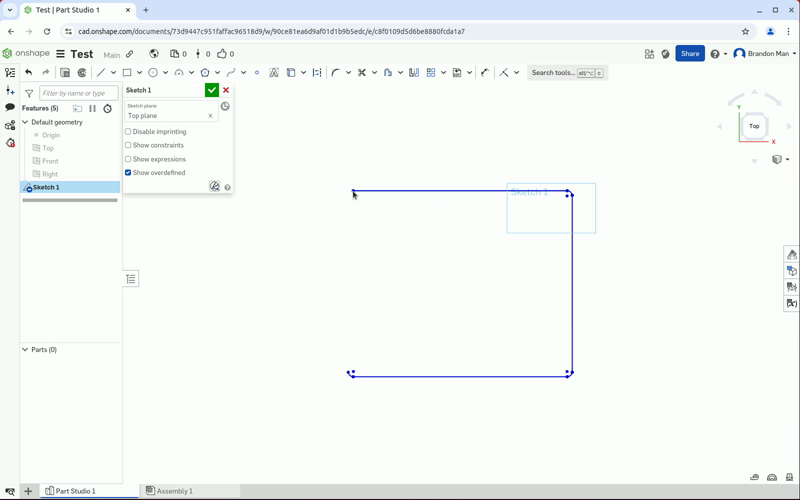
key(a)
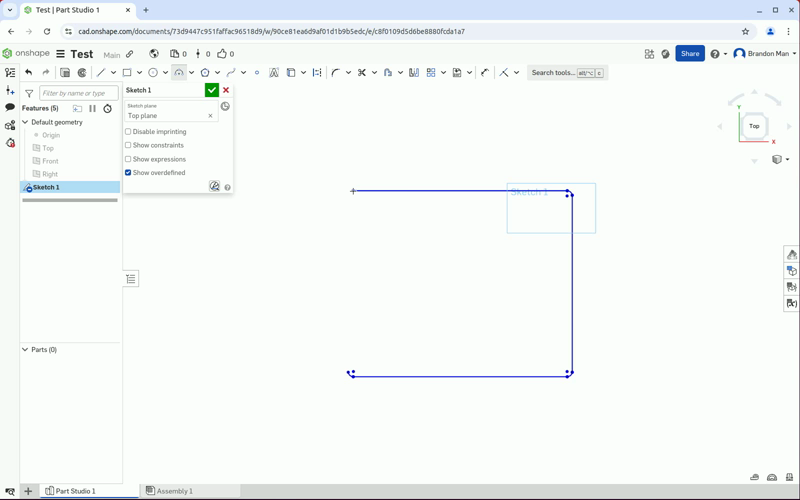
mouse_move(353, 190)
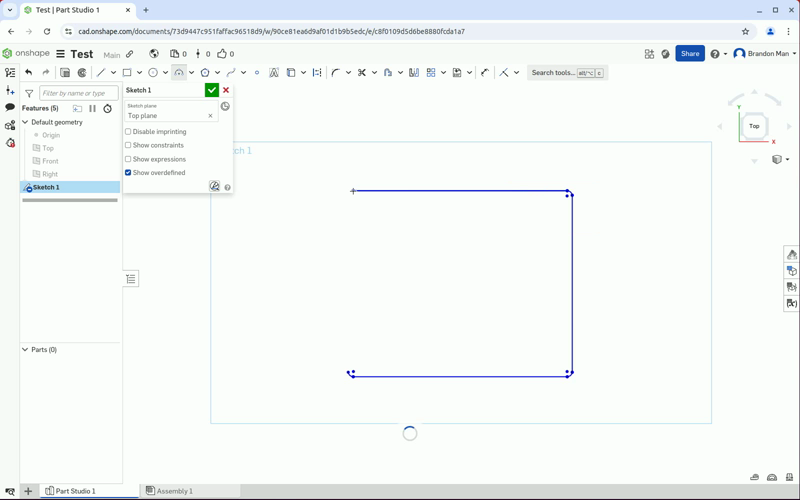
click(353, 190)
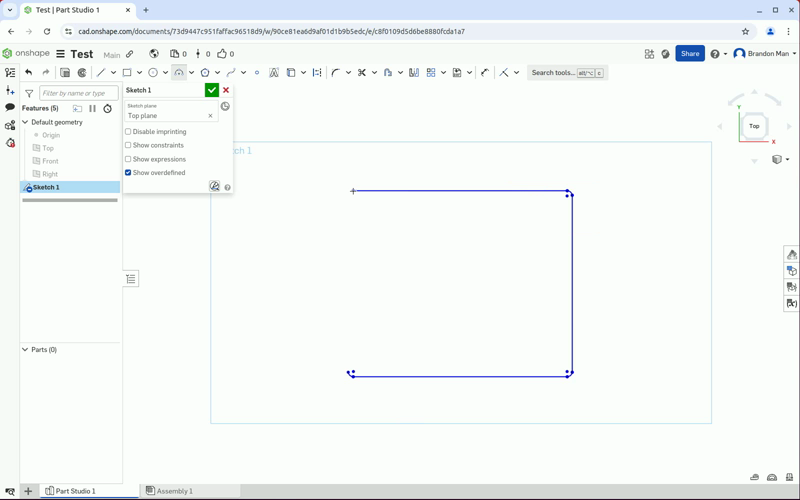
key_down(shift)
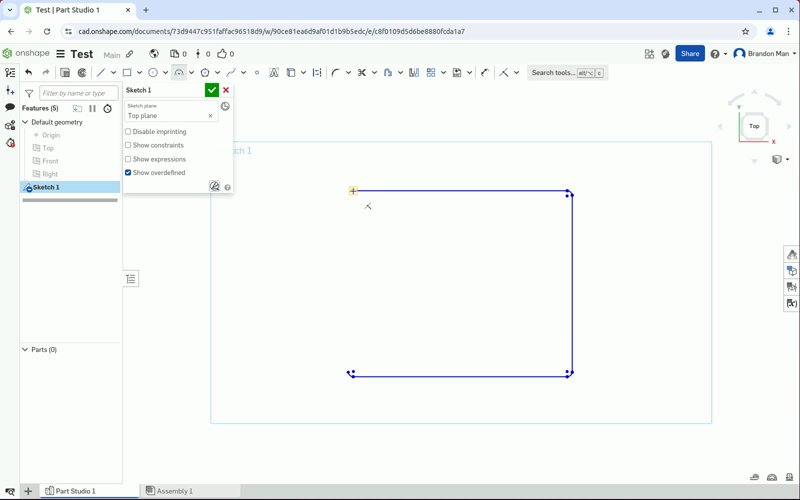
mouse_move(348, 195)
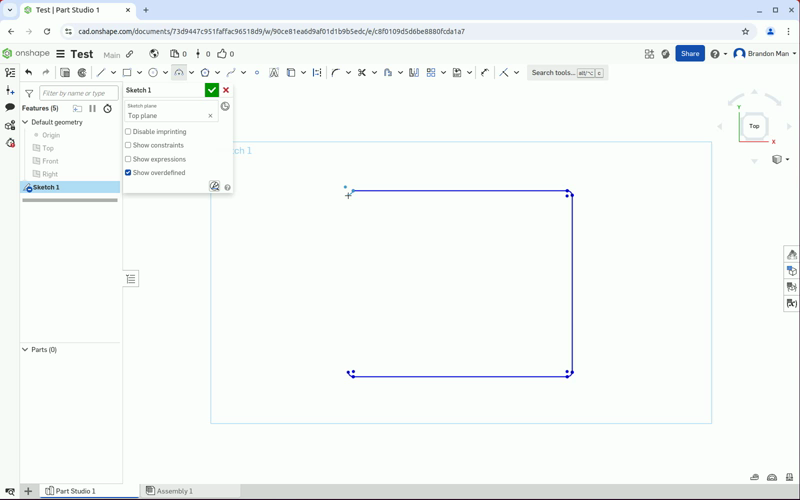
scroll(6)
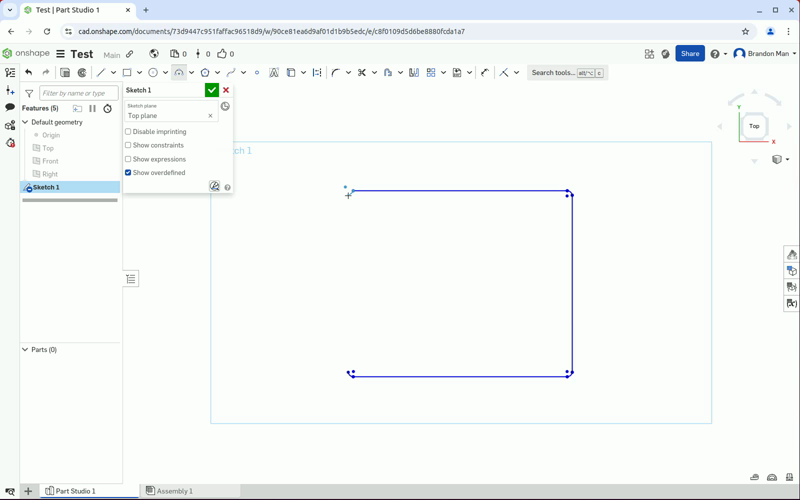
scroll(6)
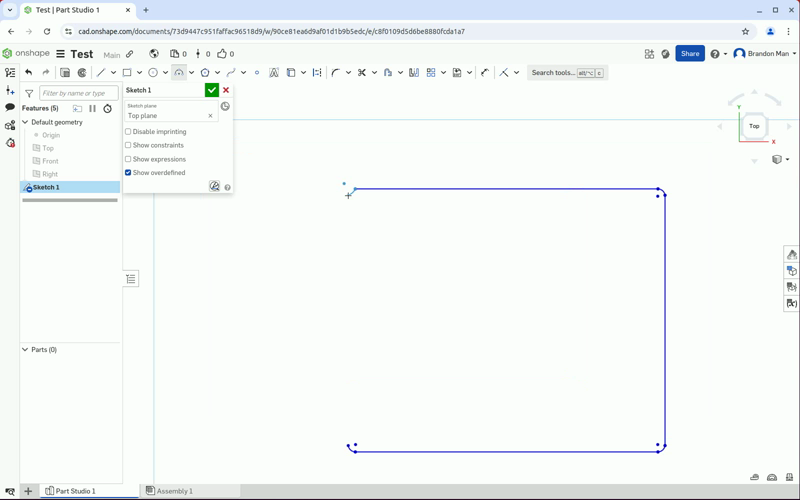
scroll(6)
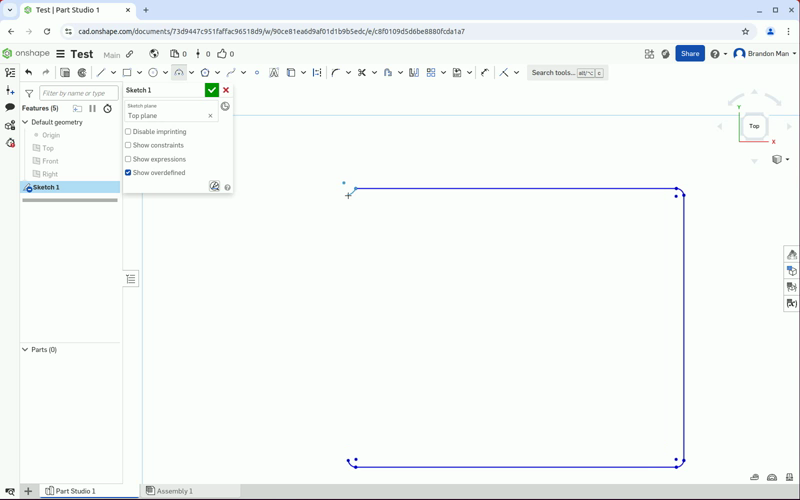
scroll(6)
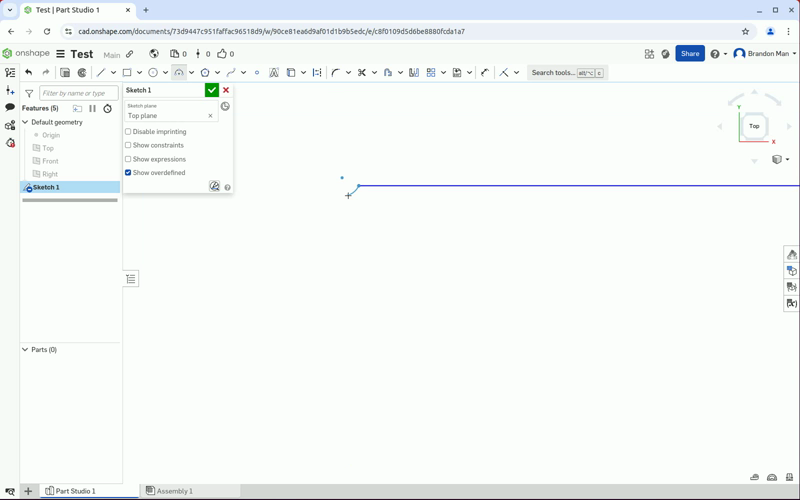
scroll(6)
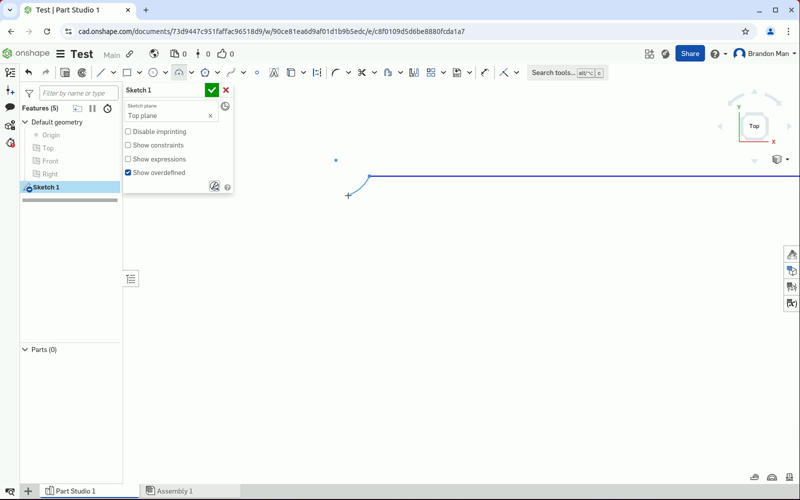
scroll(6)
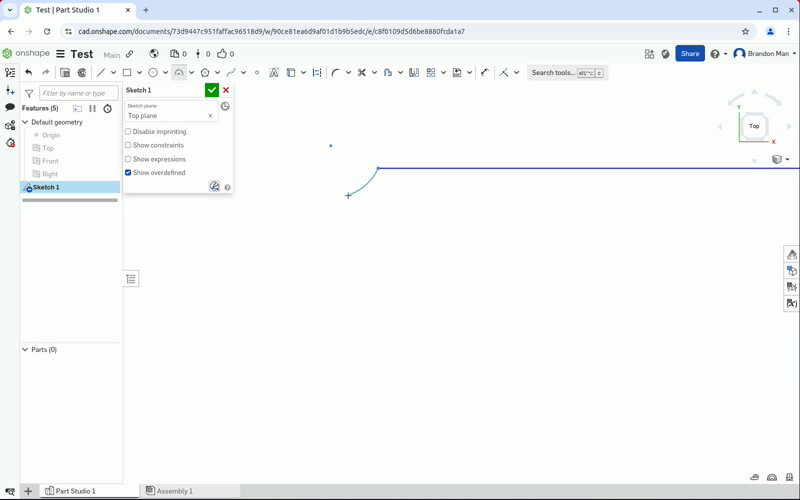
scroll(6)
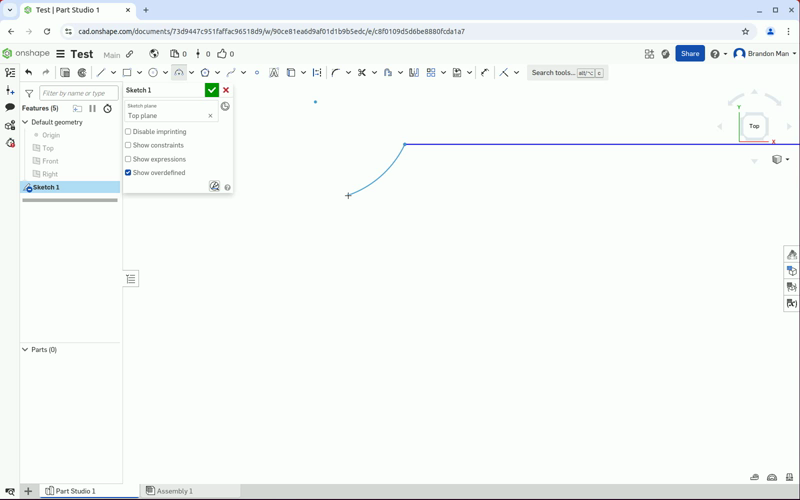
click(348, 195)
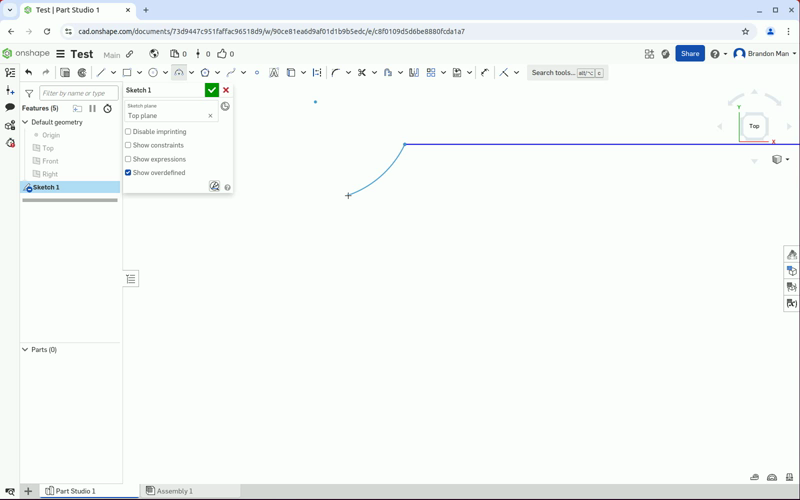
scroll(-6)
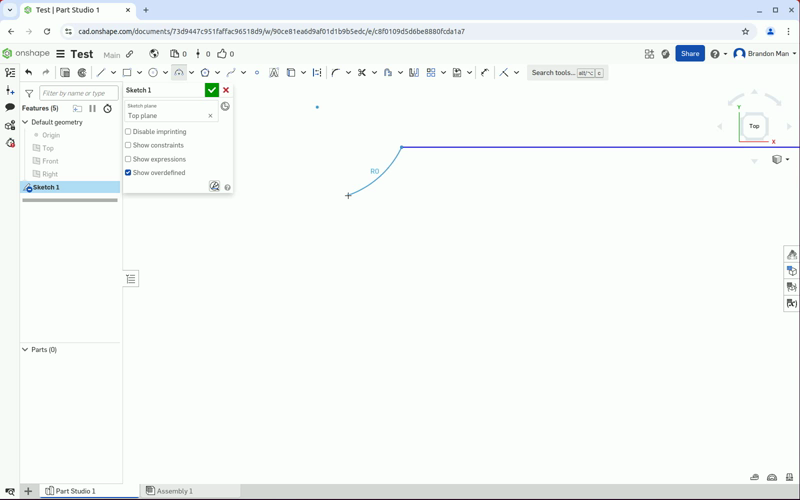
scroll(-6)
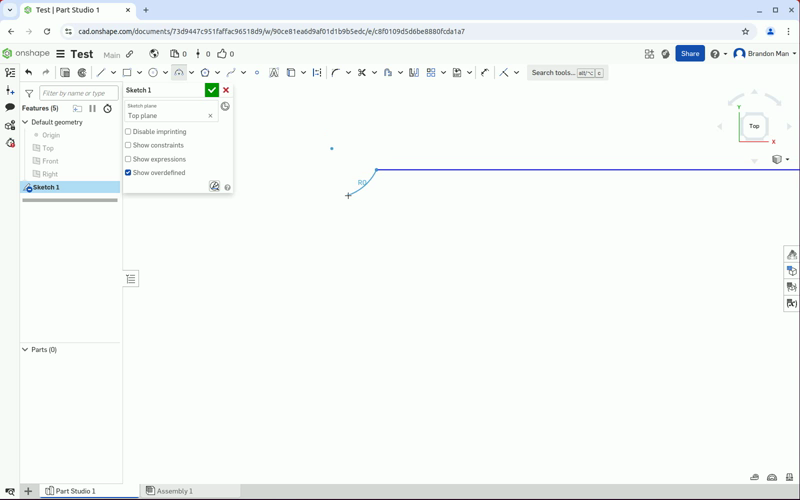
scroll(-6)
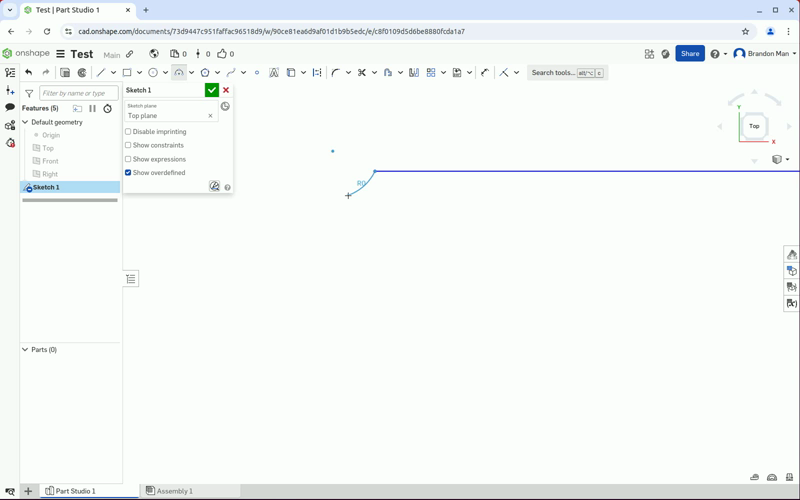
scroll(-6)
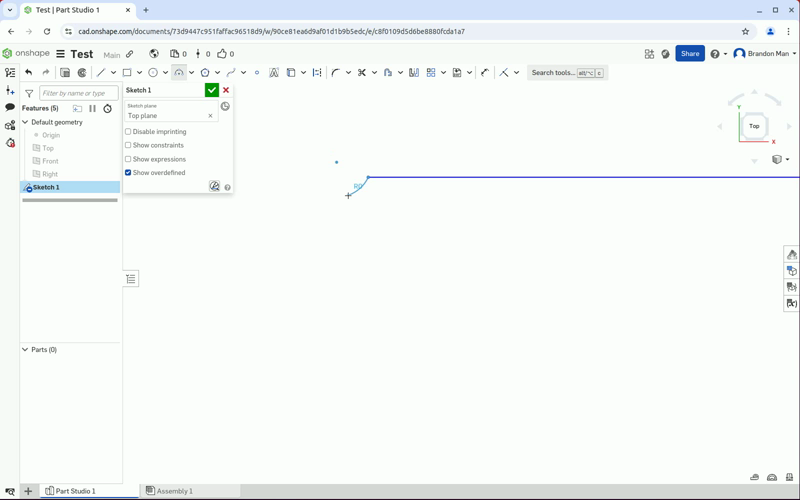
scroll(-6)
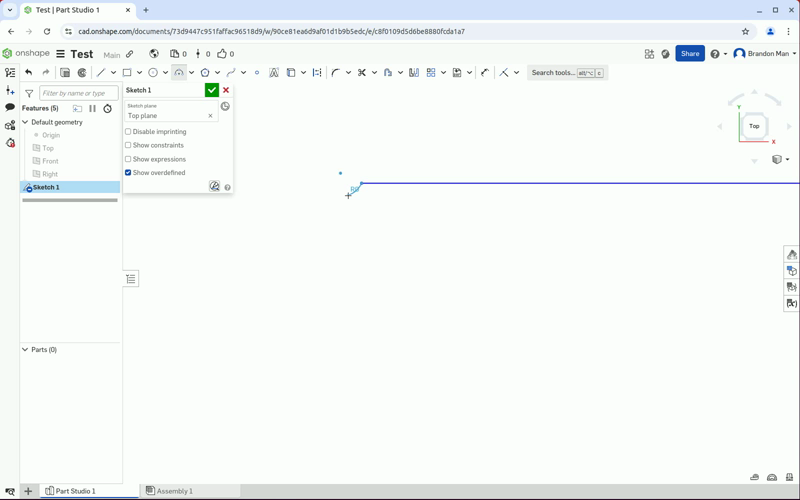
scroll(-6)
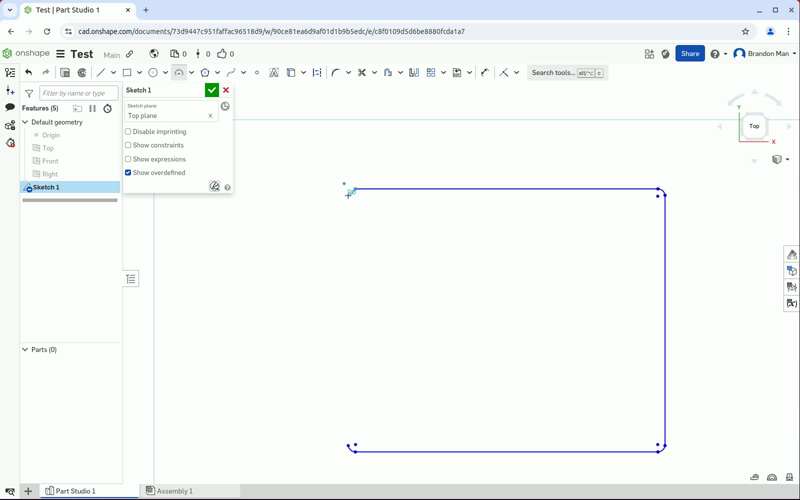
scroll(-6)
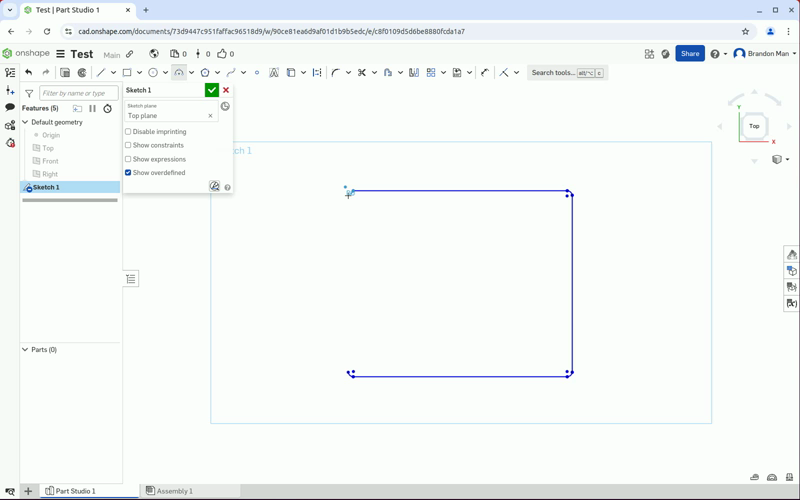
mouse_move(349, 192)
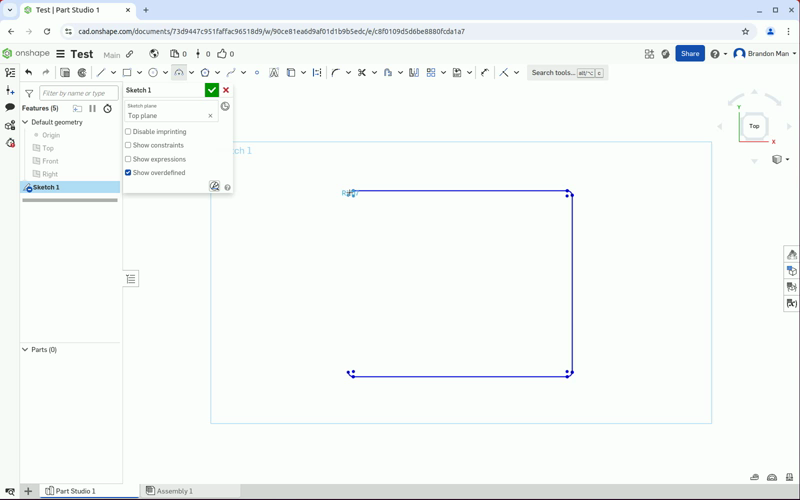
scroll(6)
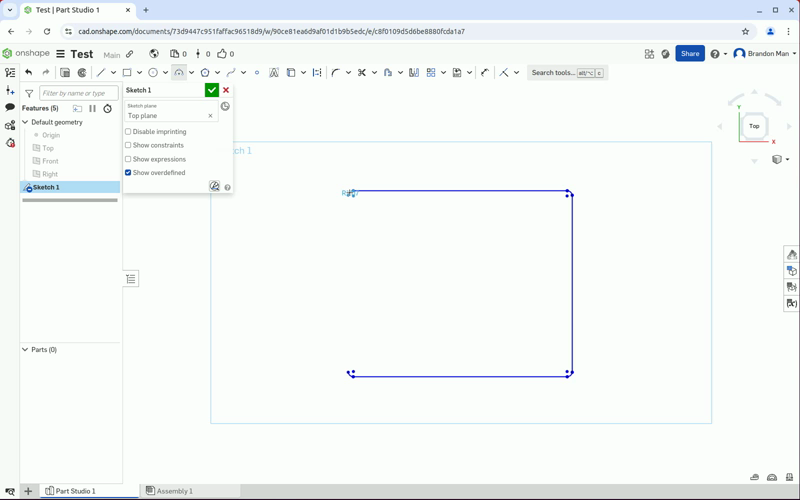
scroll(6)
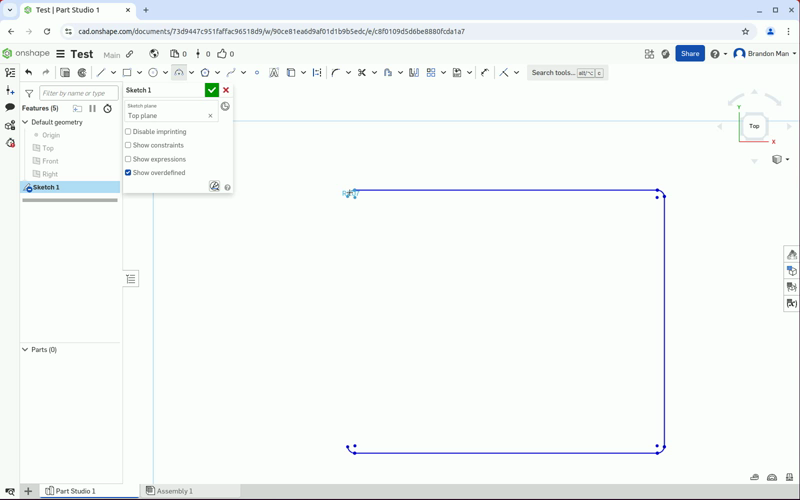
scroll(6)
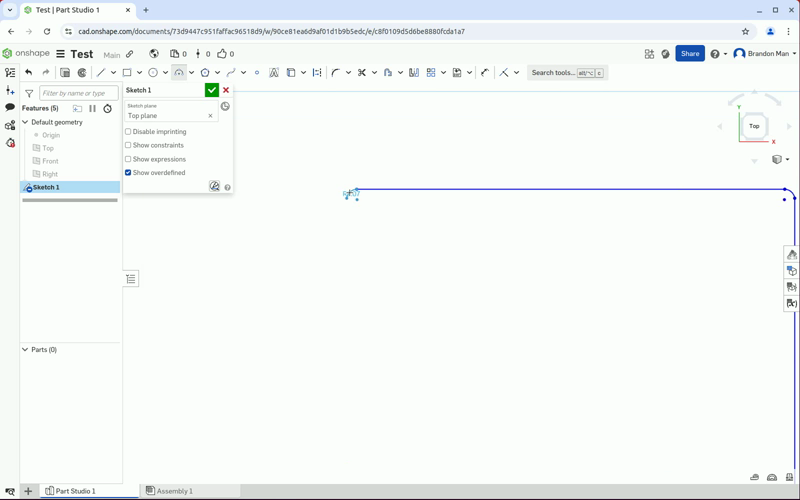
scroll(6)
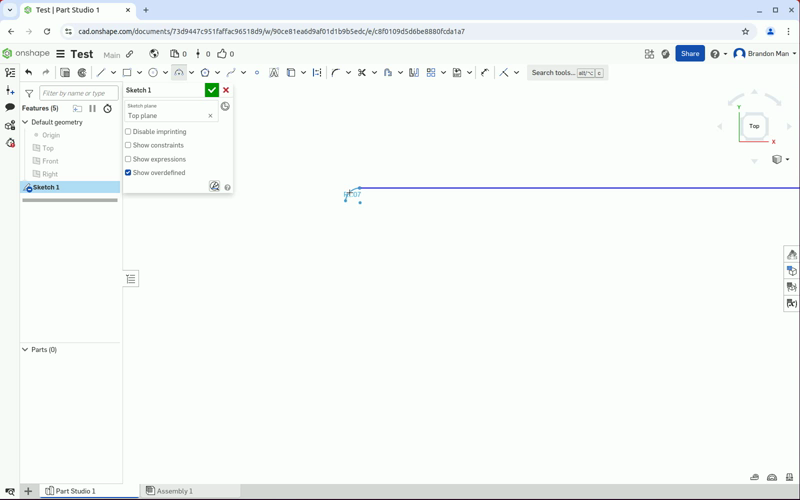
scroll(6)
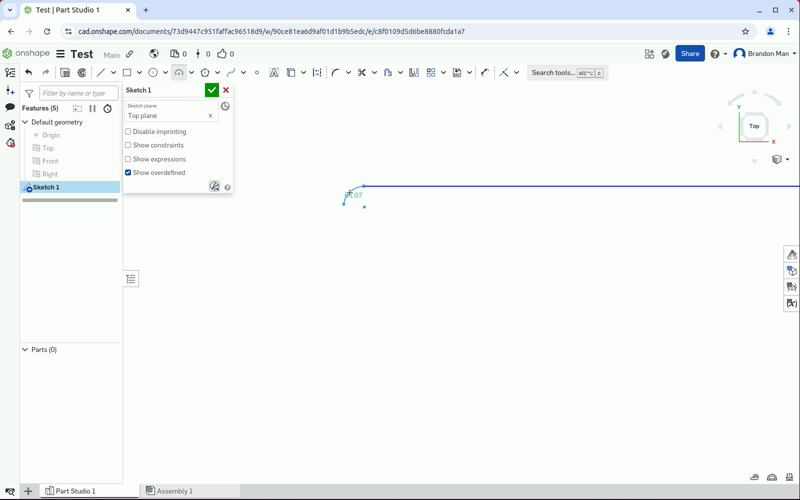
scroll(6)
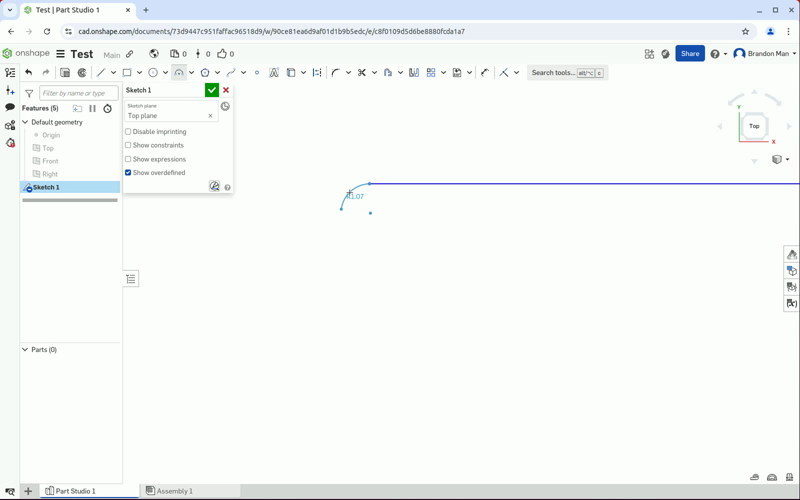
scroll(6)
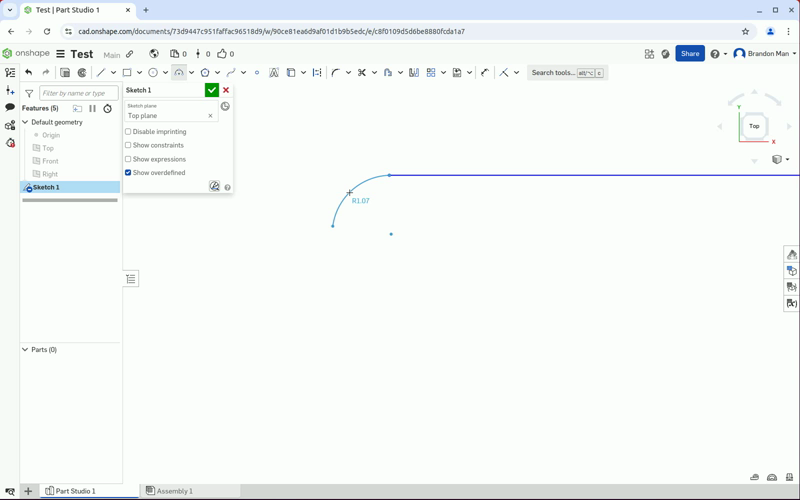
click(349, 192)
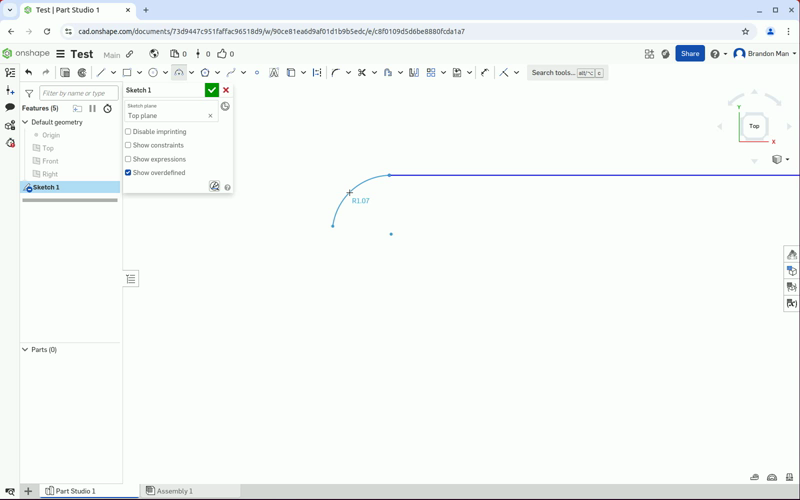
scroll(-6)
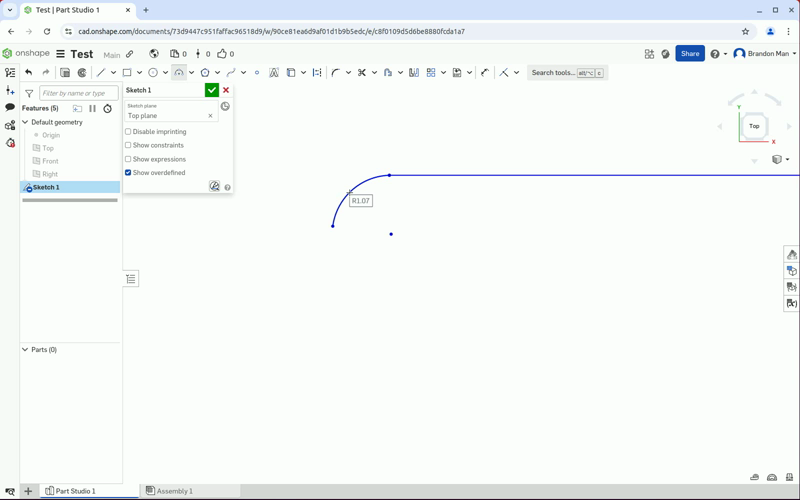
scroll(-6)
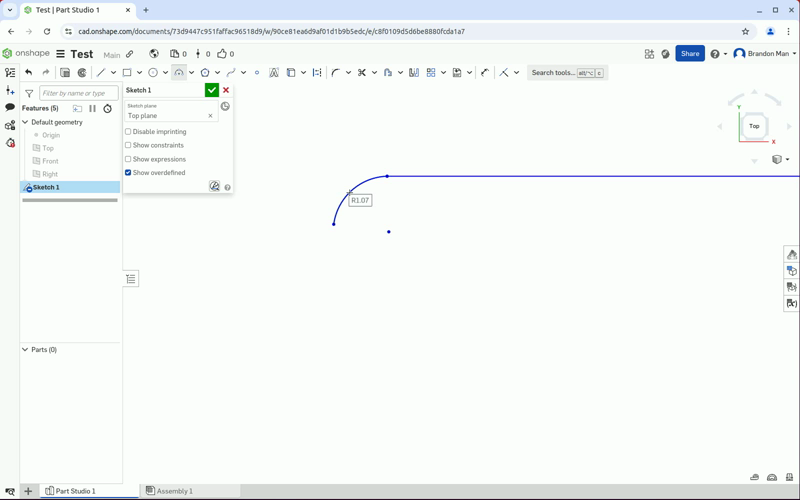
scroll(-6)
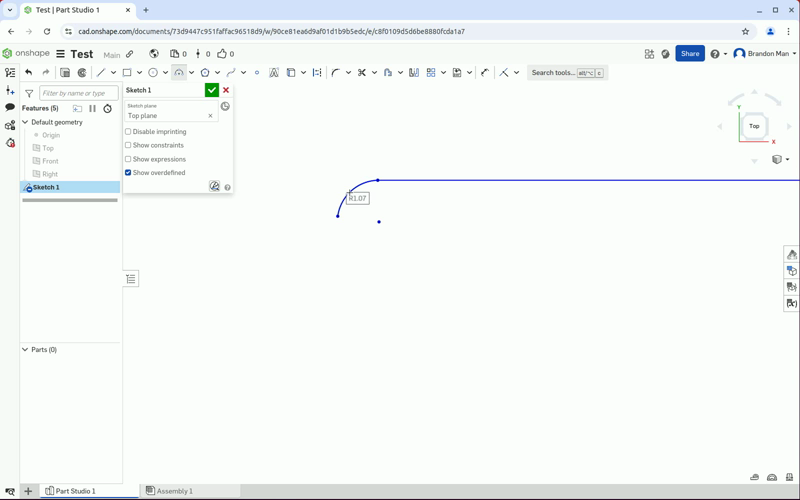
scroll(-6)
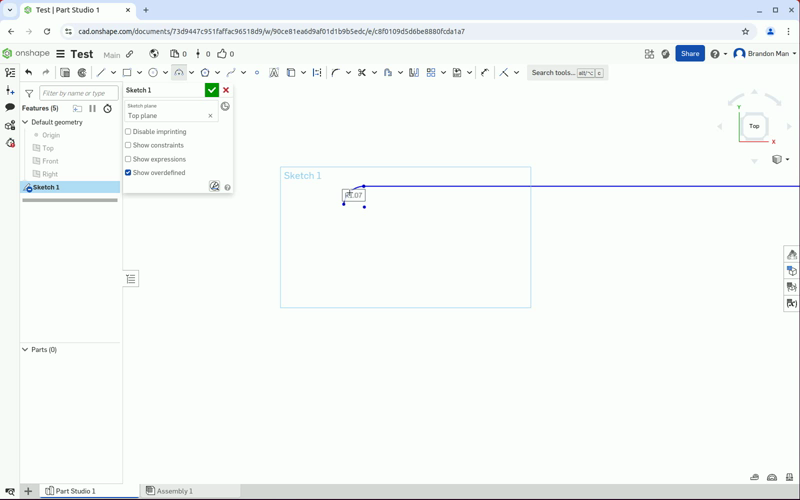
scroll(-6)
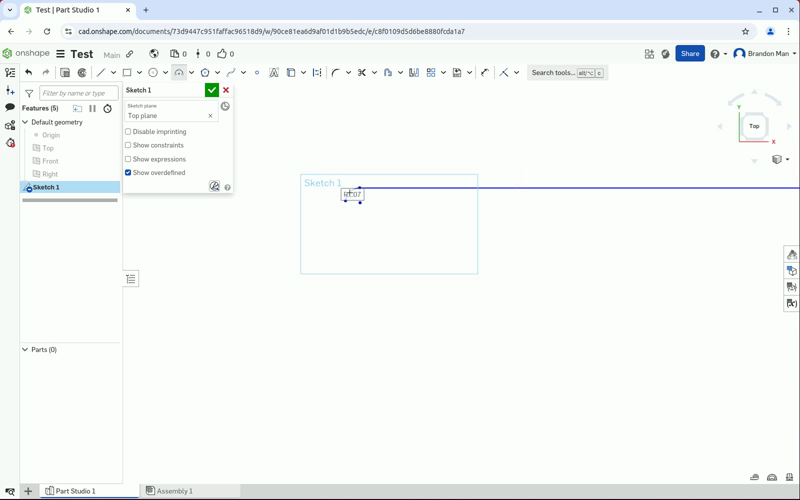
scroll(-6)
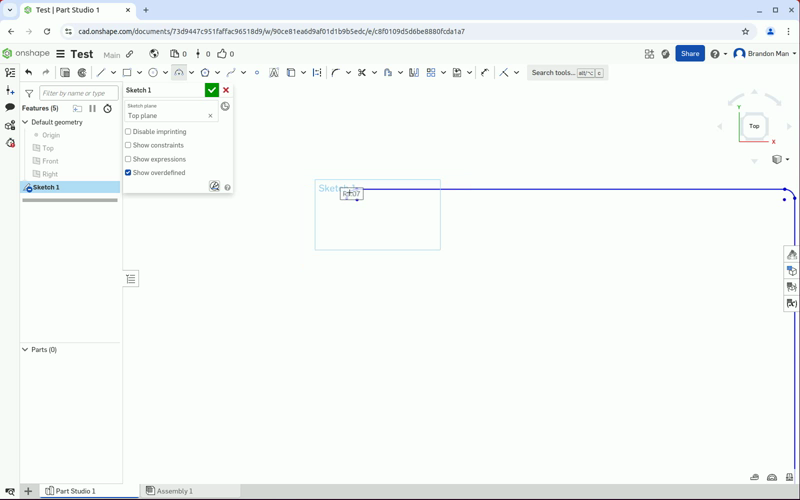
scroll(-6)
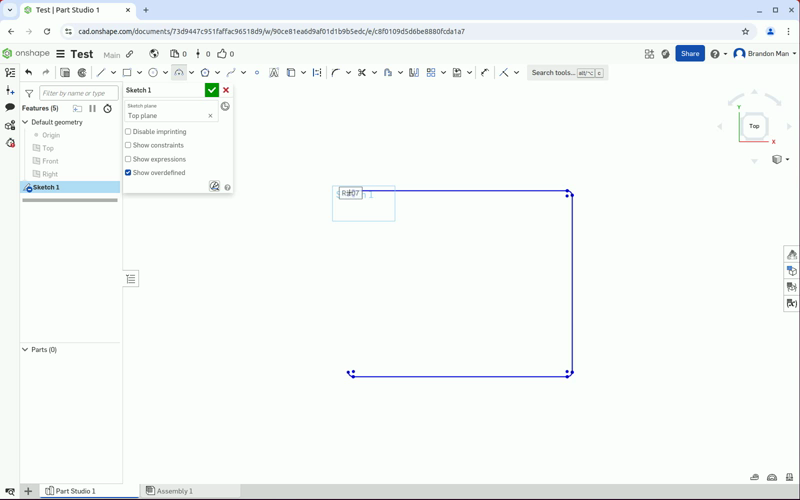
key_up(shift)
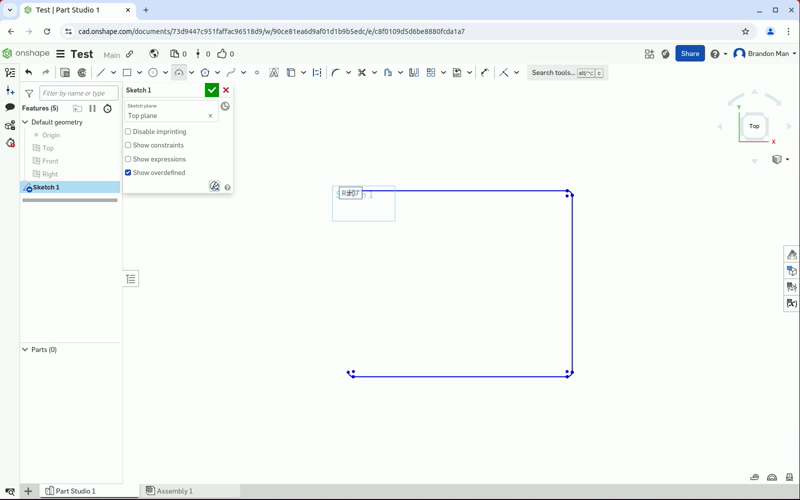
key(esc)
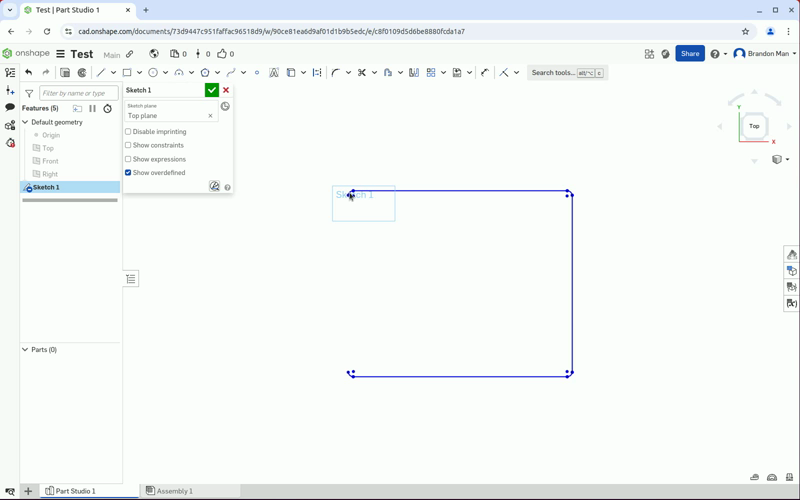
key(l)
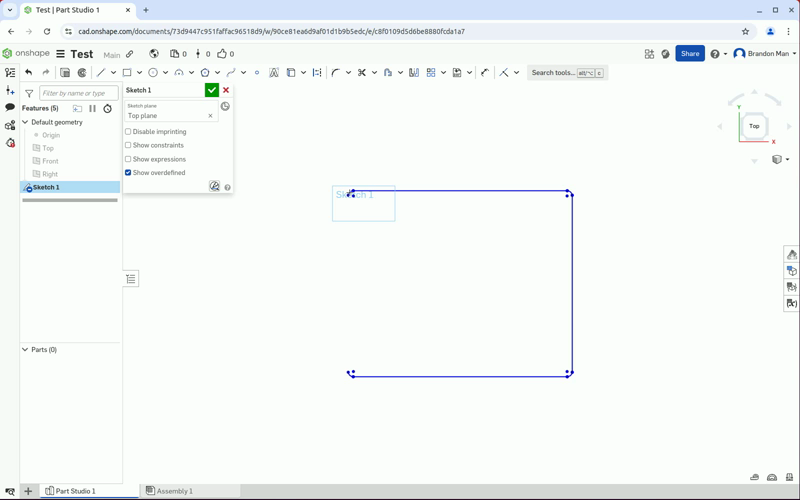
mouse_move(348, 195)
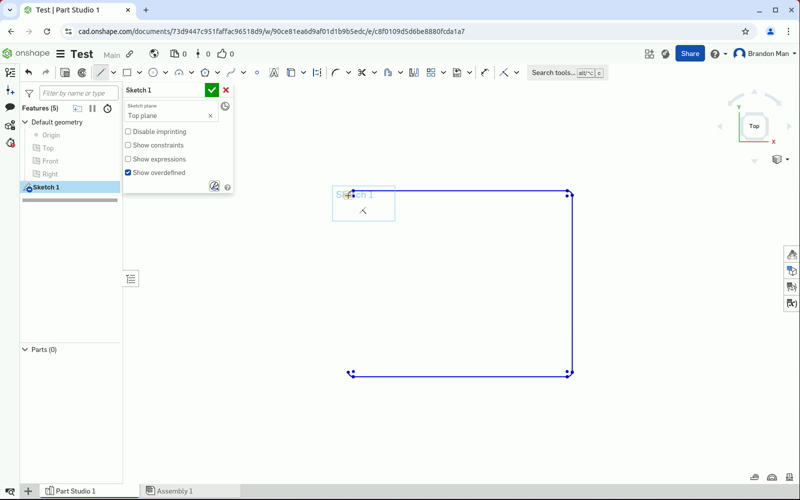
scroll(6)
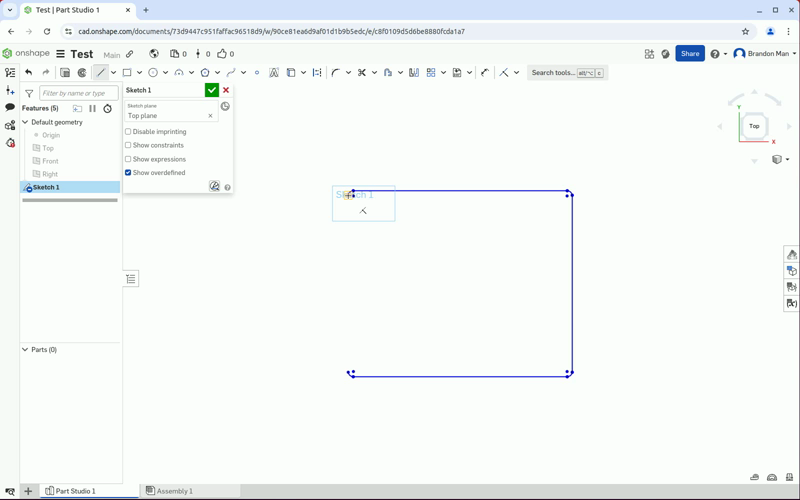
scroll(6)
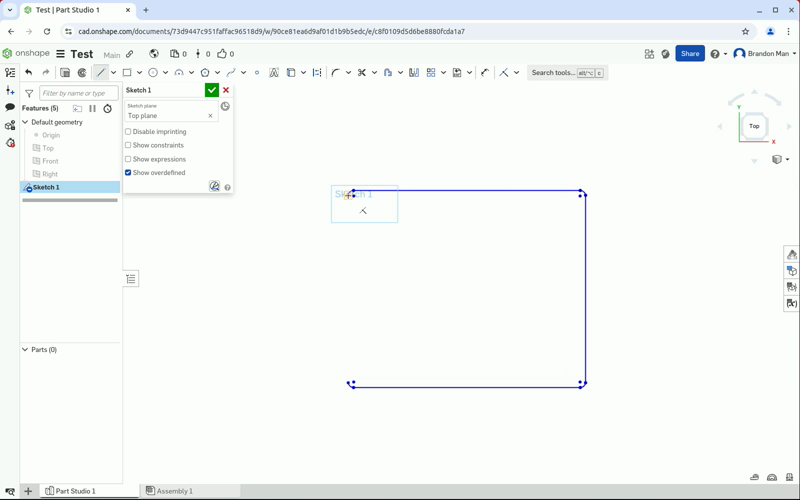
scroll(6)
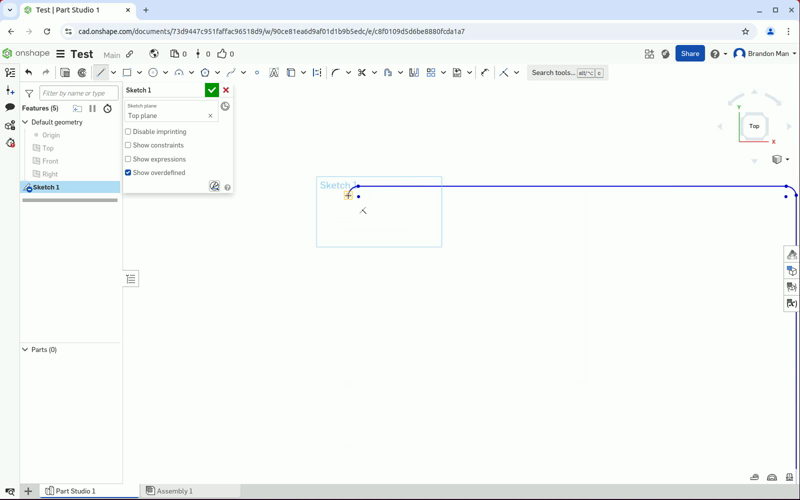
scroll(6)
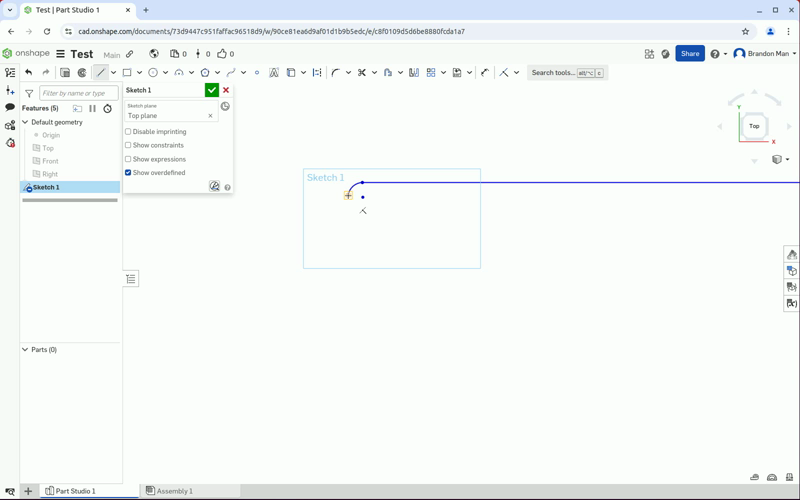
scroll(6)
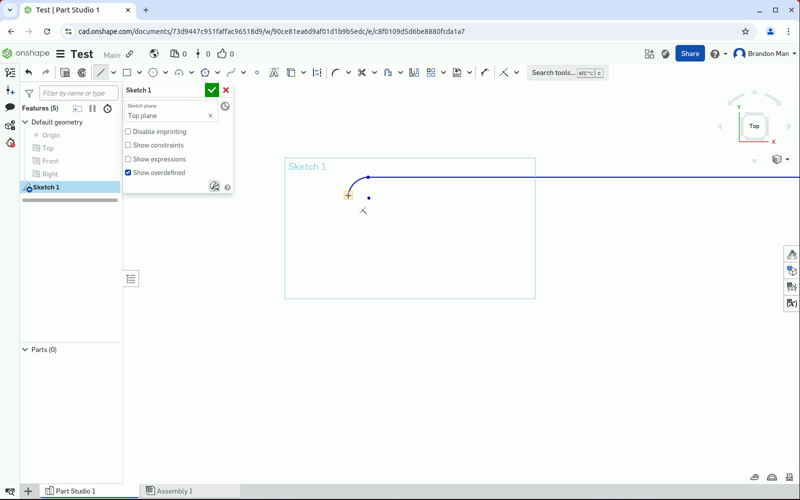
scroll(6)
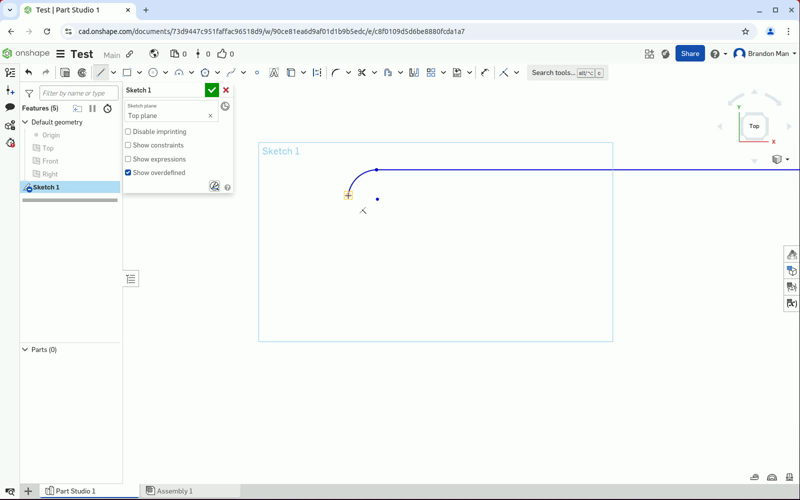
scroll(6)
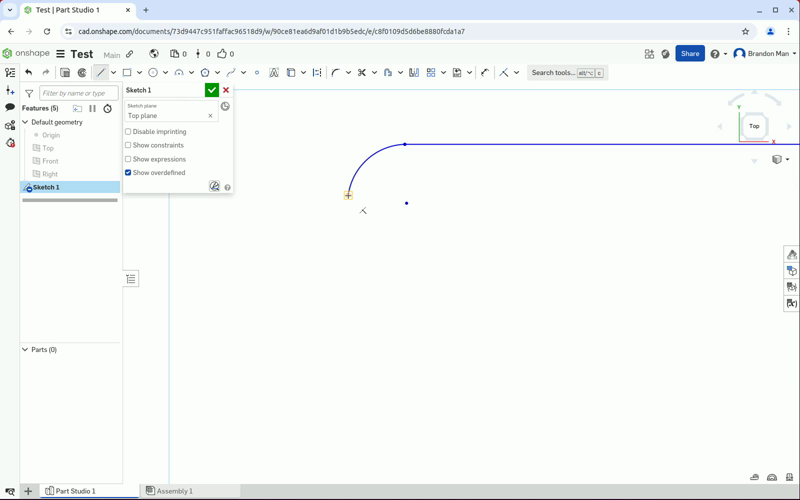
click(348, 195)
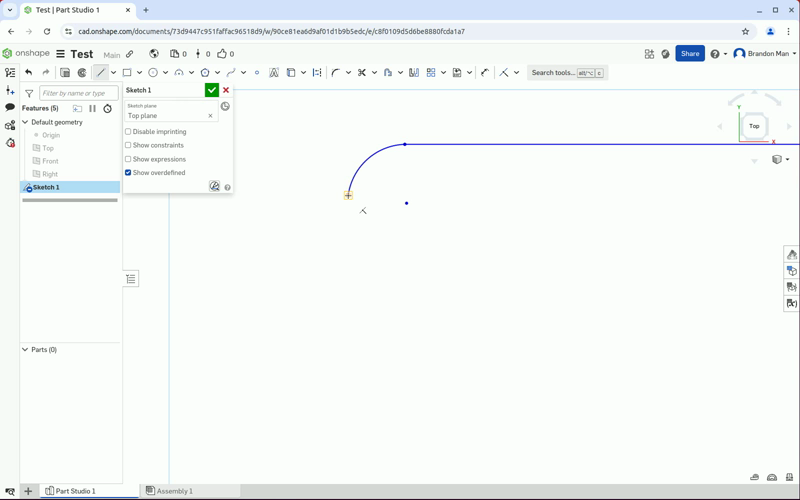
scroll(-6)
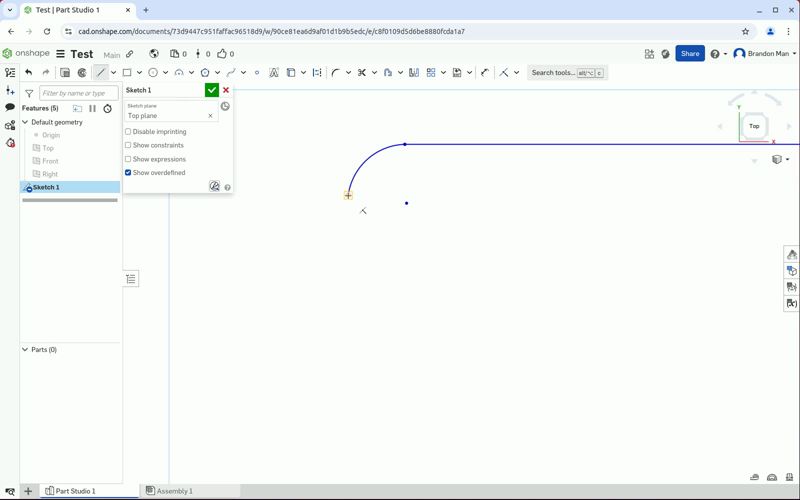
scroll(-6)
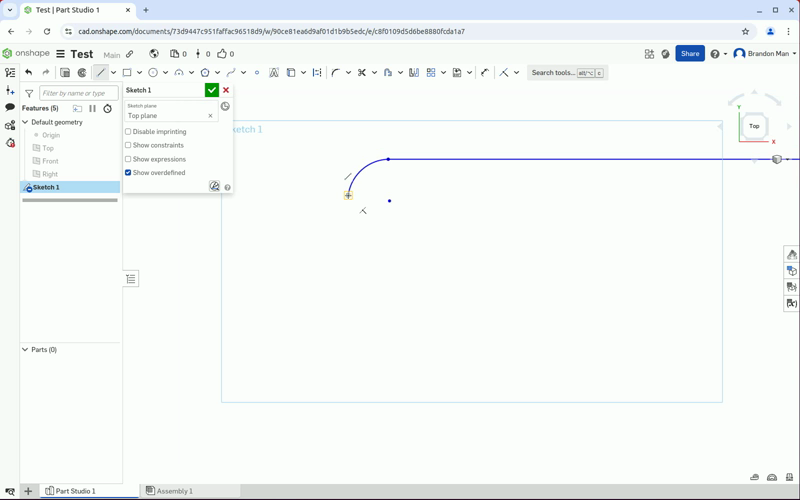
scroll(-6)
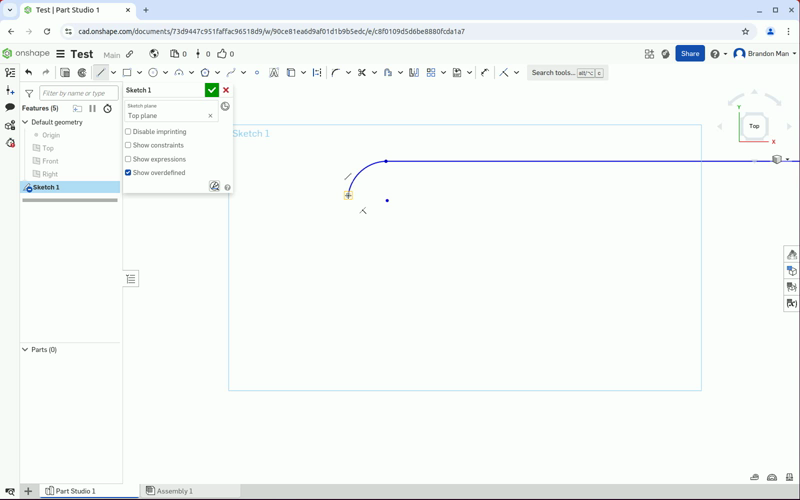
scroll(-6)
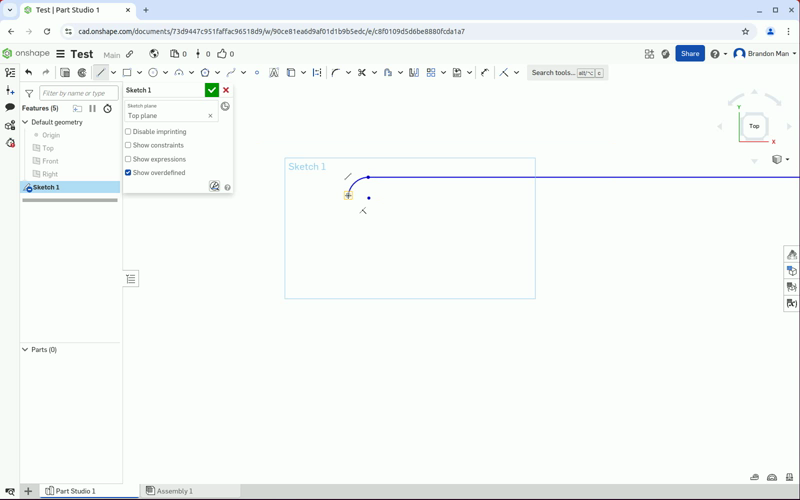
scroll(-6)
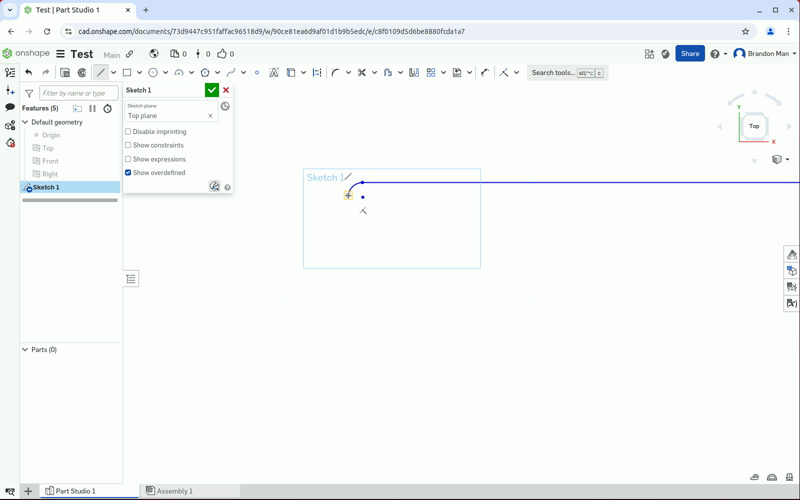
scroll(-6)
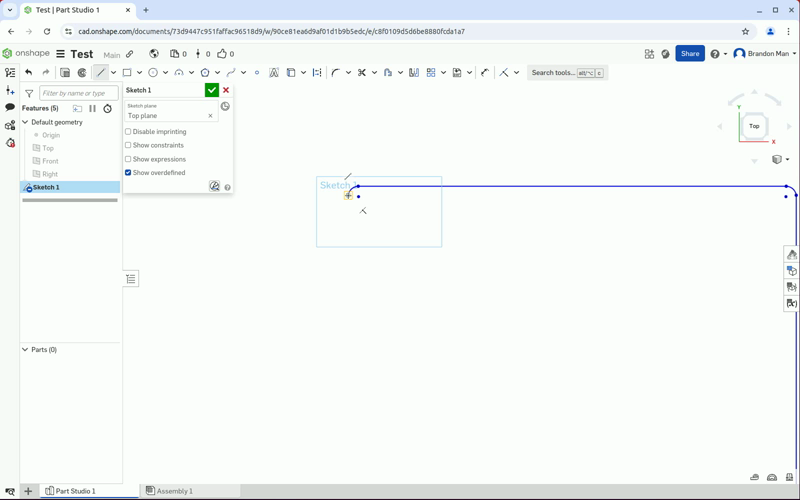
scroll(-6)
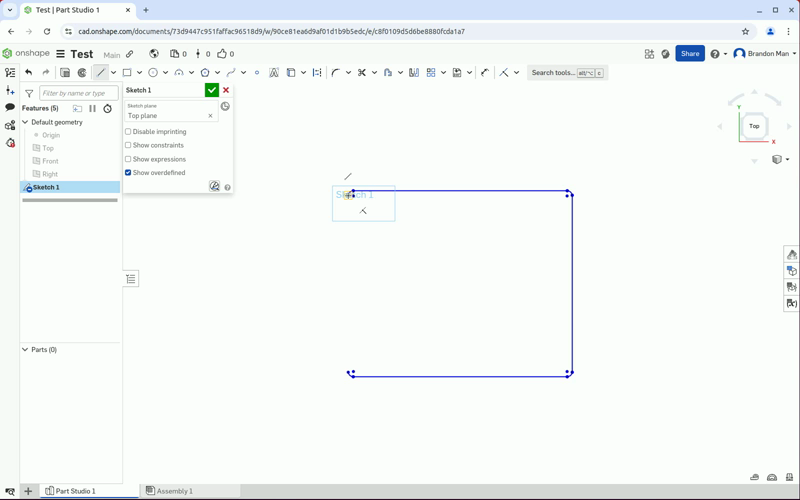
key_down(shift)
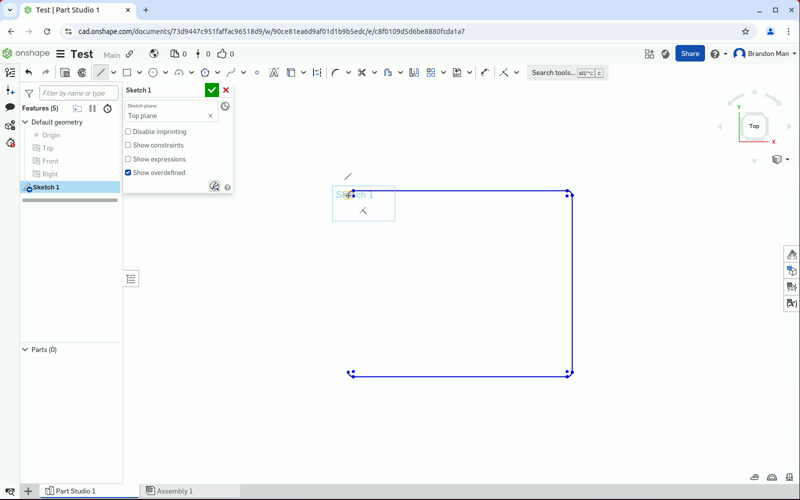
mouse_move(348, 372)
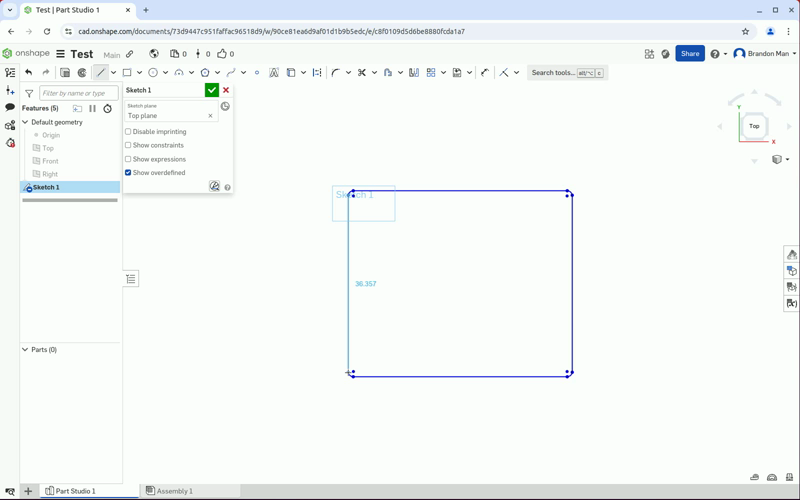
scroll(6)
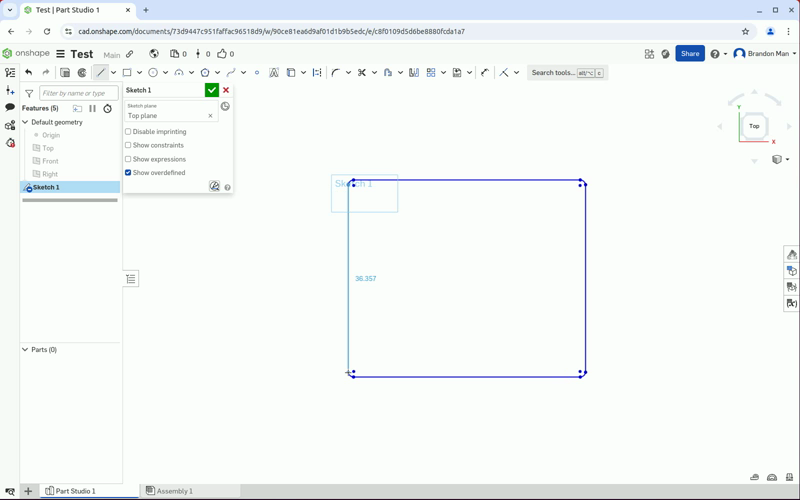
scroll(6)
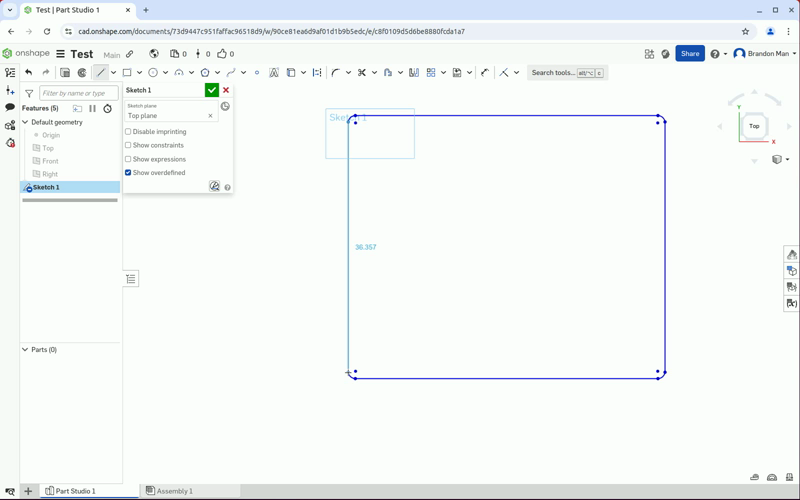
scroll(6)
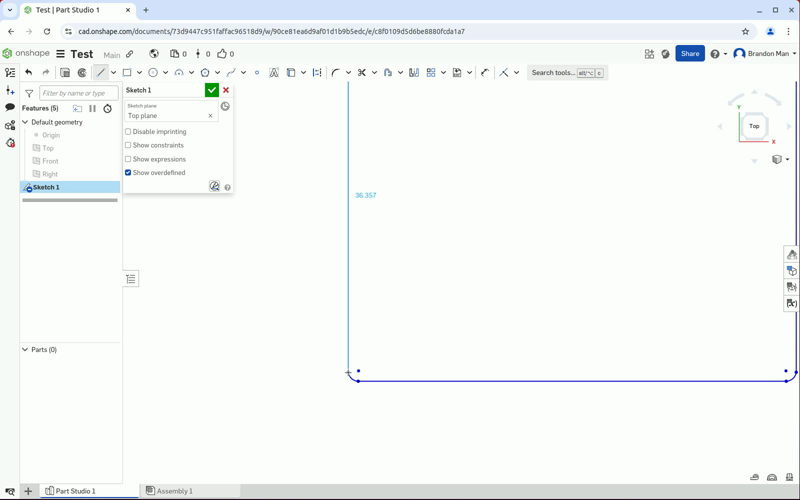
scroll(6)
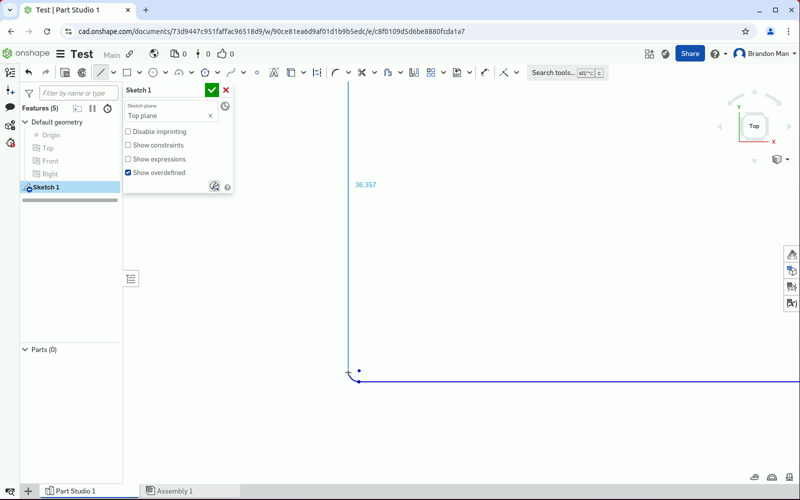
scroll(6)
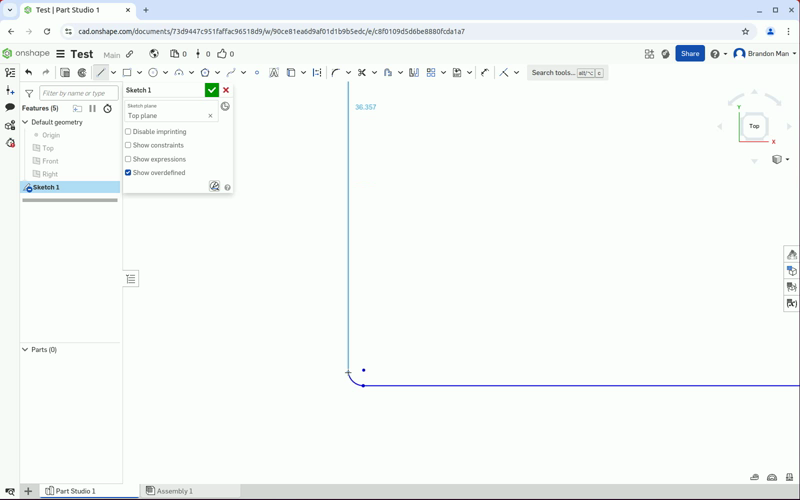
scroll(6)
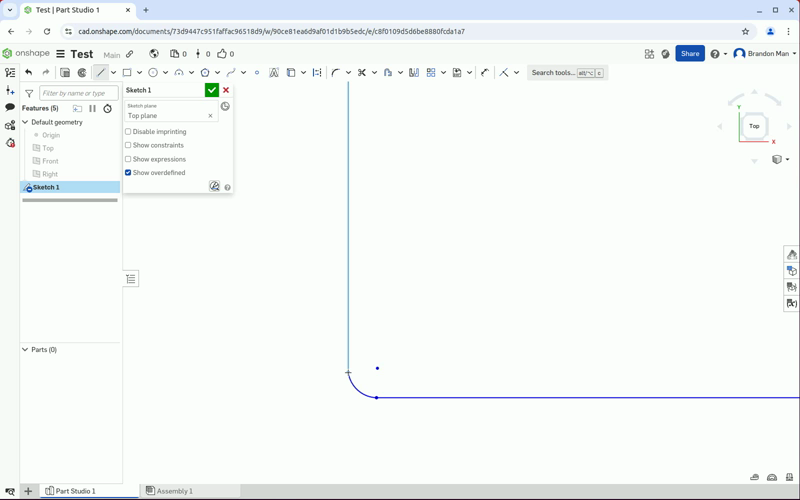
scroll(6)
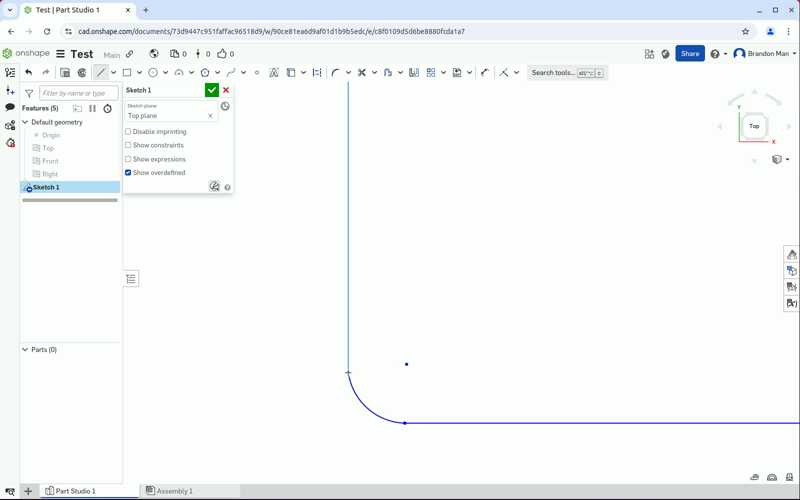
key_up(shift)
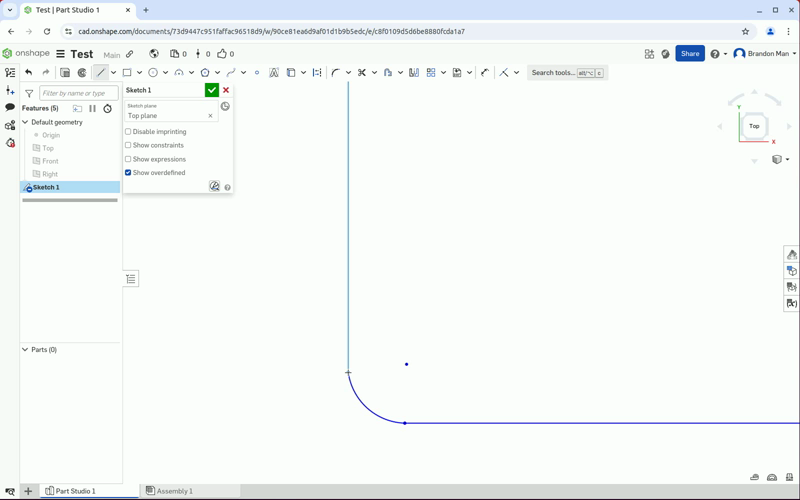
click(348, 372)
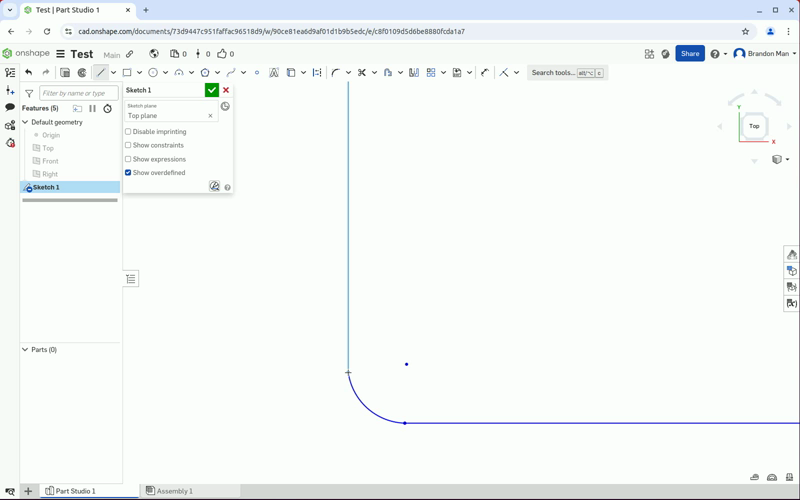
scroll(-6)
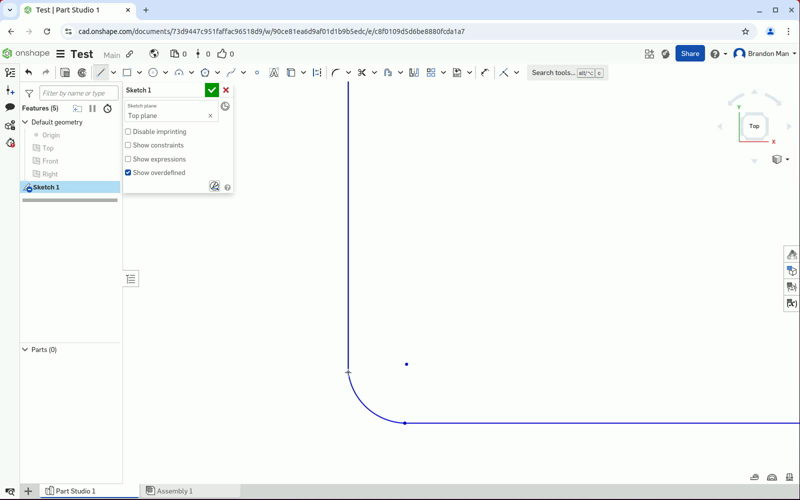
scroll(-6)
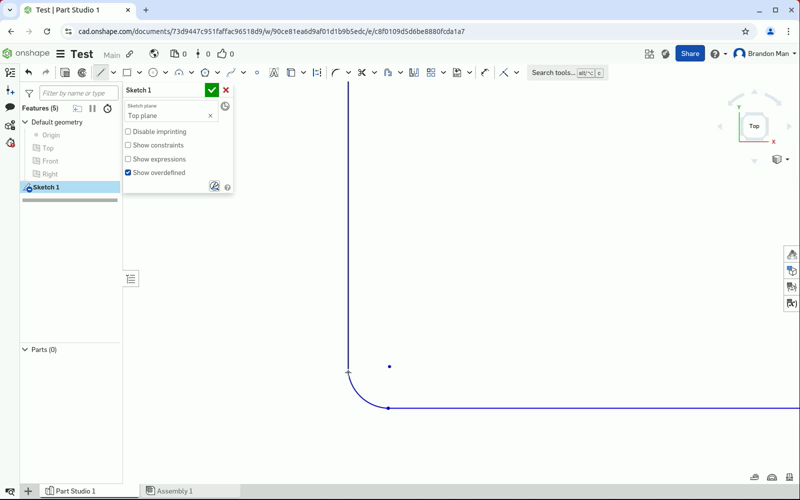
scroll(-6)
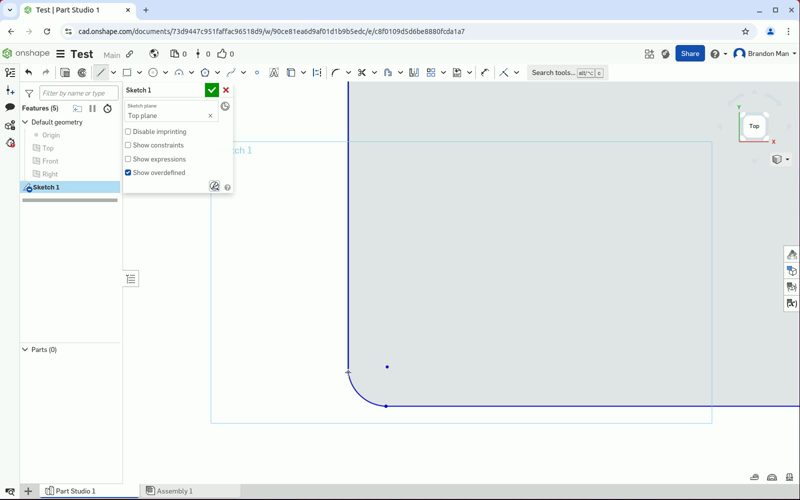
scroll(-6)
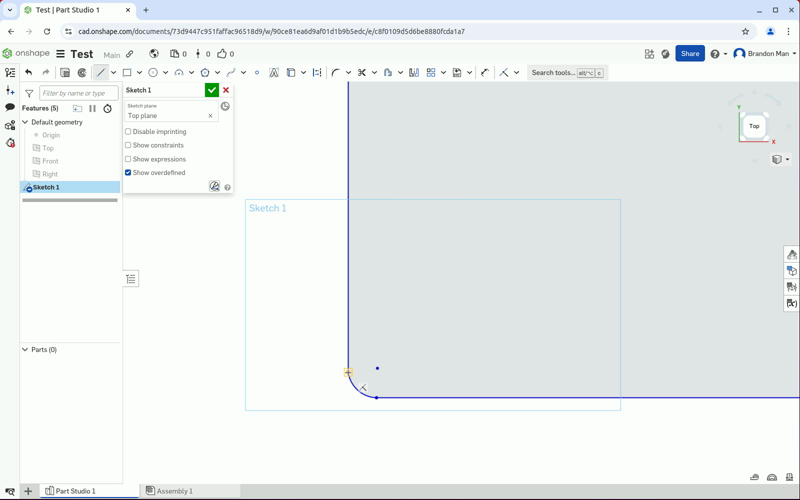
scroll(-6)
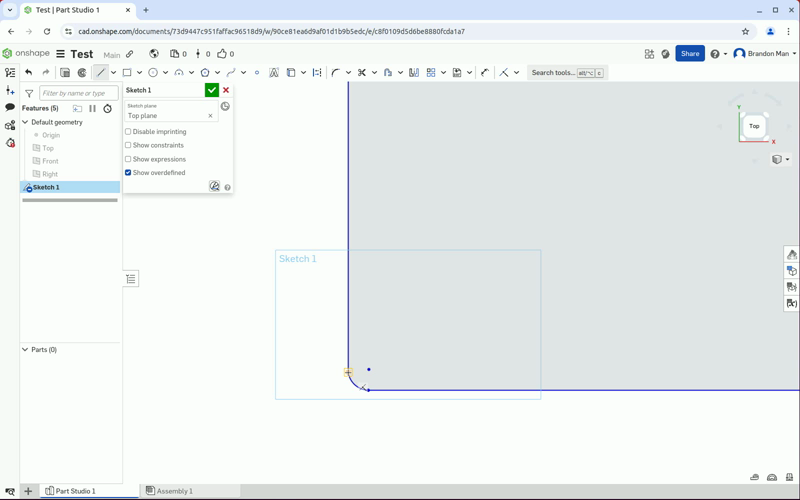
scroll(-6)
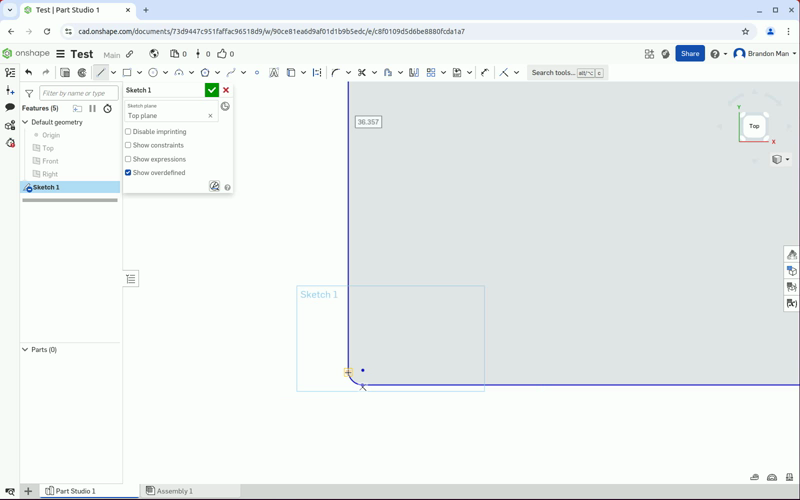
scroll(-6)
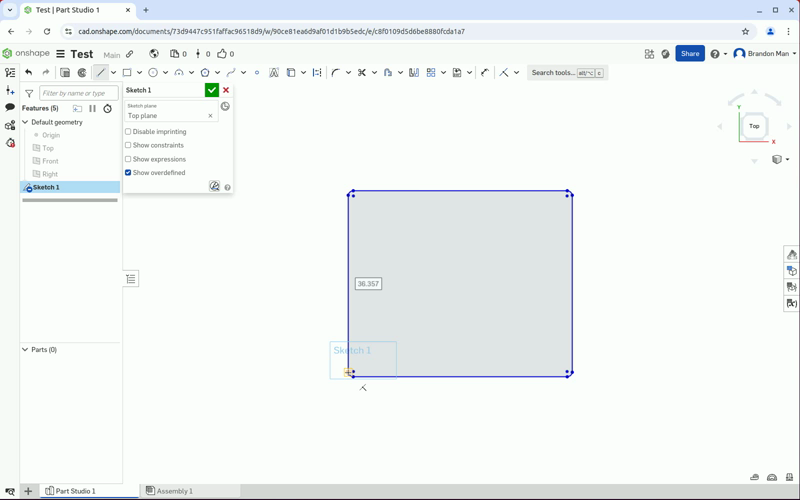
key(esc)
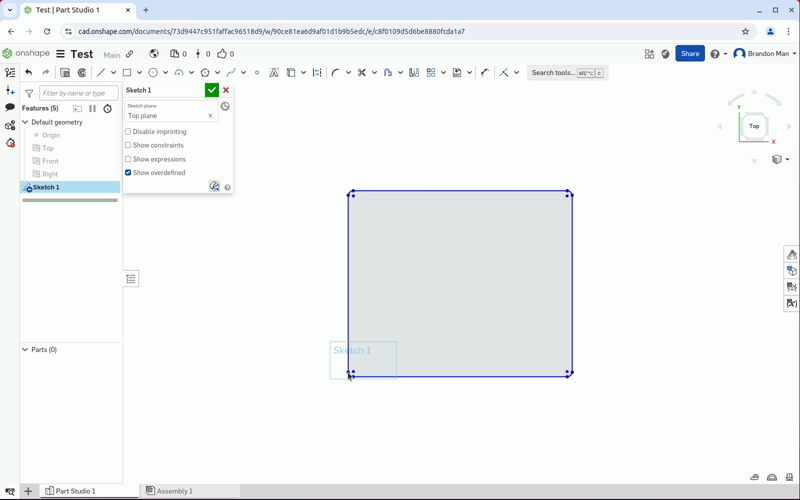
mouse_move(487, 255)
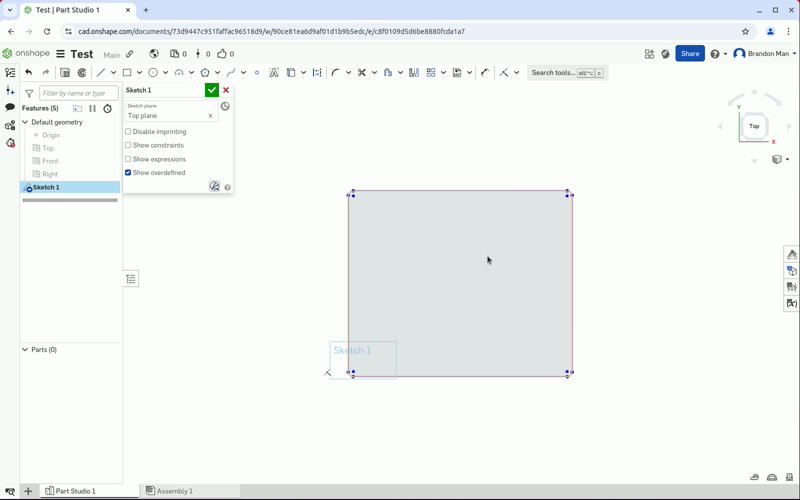
click(487, 255)
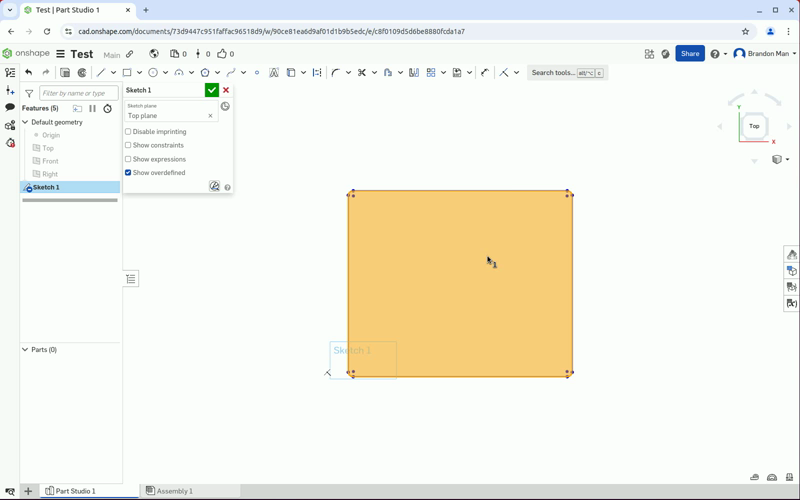
mouse_move(73, 352)
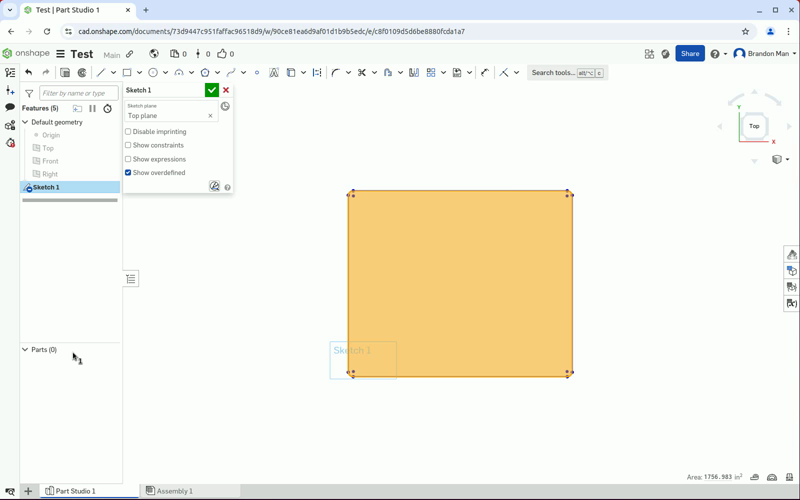
key(shift+y)
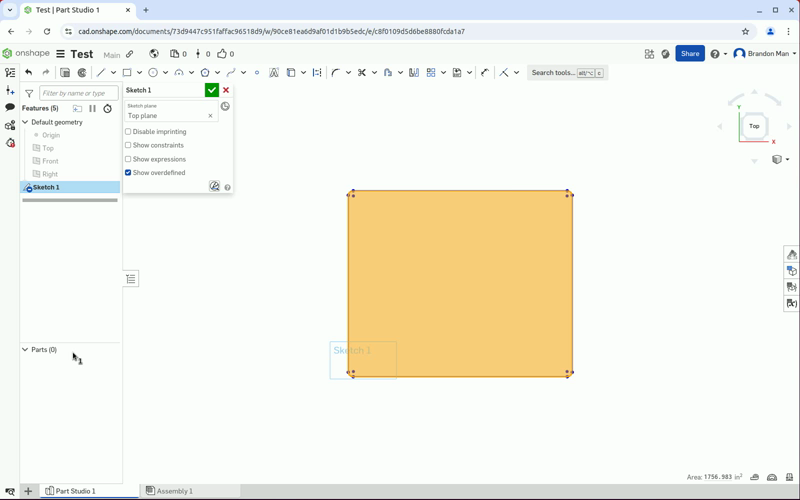
key(shift+e)
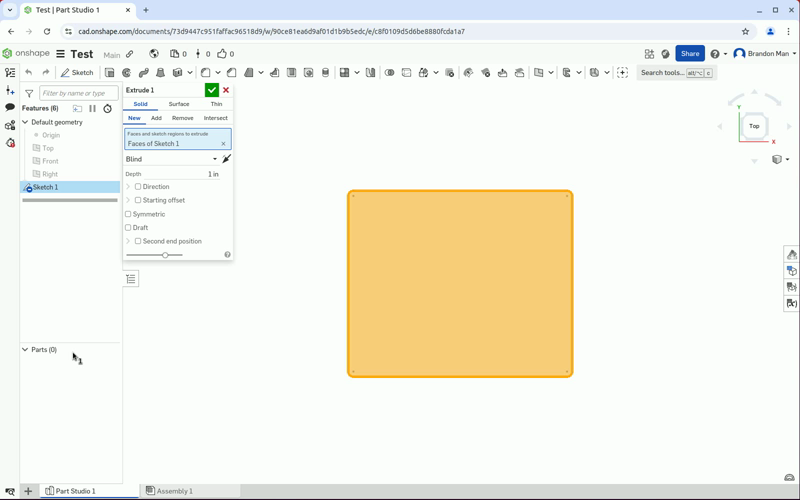
mouse_move(143, 106)
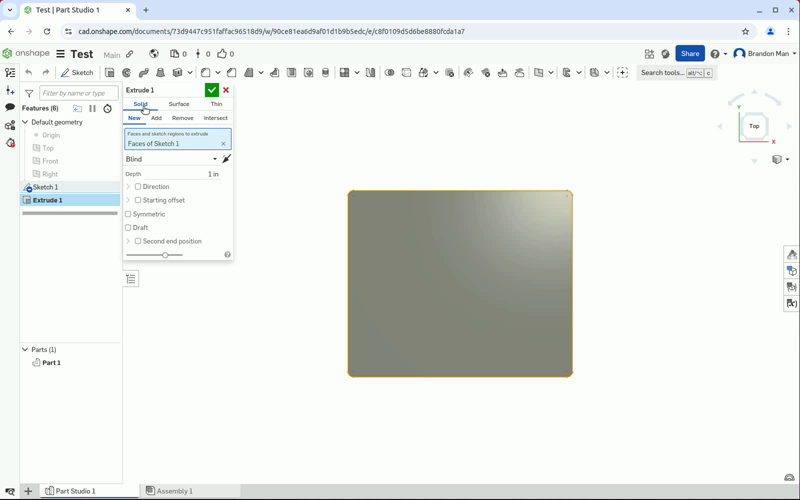
click(143, 106)
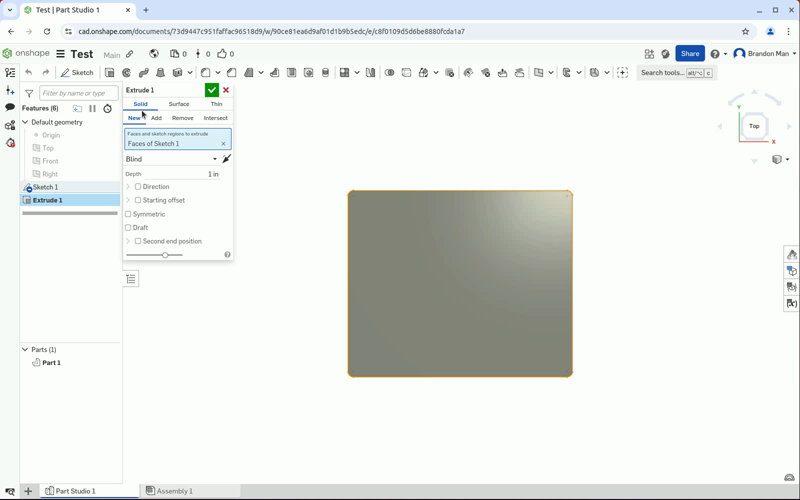
mouse_move(137, 120)
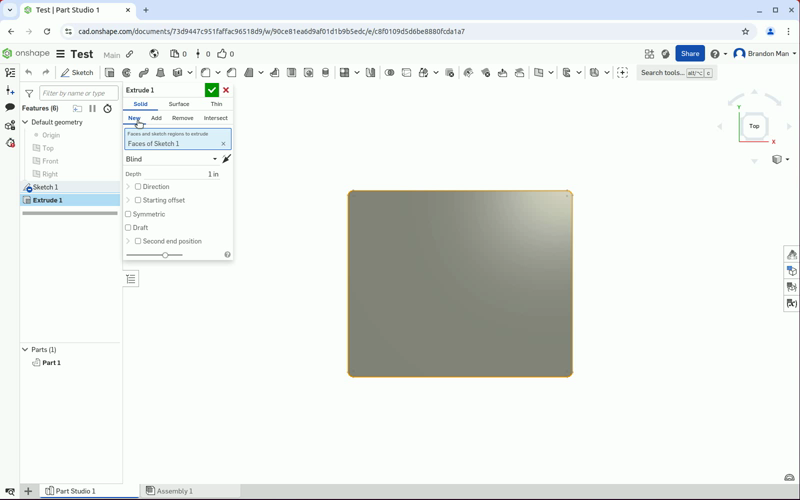
click(137, 120)
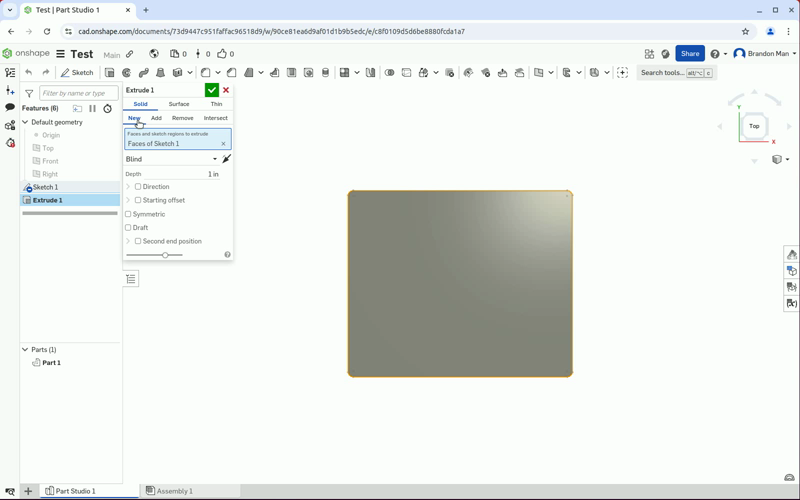
key(tab, 4)
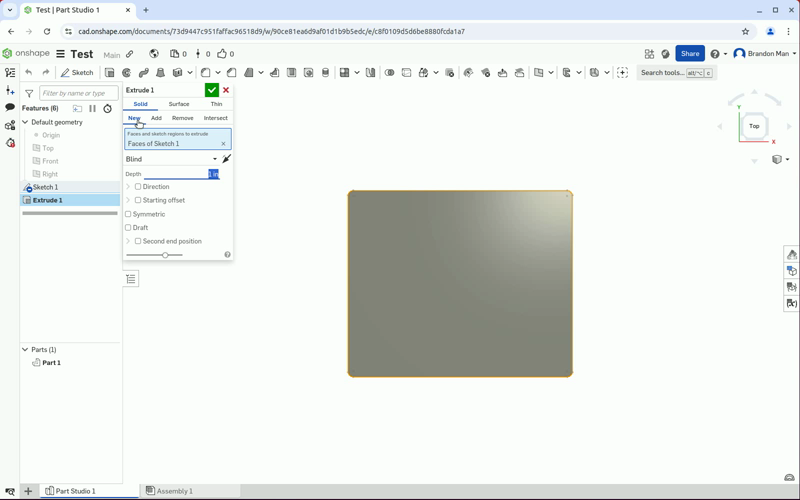
text(0.241)
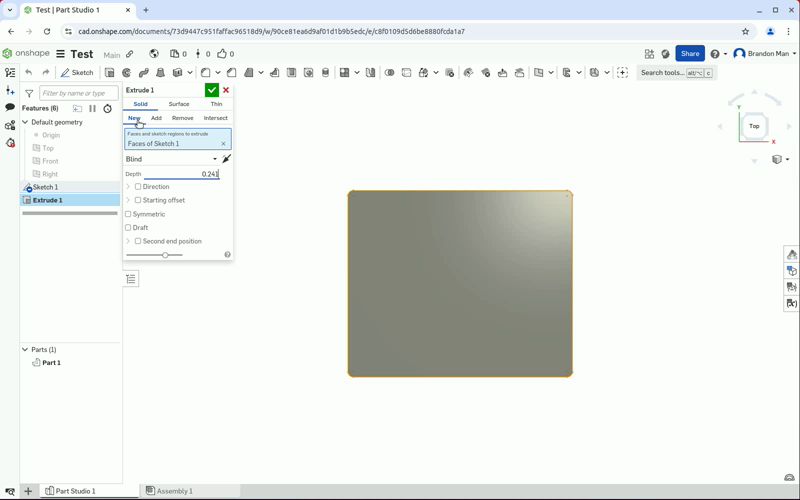
key(enter)
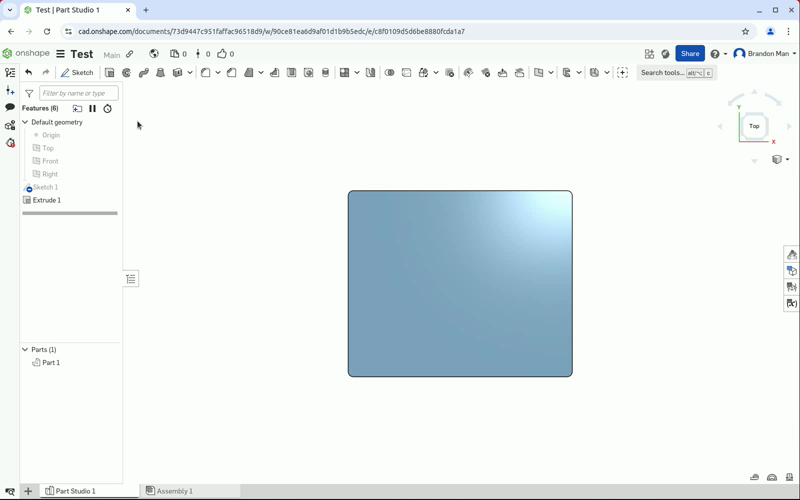
key(shift+h)
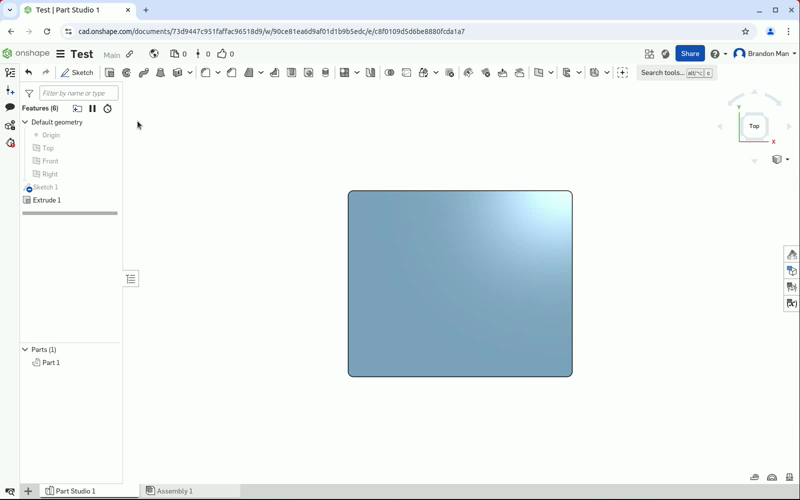
key(shift+h)
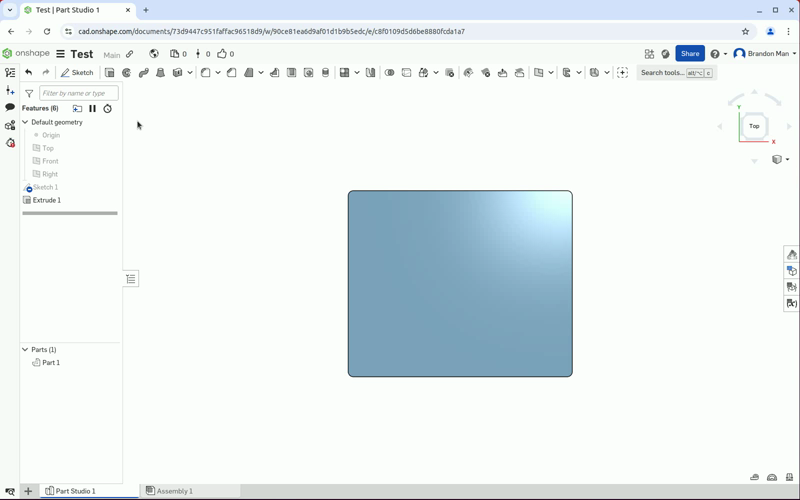
mouse_move(73, 189)
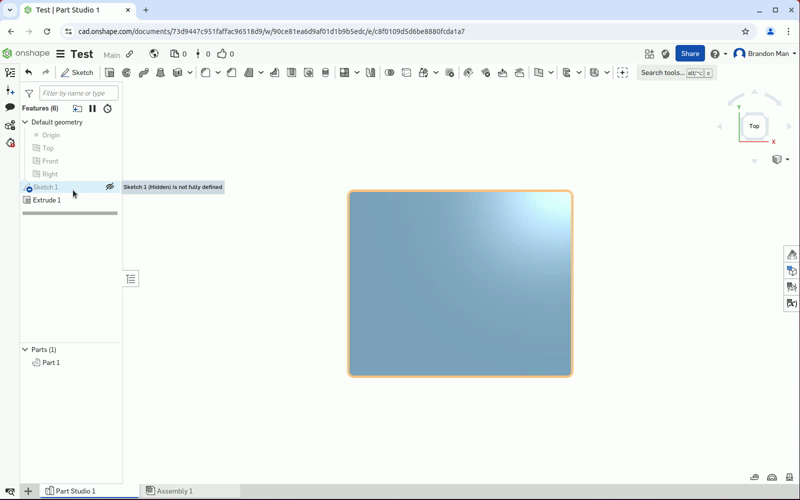
click(73, 189)
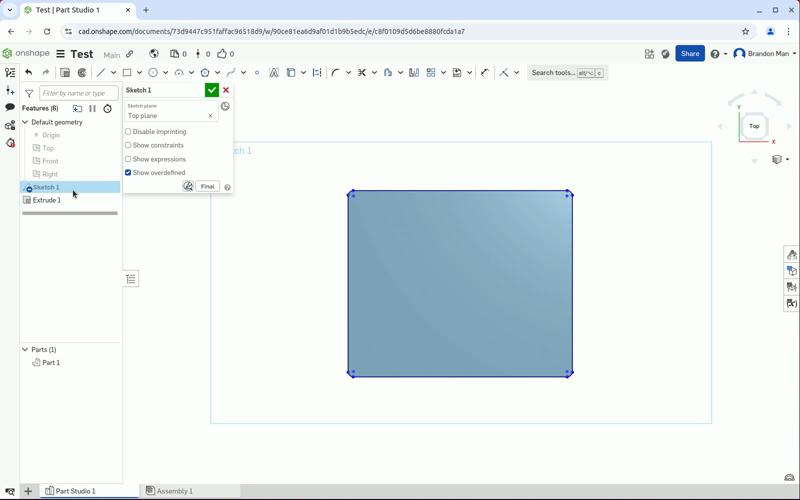
mouse_move(229, 92)
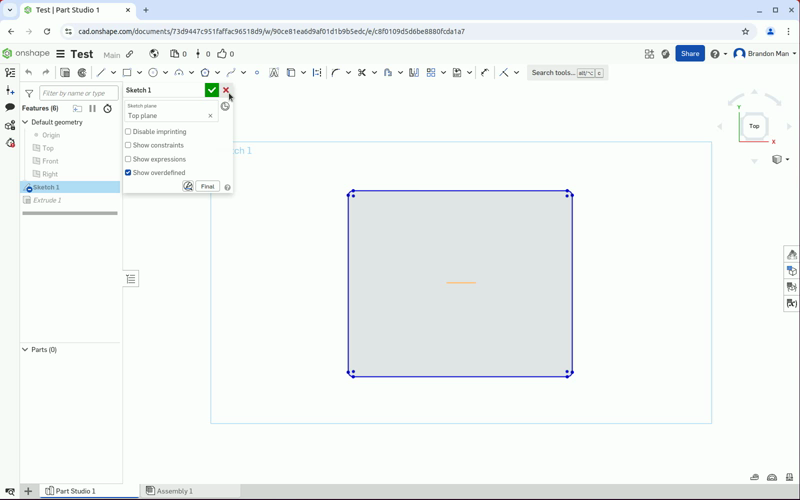
click(229, 92)
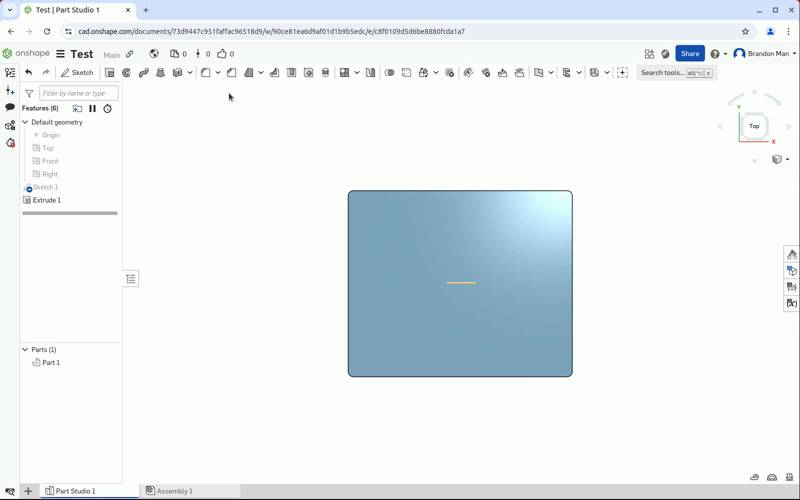
mouse_move(541, 75)
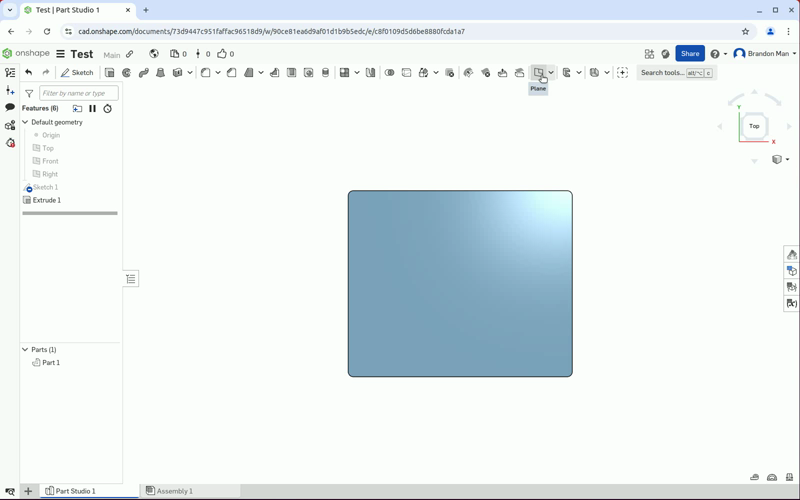
click(541, 75)
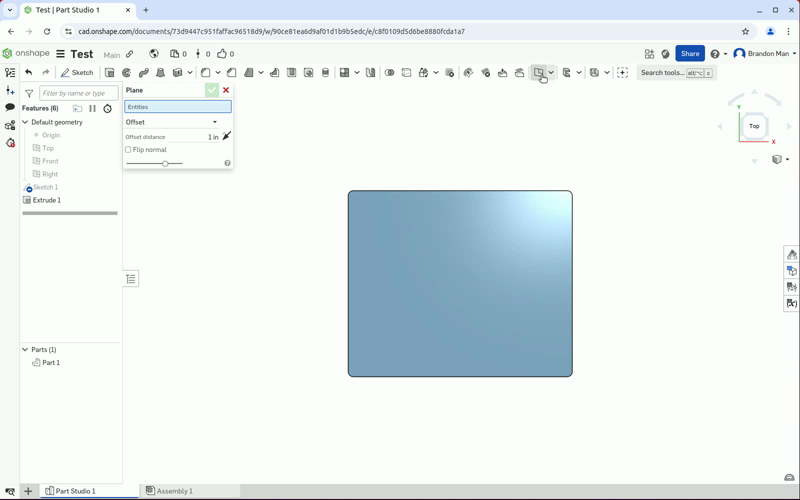
mouse_move(73, 150)
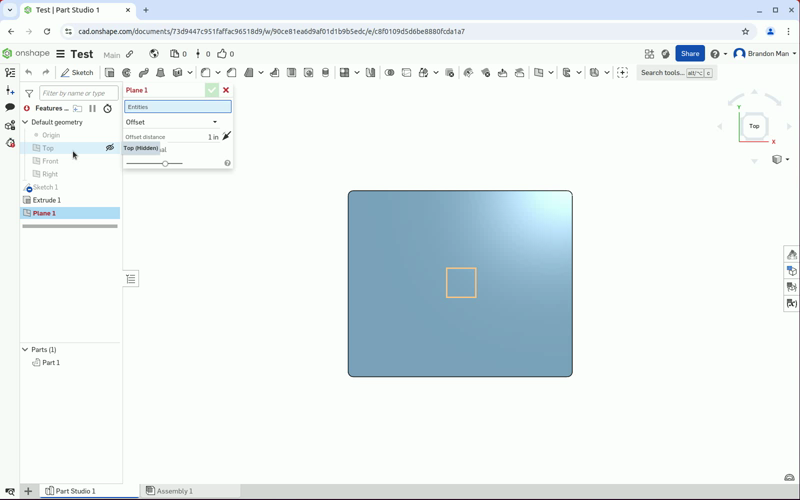
click(73, 150)
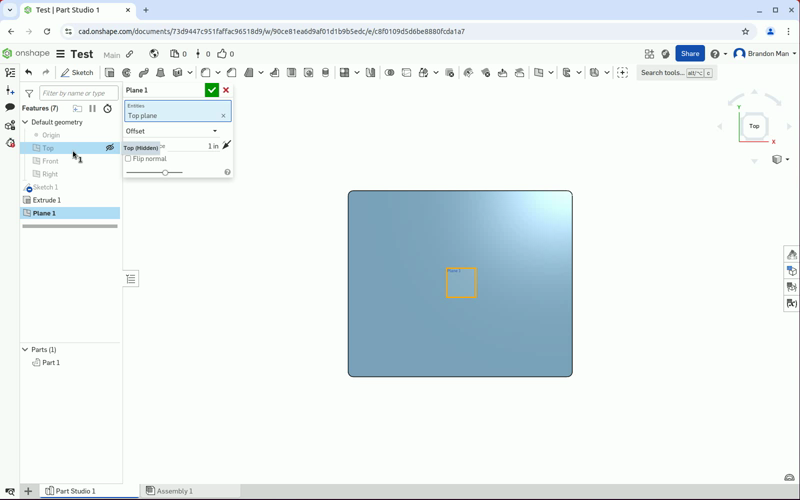
key(tab, 2)
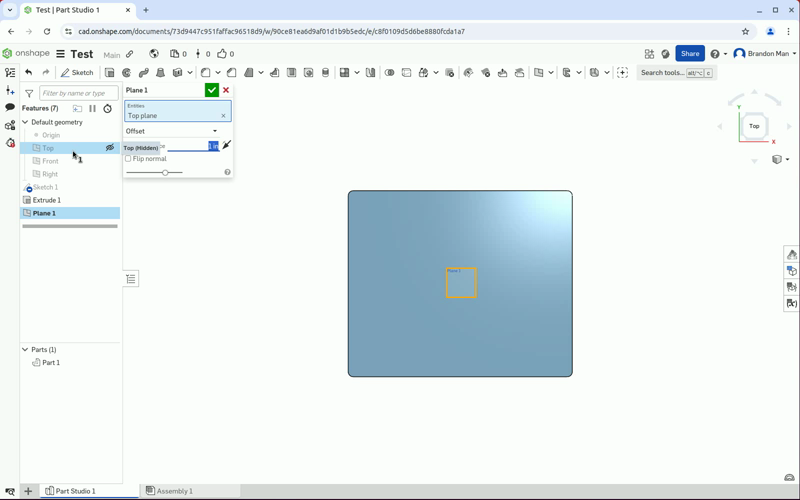
text(0.246)
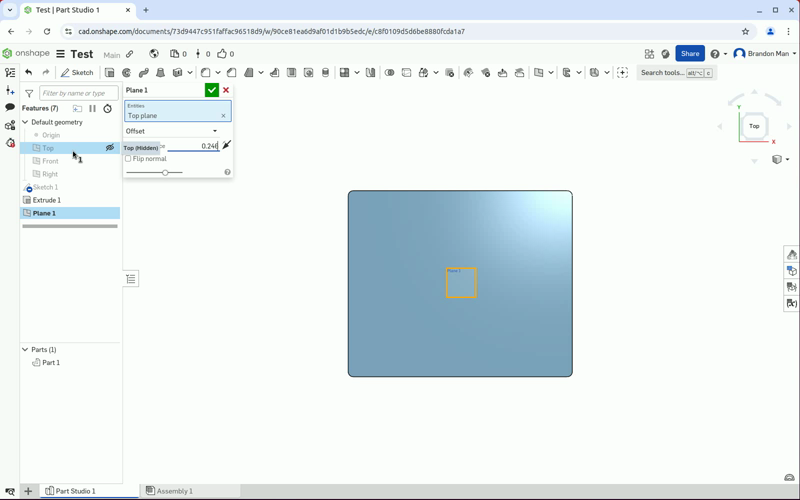
key(enter, 2)
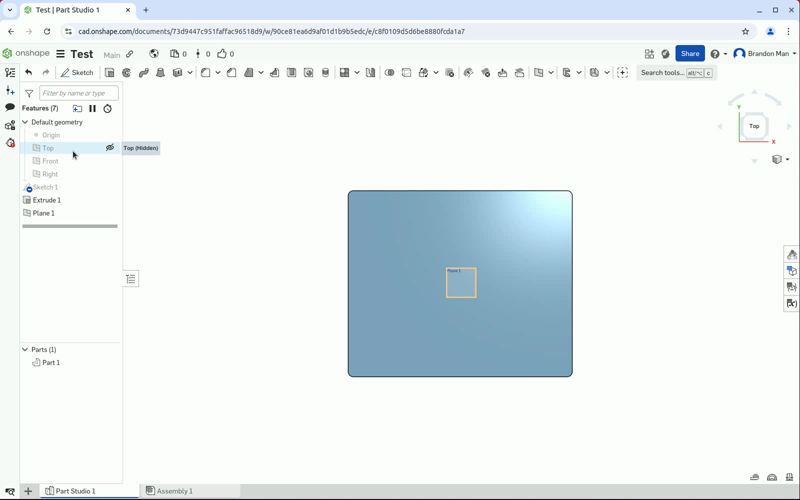
key(shift+s)
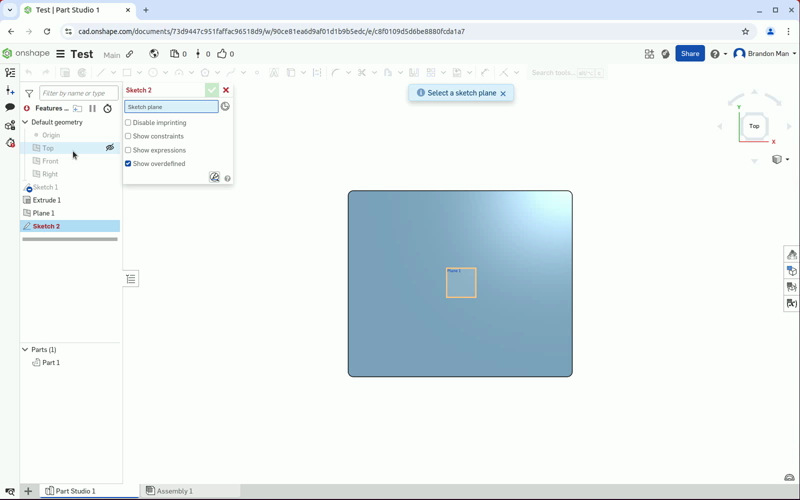
mouse_move(73, 215)
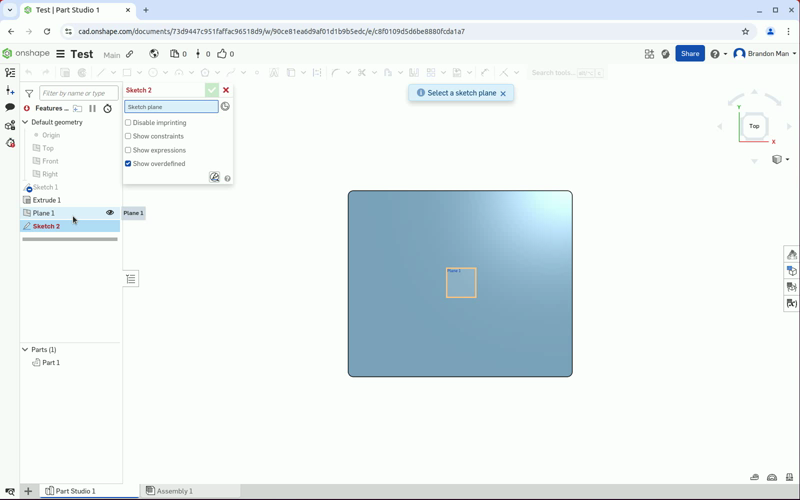
click(73, 215)
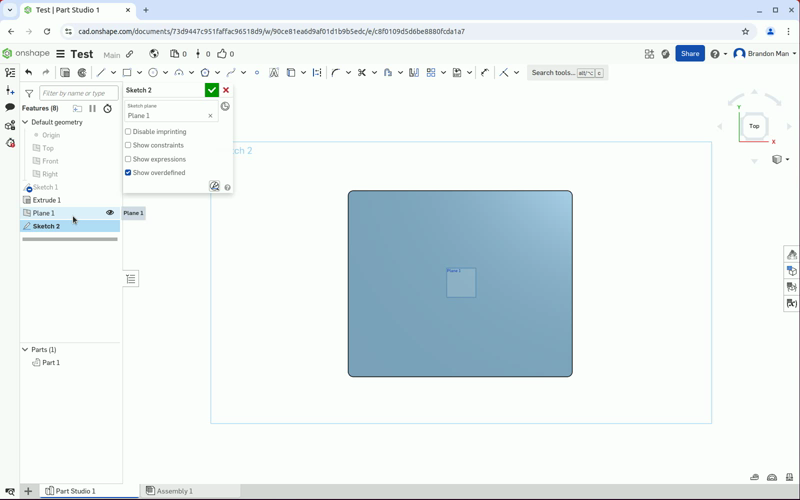
mouse_move(73, 352)
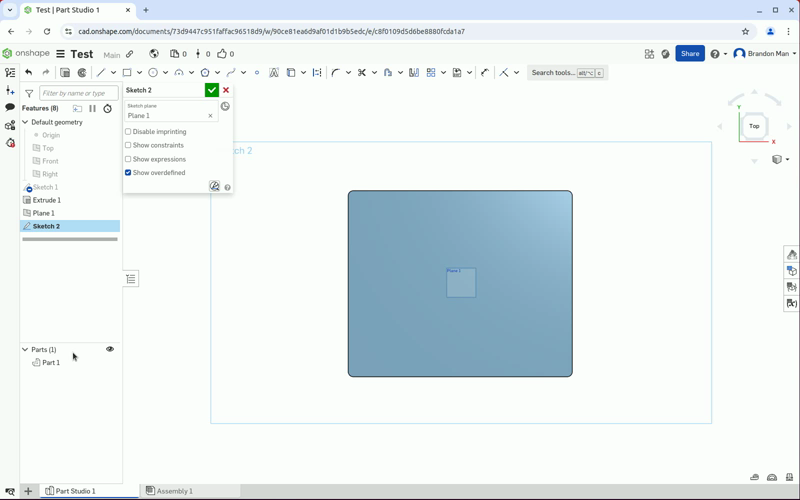
key(y)
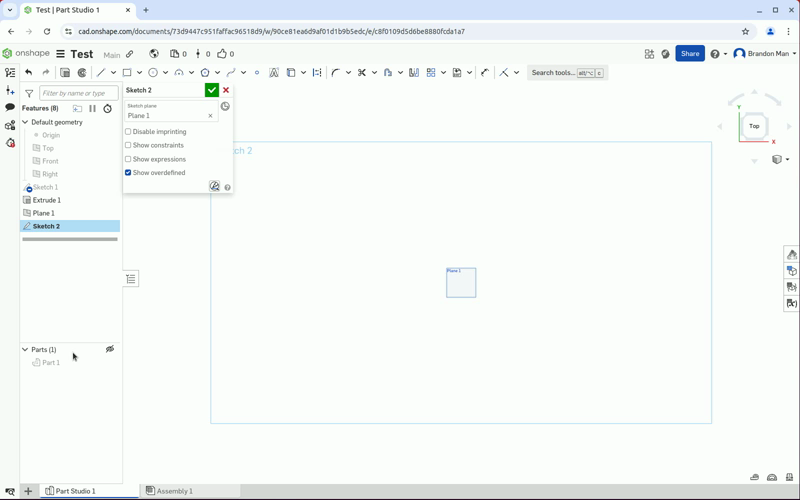
key(l)
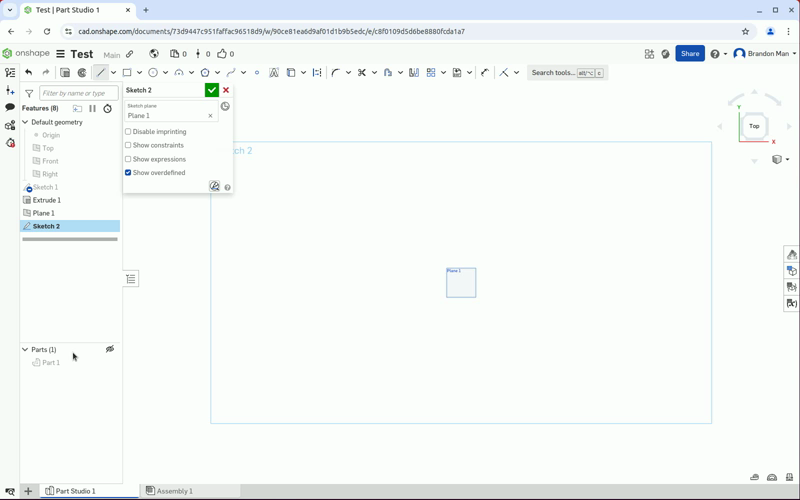
key_down(shift)
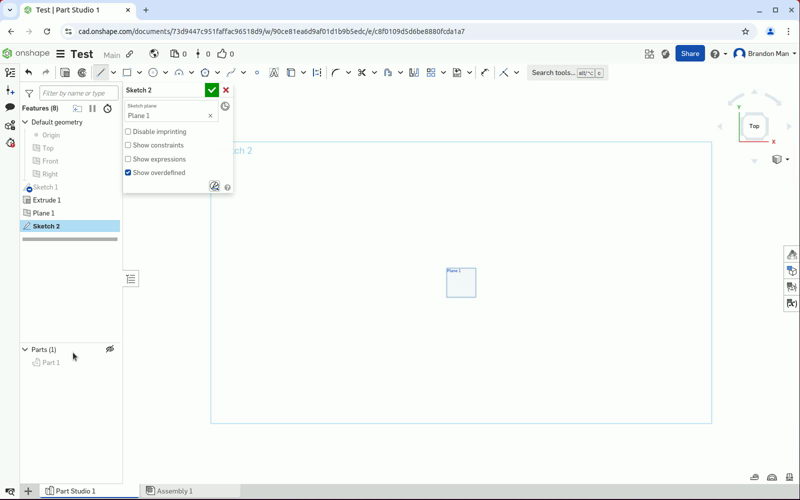
mouse_move(370, 285)
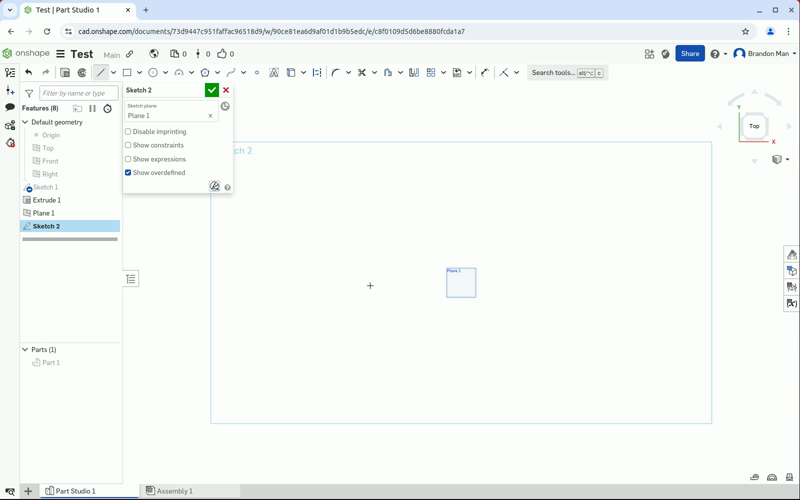
click(370, 285)
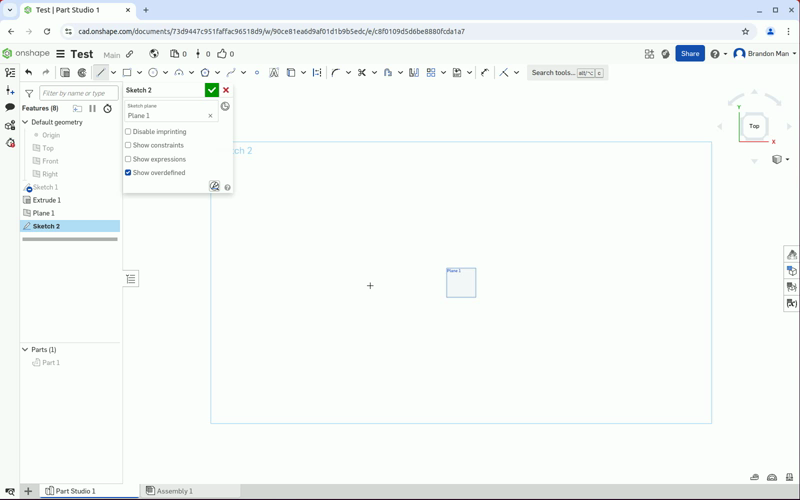
key_up(shift)
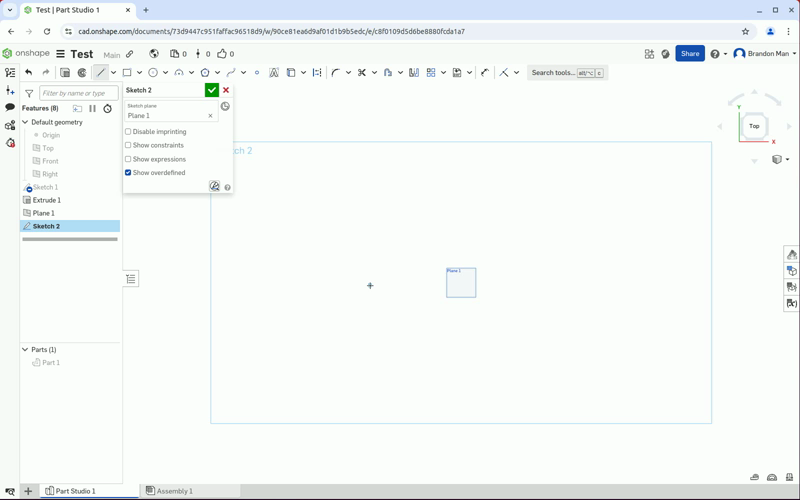
key_down(shift)
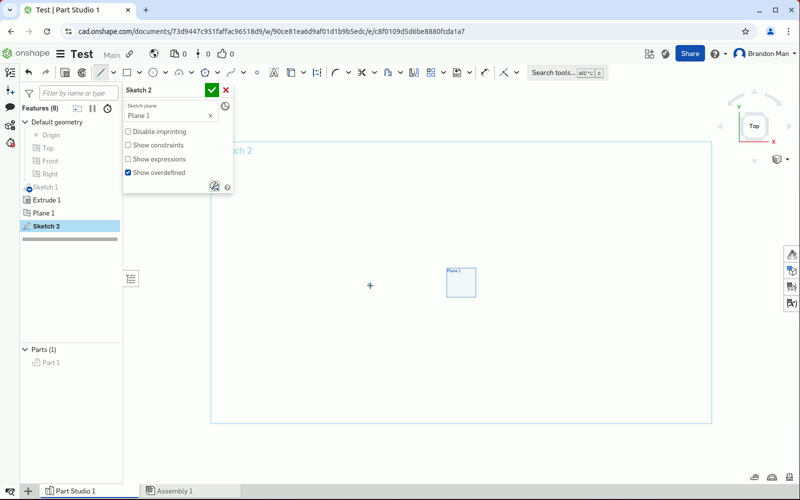
mouse_move(461, 285)
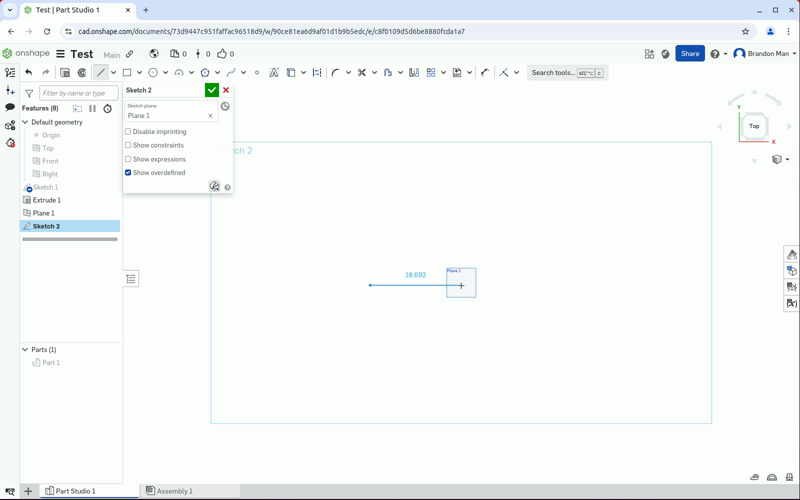
click(461, 285)
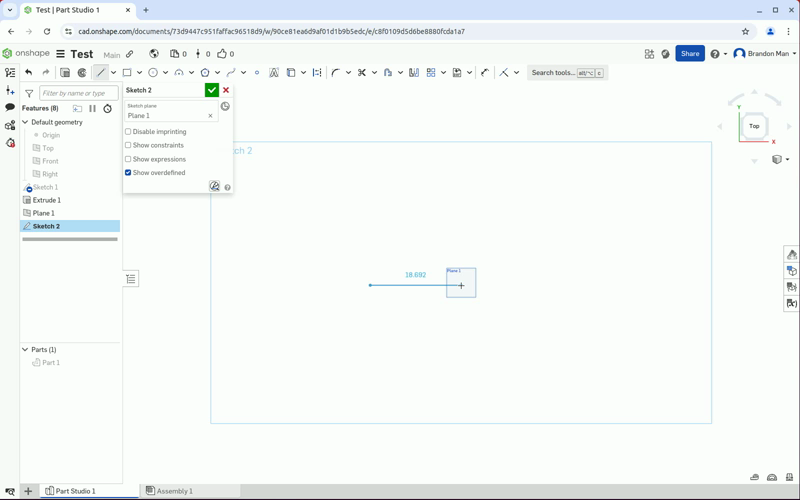
key_up(shift)
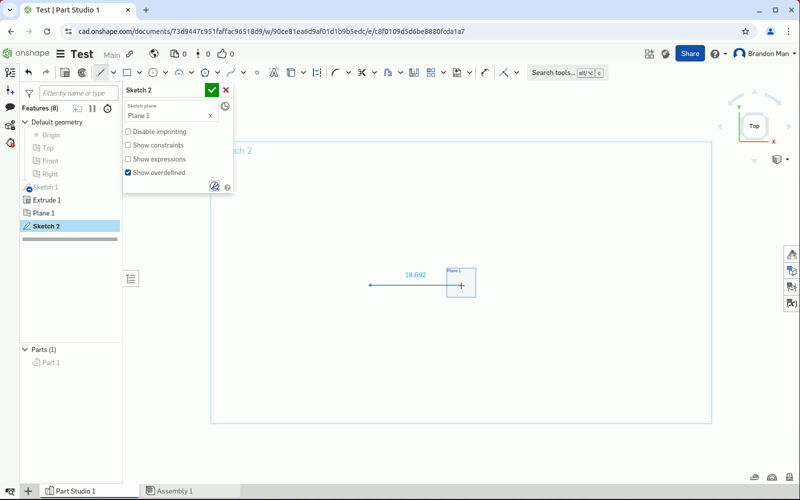
key_down(shift)
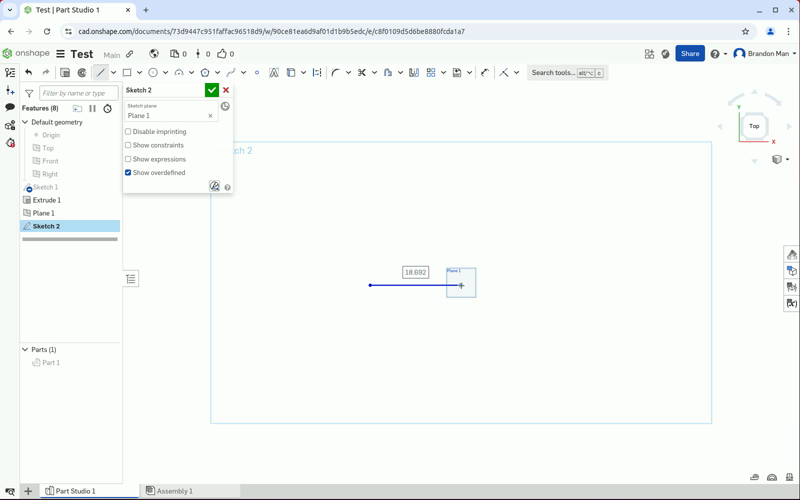
mouse_move(461, 200)
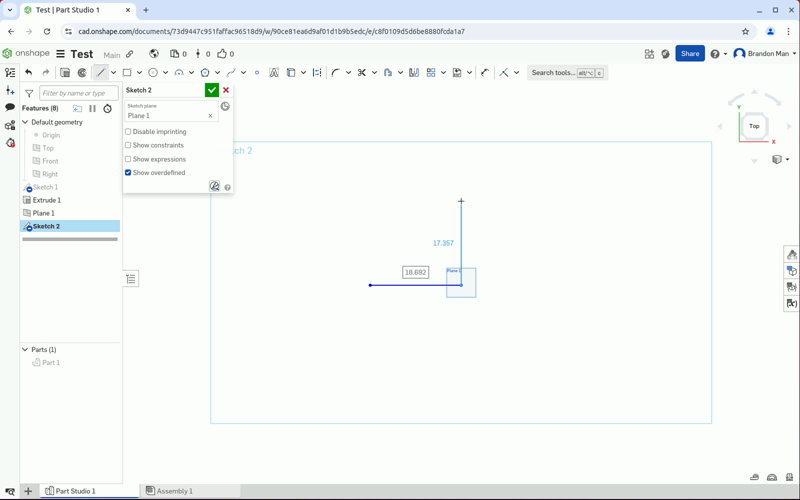
click(461, 200)
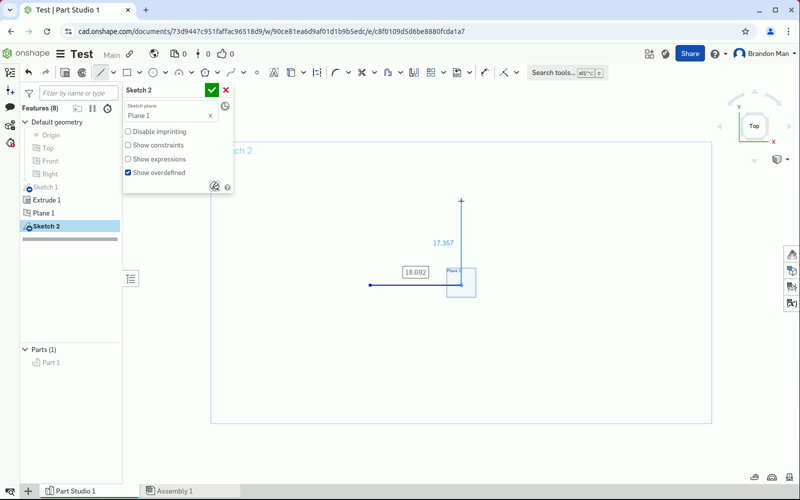
key_up(shift)
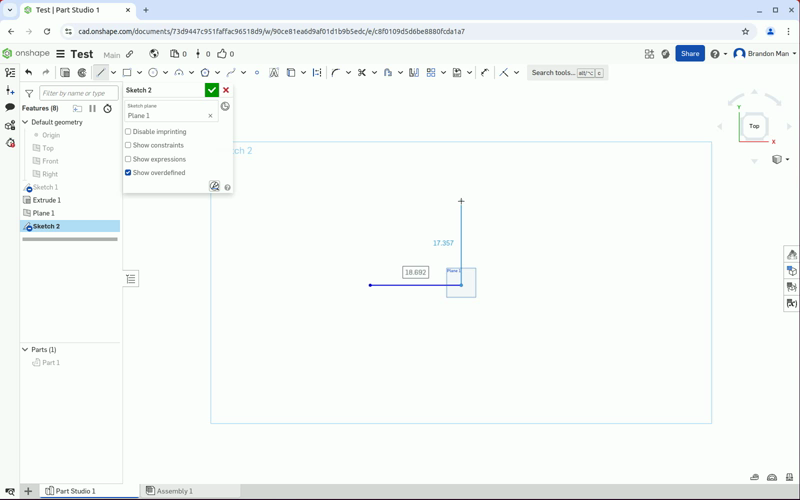
key_down(shift)
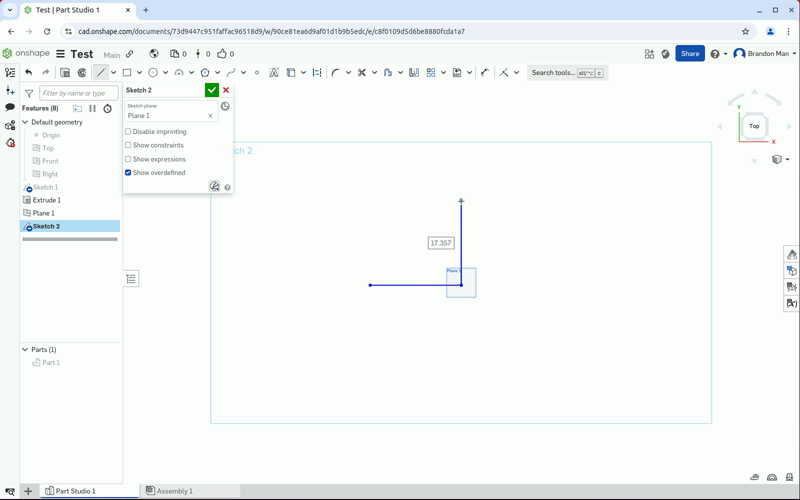
mouse_move(370, 200)
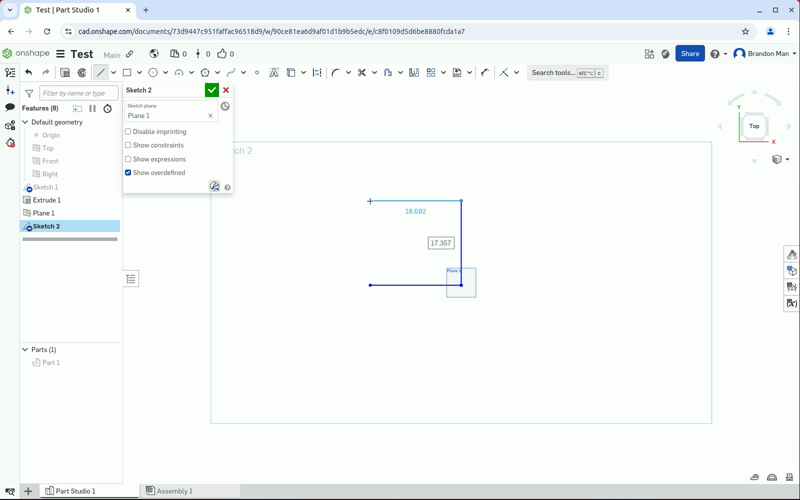
click(370, 200)
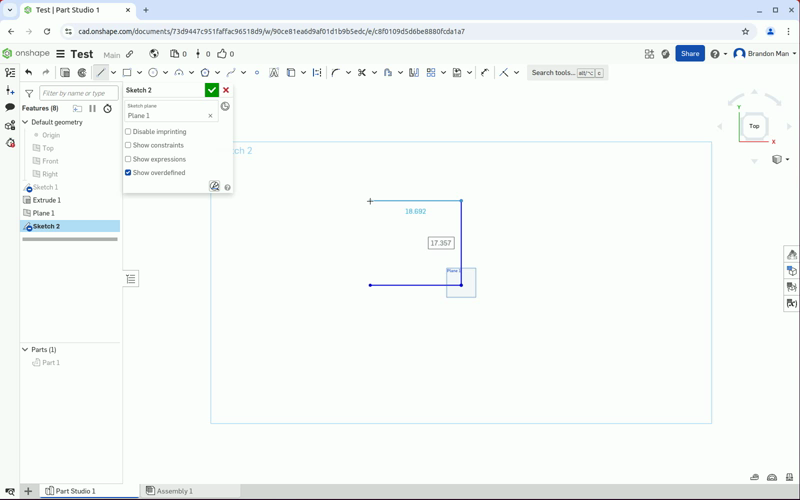
key_up(shift)
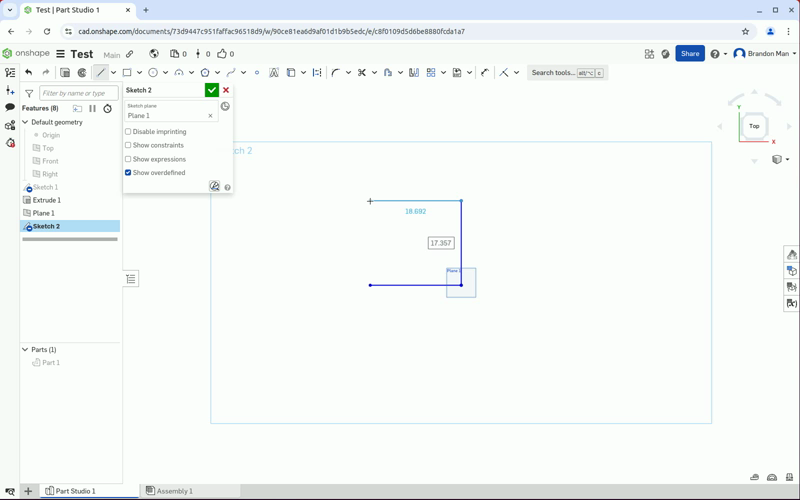
key_down(shift)
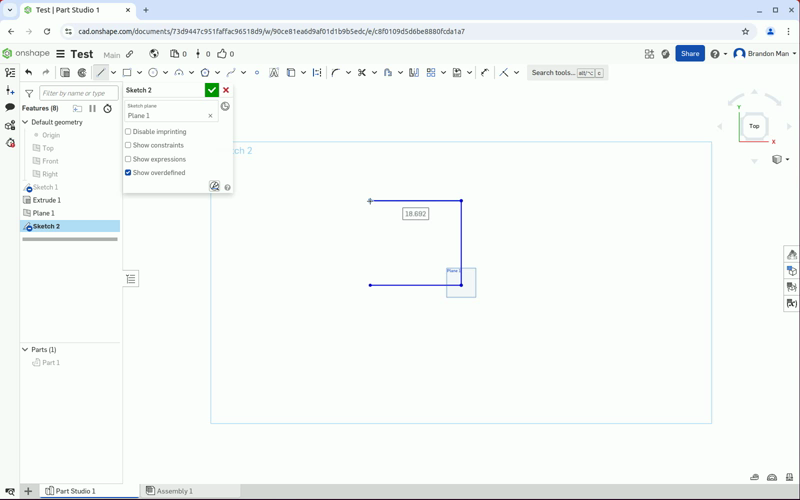
mouse_move(370, 285)
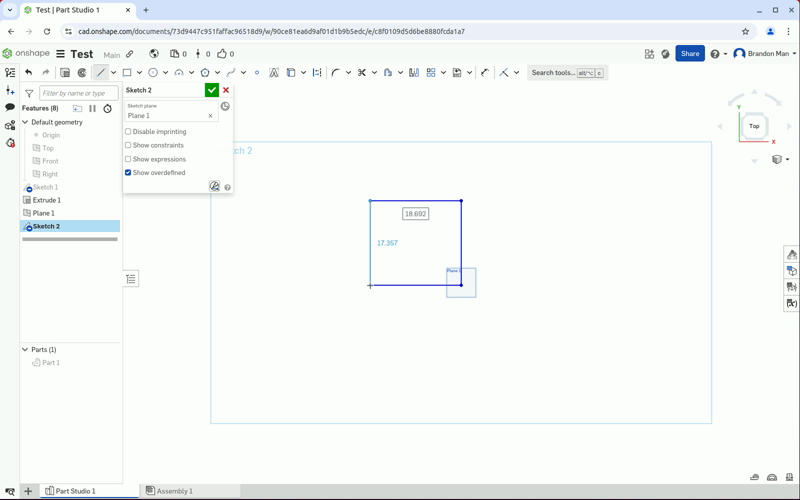
key_up(shift)
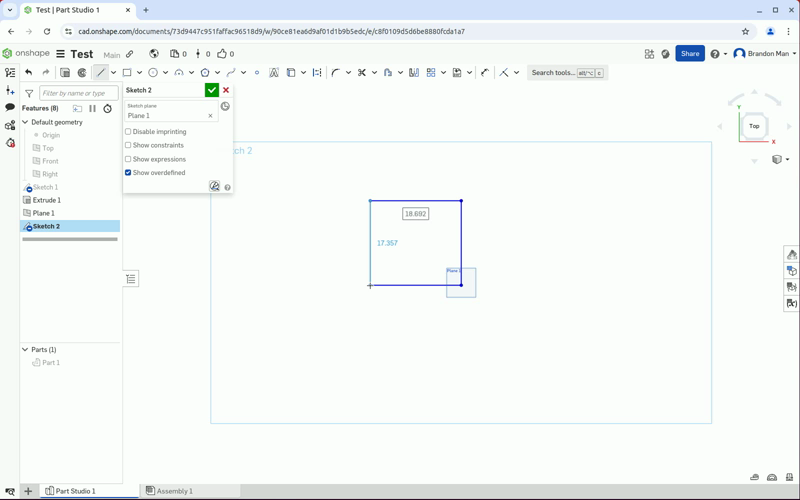
click(370, 285)
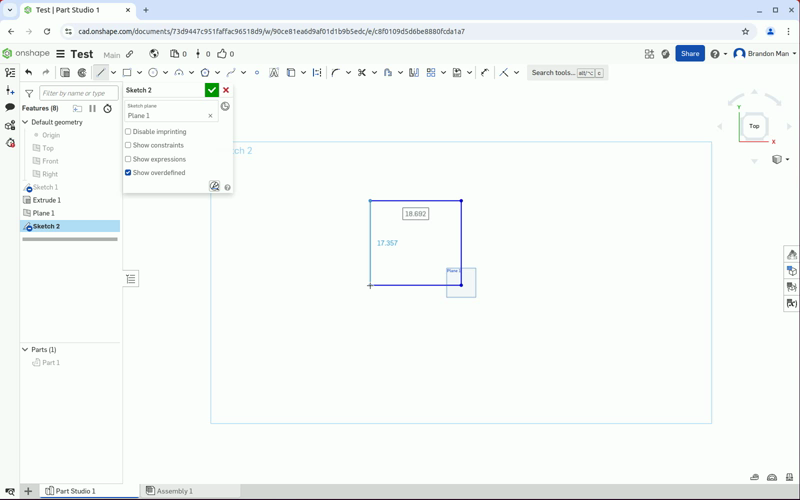
key(esc)
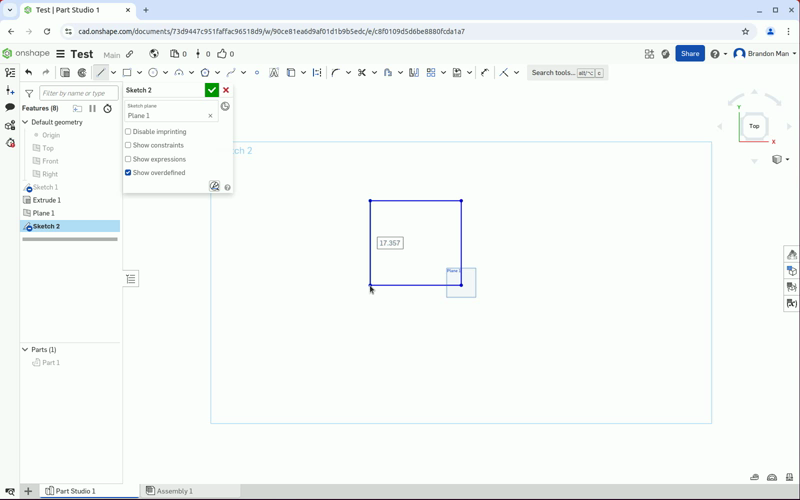
mouse_move(411, 240)
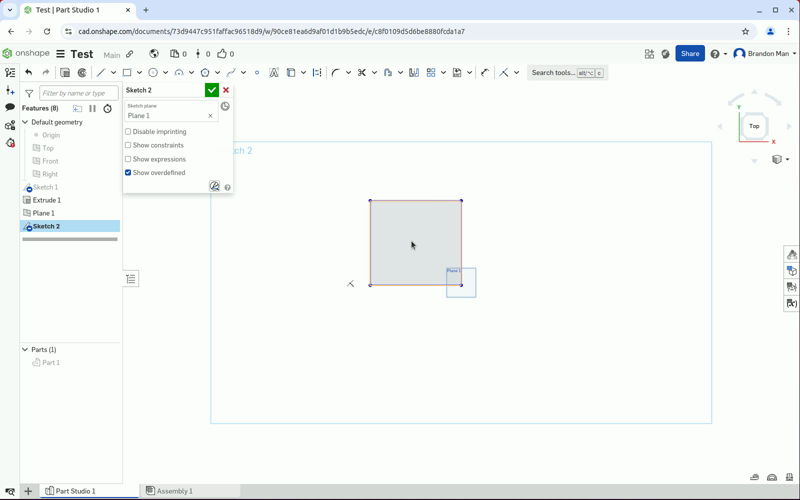
click(411, 240)
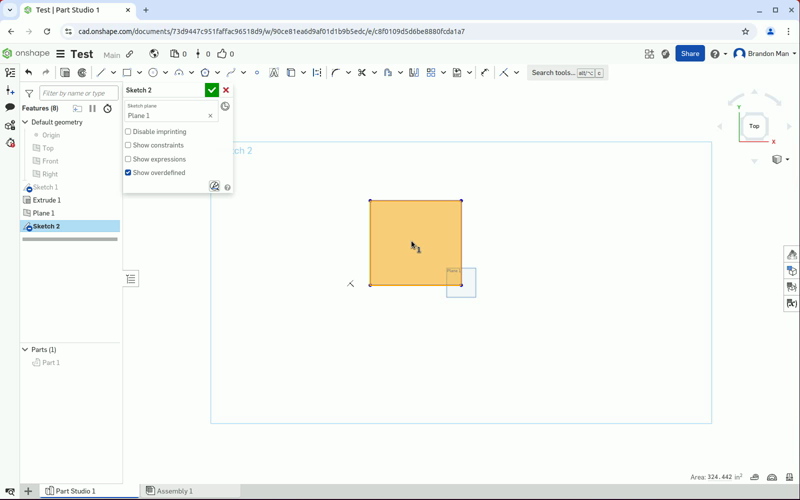
mouse_move(73, 352)
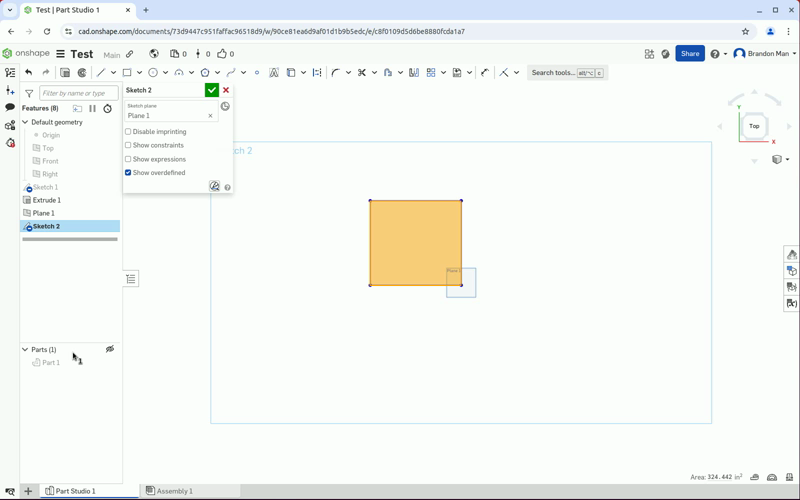
key(shift+y)
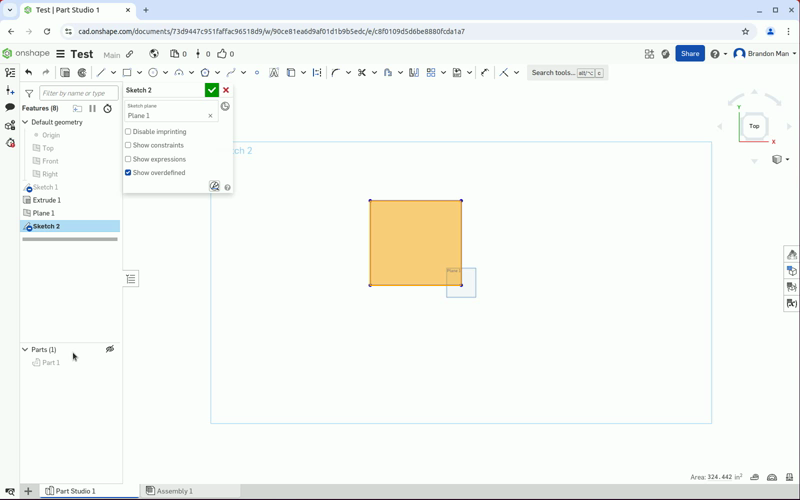
key(shift+e)
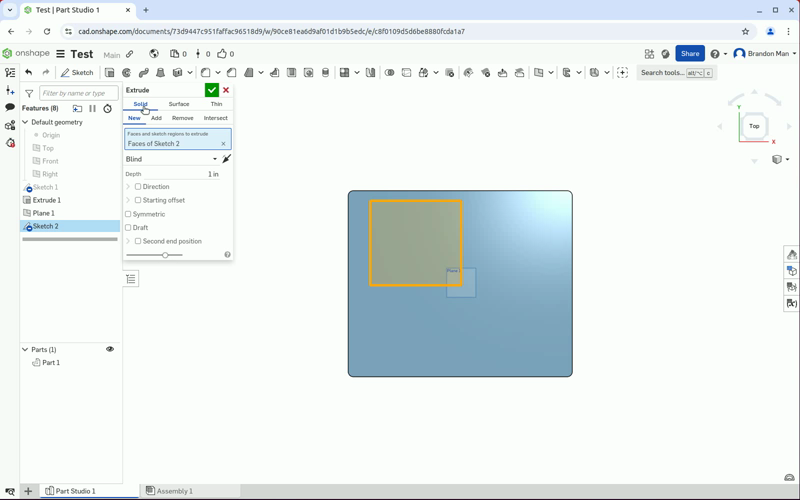
mouse_move(143, 106)
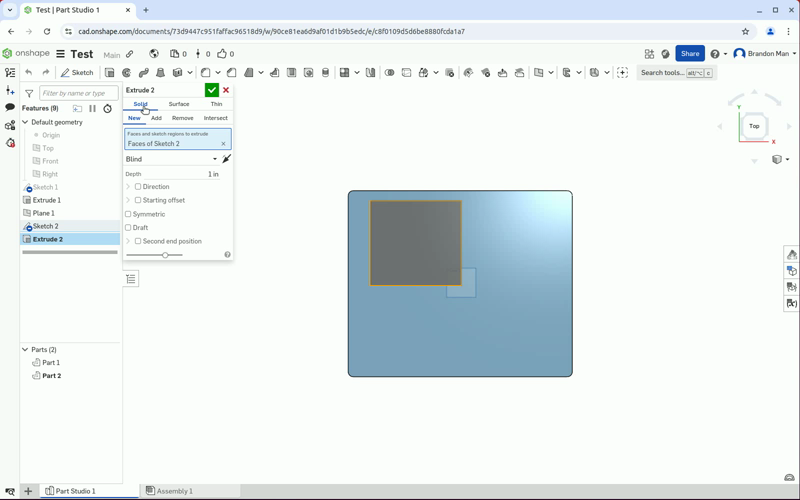
click(143, 106)
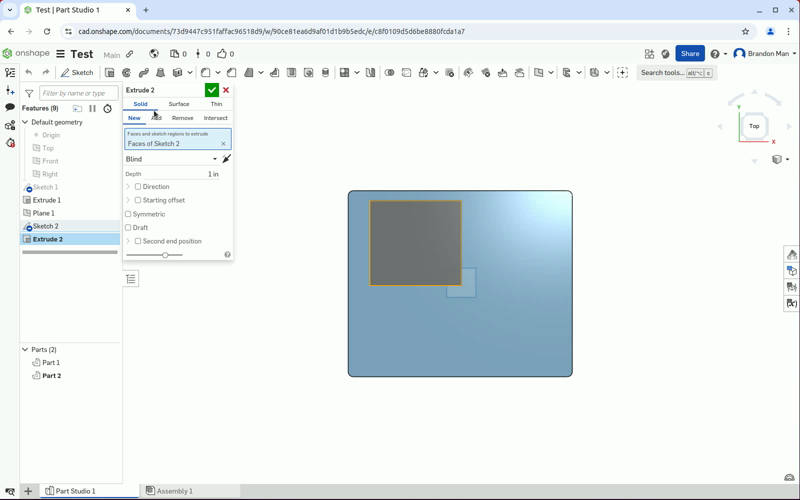
mouse_move(186, 120)
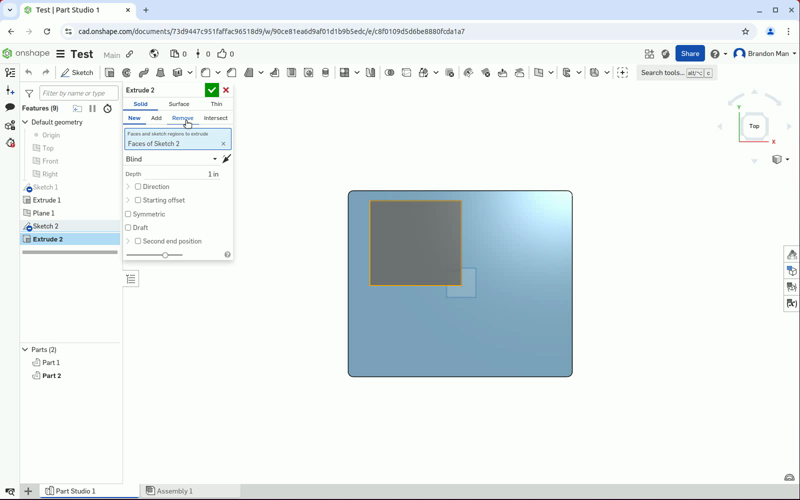
click(186, 120)
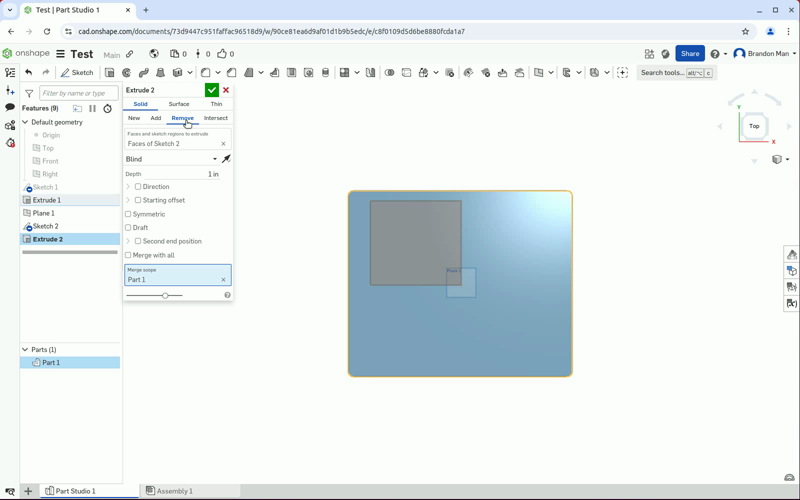
key(tab, 4)
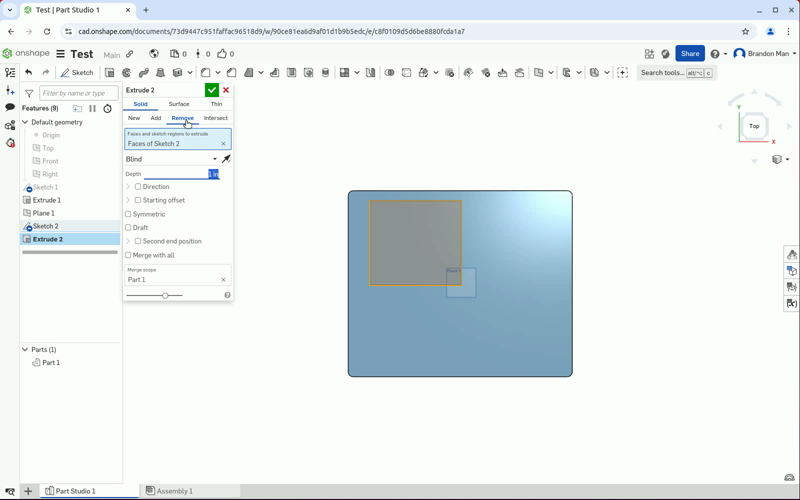
text(2.407)
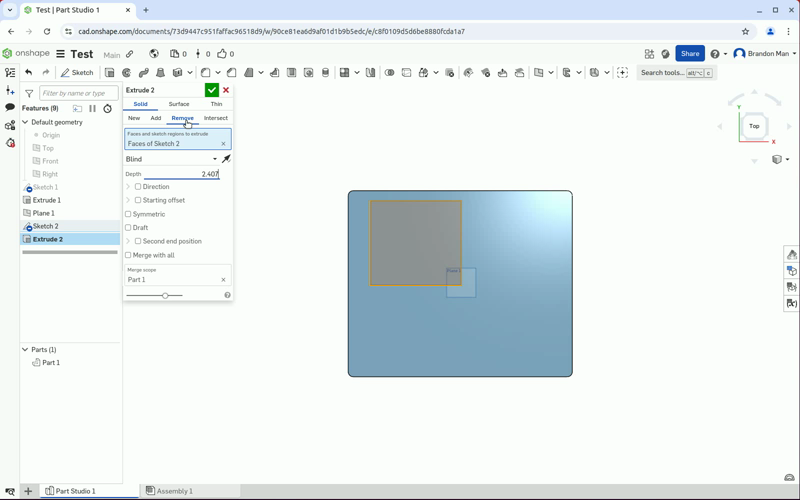
key(tab, 6)
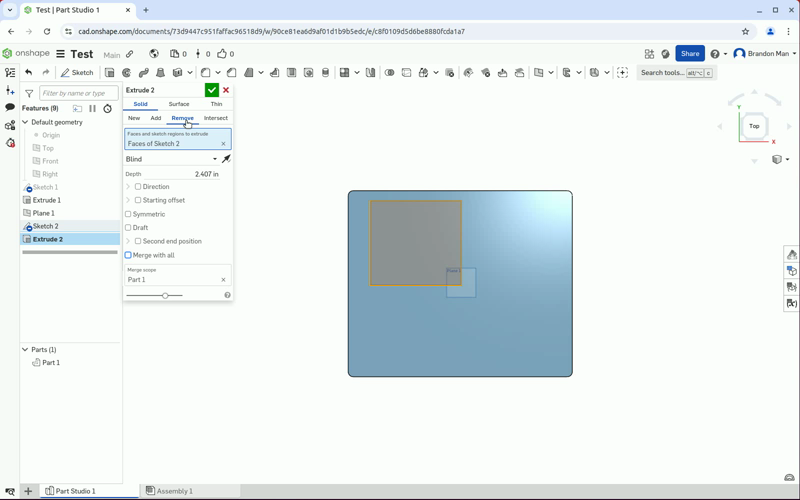
key(space)
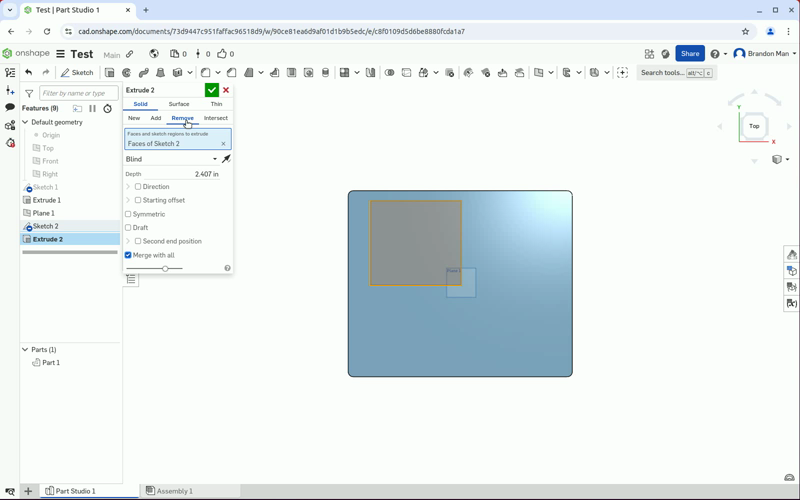
key(enter)
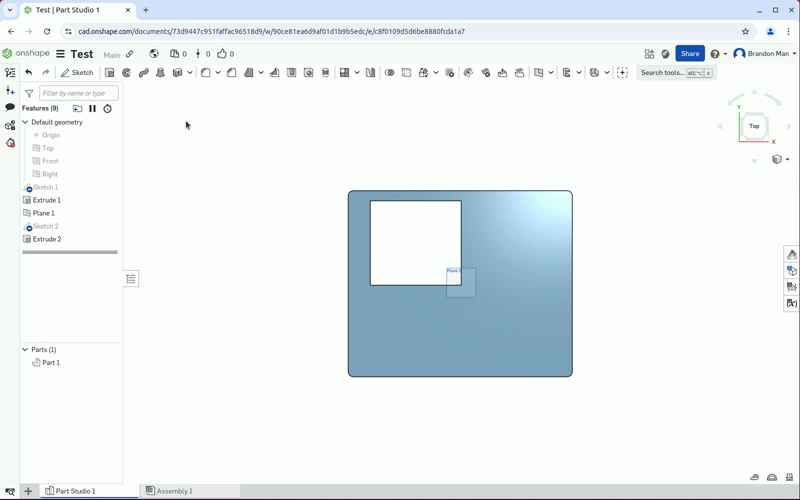
key(shift+h)
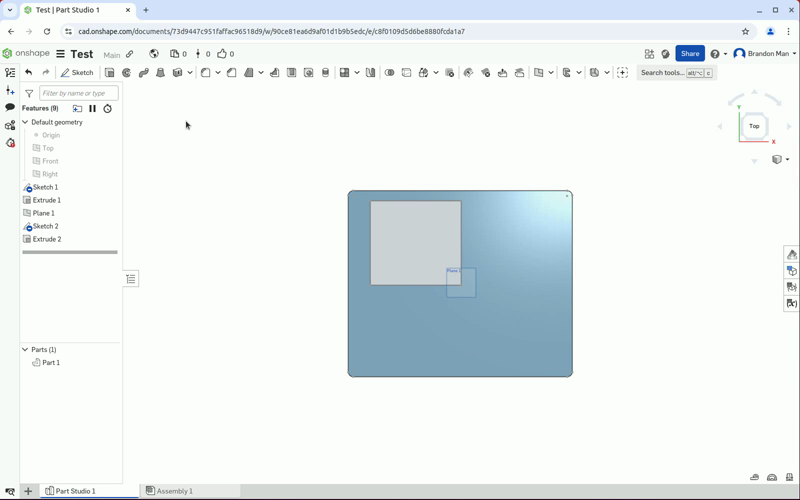
key(shift+h)
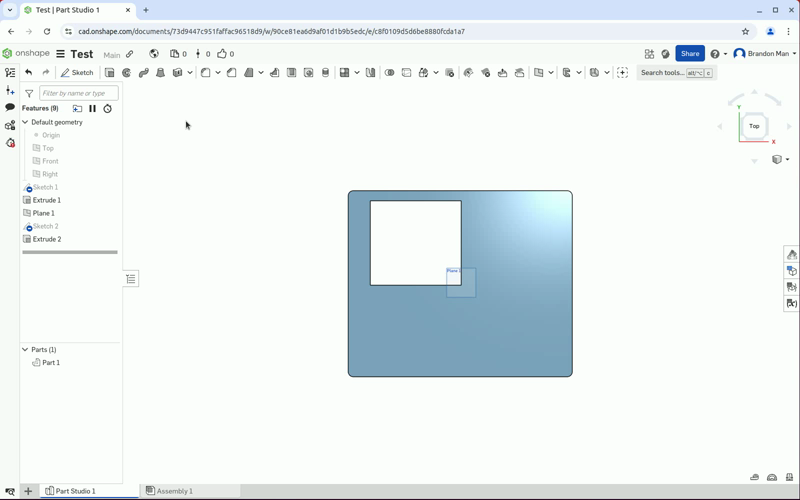
mouse_move(73, 189)
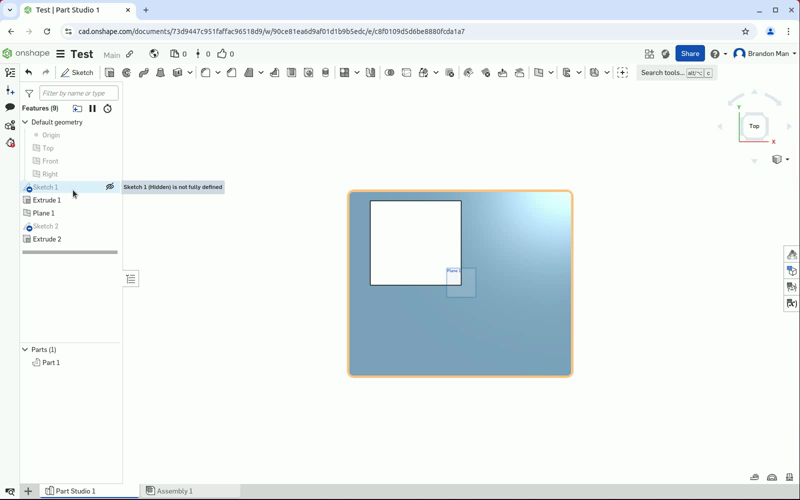
click(73, 189)
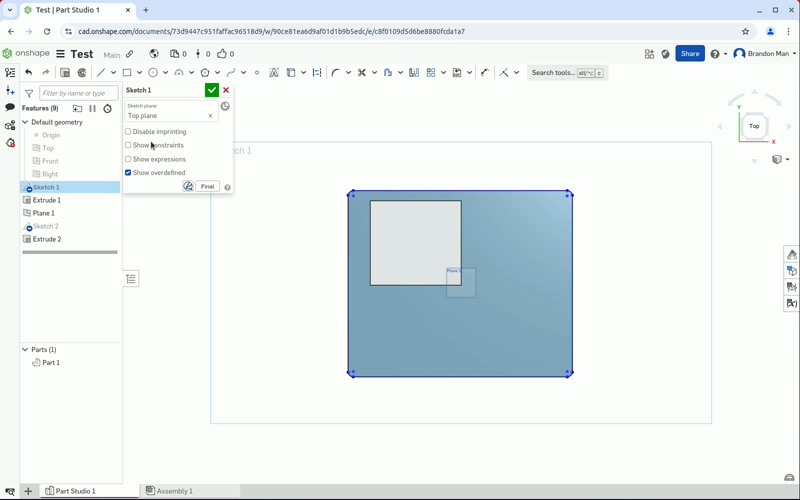
mouse_move(229, 92)
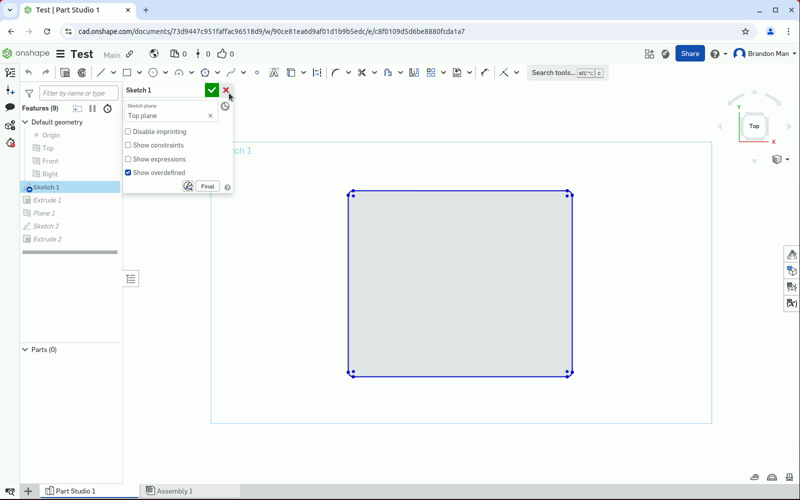
click(229, 92)
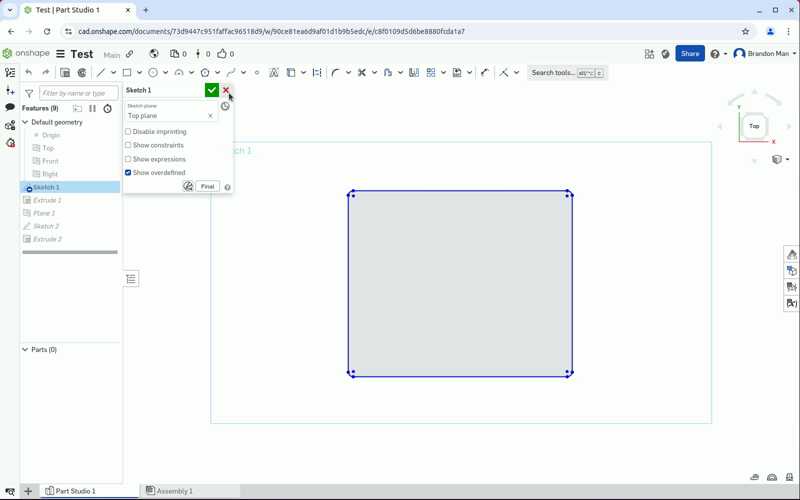
key(shift+s)
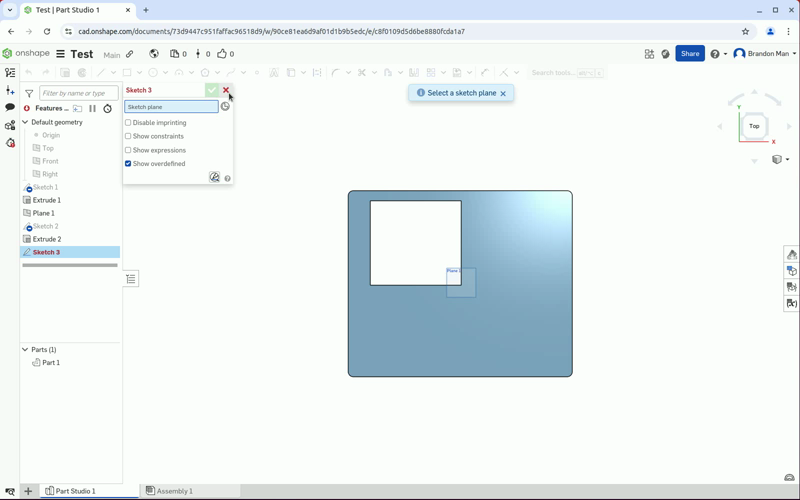
mouse_move(73, 215)
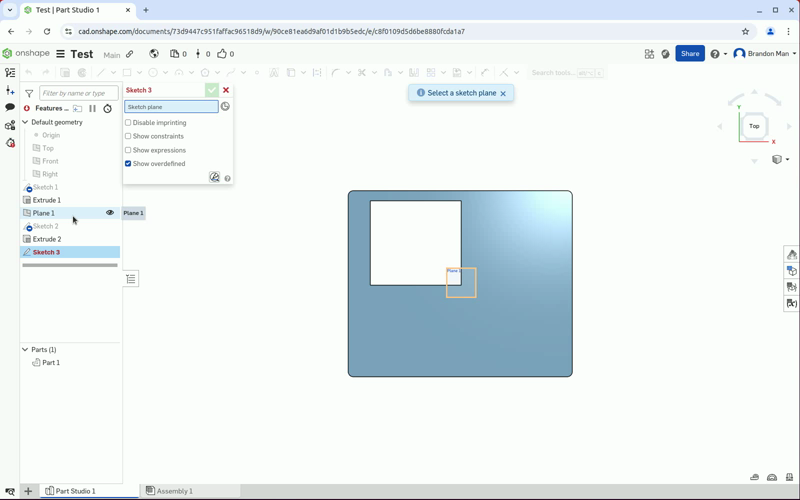
click(73, 215)
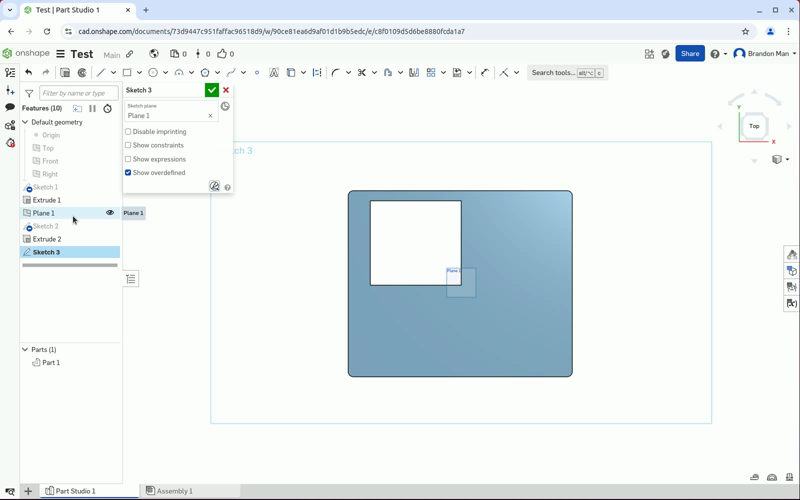
mouse_move(73, 352)
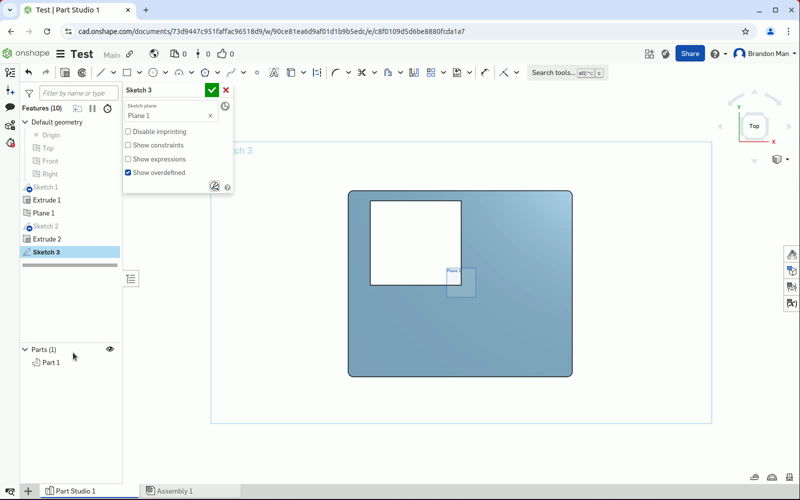
key(y)
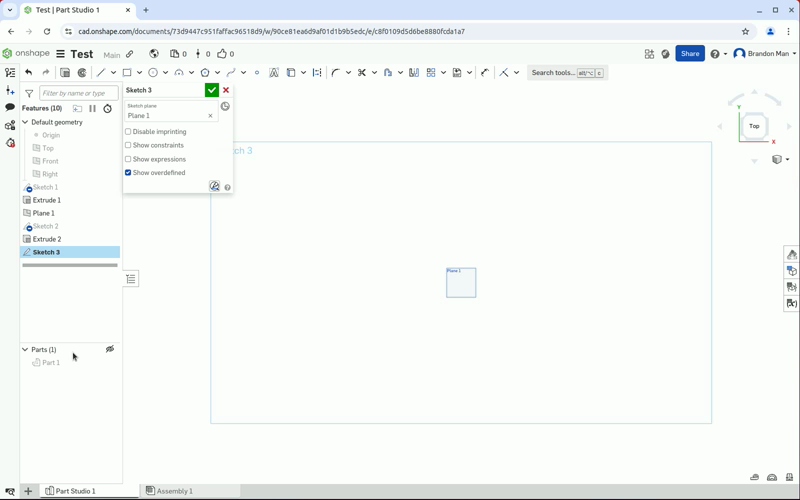
key(l)
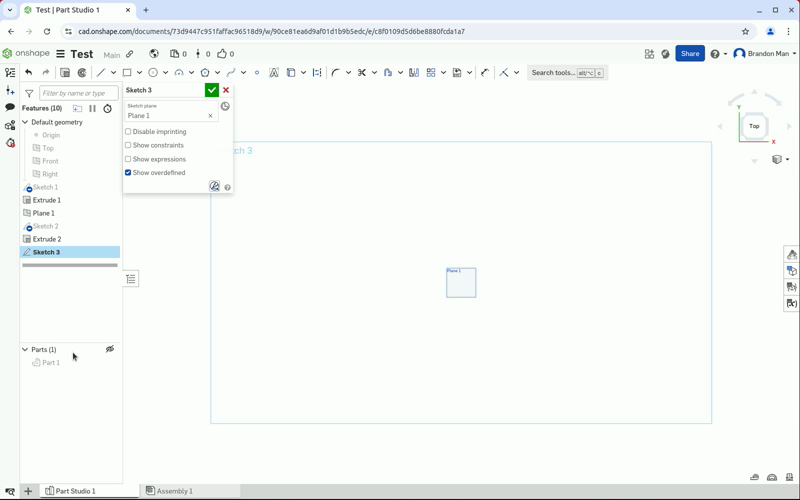
key_down(shift)
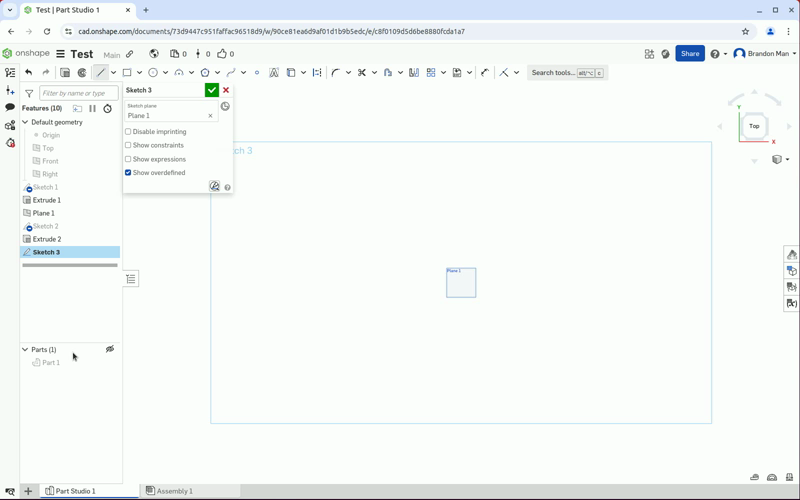
mouse_move(395, 362)
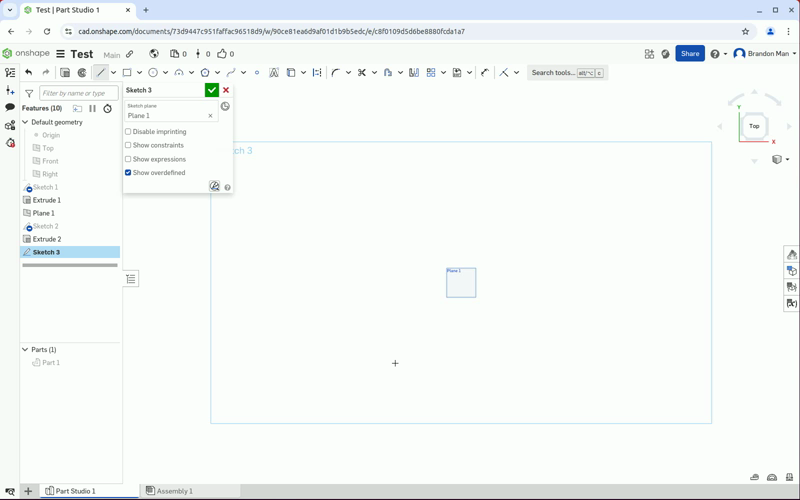
click(395, 362)
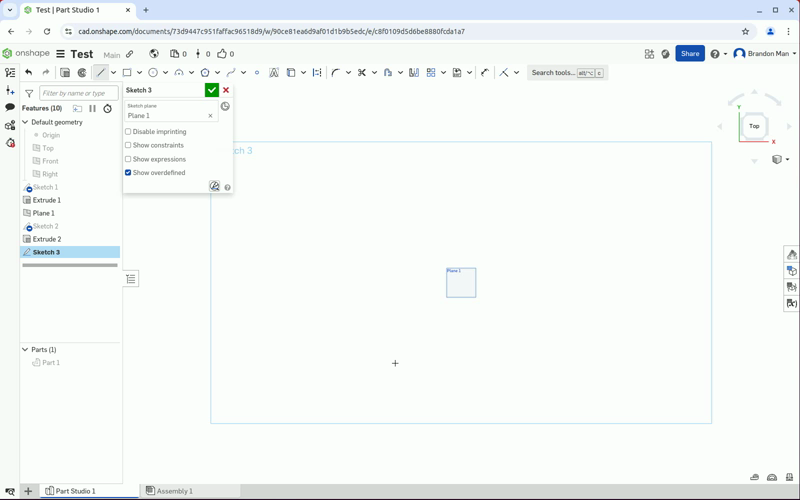
key_up(shift)
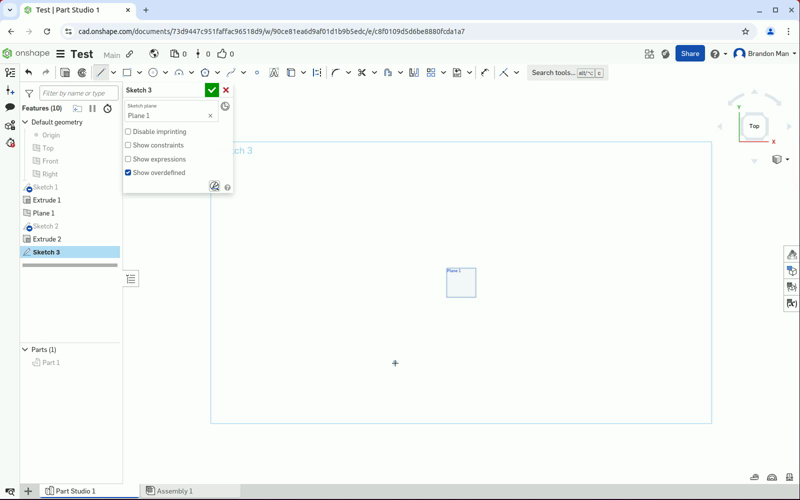
key_down(shift)
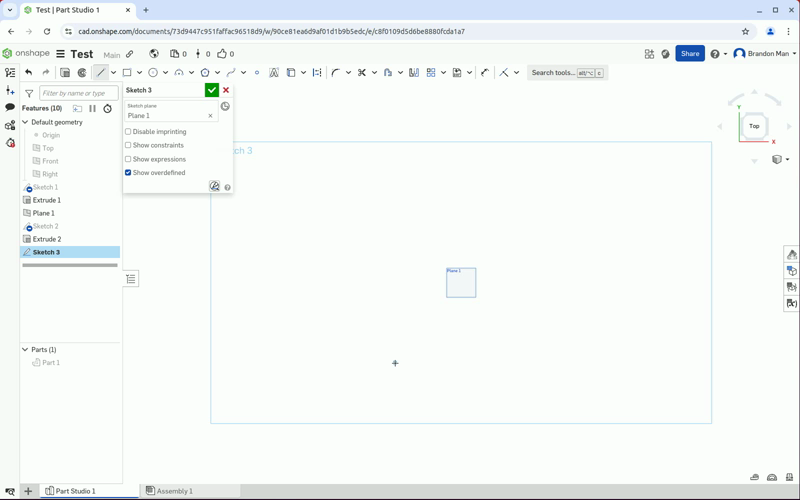
mouse_move(425, 362)
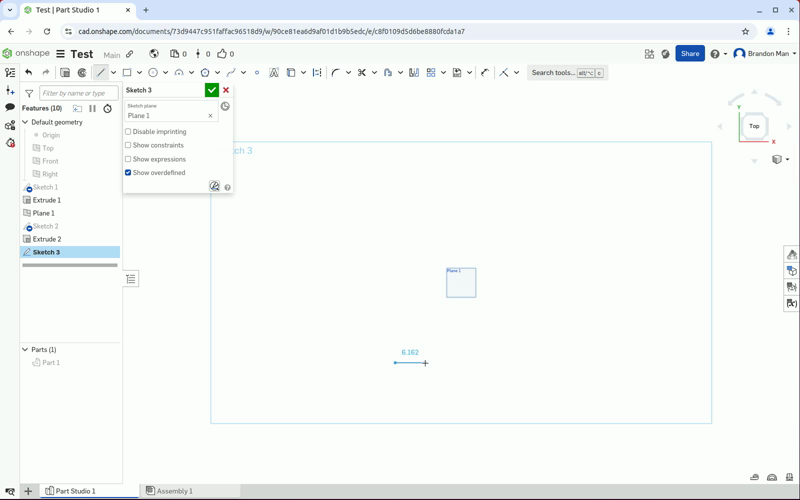
mouse_move(437, 362)
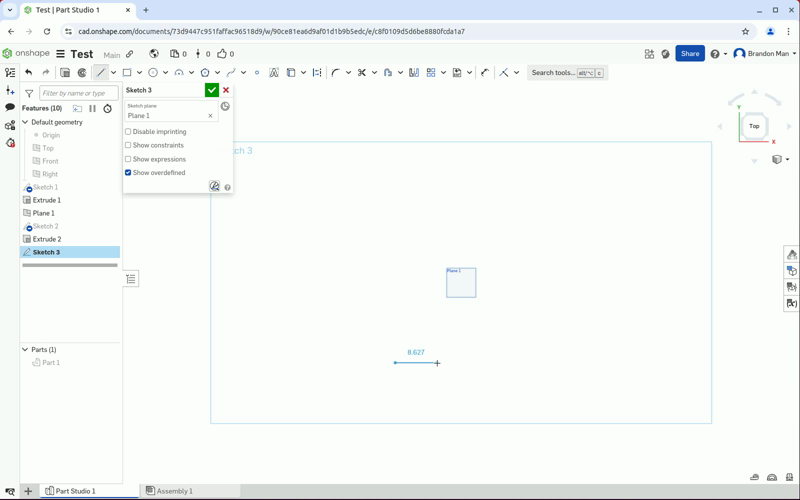
click(437, 362)
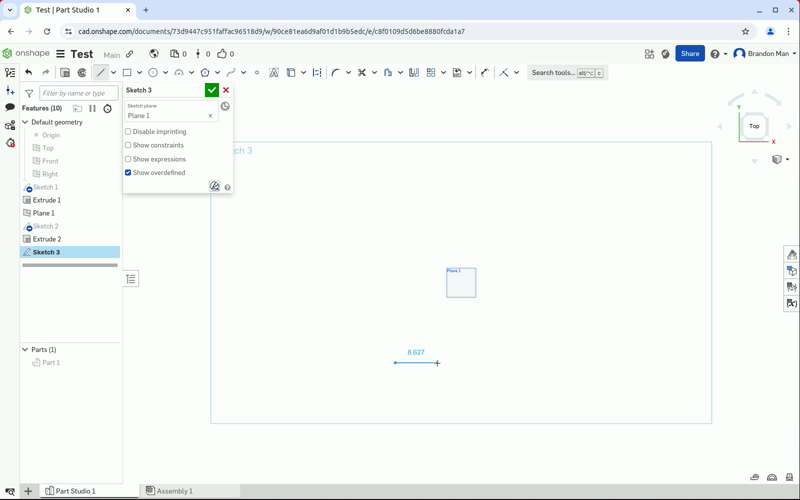
key_up(shift)
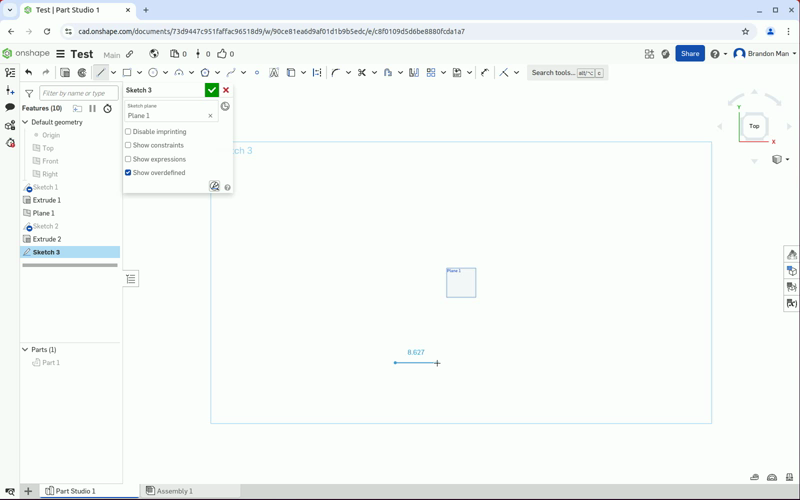
key_down(shift)
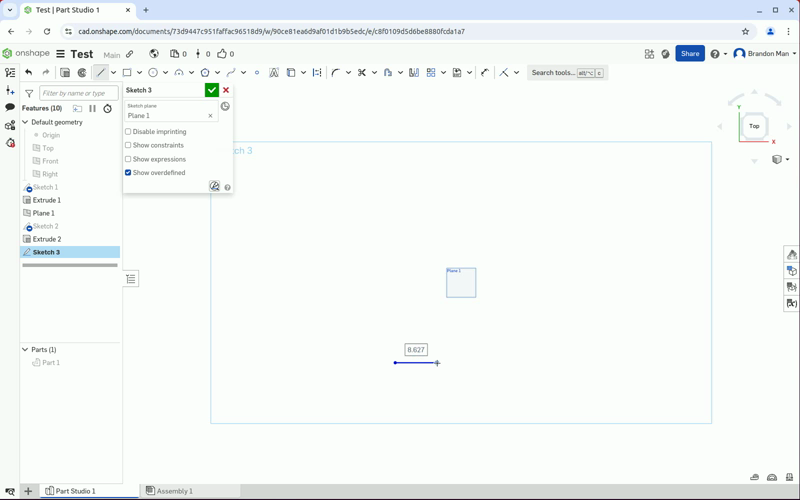
mouse_move(437, 296)
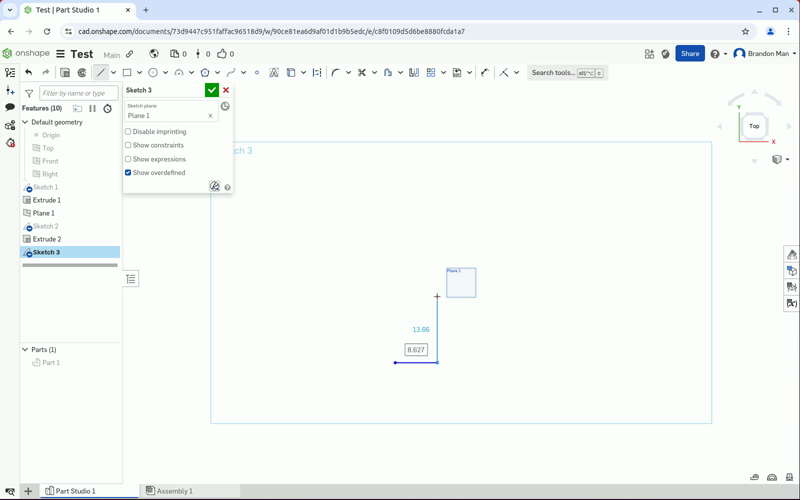
click(437, 296)
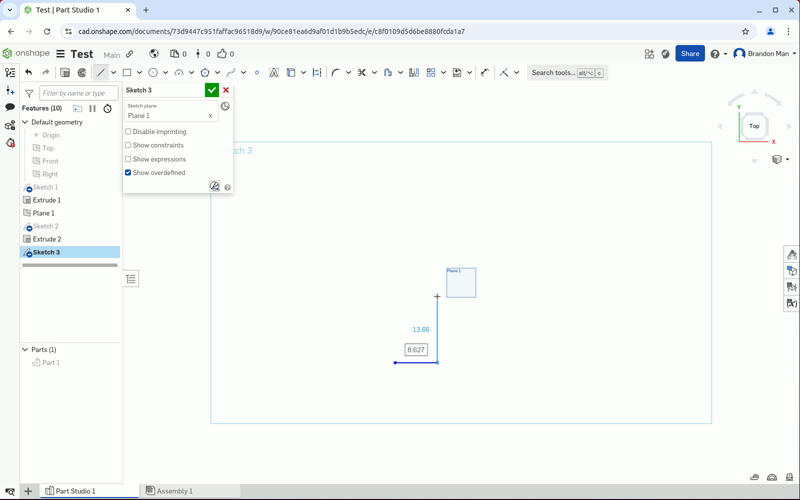
key_up(shift)
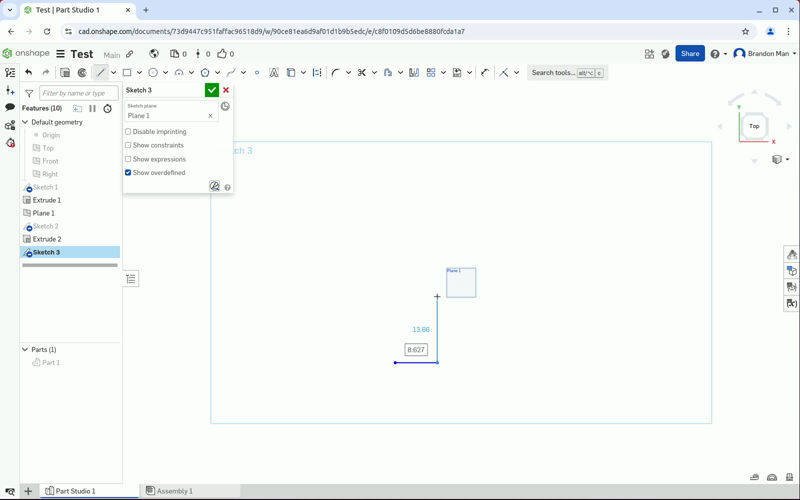
key_down(shift)
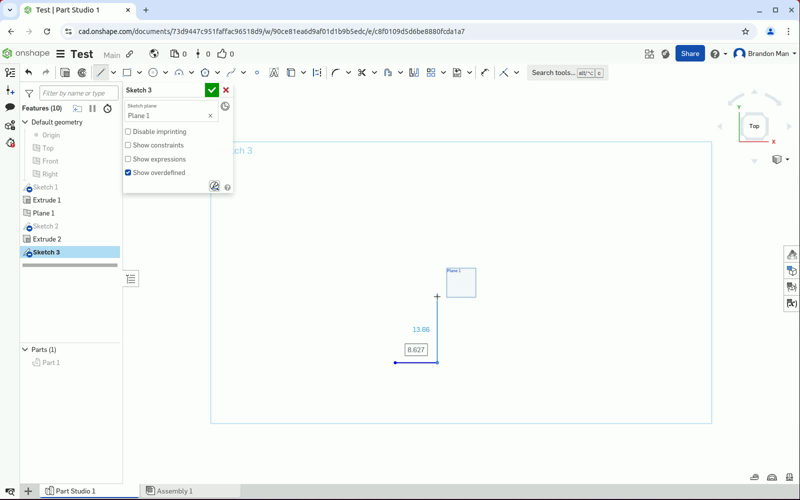
mouse_move(467, 296)
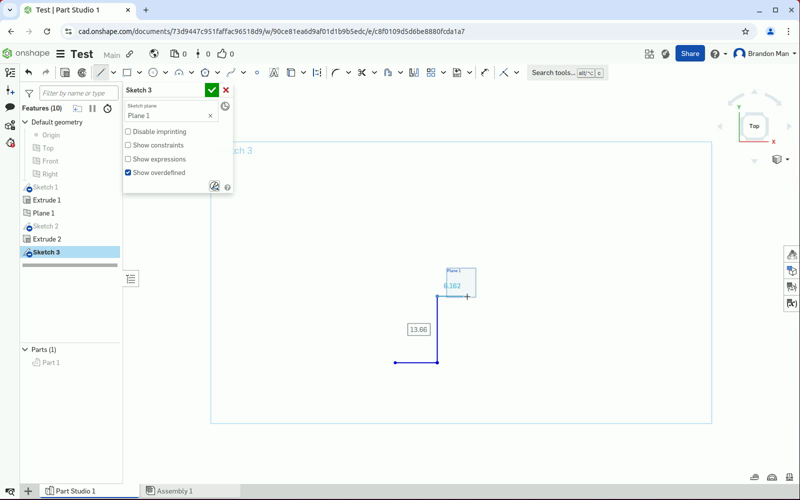
mouse_move(395, 296)
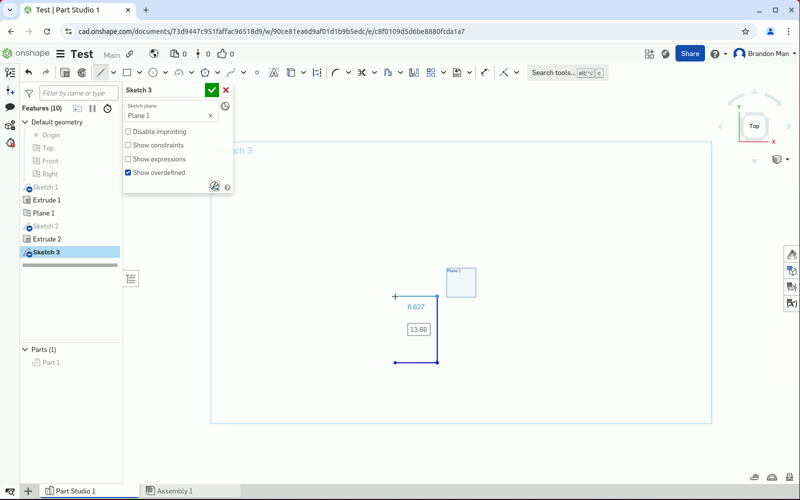
click(395, 296)
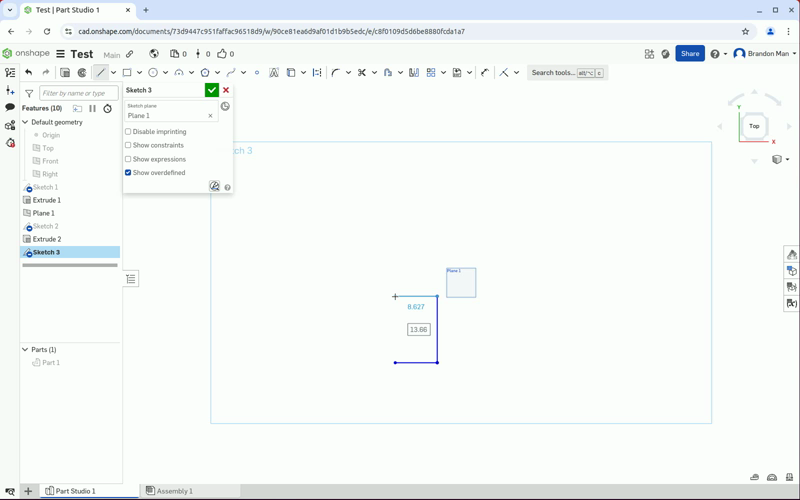
key_up(shift)
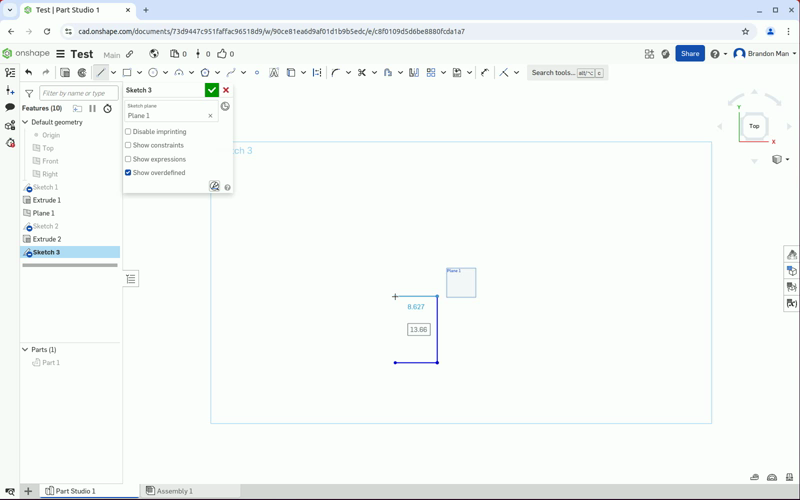
key_down(shift)
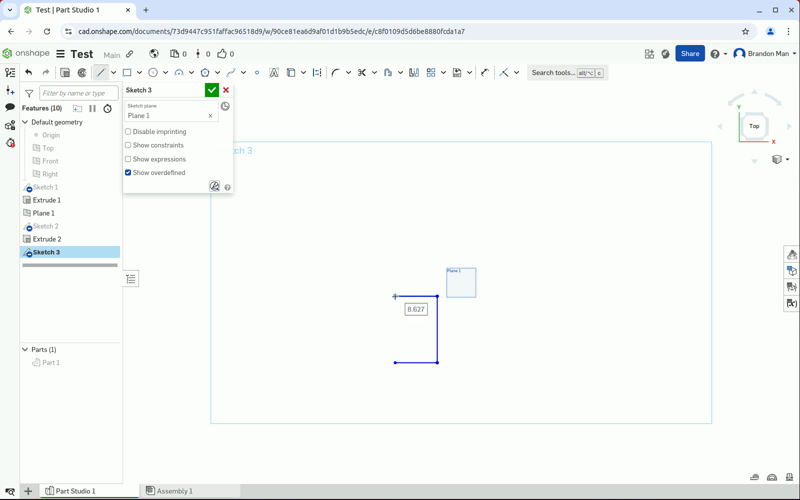
mouse_move(395, 362)
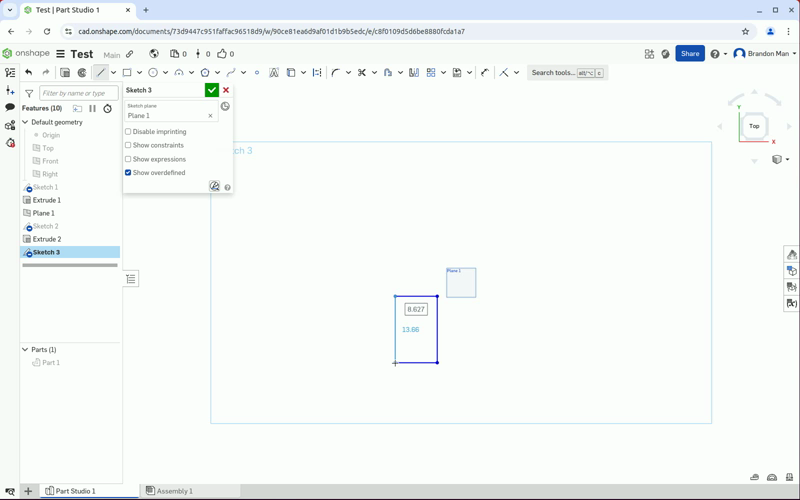
key_up(shift)
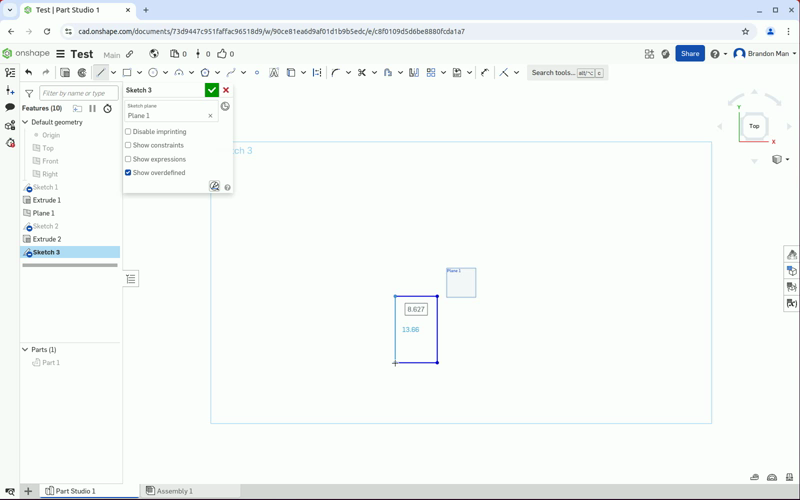
click(395, 362)
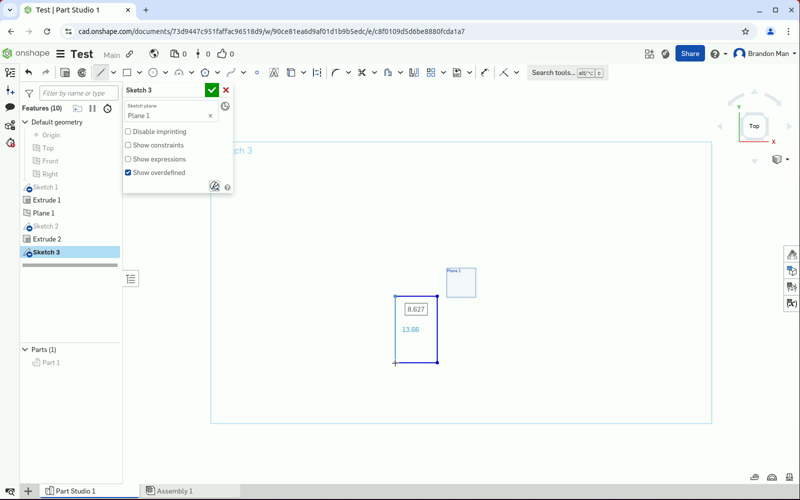
key(esc)
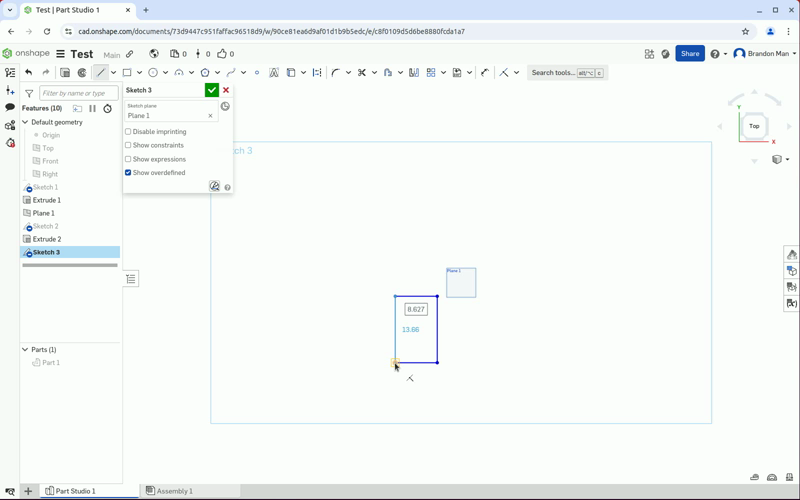
mouse_move(426, 340)
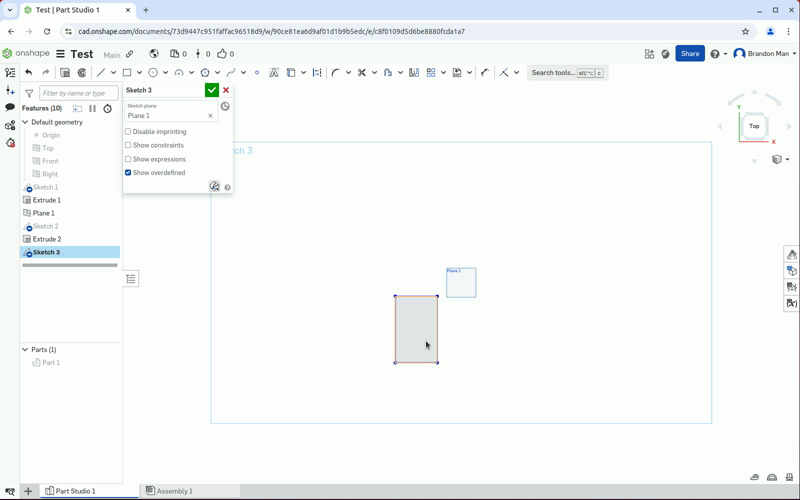
click(426, 340)
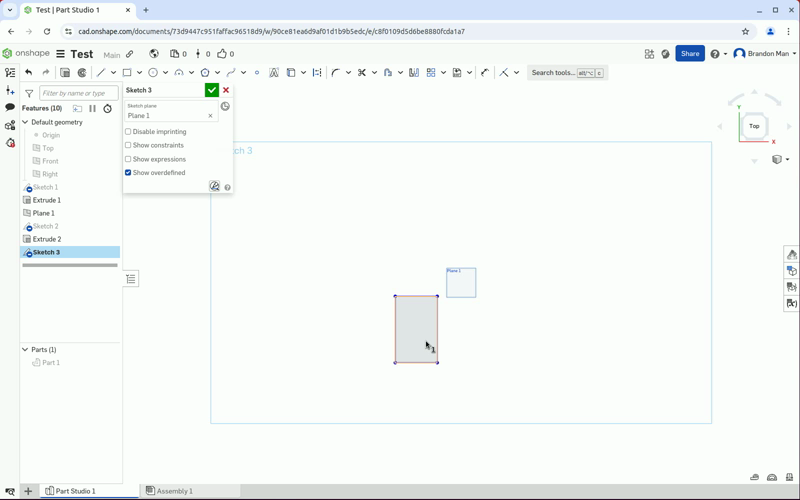
mouse_move(73, 352)
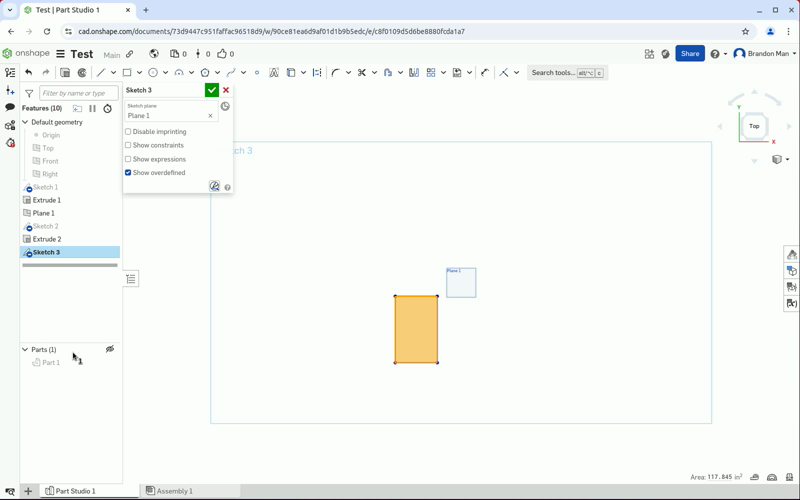
key(shift+y)
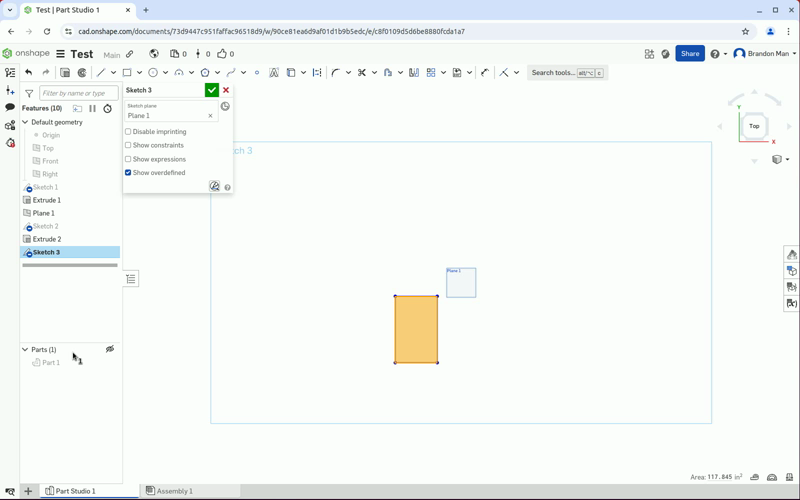
key(shift+e)
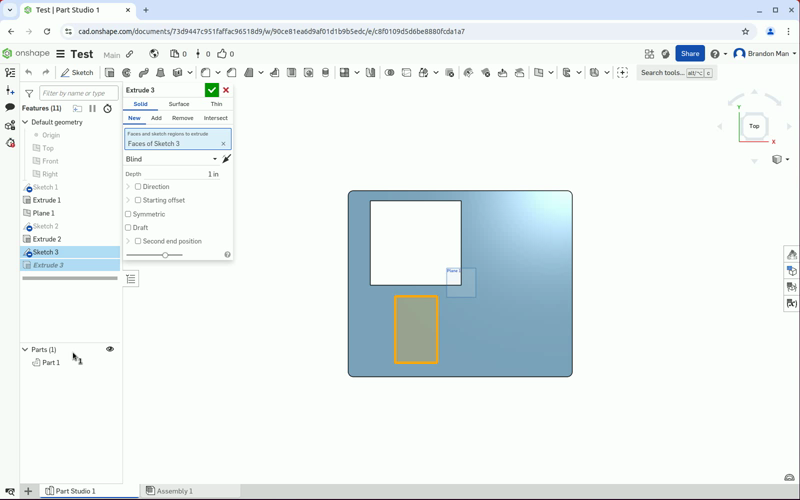
mouse_move(143, 106)
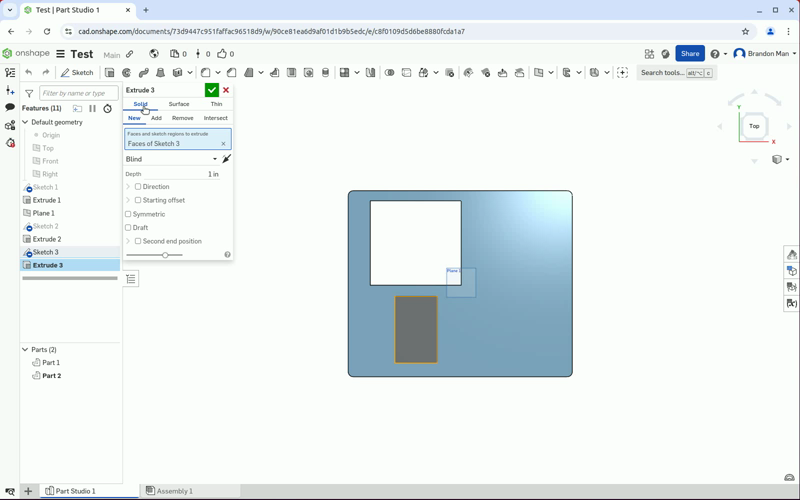
click(143, 106)
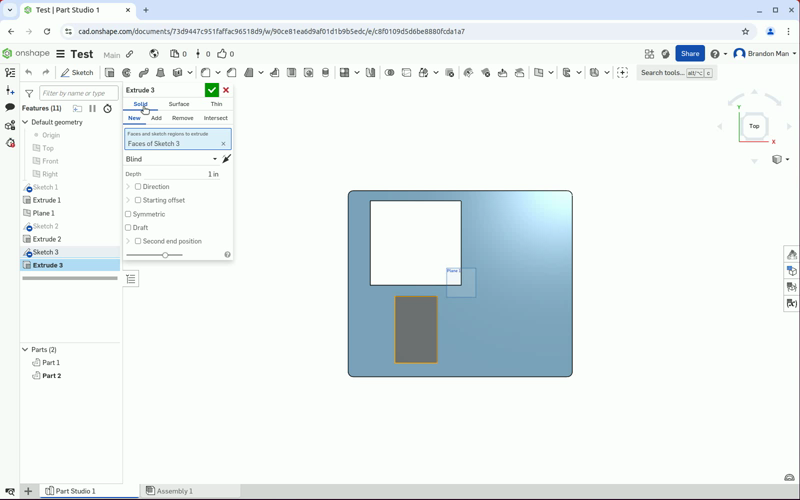
mouse_move(186, 120)
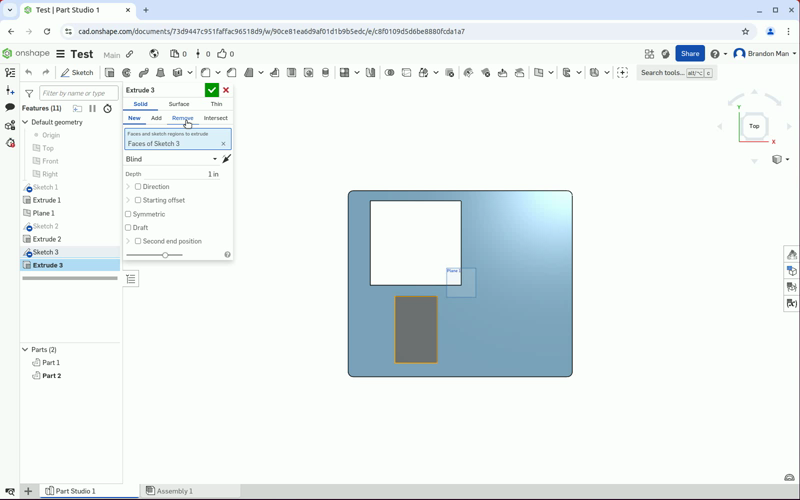
click(186, 120)
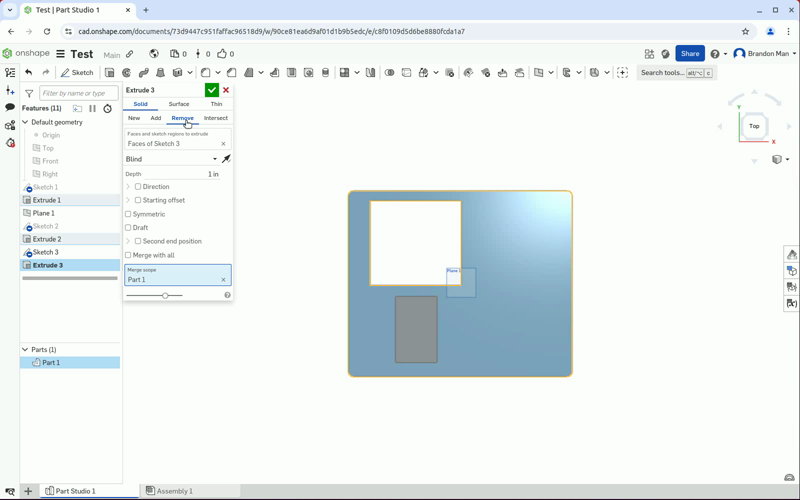
key(tab, 4)
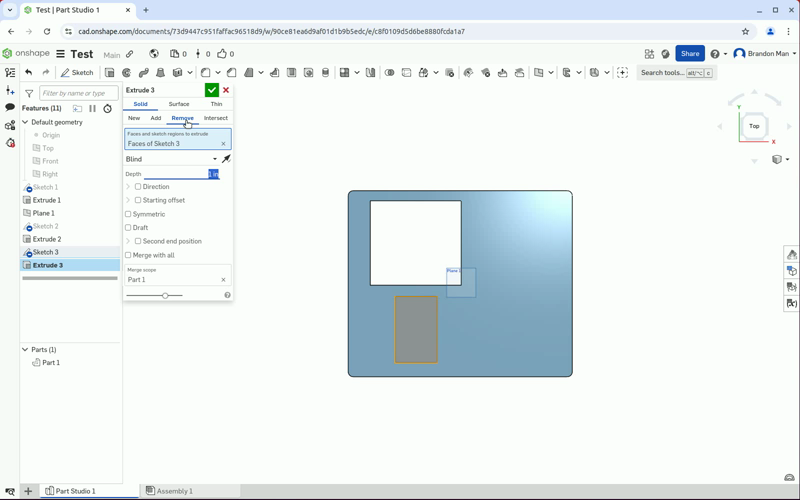
text(2.407)
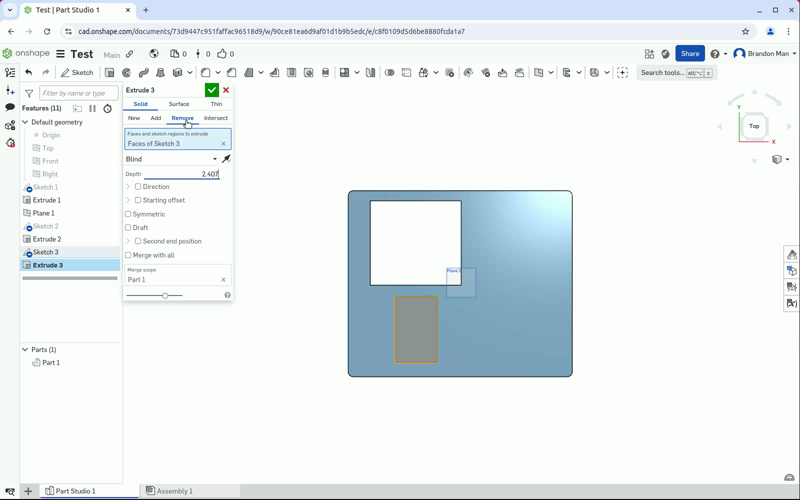
key(tab, 6)
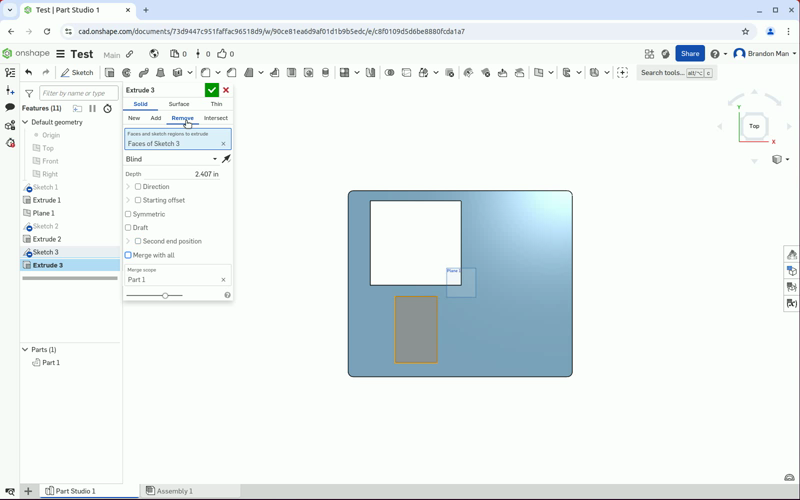
key(space)
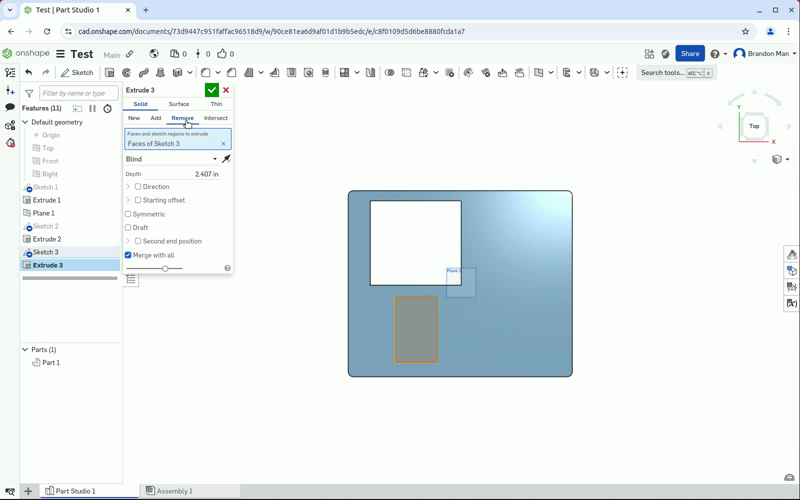
key(enter)
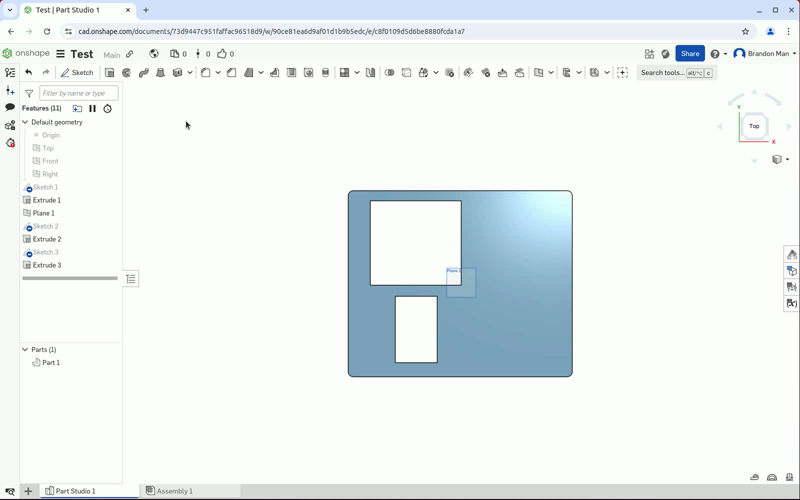
key(shift+h)
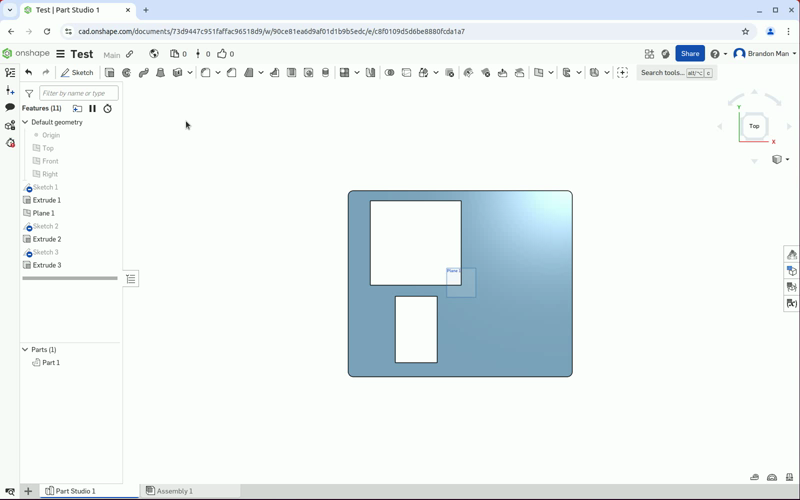
key(shift+h)
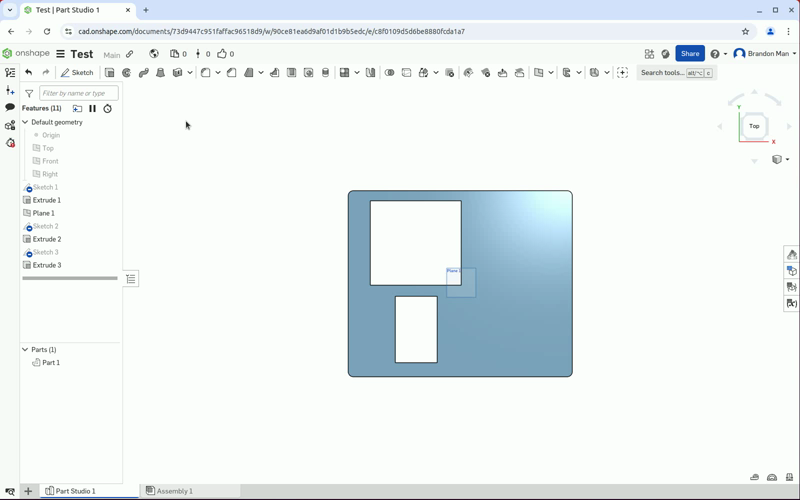
mouse_move(73, 189)
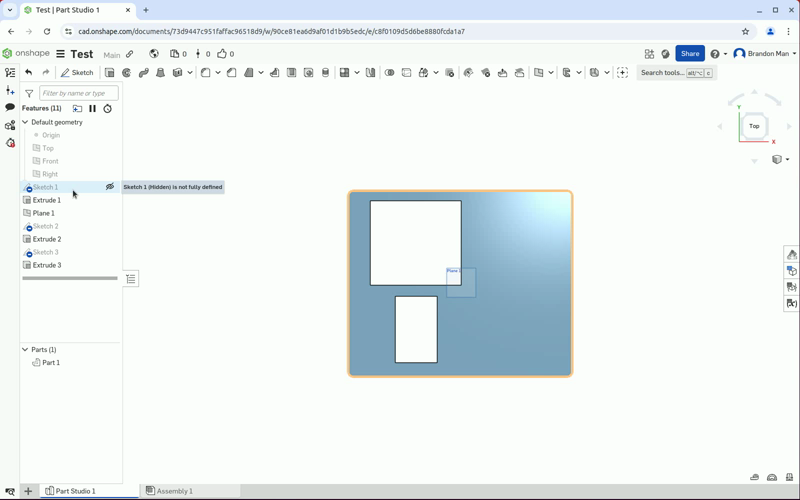
click(73, 189)
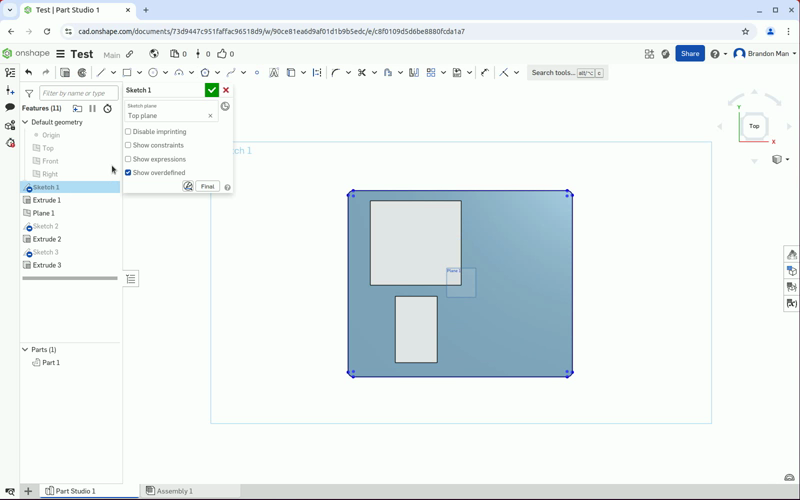
mouse_move(229, 92)
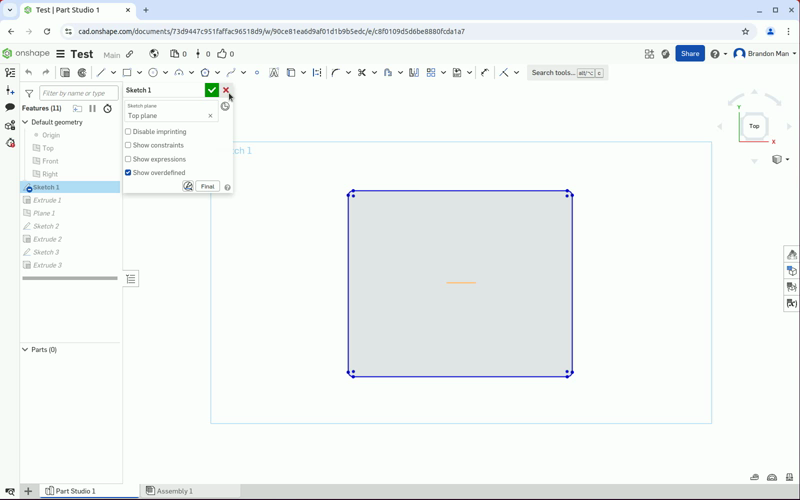
click(229, 92)
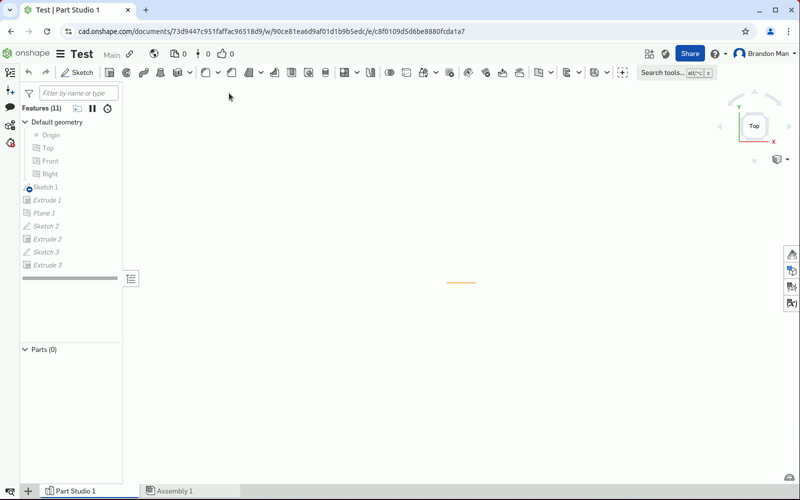
key(shift+s)
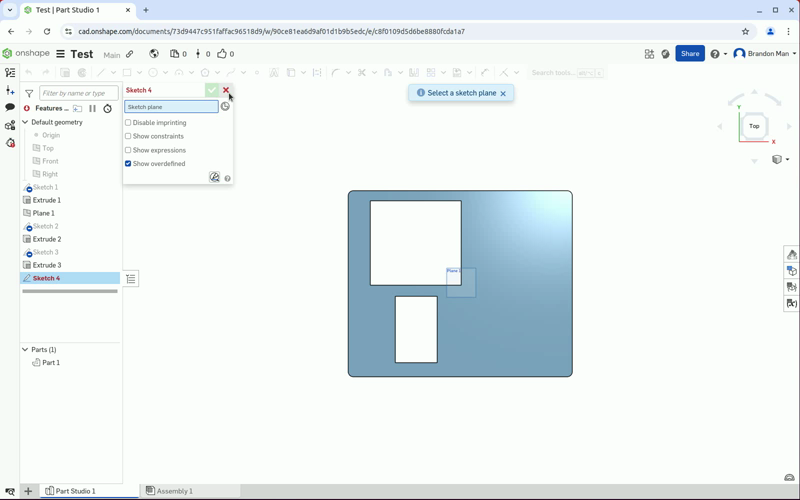
mouse_move(73, 215)
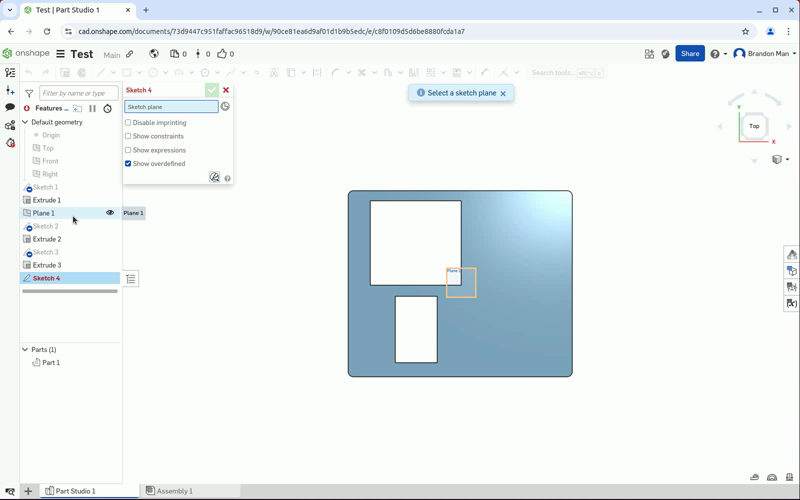
click(73, 215)
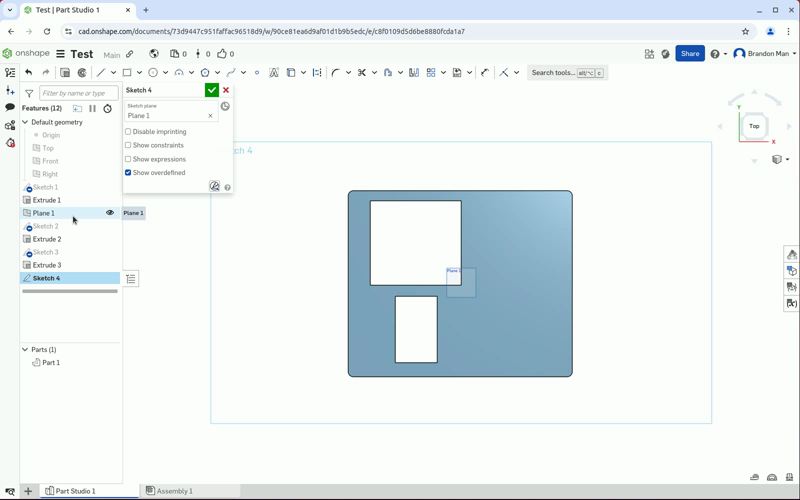
mouse_move(73, 352)
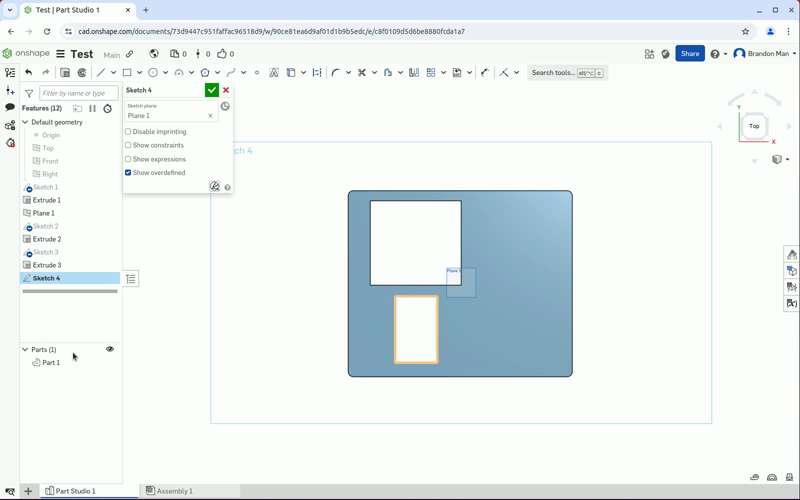
key(y)
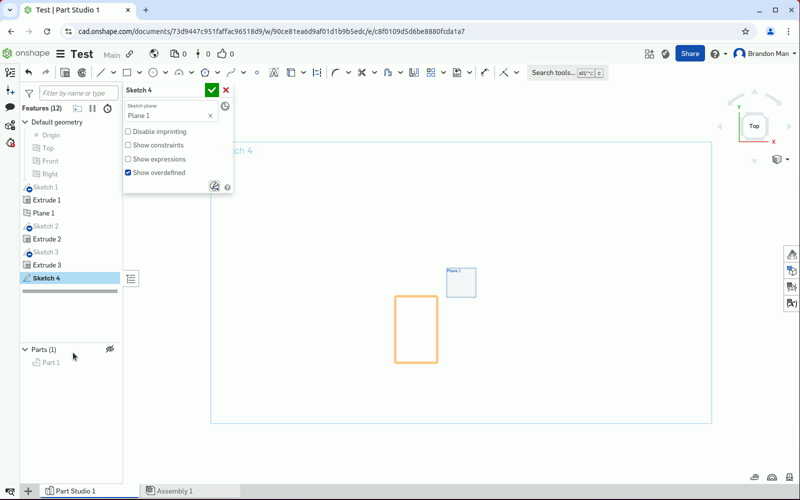
key(l)
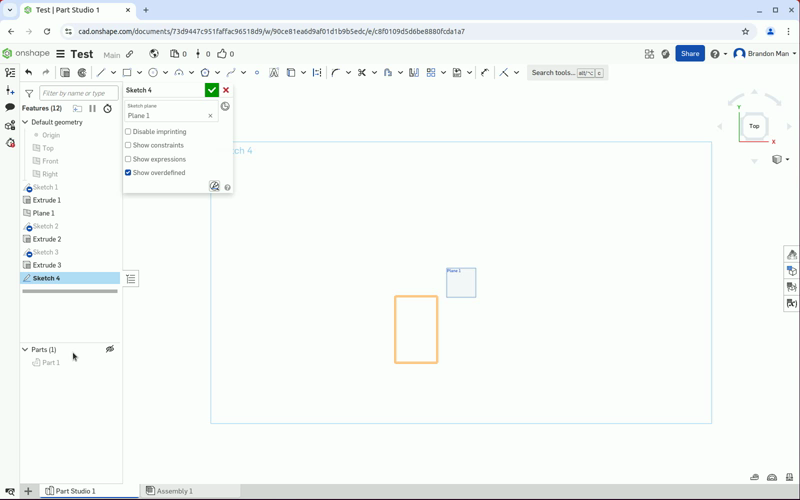
key_down(shift)
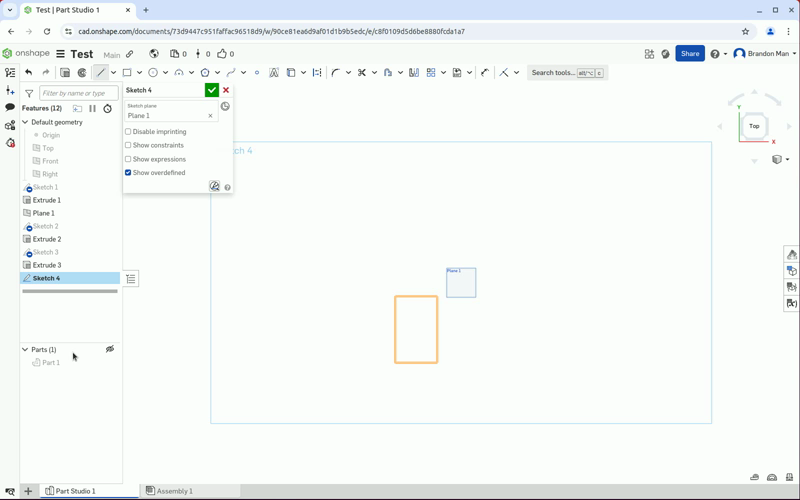
mouse_move(485, 362)
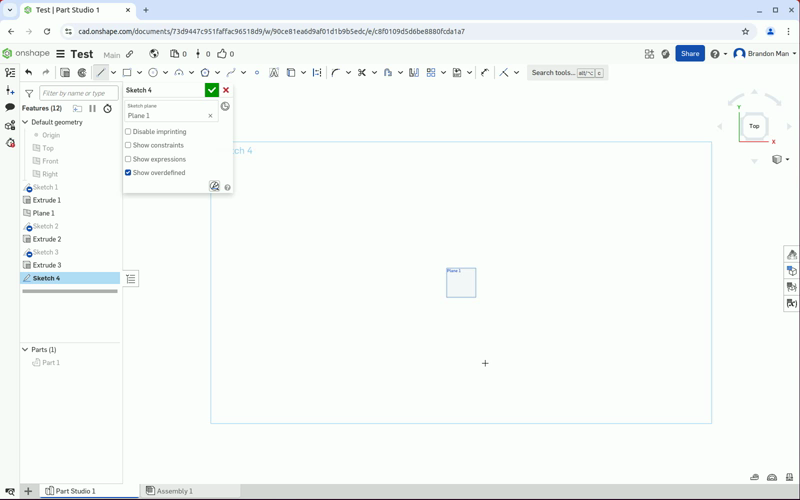
click(485, 362)
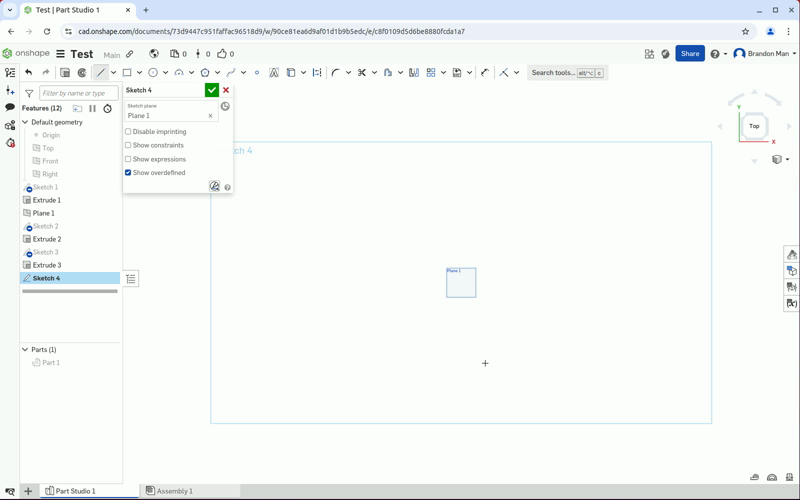
key_up(shift)
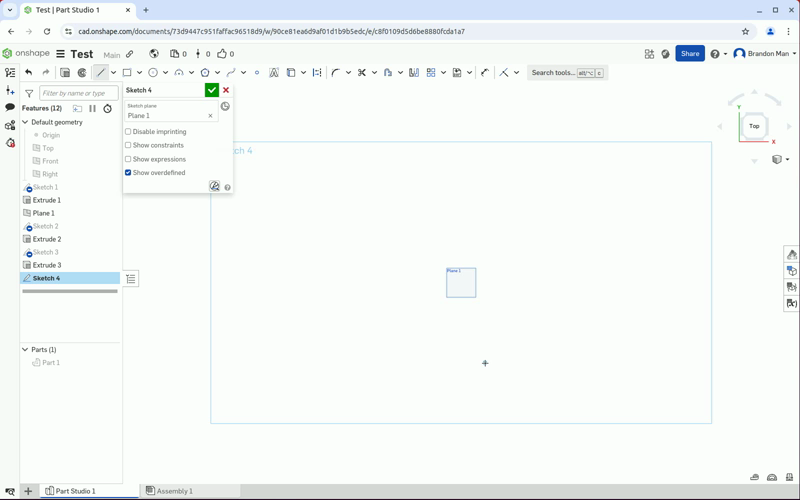
key_down(shift)
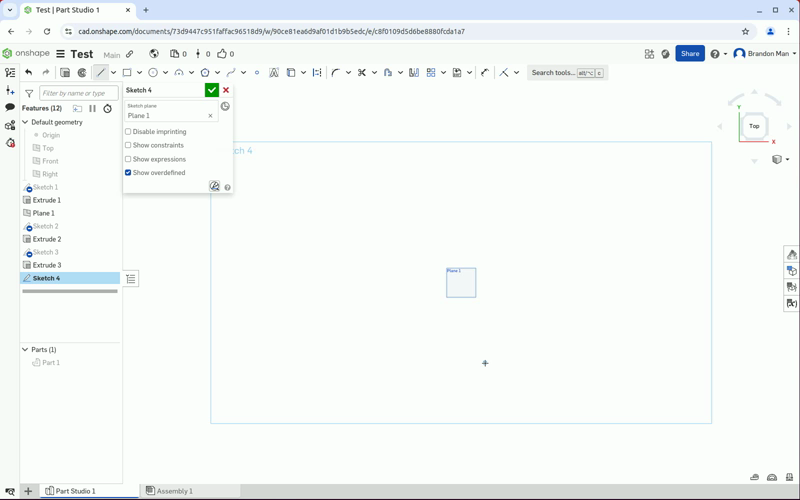
mouse_move(515, 362)
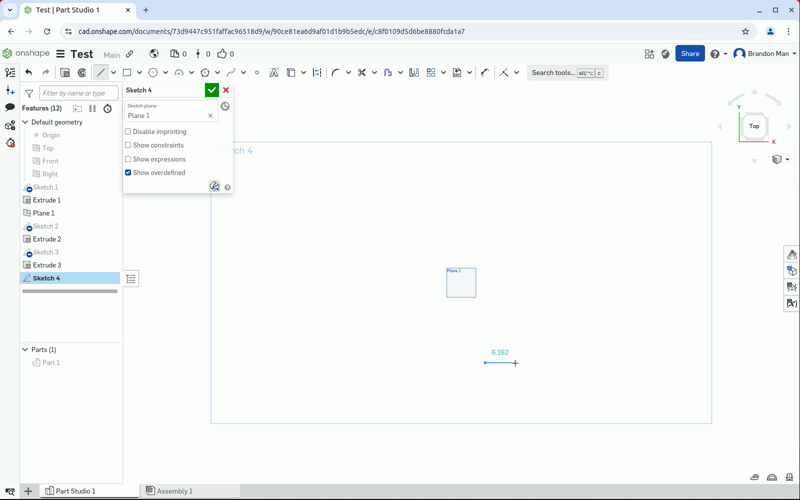
mouse_move(533, 362)
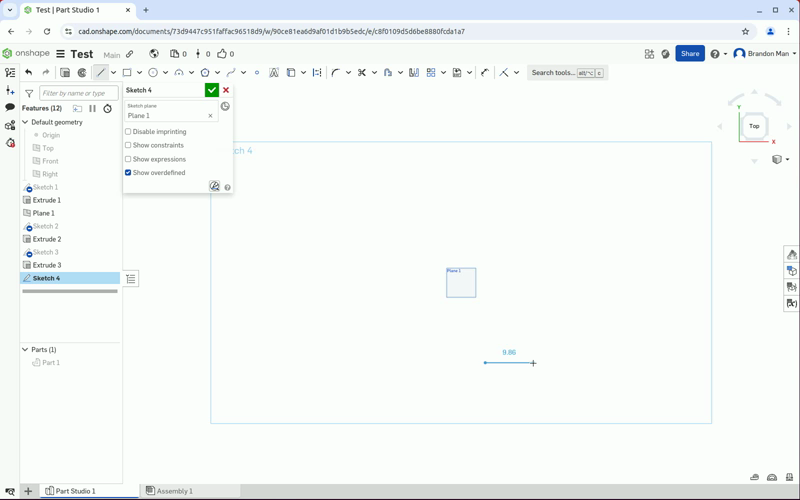
click(533, 362)
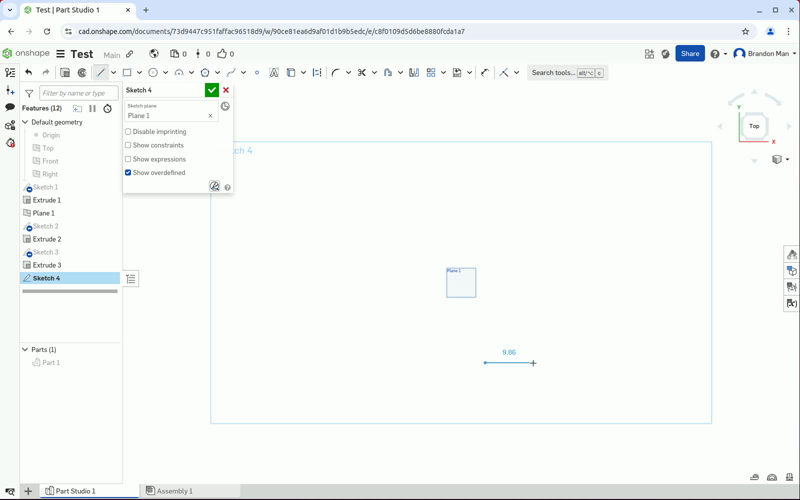
key_up(shift)
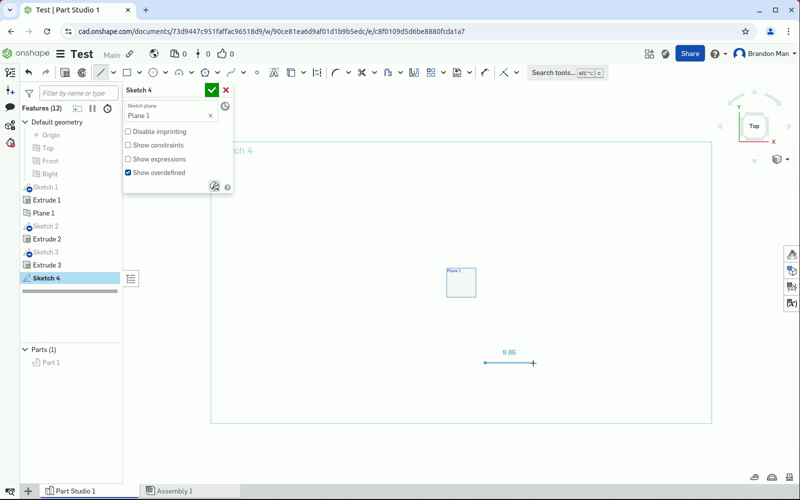
key_down(shift)
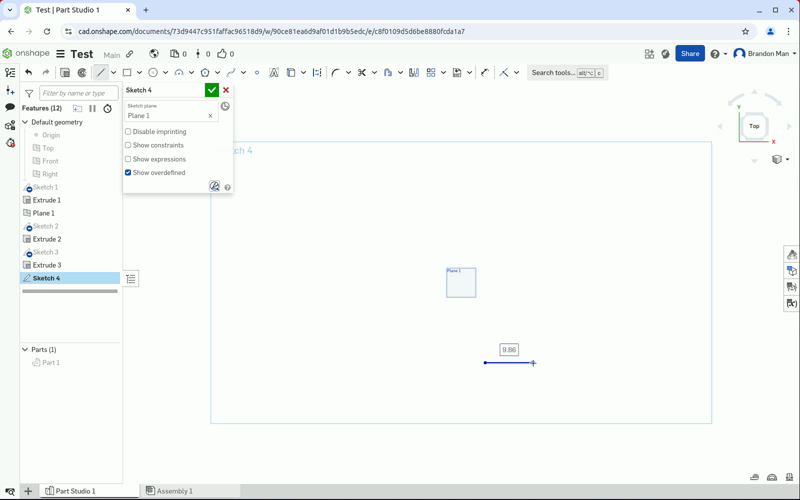
mouse_move(533, 283)
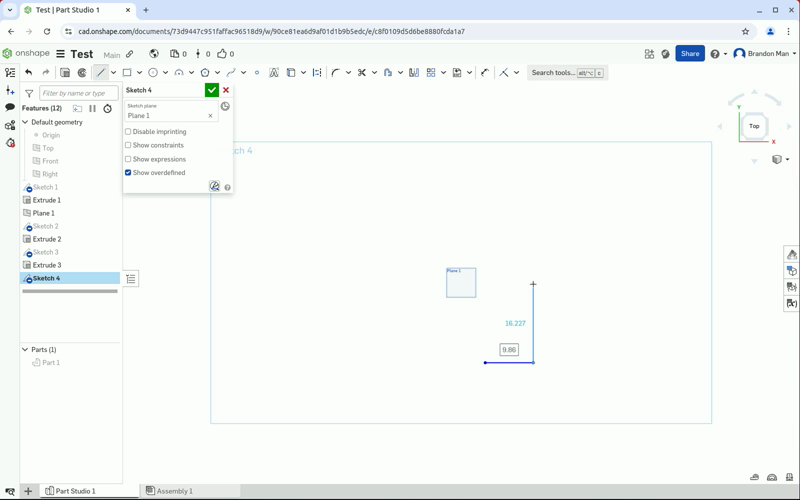
click(533, 283)
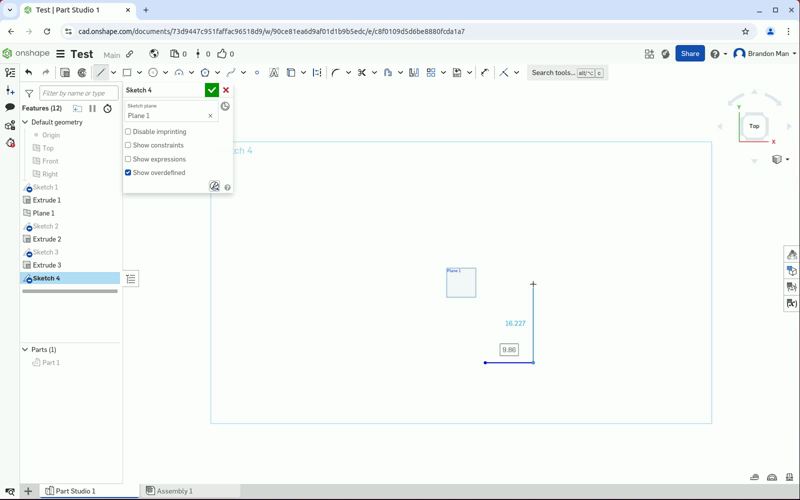
key_up(shift)
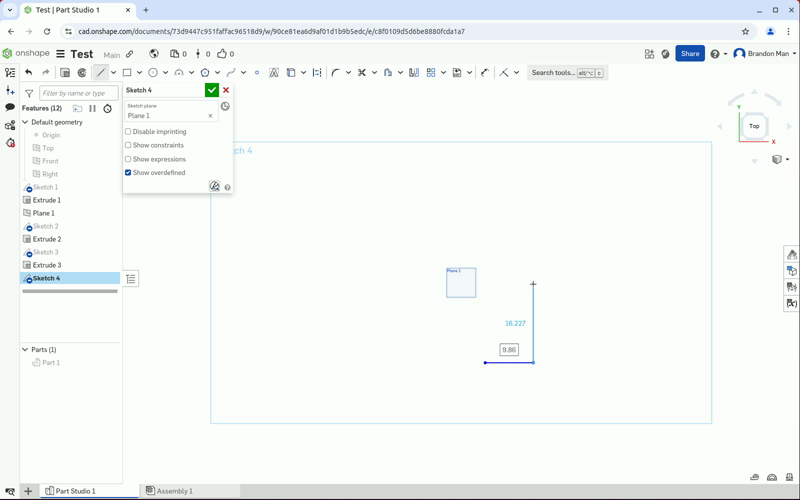
key_down(shift)
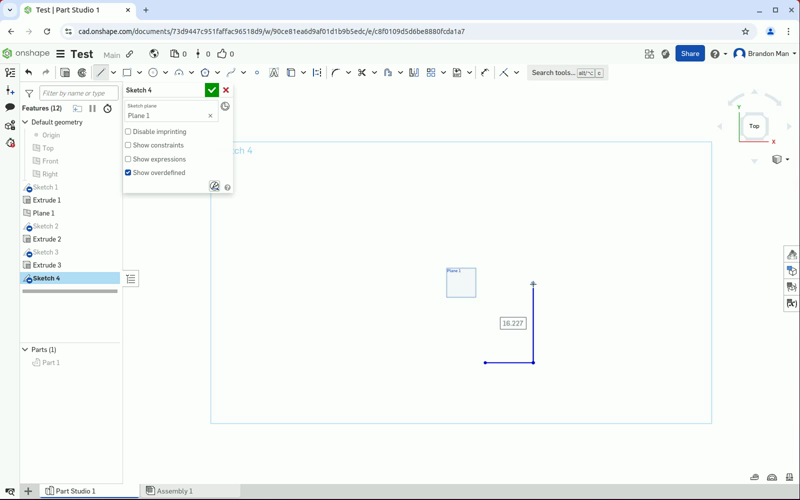
mouse_move(563, 283)
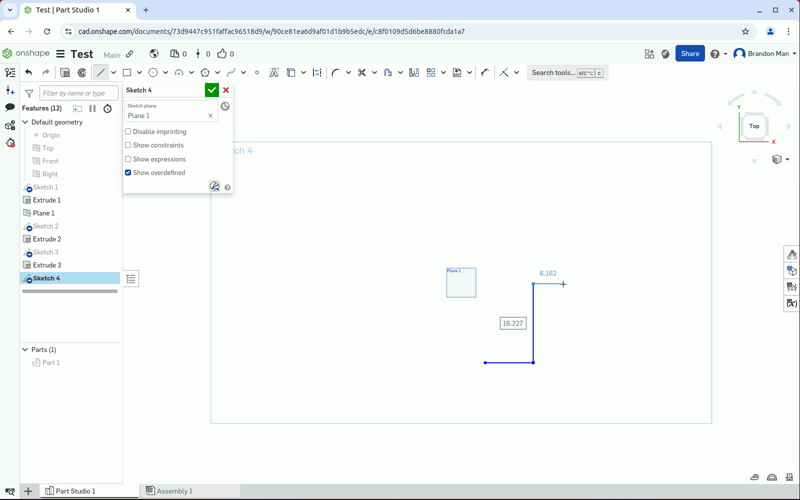
mouse_move(485, 283)
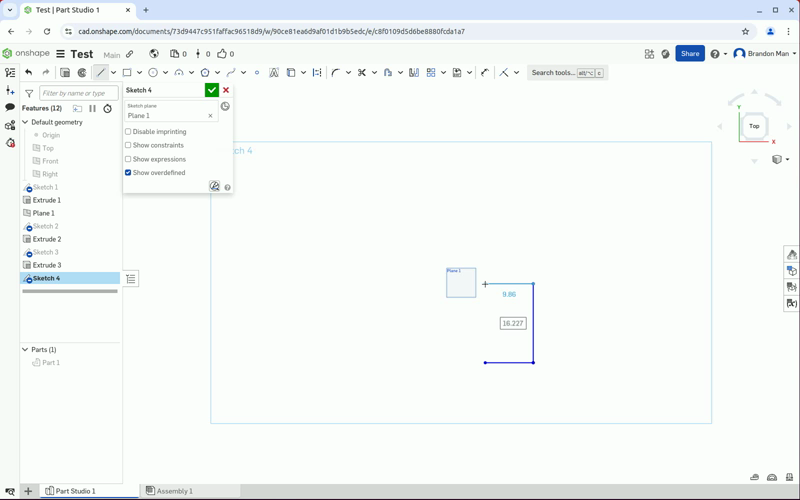
click(485, 283)
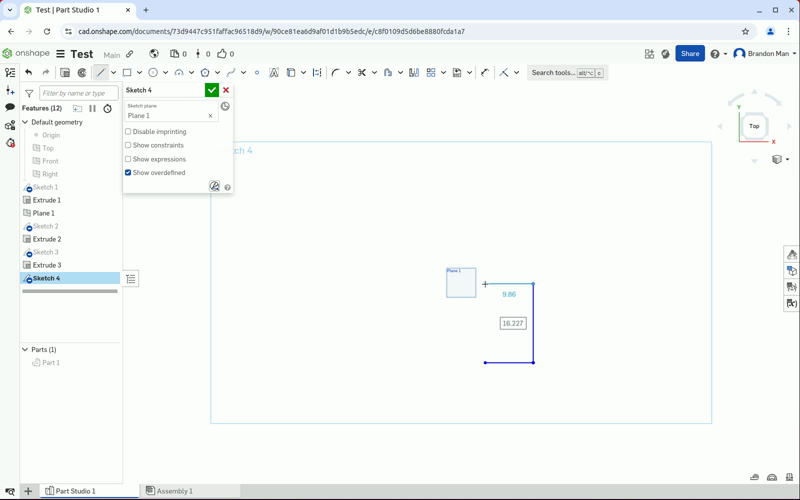
key_up(shift)
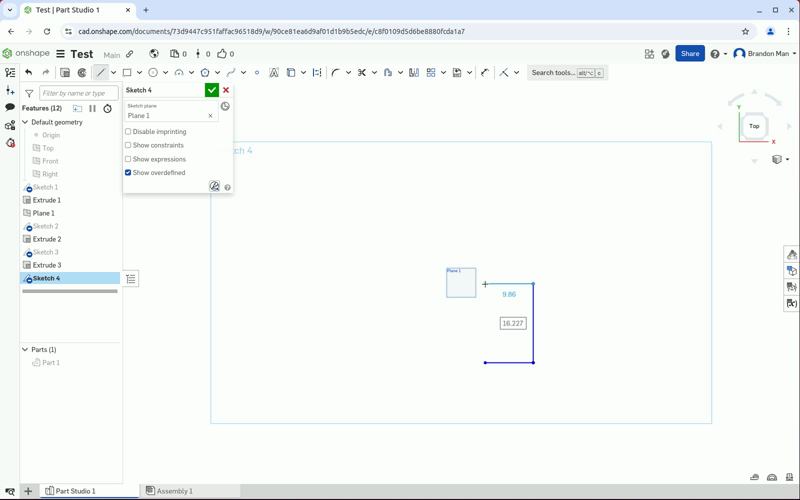
key_down(shift)
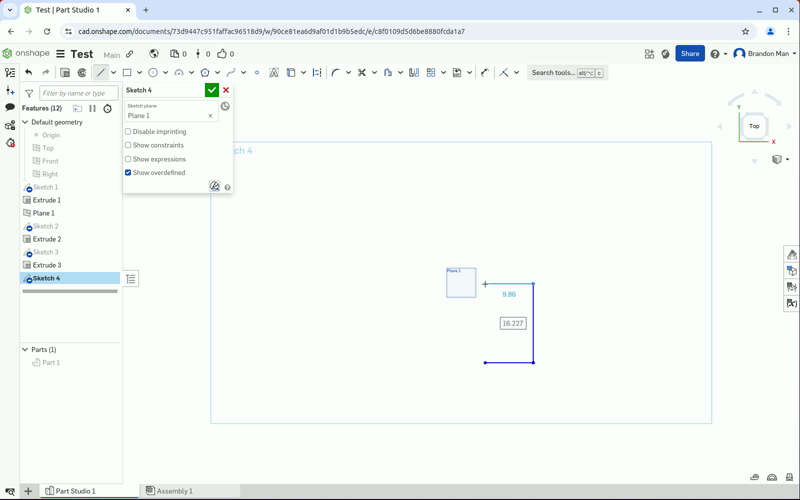
mouse_move(485, 362)
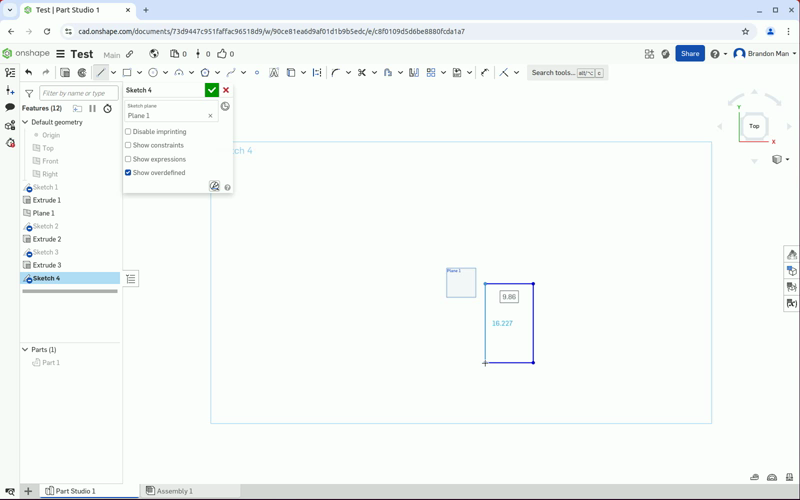
key_up(shift)
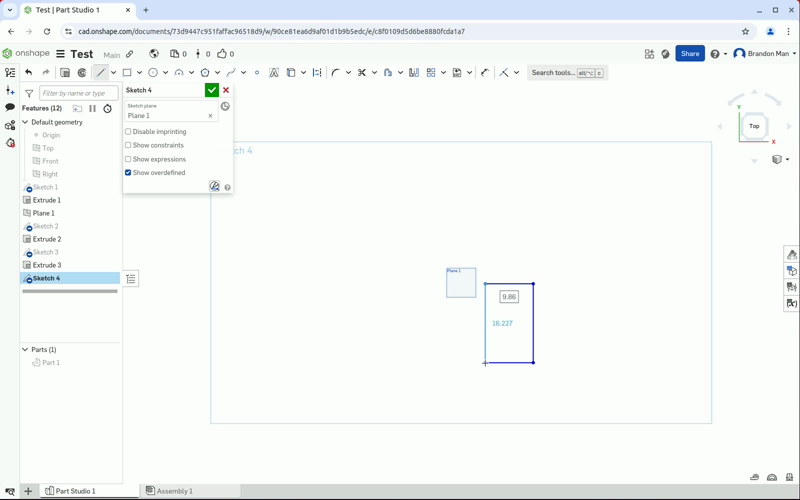
click(485, 362)
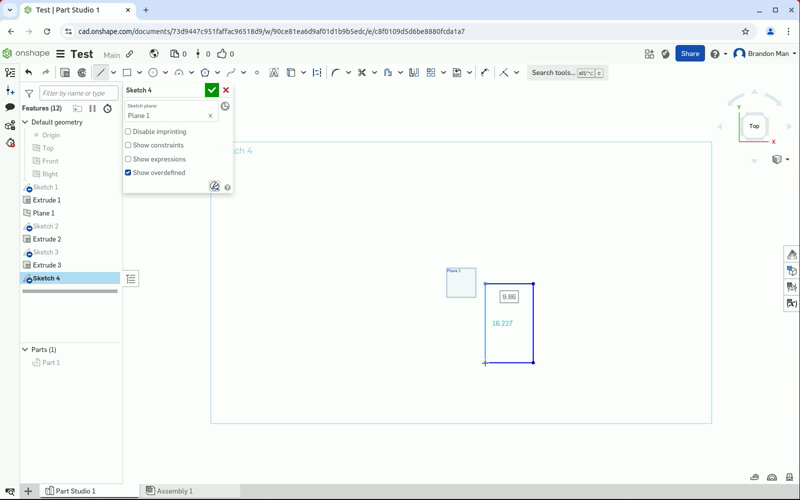
key(esc)
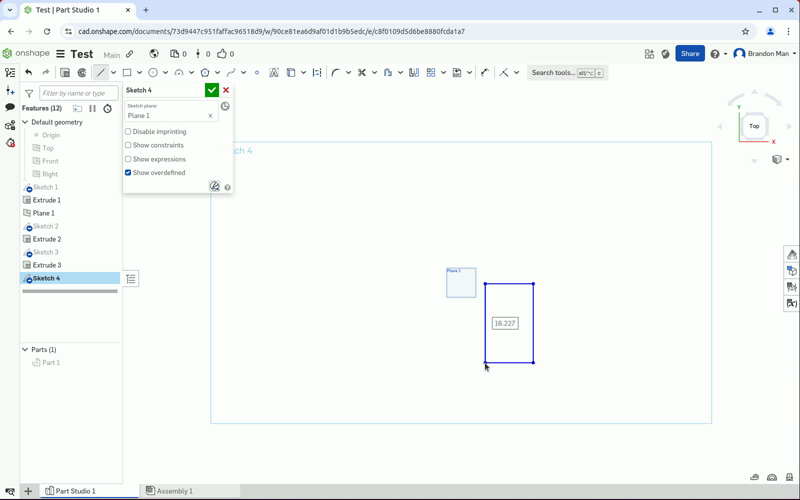
mouse_move(513, 350)
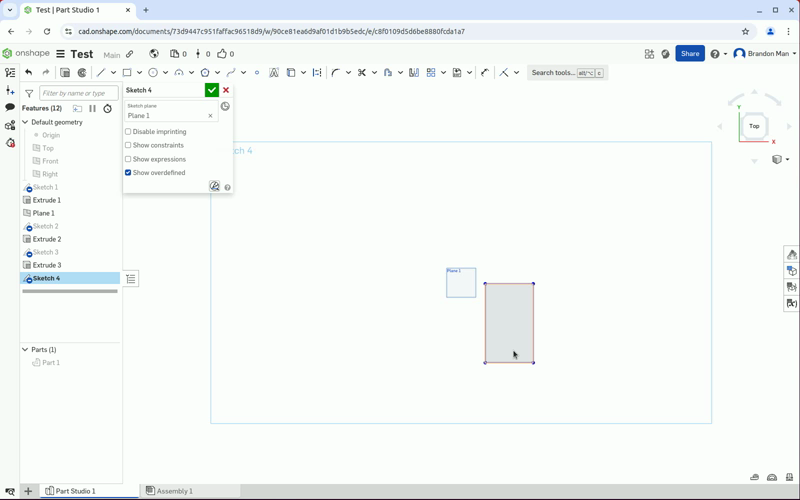
click(513, 350)
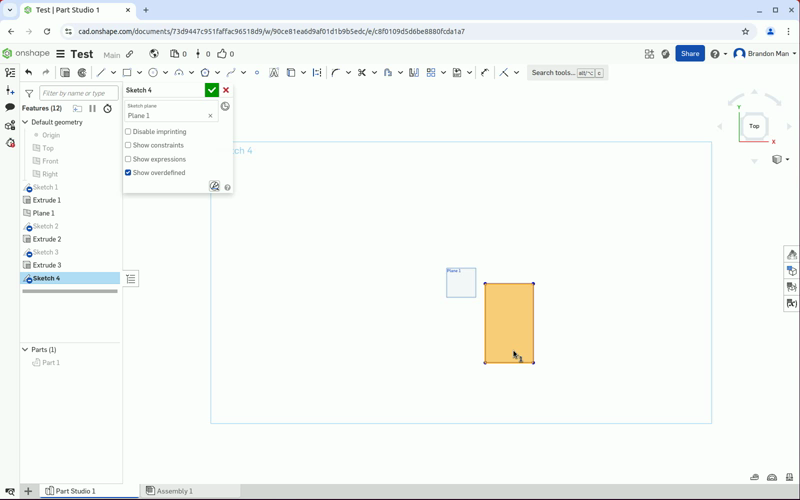
mouse_move(73, 352)
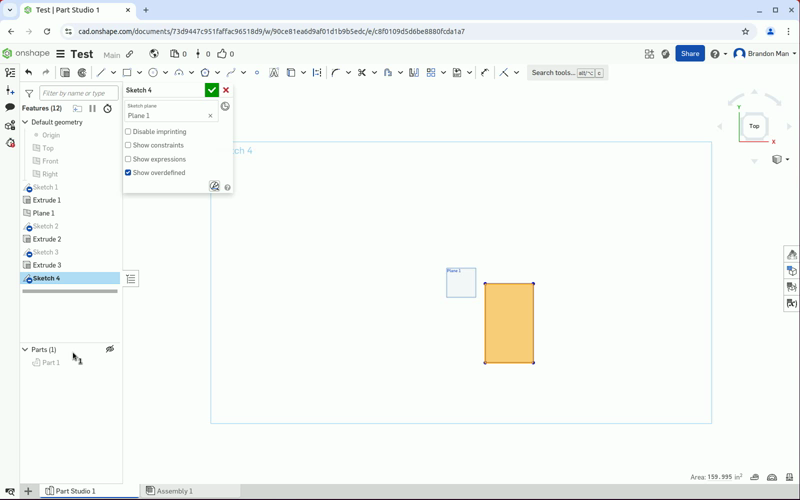
key(shift+y)
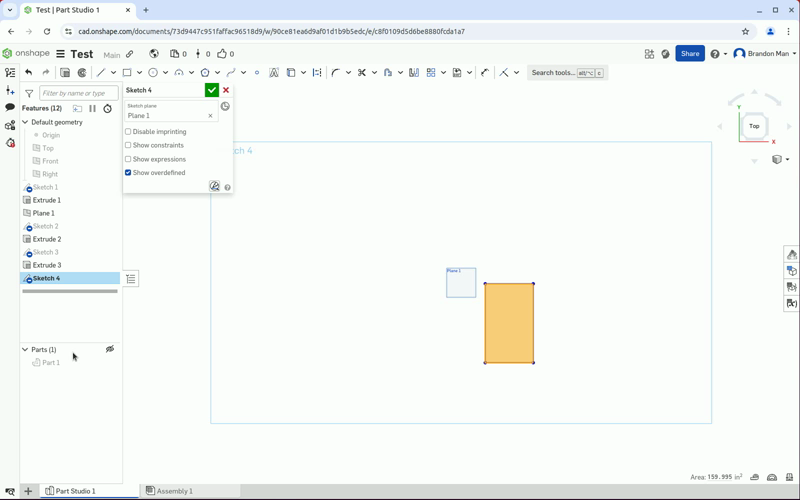
key(shift+e)
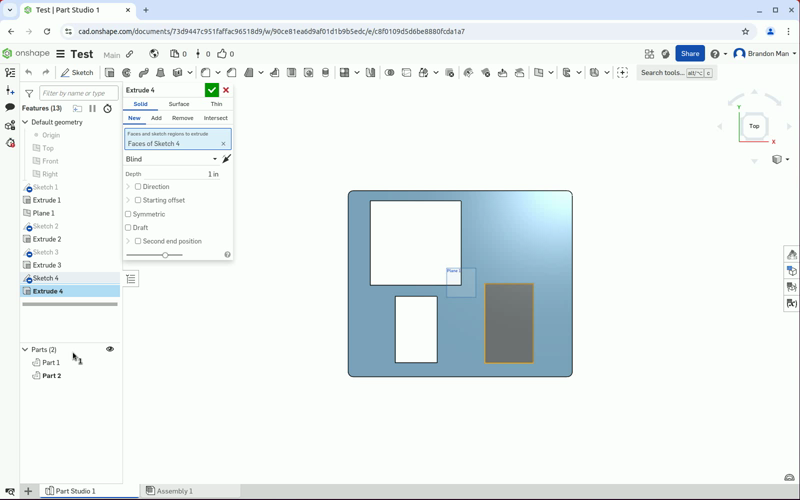
mouse_move(143, 106)
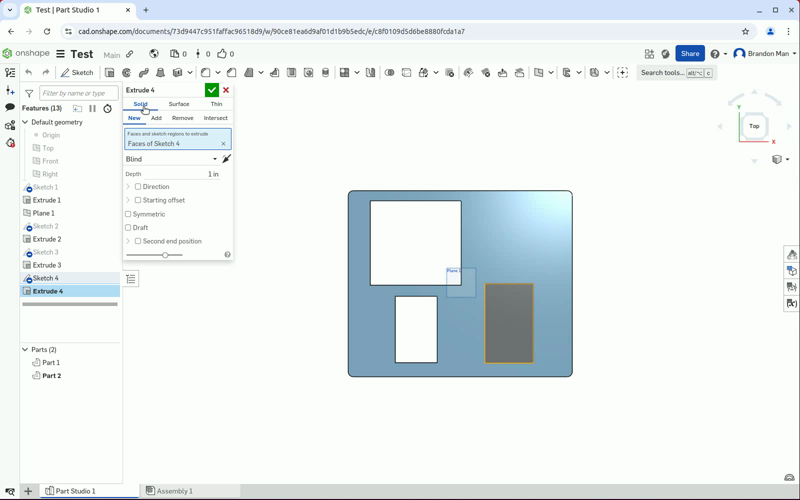
click(143, 106)
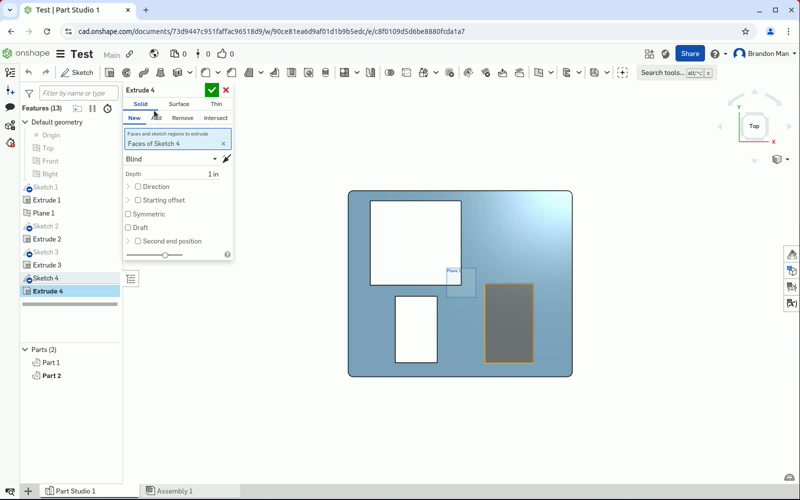
mouse_move(186, 120)
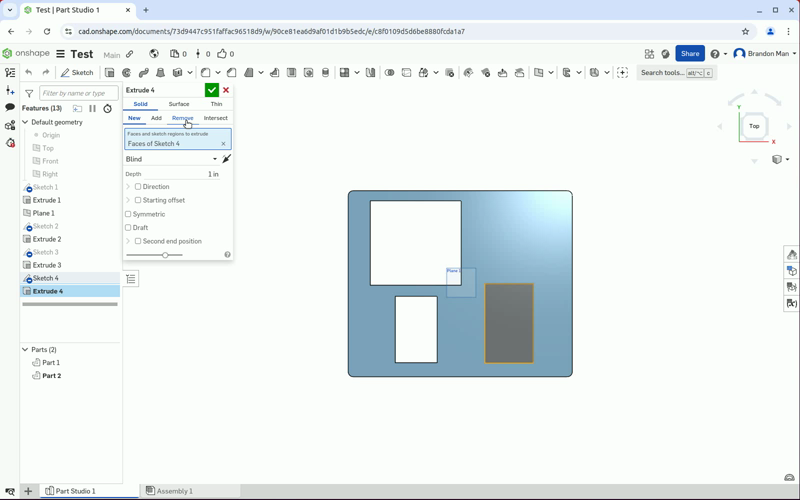
click(186, 120)
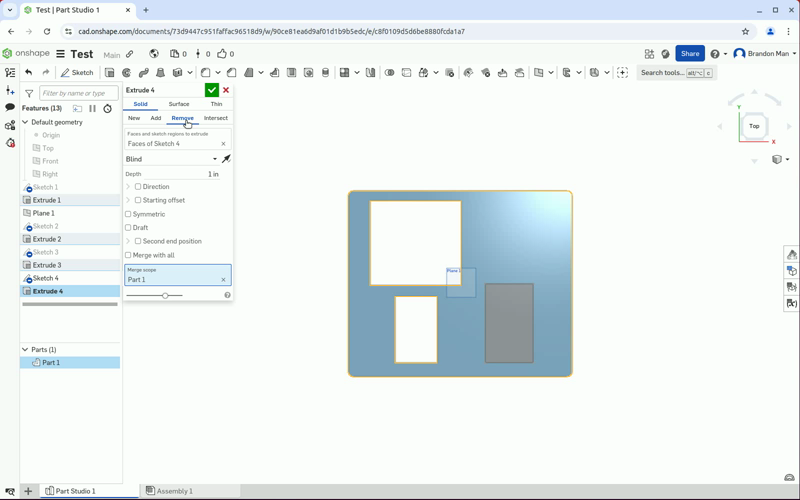
key(tab, 4)
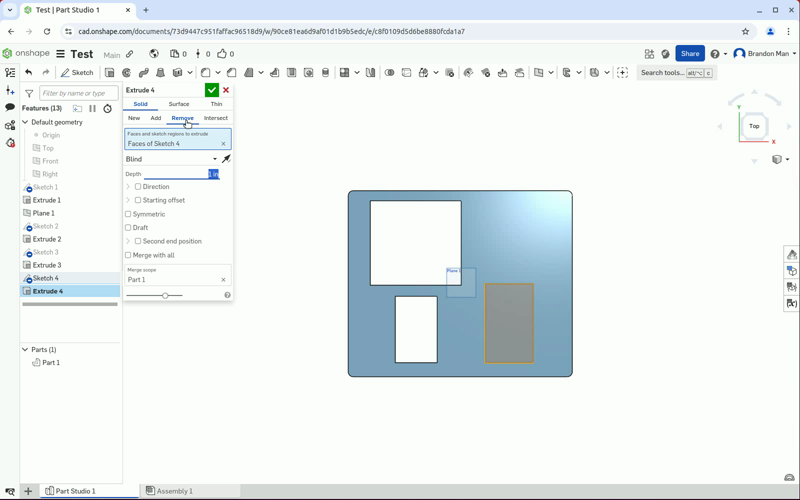
text(2.407)
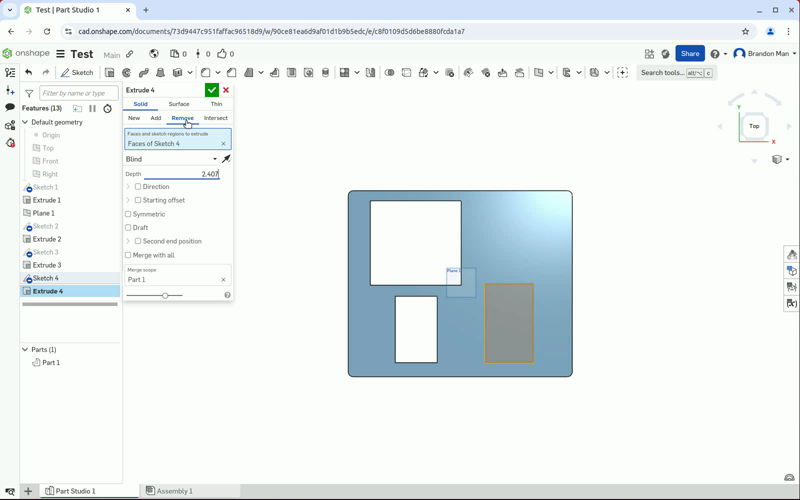
key(tab, 6)
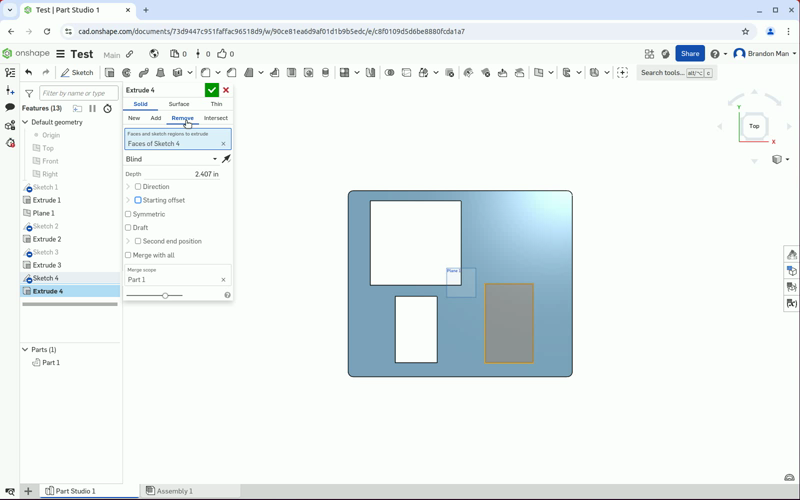
key(space)
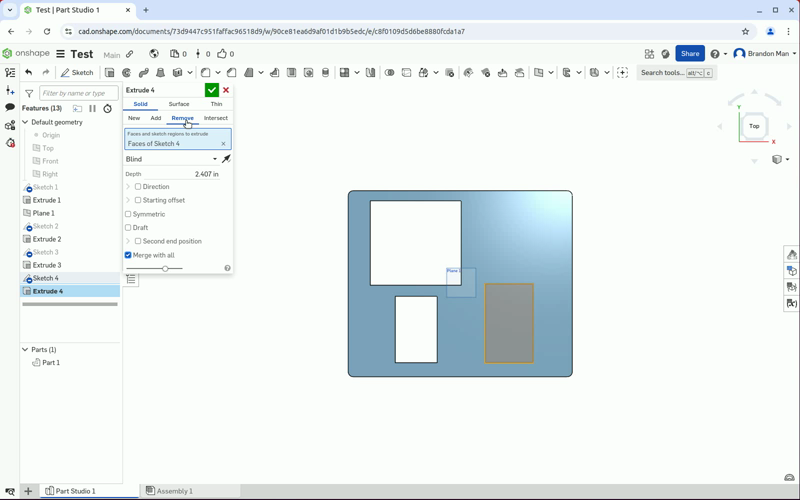
key(enter)
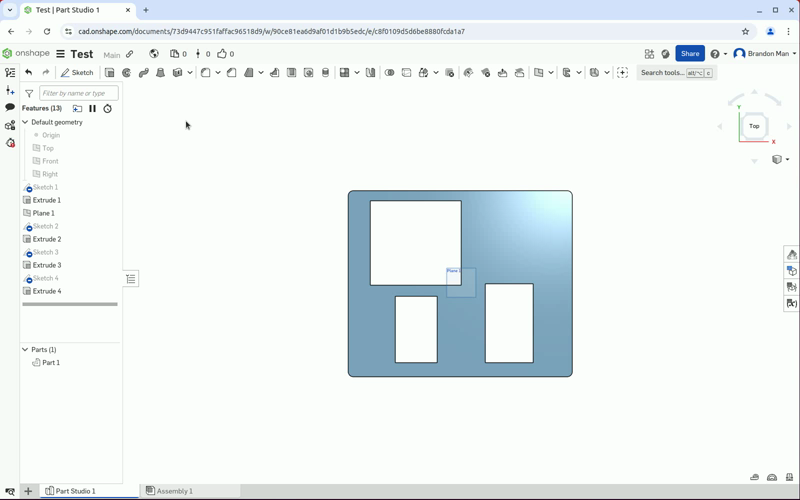
key(shift+h)
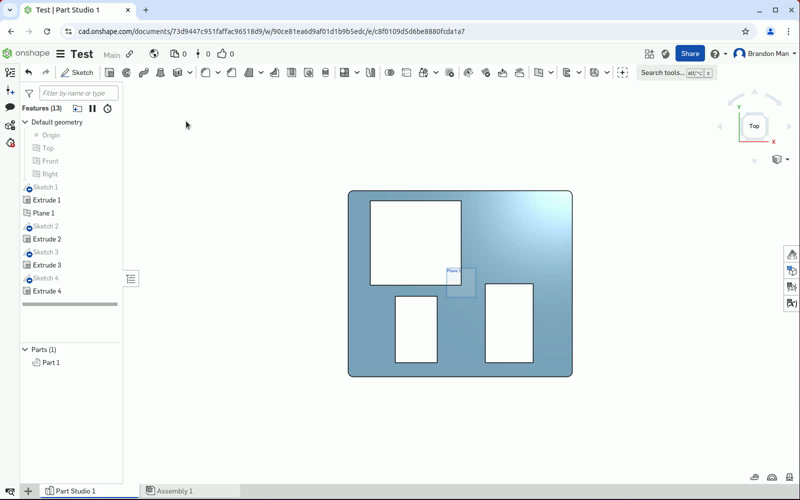
key(shift+h)
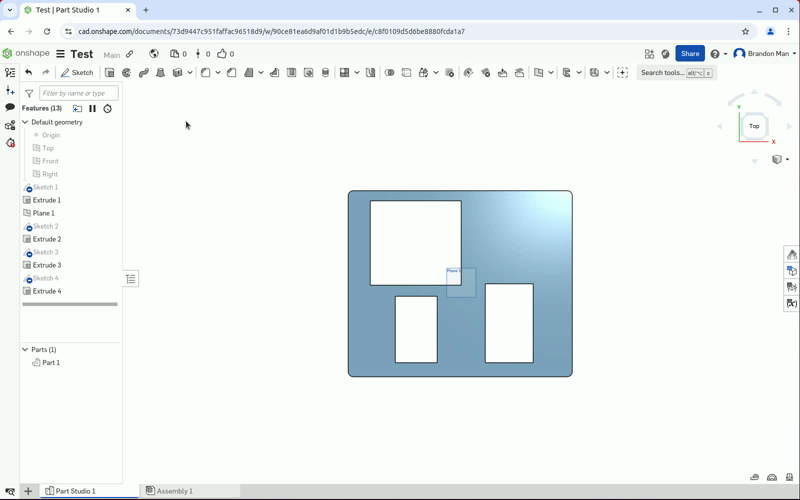
mouse_move(73, 189)
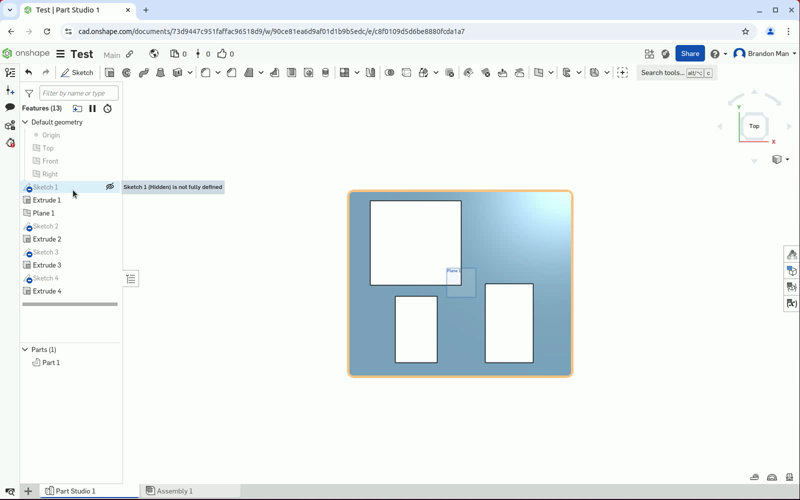
click(73, 189)
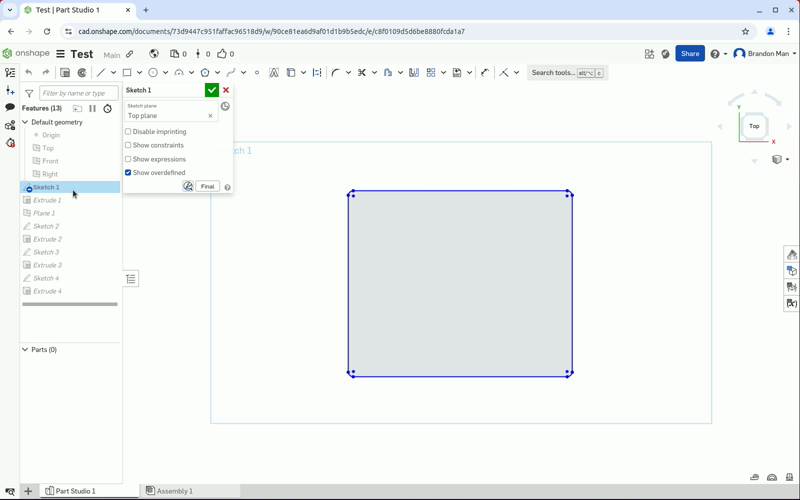
mouse_move(229, 92)
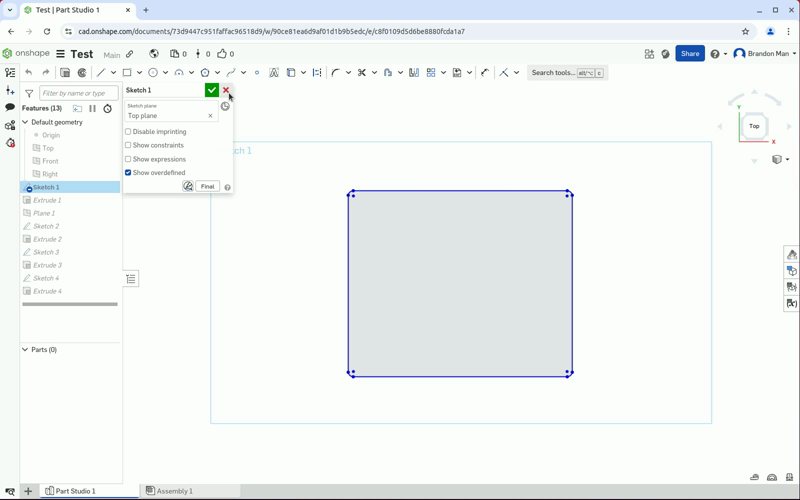
click(229, 92)
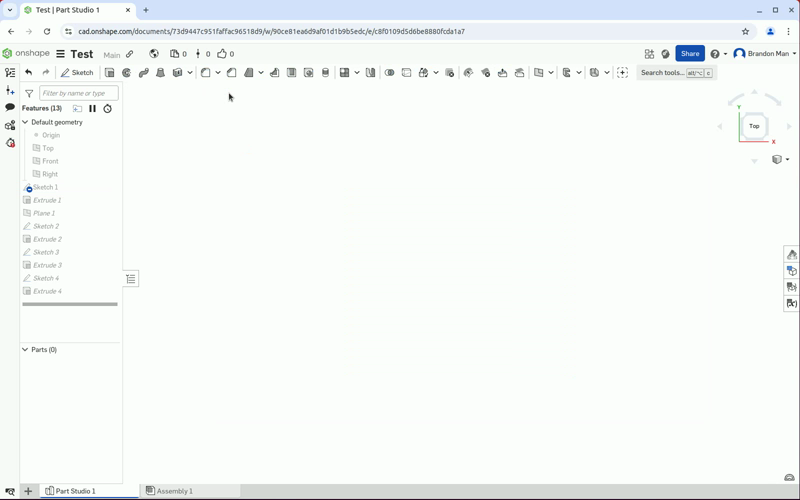
key(shift+s)
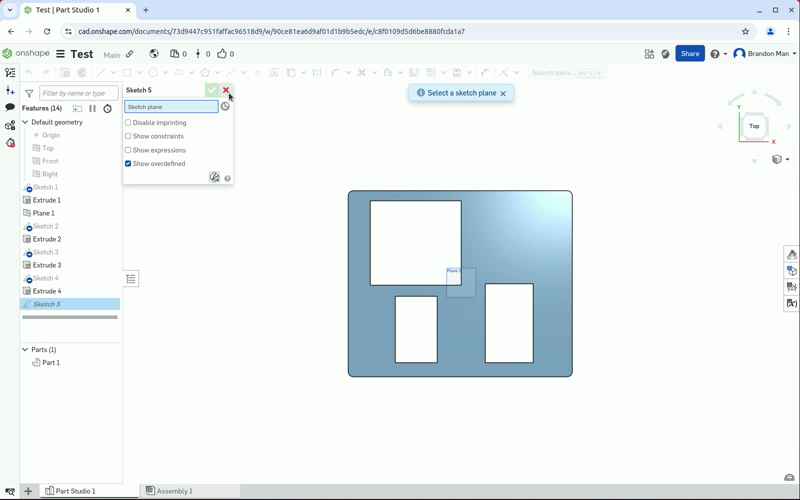
mouse_move(73, 215)
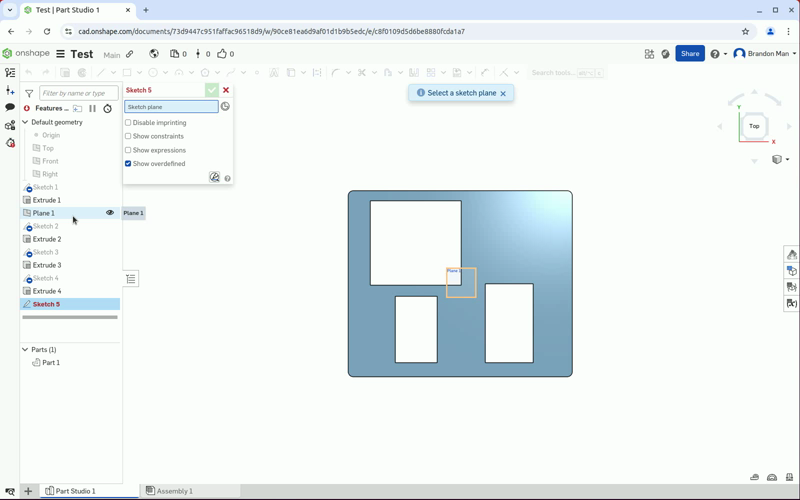
click(73, 215)
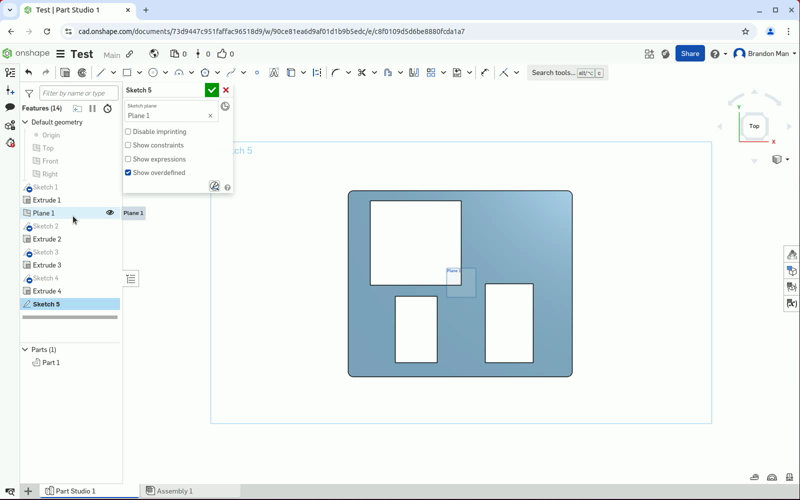
mouse_move(73, 352)
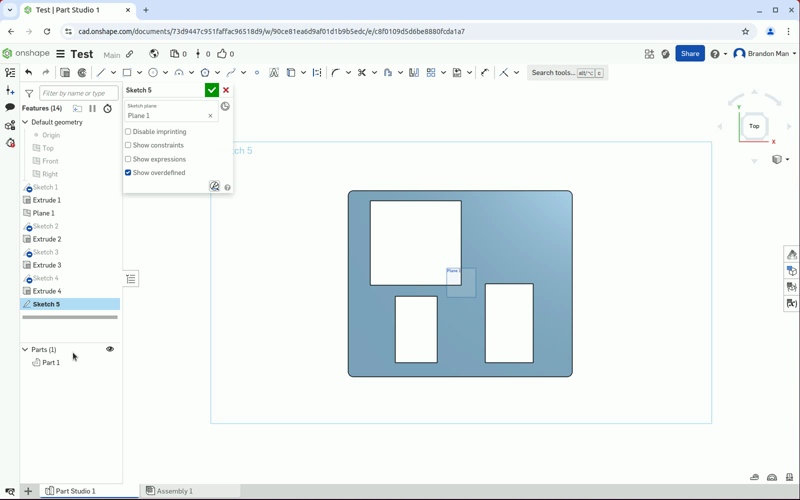
key(y)
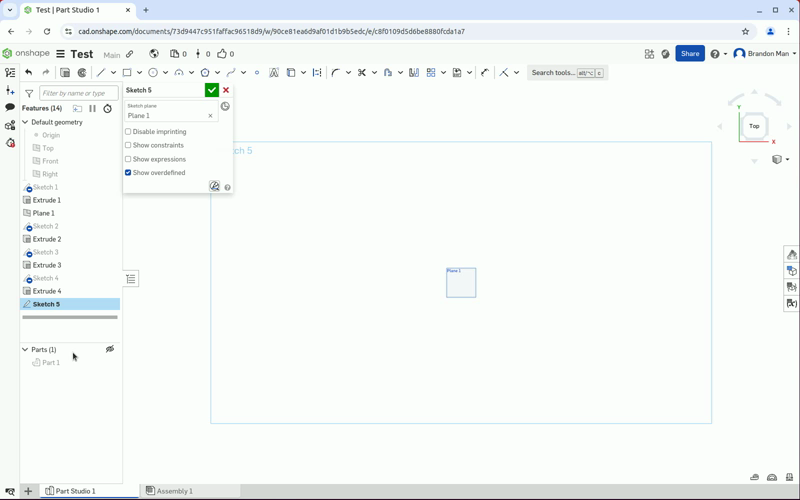
key(l)
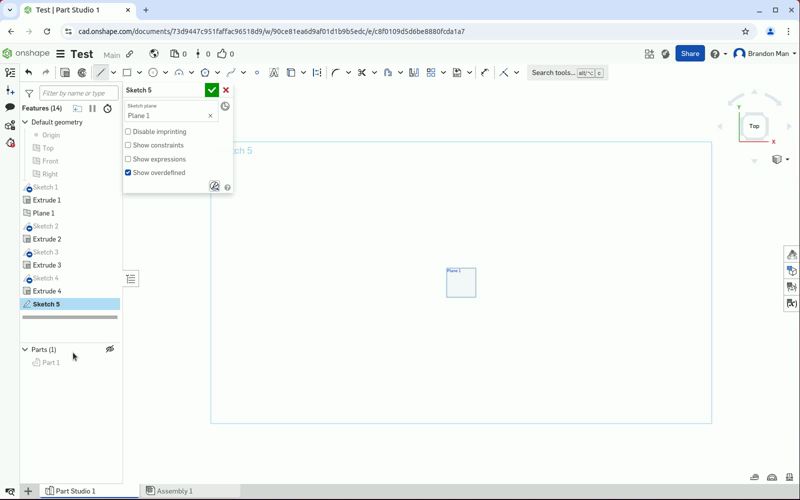
key_down(shift)
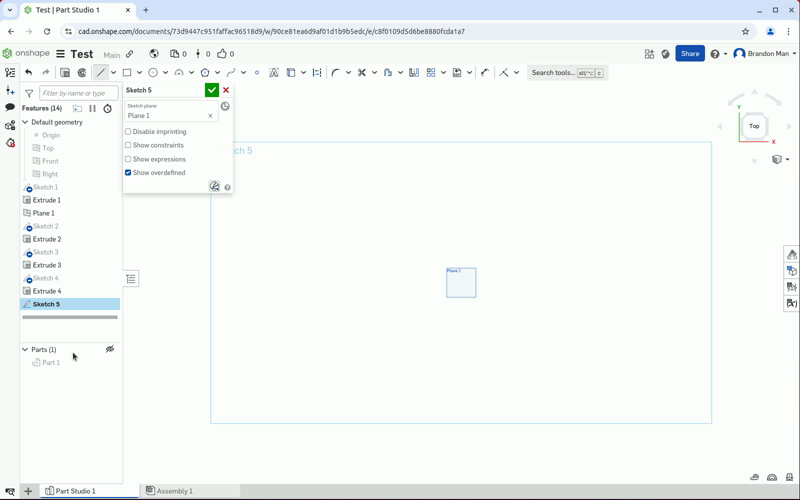
mouse_move(476, 266)
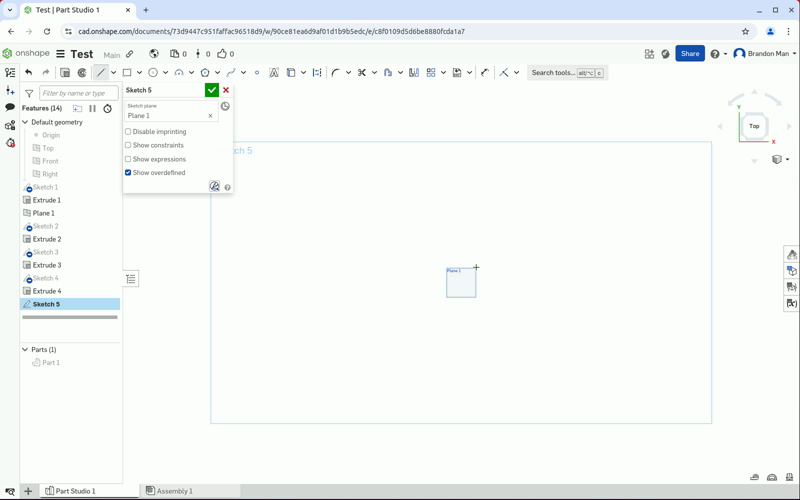
click(476, 266)
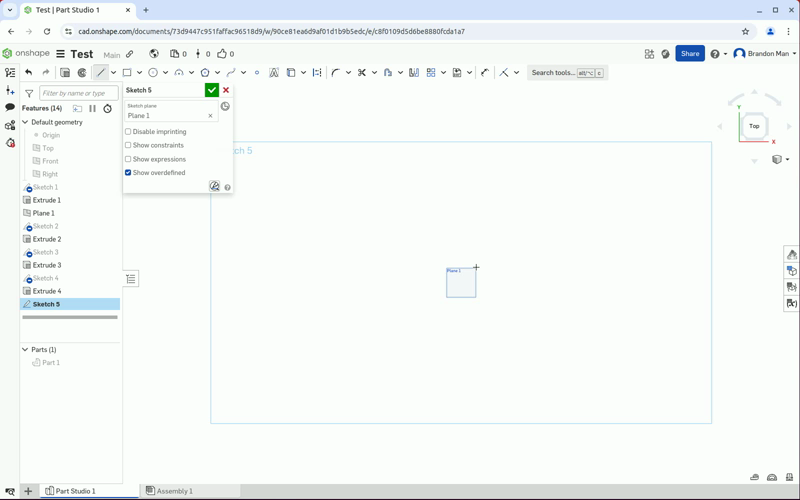
key_up(shift)
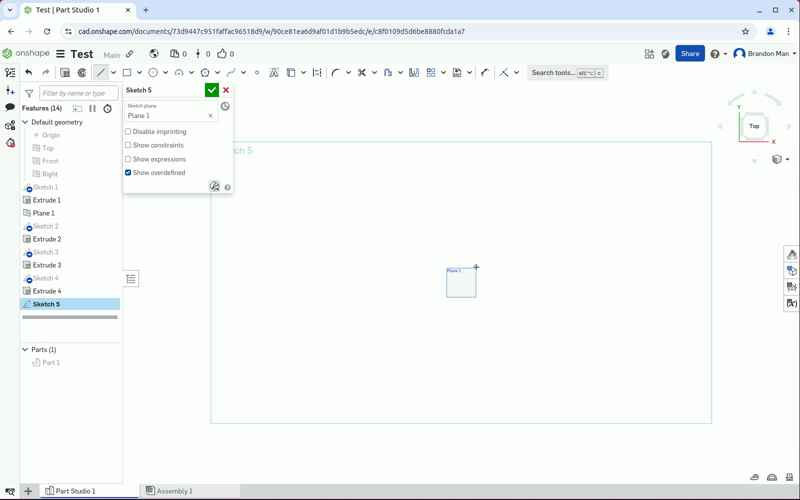
key_down(shift)
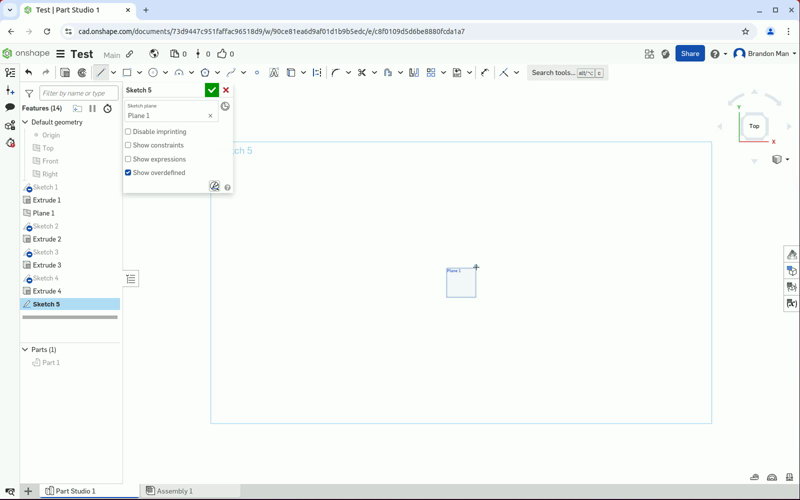
mouse_move(552, 266)
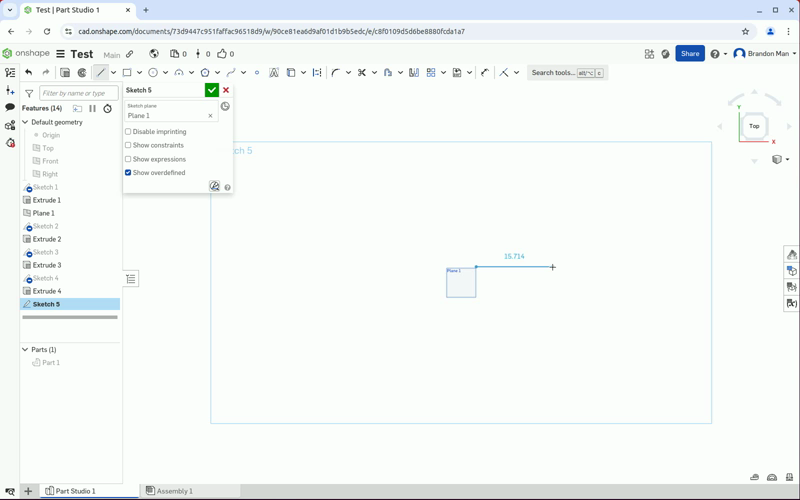
click(552, 266)
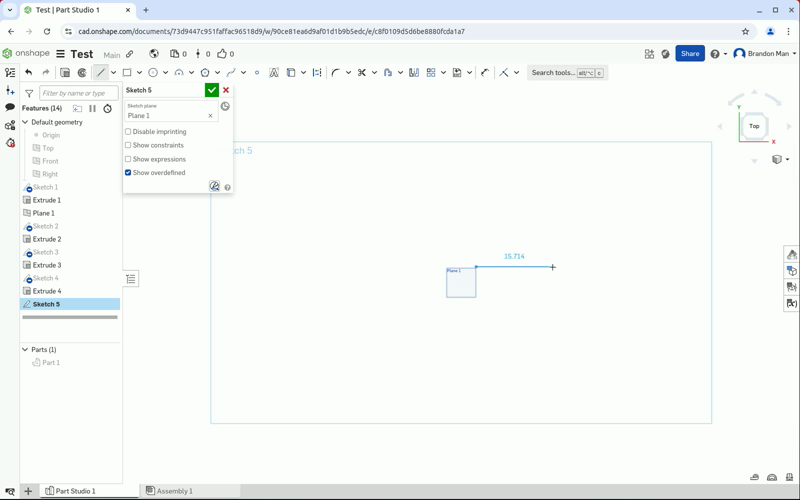
key_up(shift)
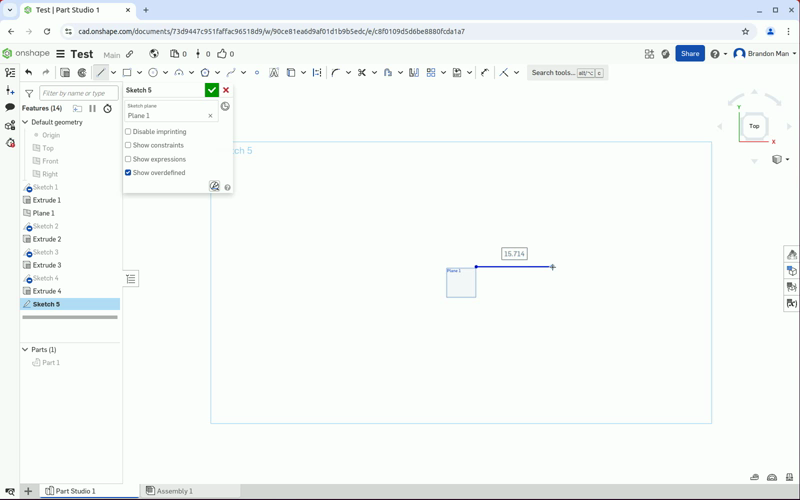
key_down(shift)
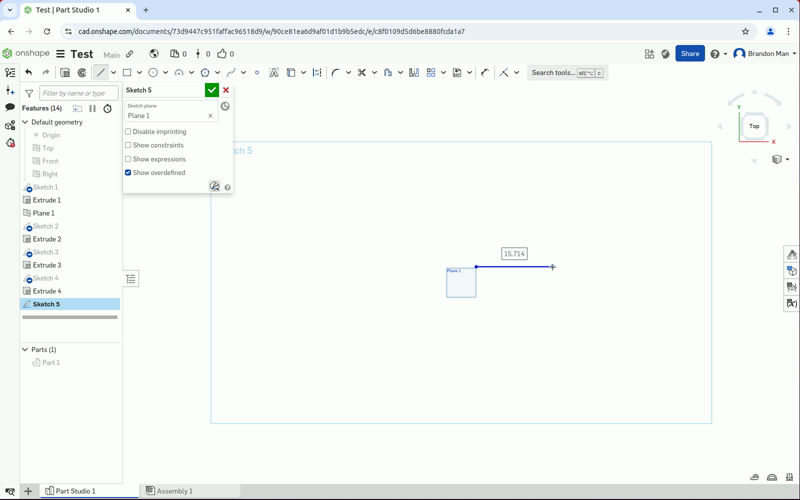
mouse_move(552, 204)
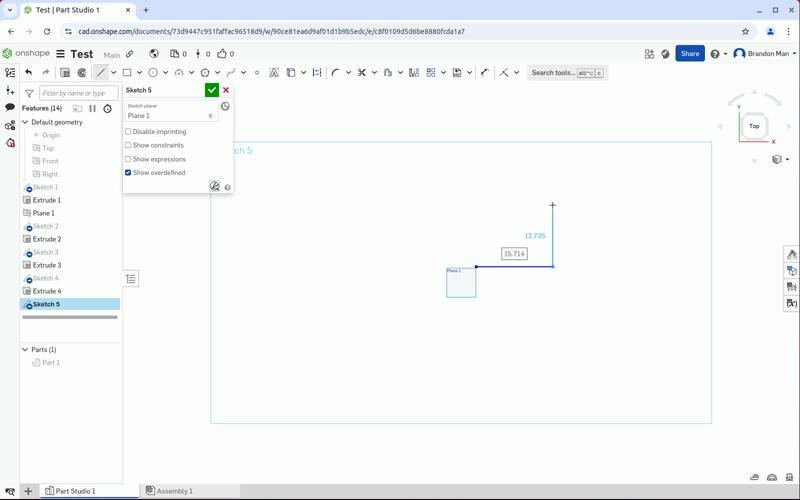
click(552, 204)
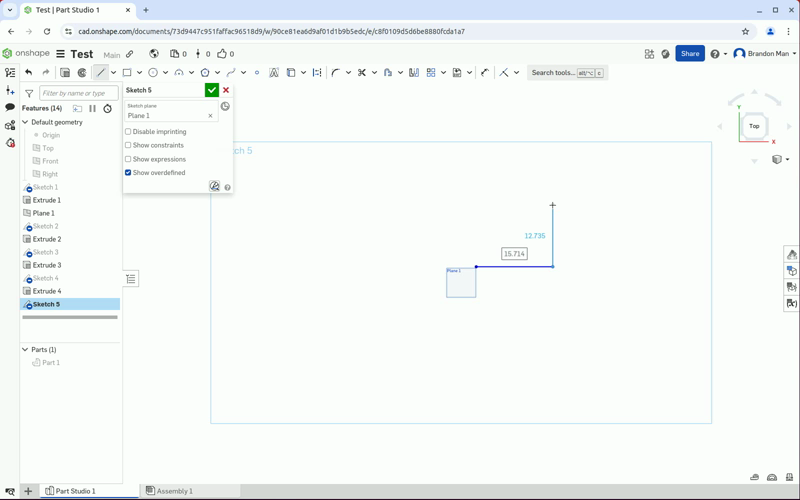
key_up(shift)
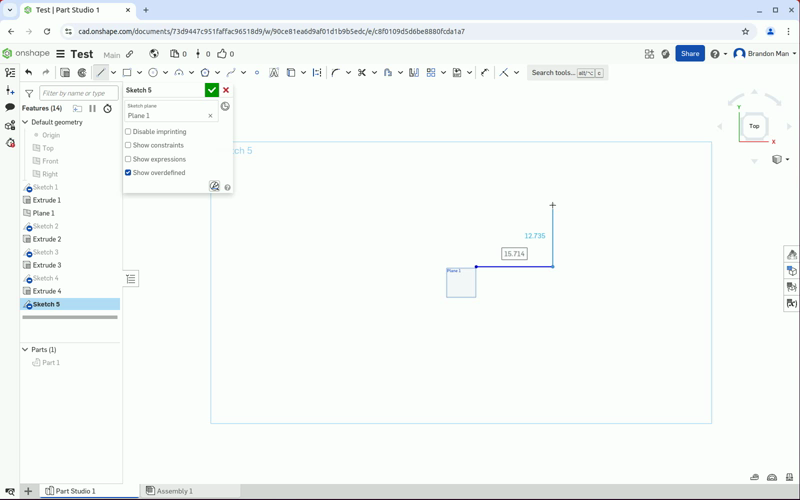
key_down(shift)
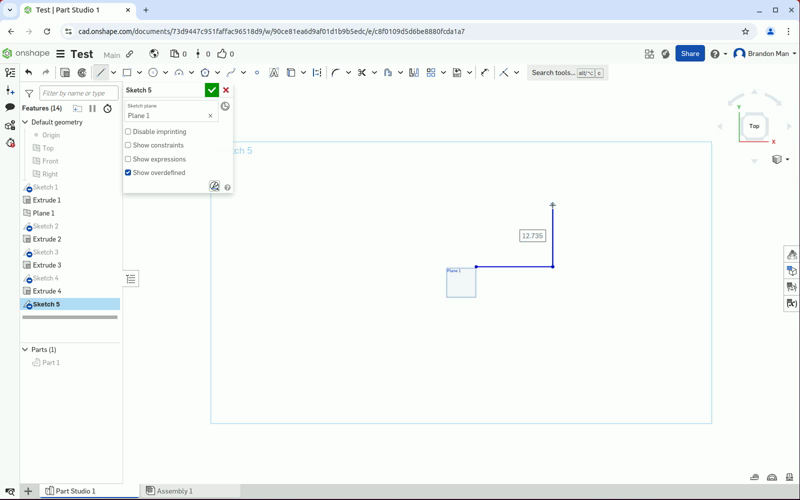
mouse_move(476, 204)
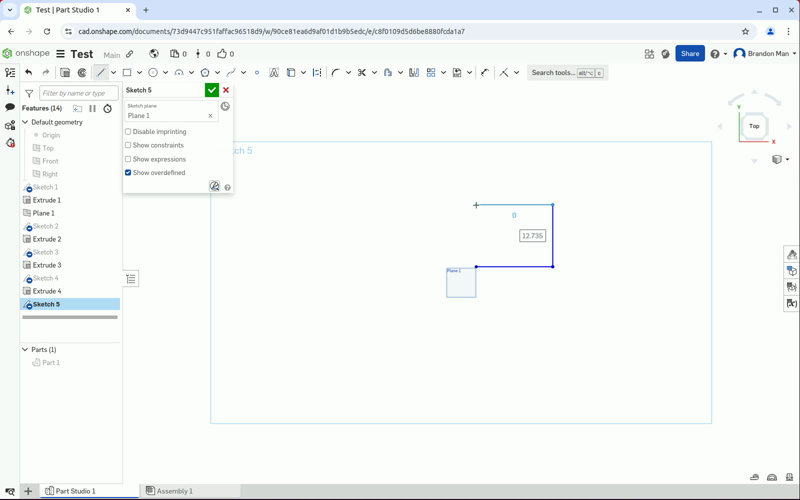
click(476, 204)
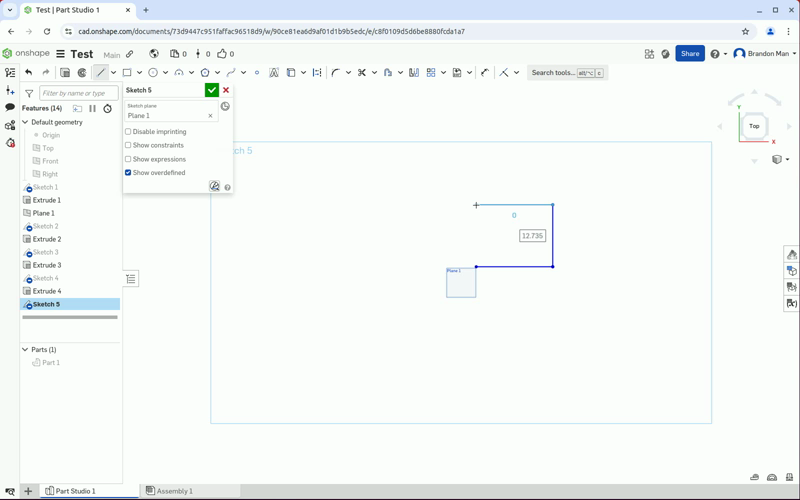
key_up(shift)
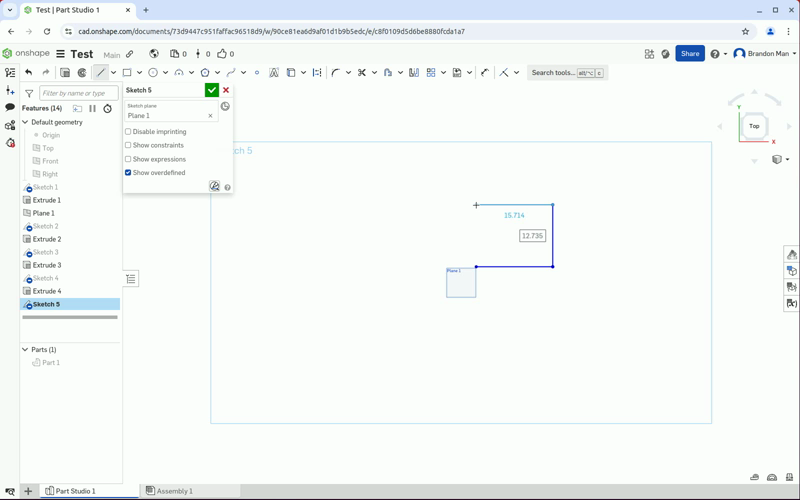
key_down(shift)
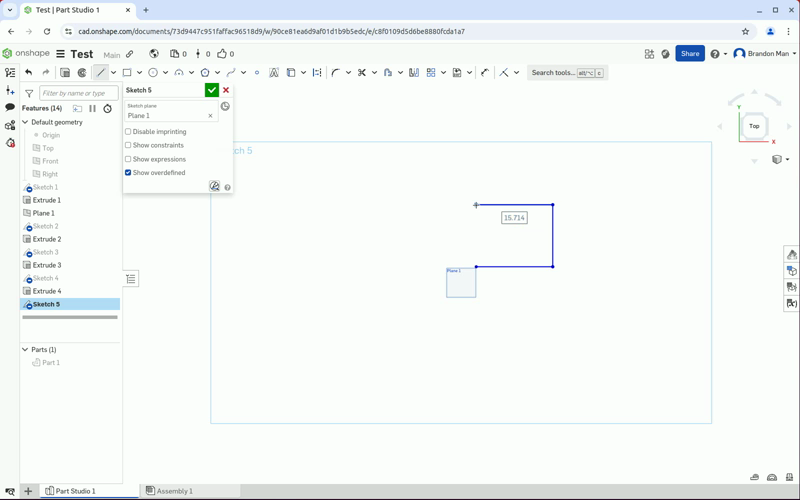
mouse_move(476, 266)
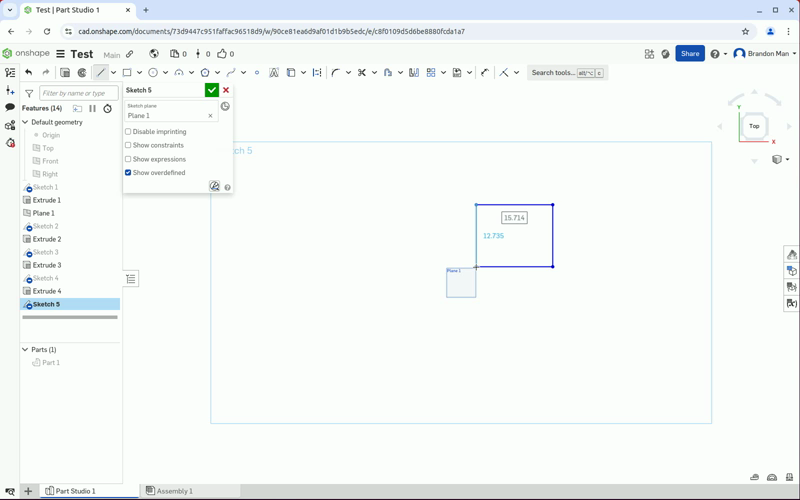
key_up(shift)
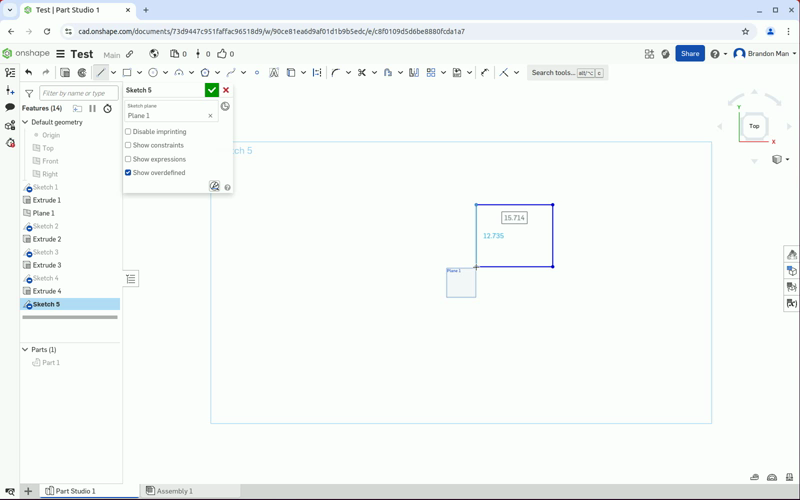
click(476, 266)
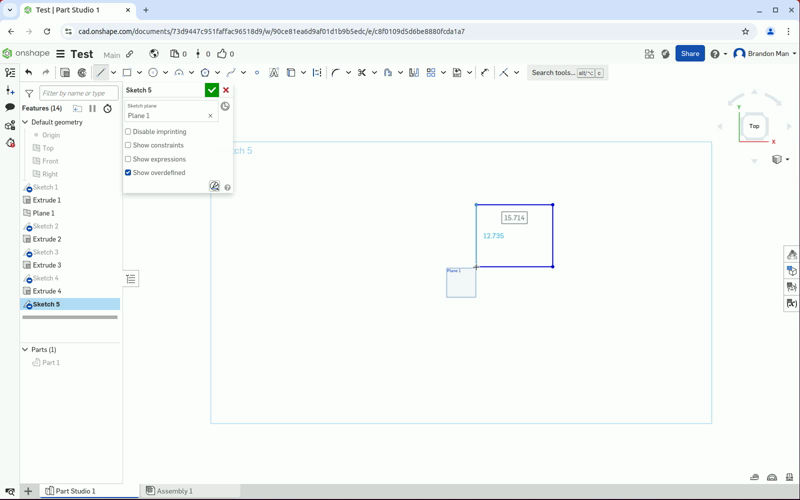
key(esc)
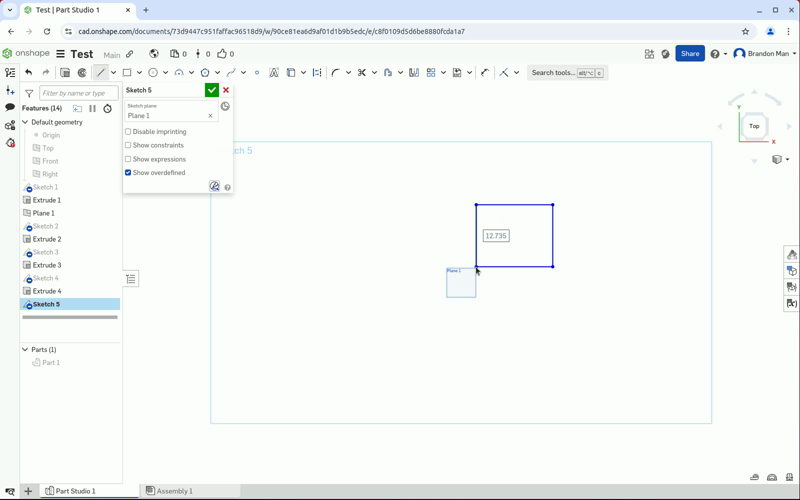
mouse_move(532, 240)
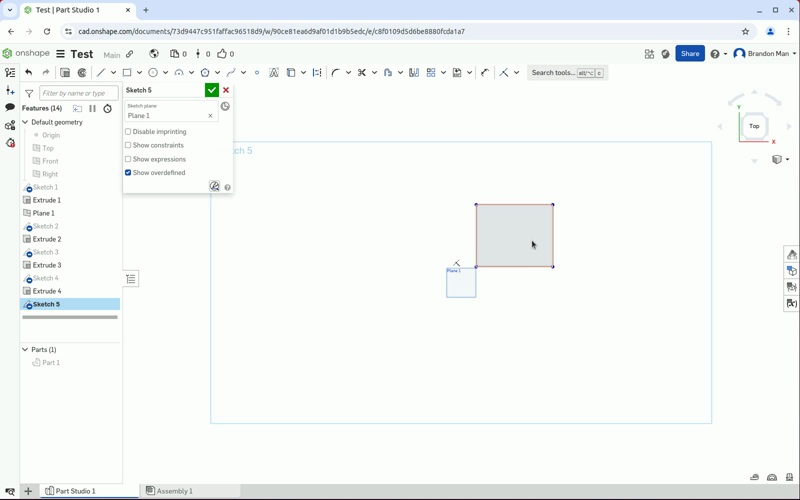
click(532, 240)
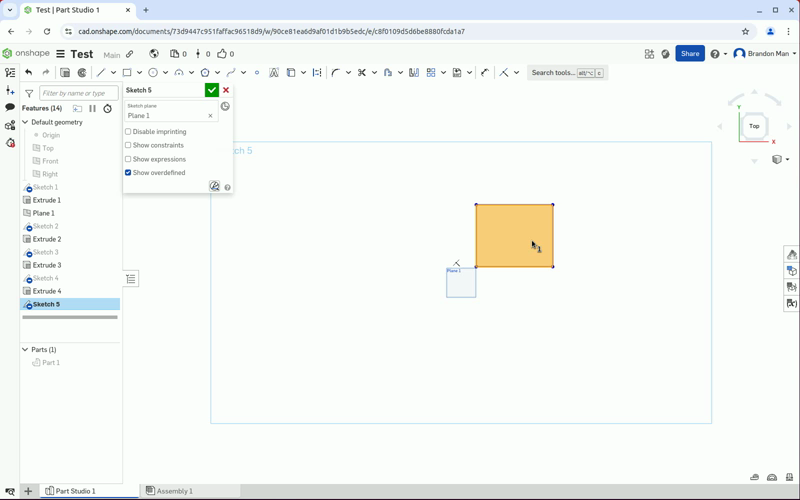
mouse_move(73, 352)
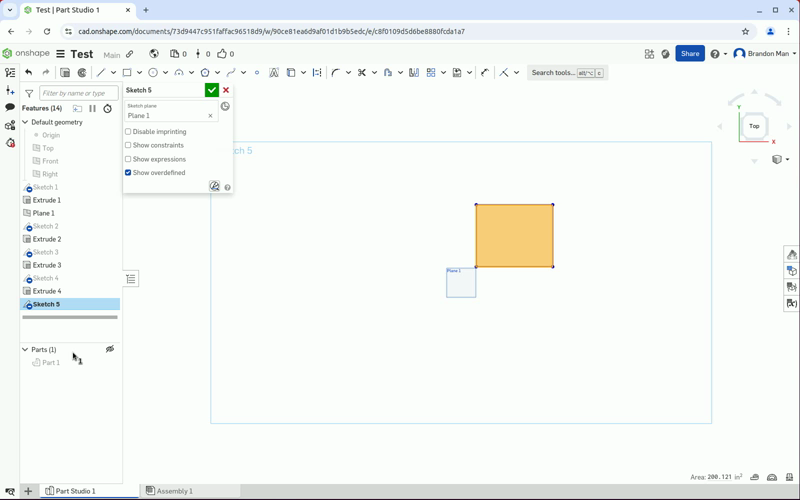
key(shift+y)
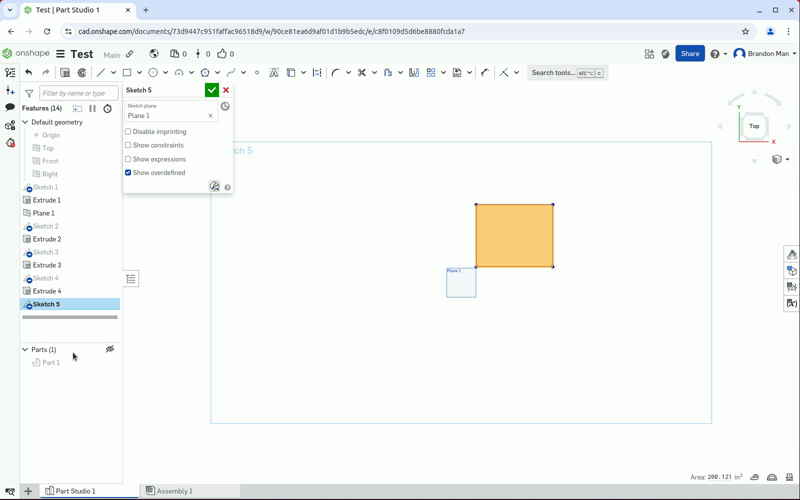
key(shift+e)
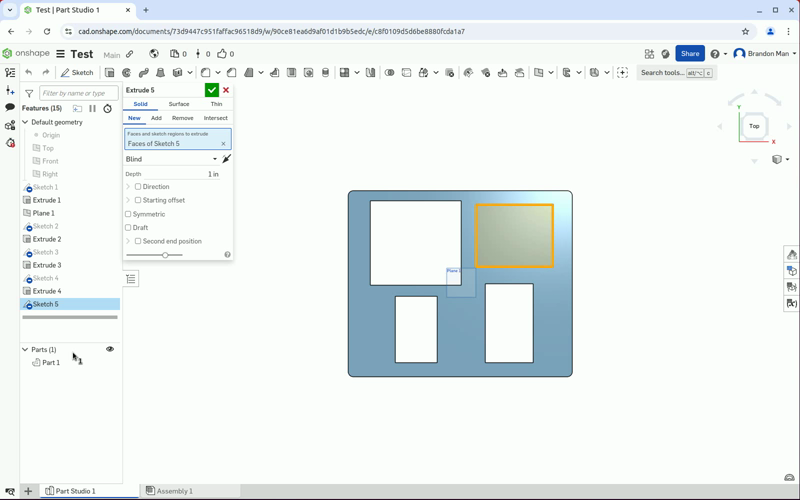
mouse_move(143, 106)
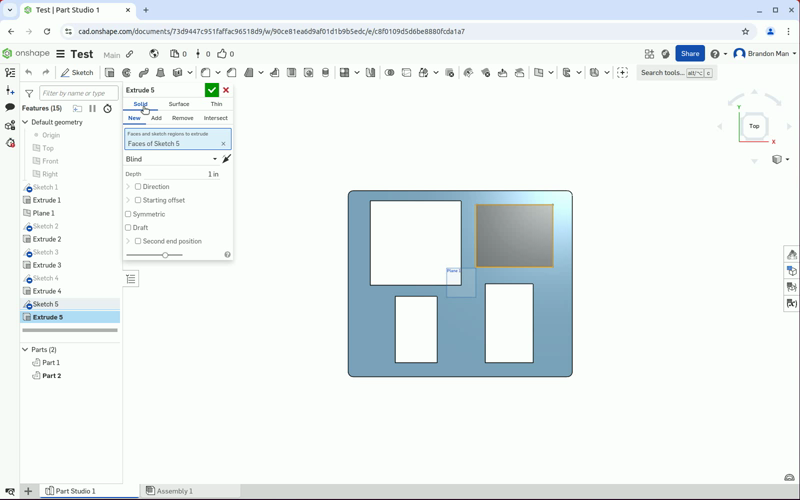
click(143, 106)
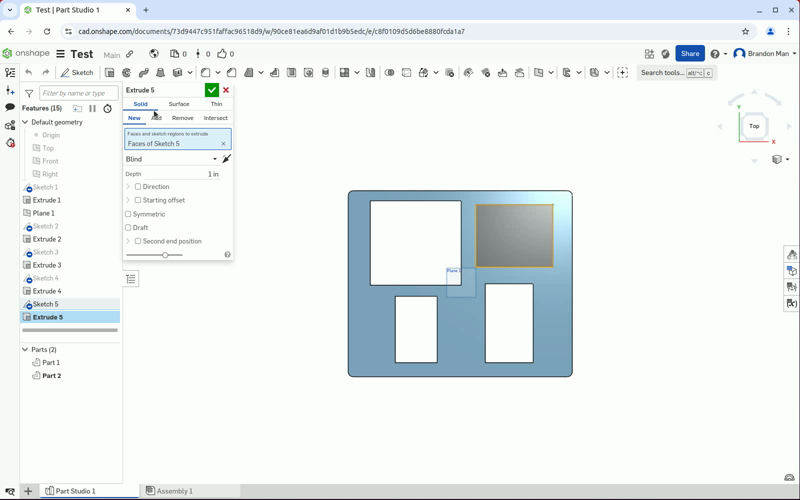
mouse_move(186, 120)
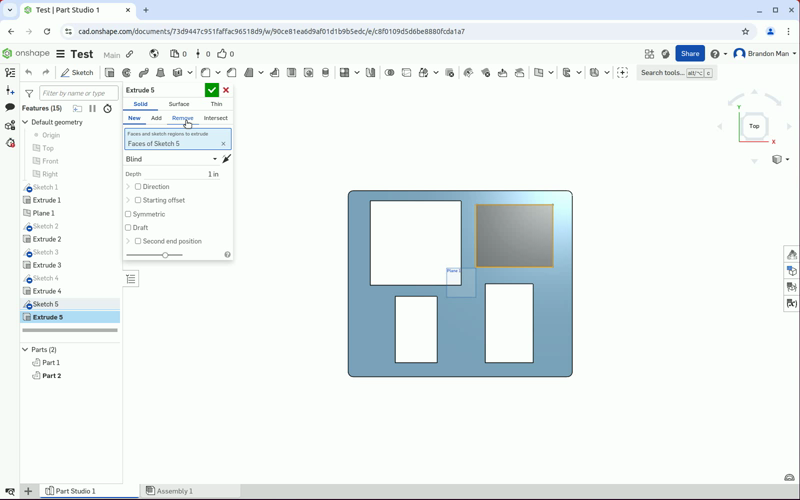
click(186, 120)
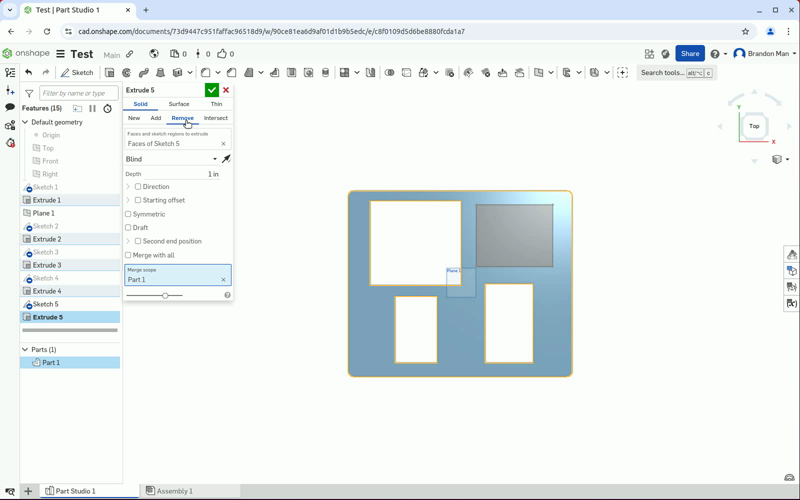
key(tab, 4)
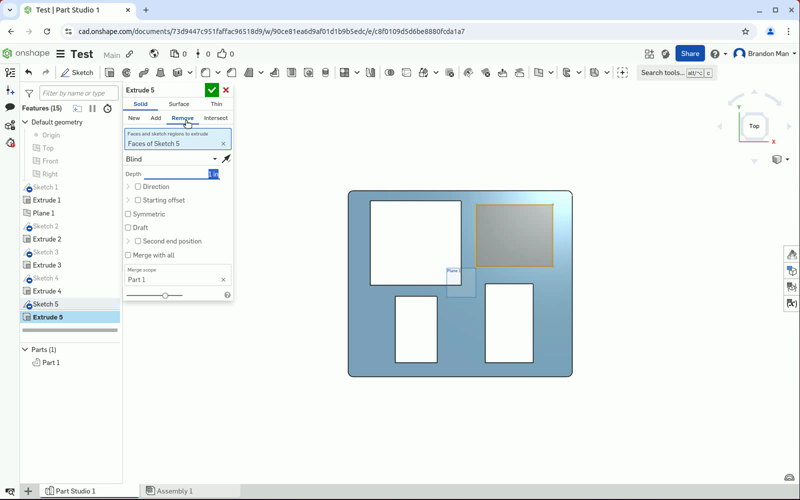
text(2.407)
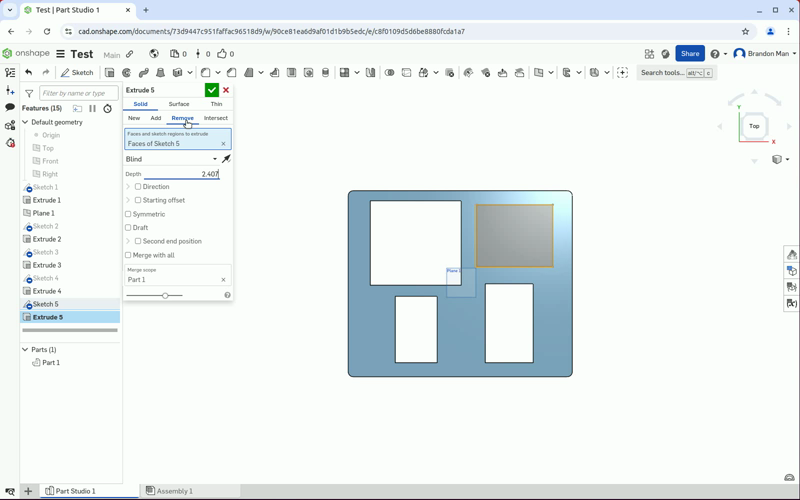
key(tab, 6)
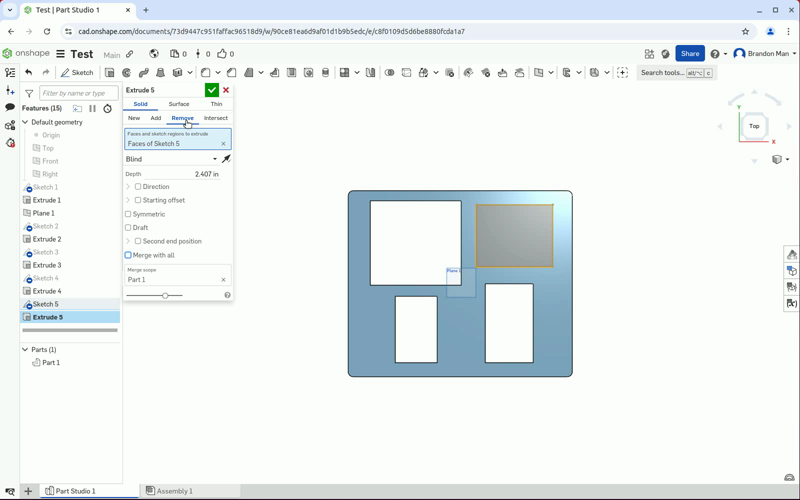
key(space)
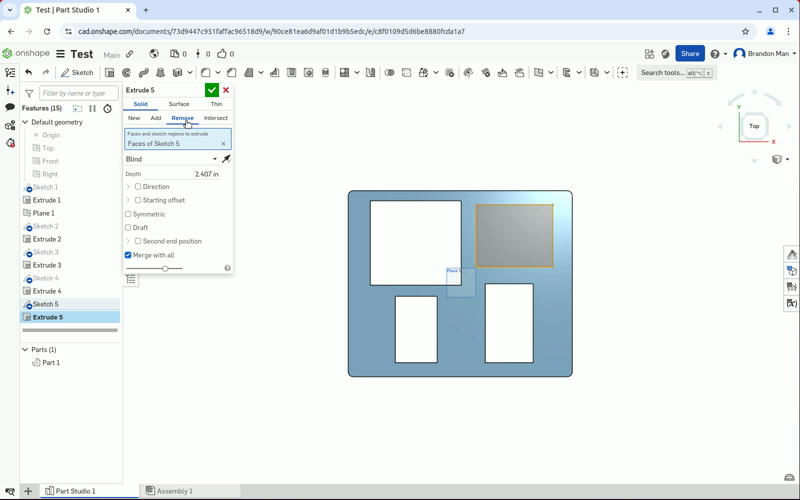
key(enter)
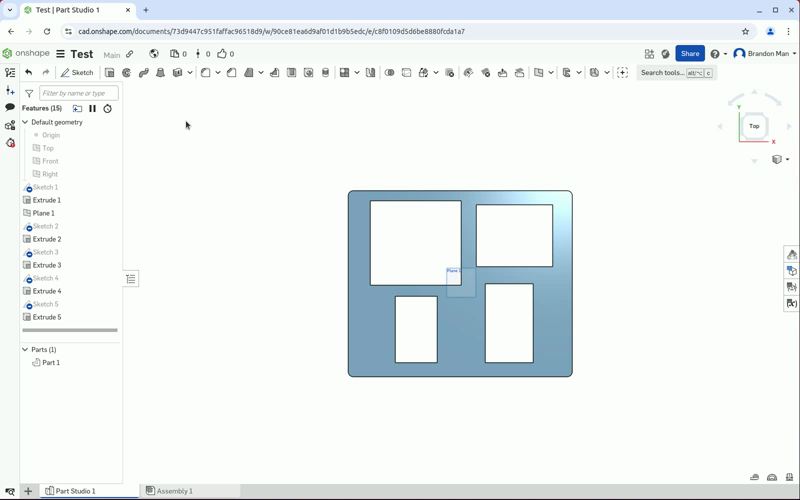
key(shift+h)
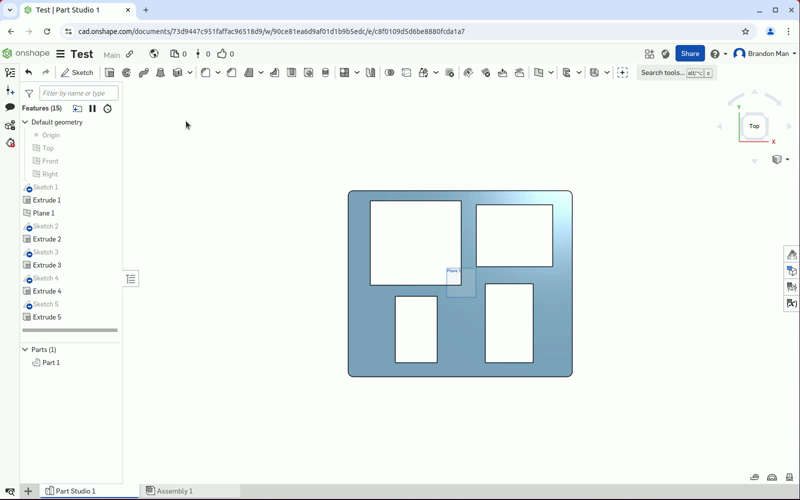
key(shift+h)
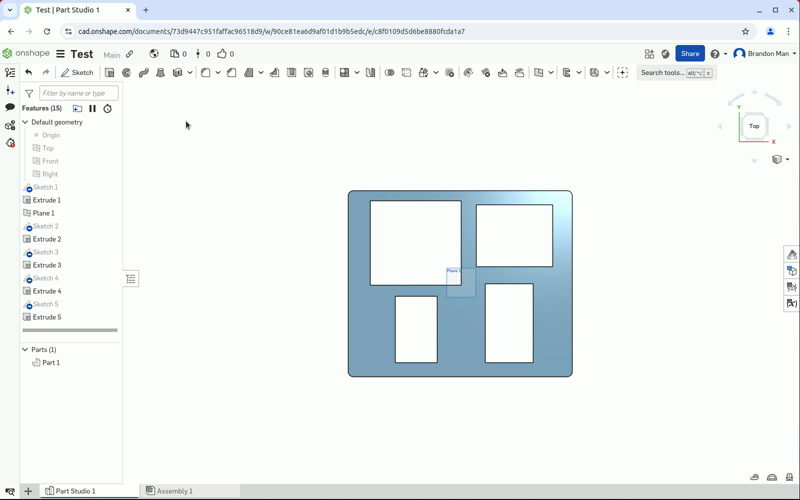
key(shift+7)
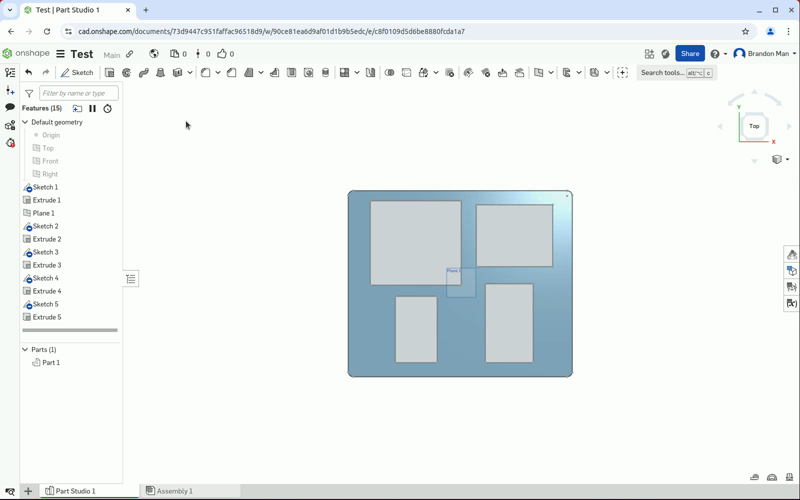
key(up, 3)
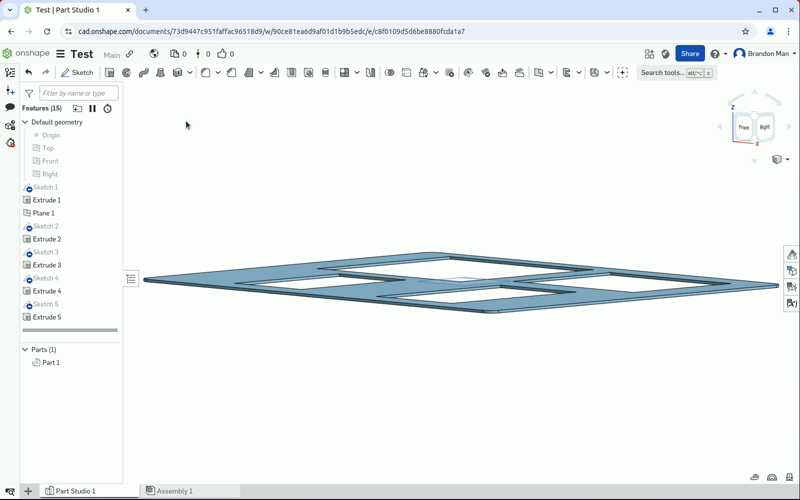
key(left, 3)
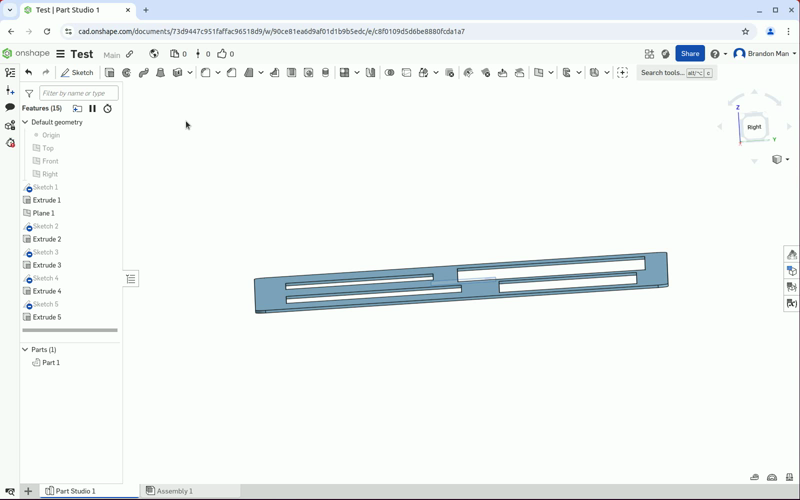
key(right, 3)
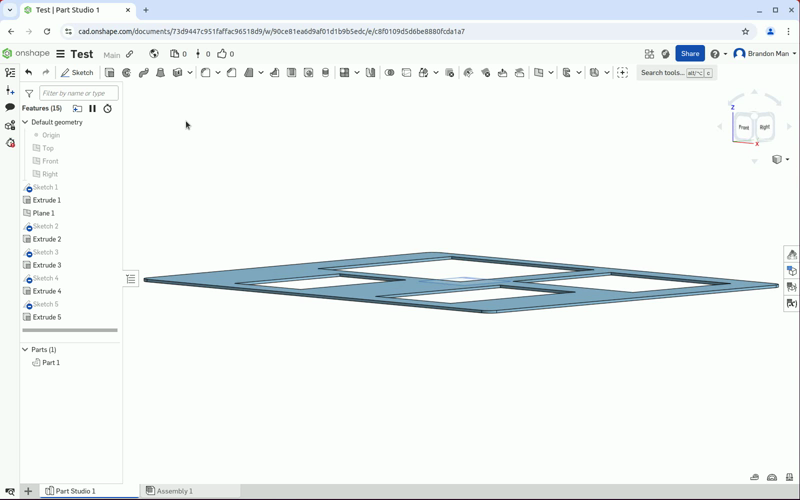
key(down, 3)
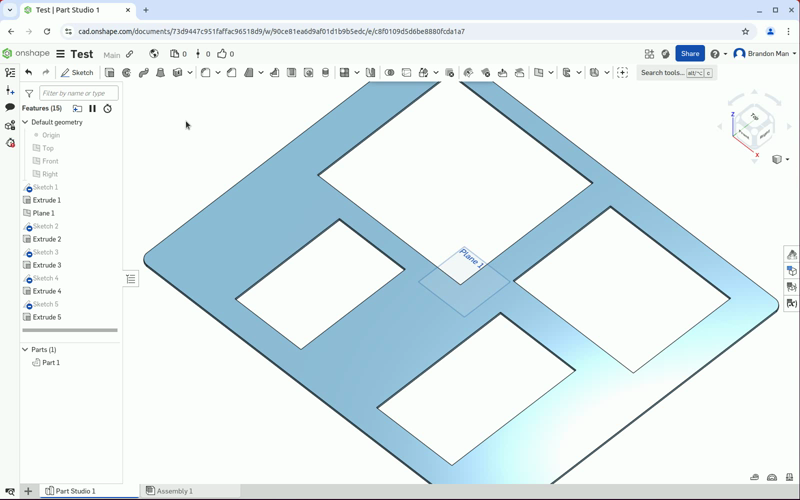
mouse_move(73, 189)
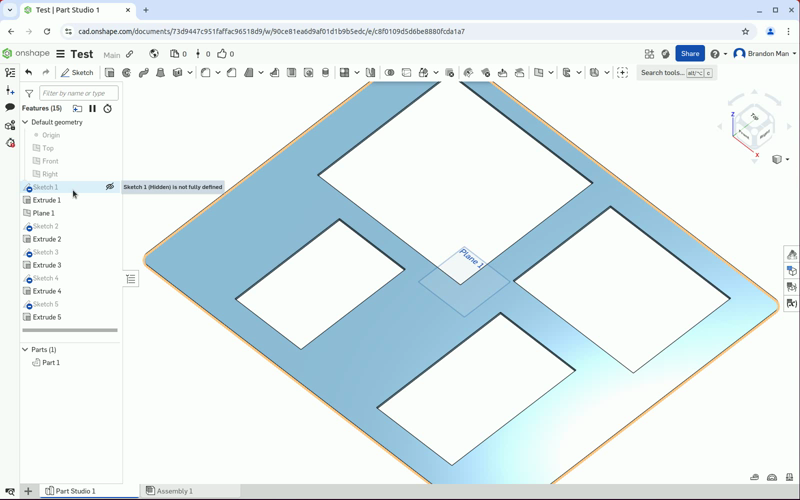
click(73, 189)